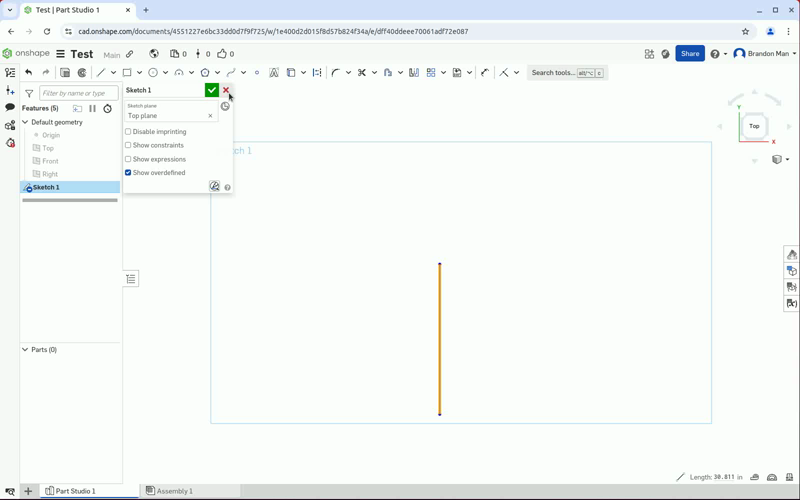
key(shift+h)
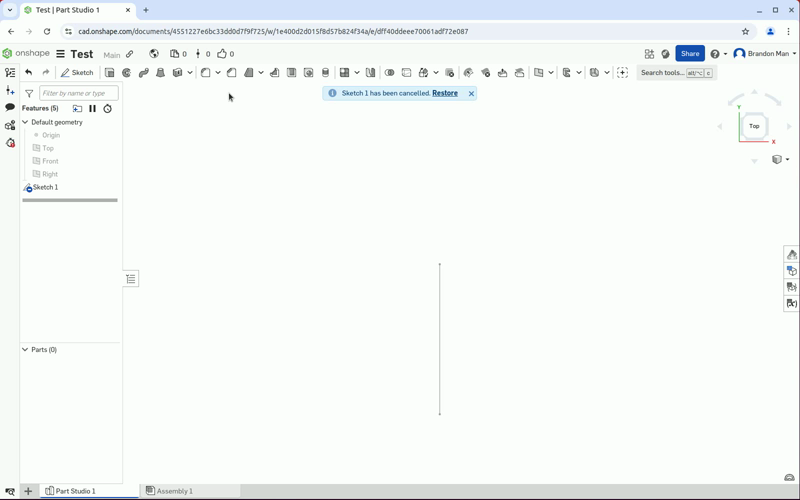
mouse_move(73, 352)
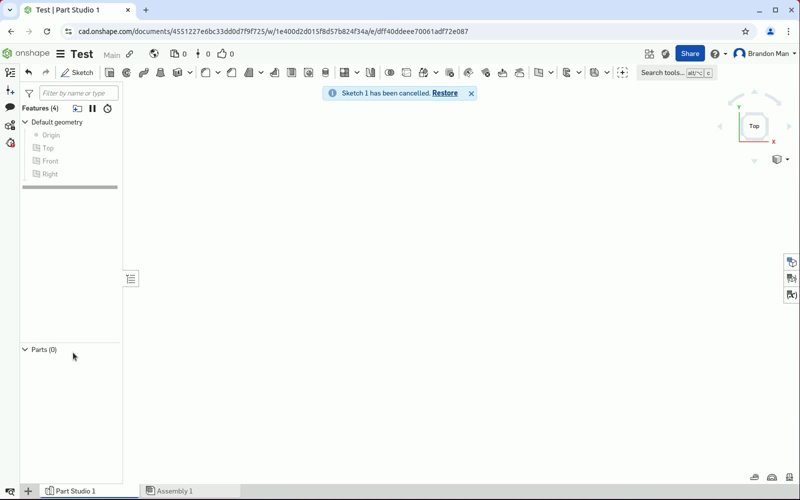
key(y)
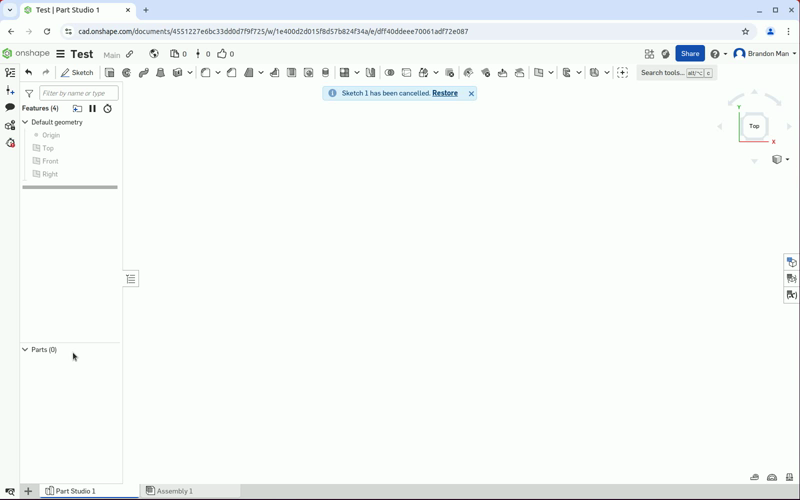
key(shift+p)
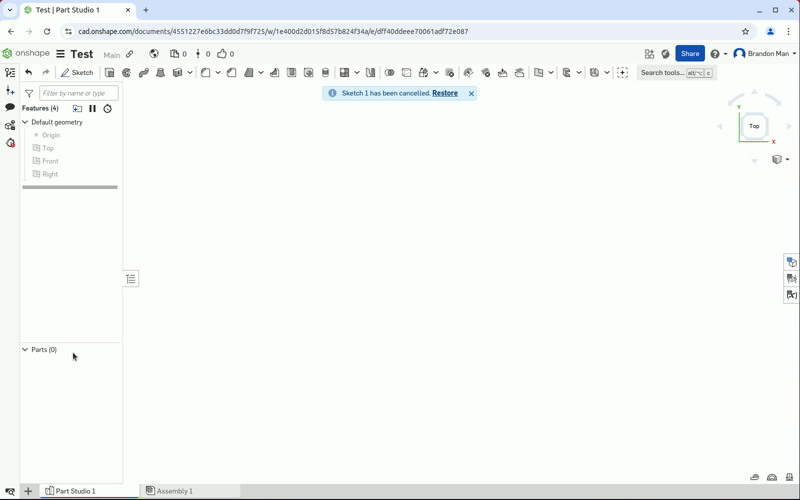
key(space)
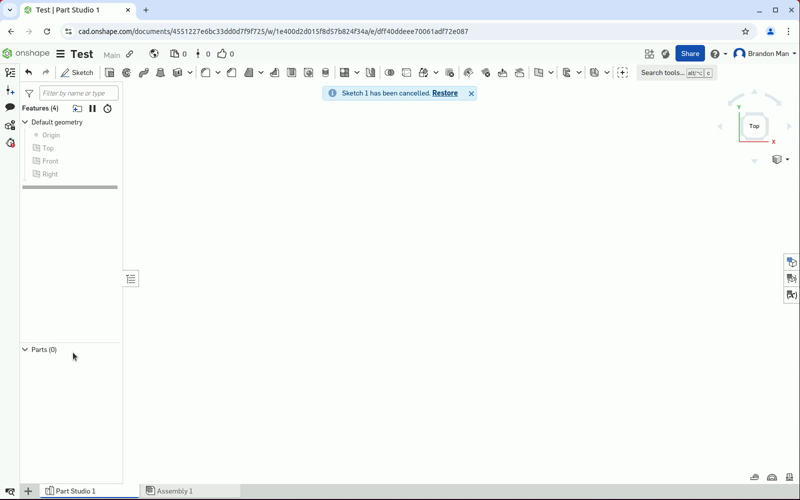
key_down(shift)
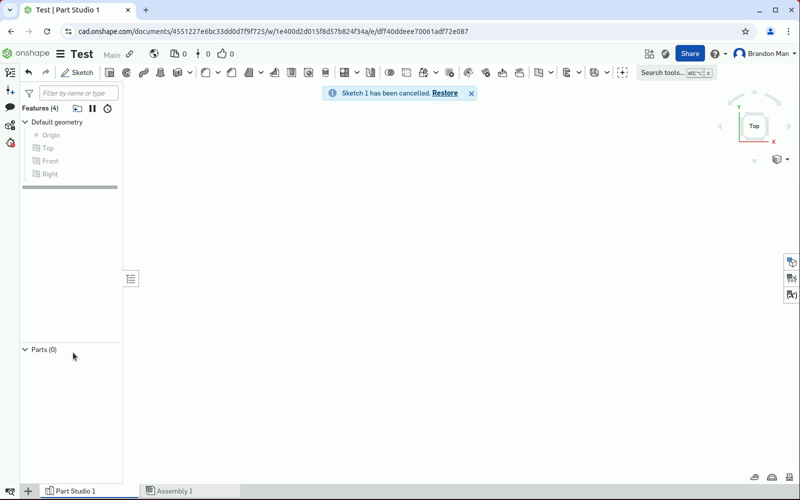
key(up)
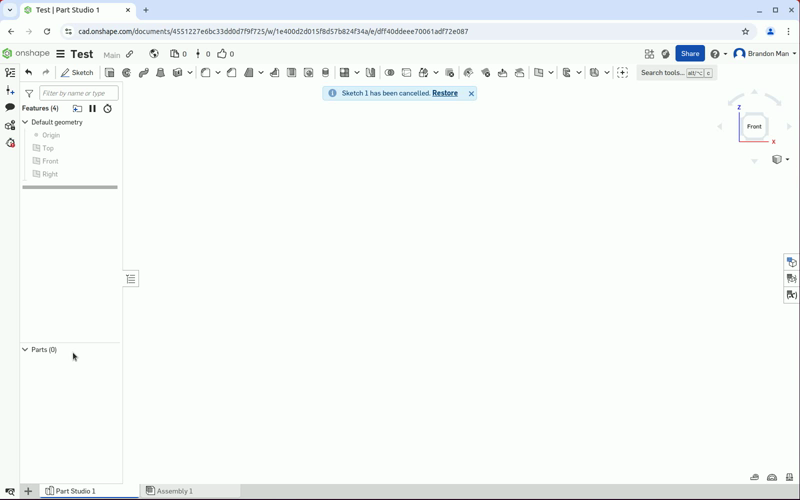
key_up(shift)
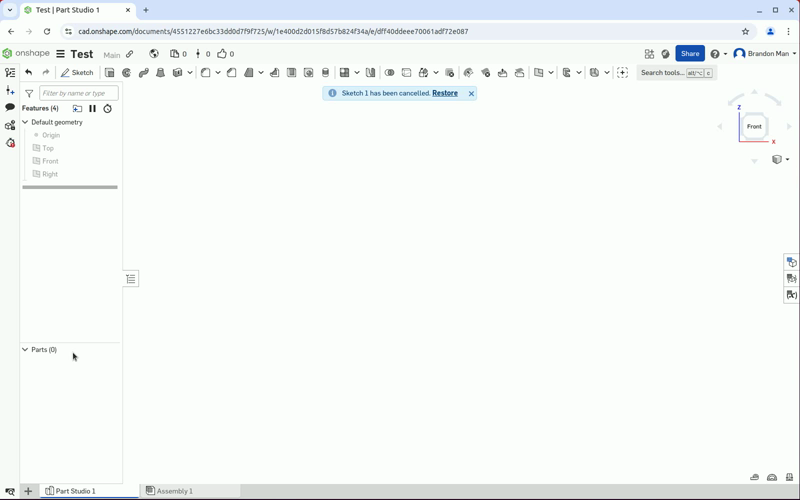
mouse_move(73, 352)
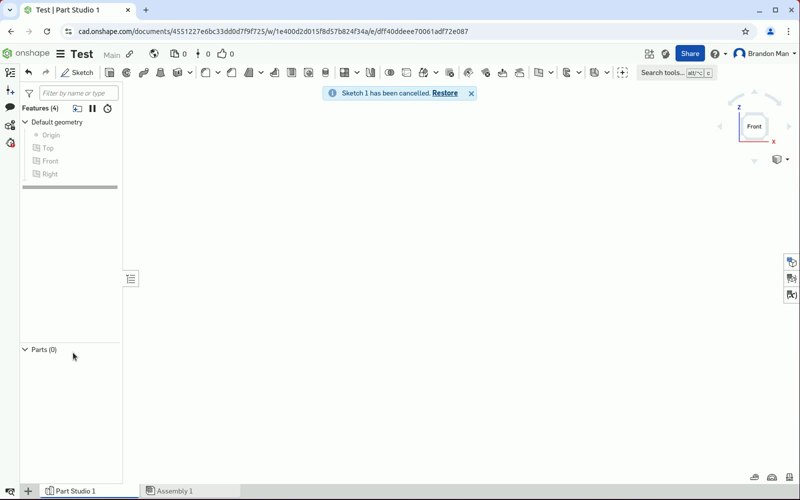
key(shift+y)
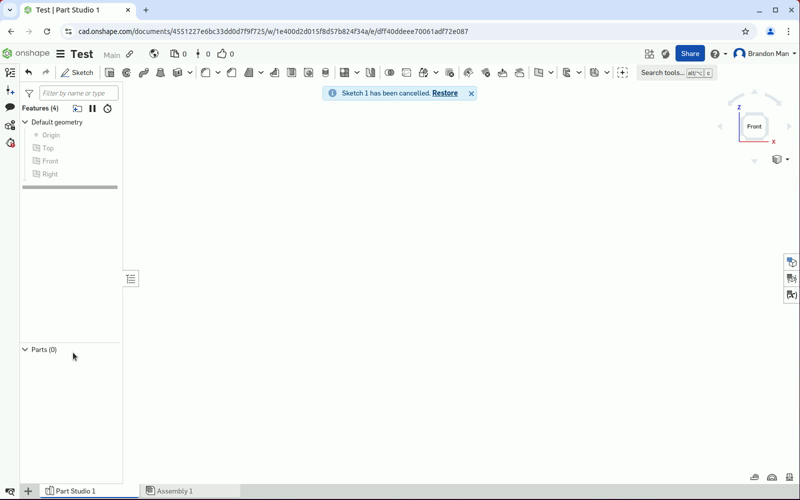
key(shift+s)
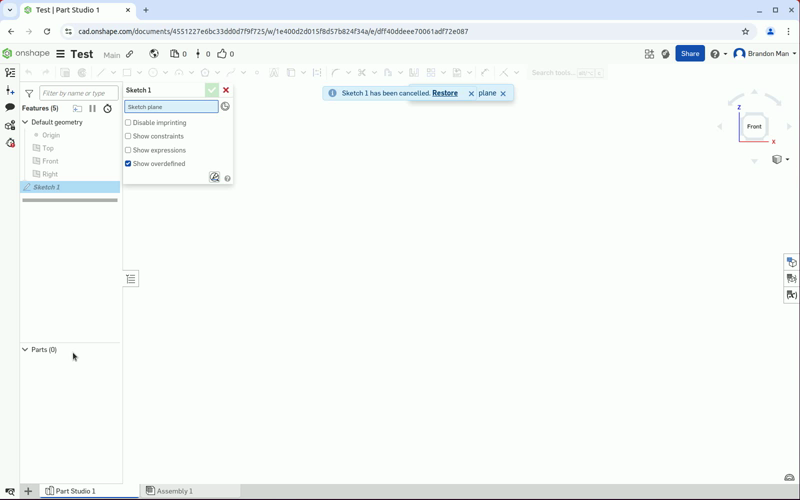
mouse_move(73, 163)
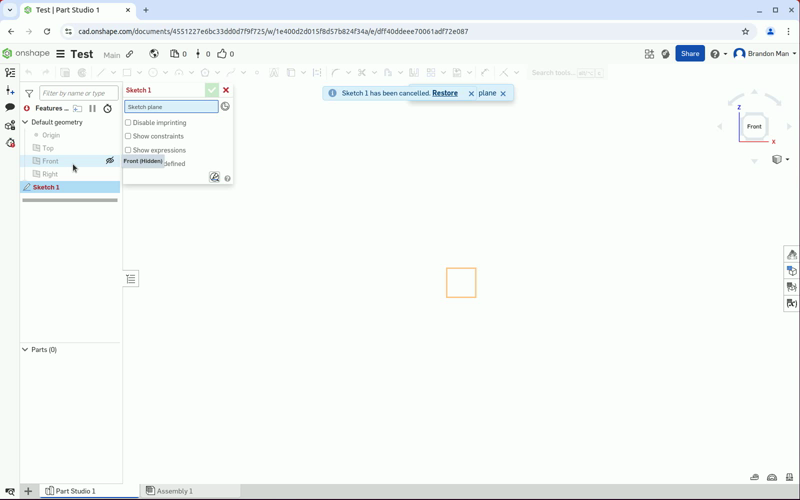
click(73, 163)
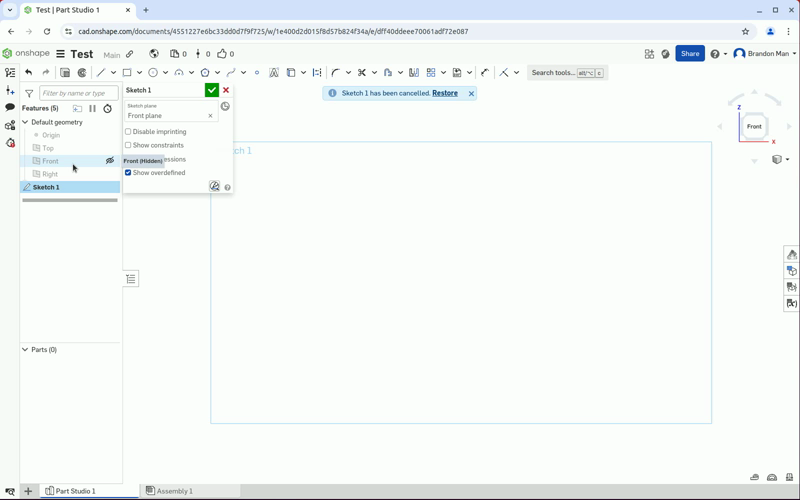
mouse_move(73, 352)
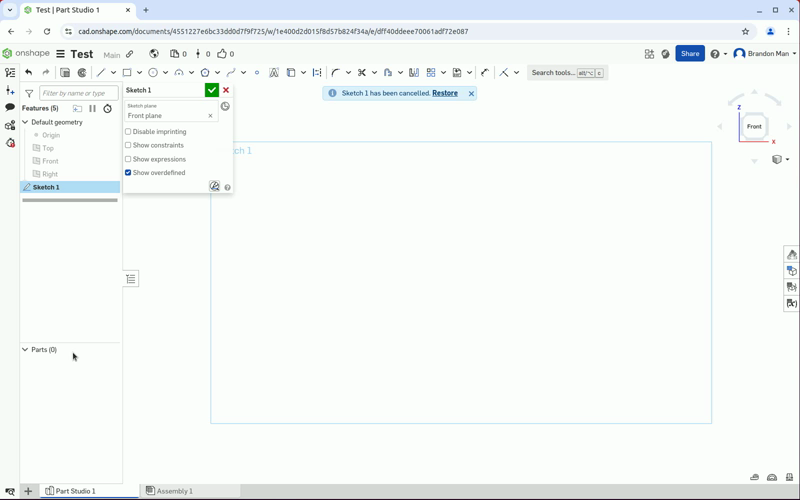
key(y)
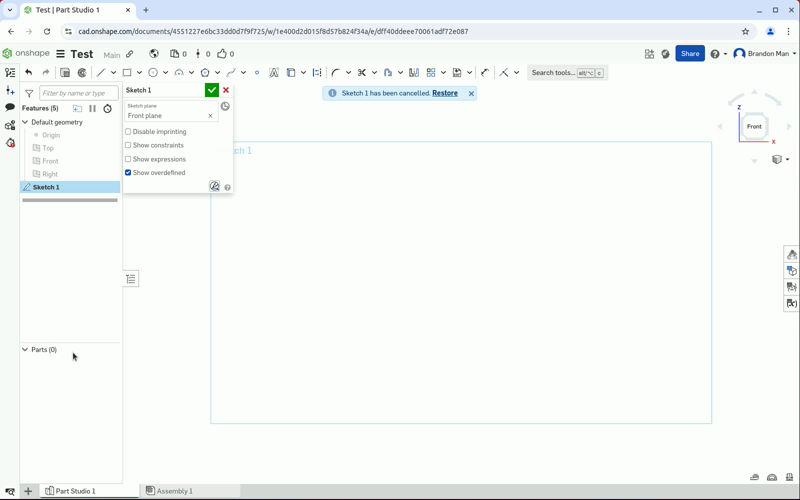
key(l)
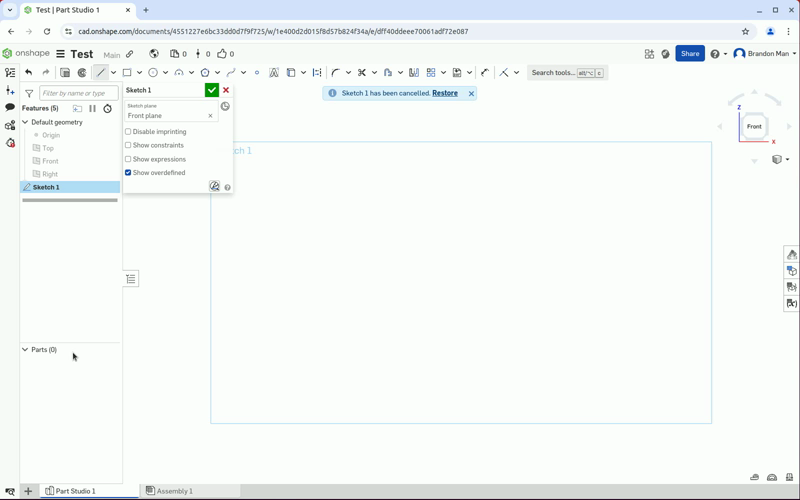
key_down(shift)
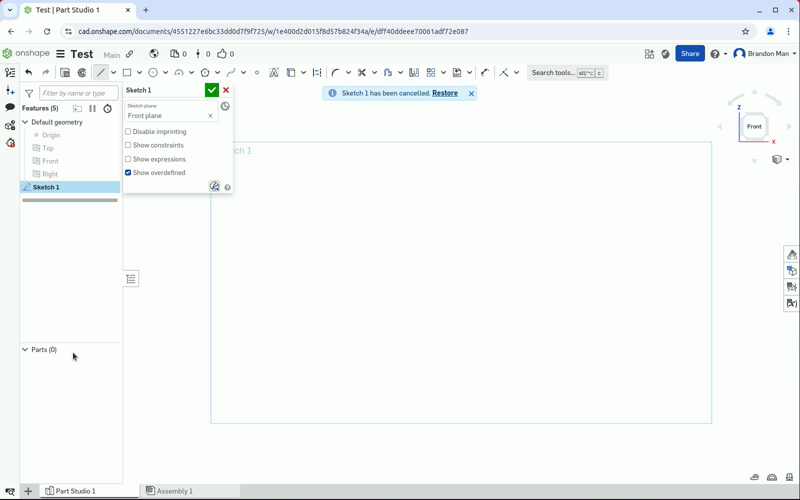
mouse_move(466, 395)
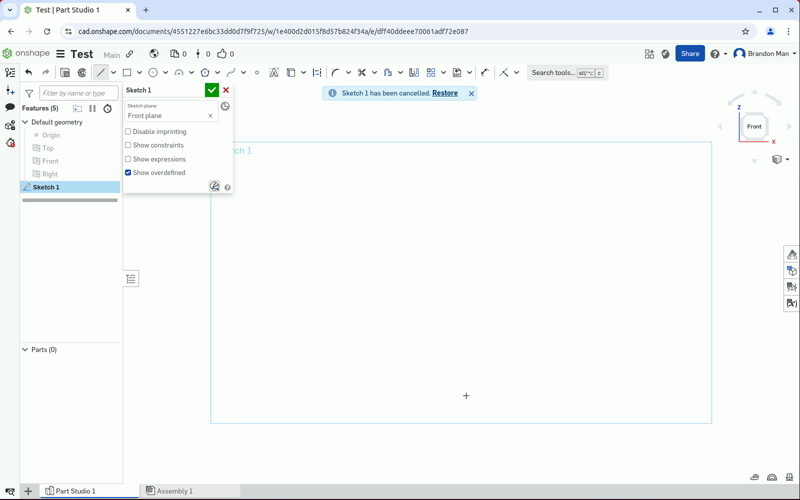
click(466, 395)
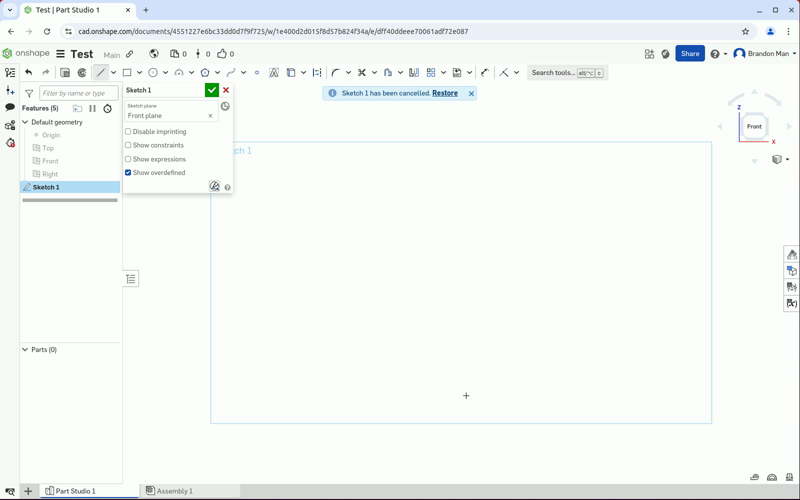
key_up(shift)
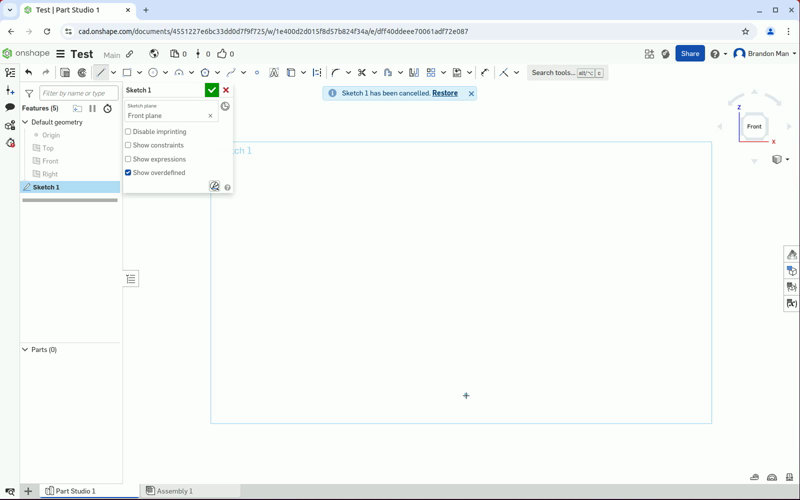
key_down(shift)
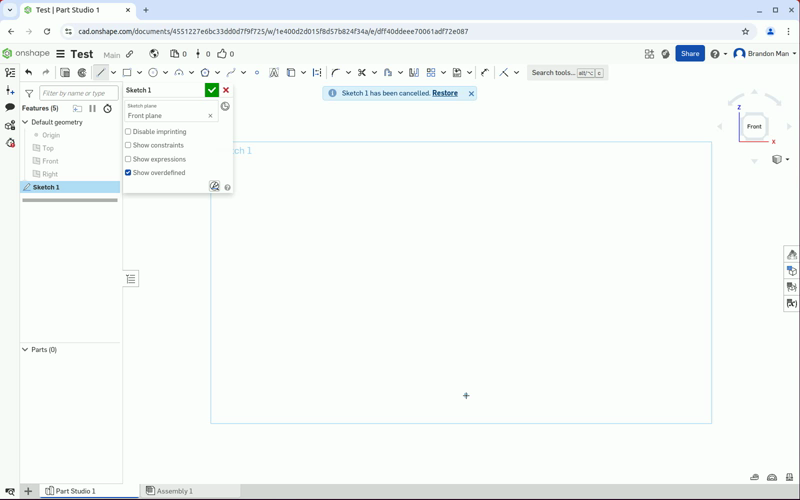
mouse_move(496, 395)
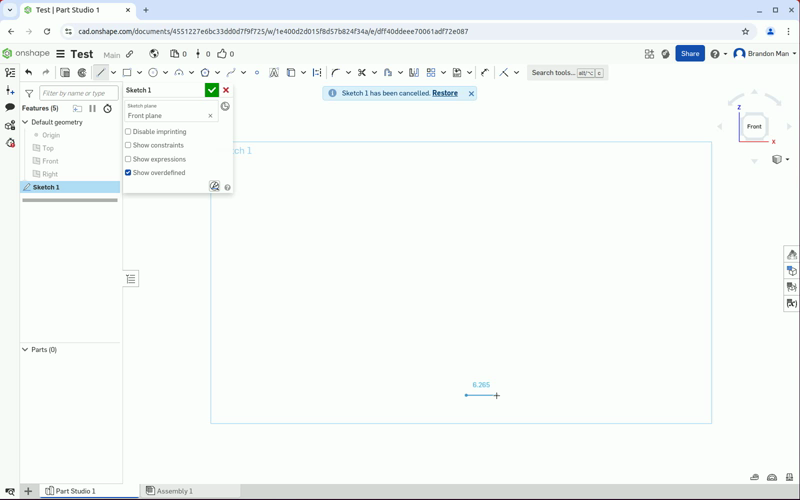
mouse_move(483, 395)
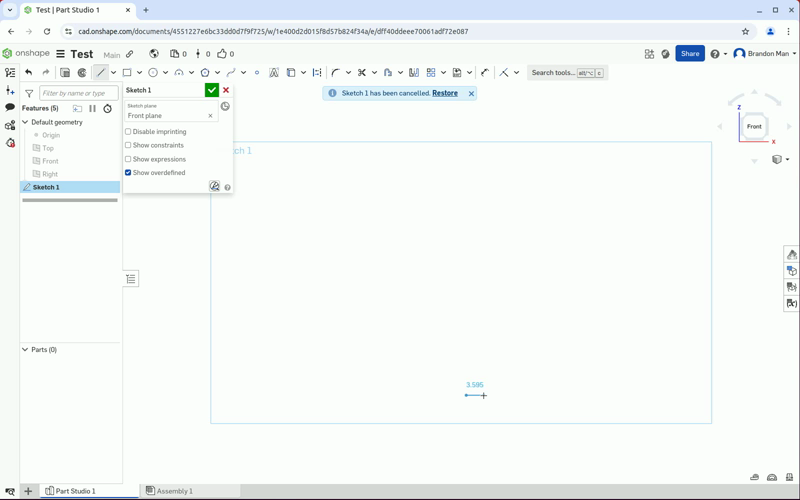
click(483, 395)
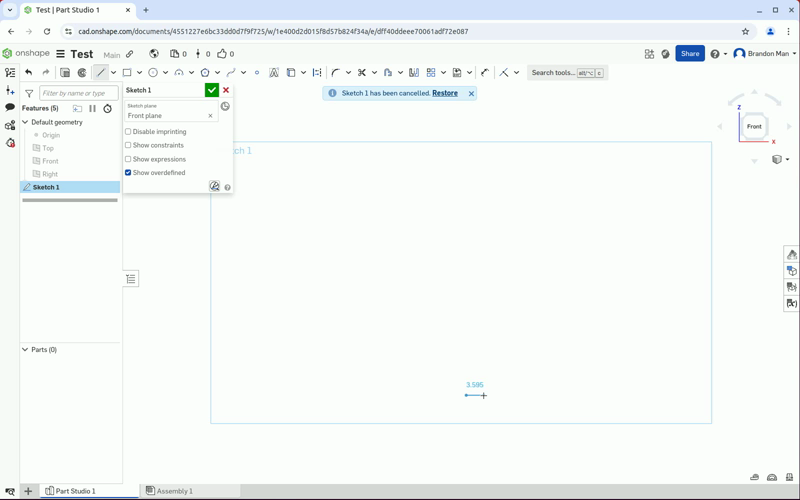
key_up(shift)
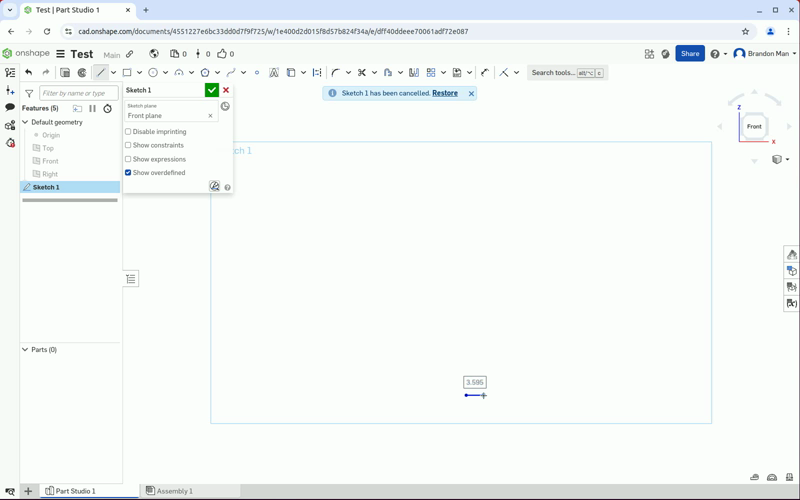
key_down(shift)
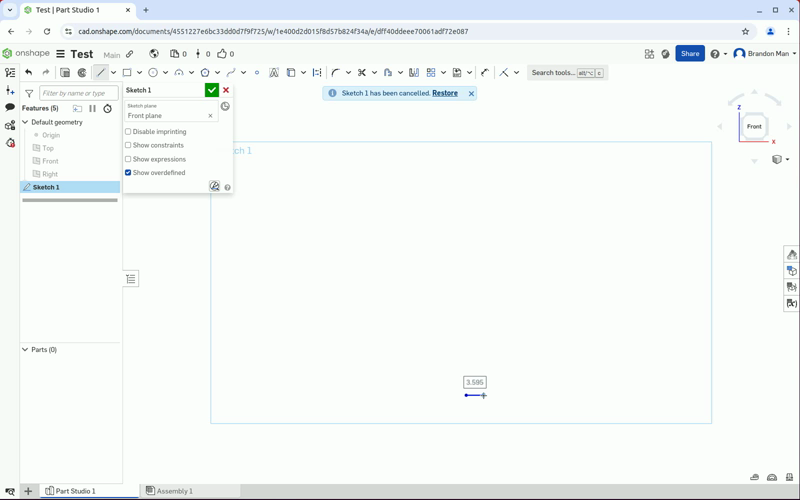
mouse_move(513, 395)
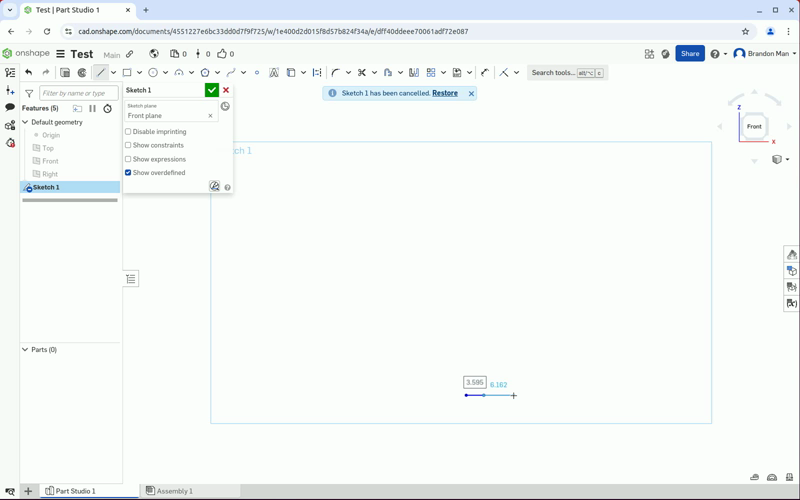
mouse_move(483, 389)
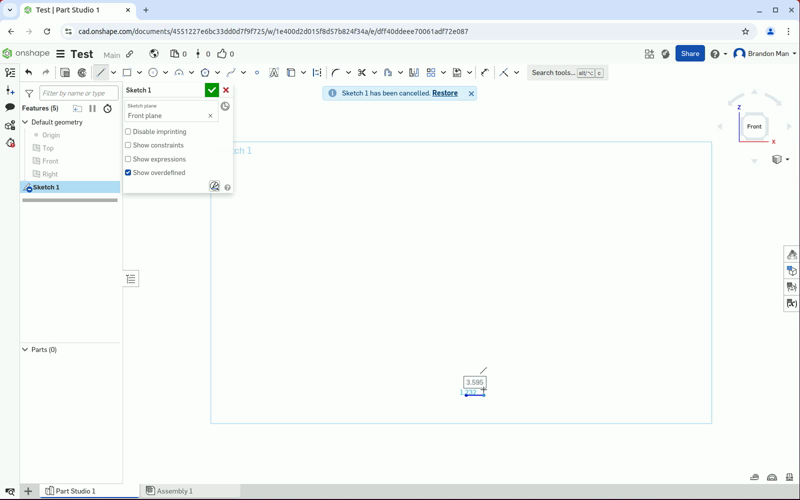
scroll(6)
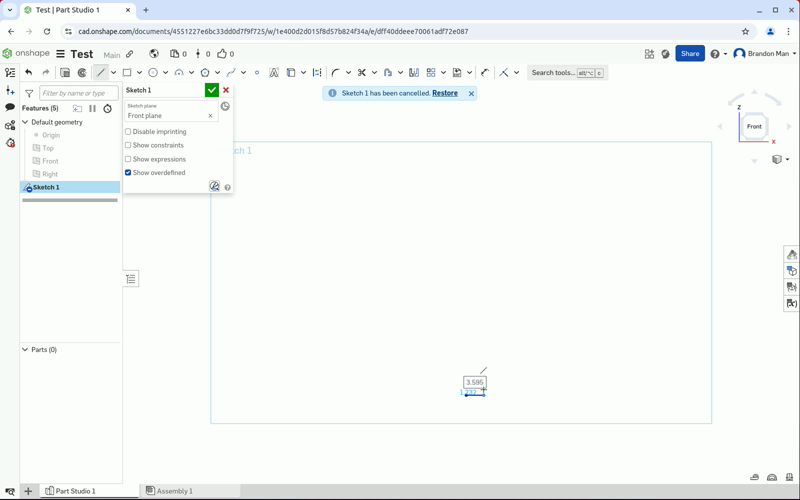
scroll(6)
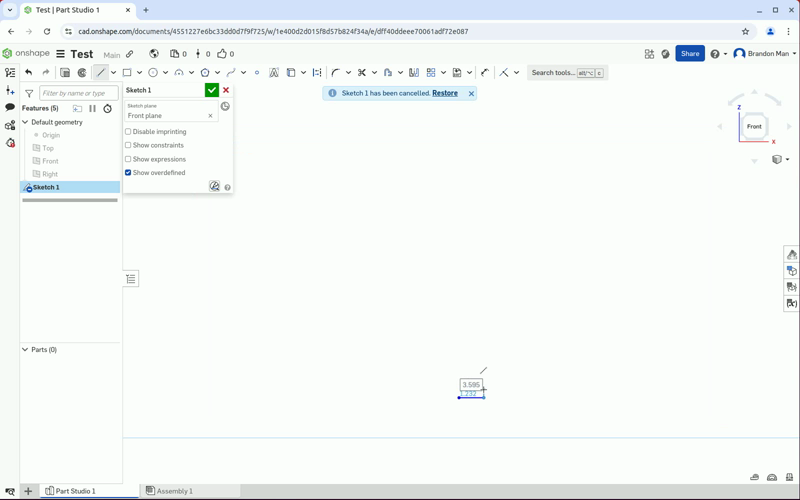
scroll(6)
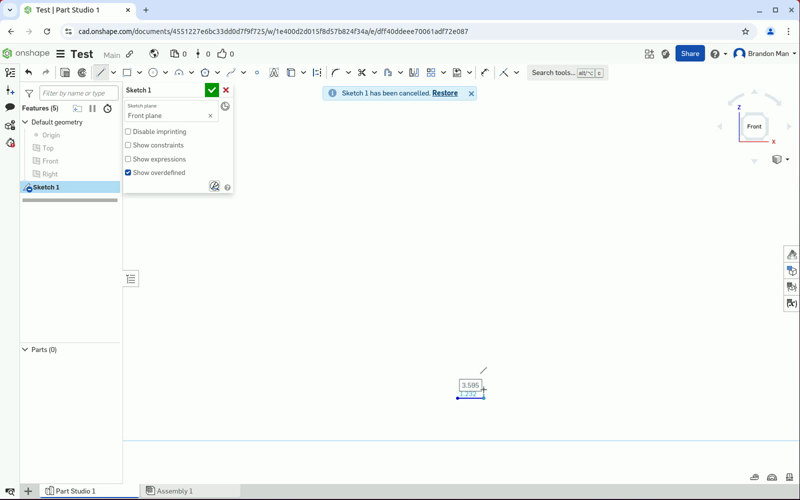
scroll(6)
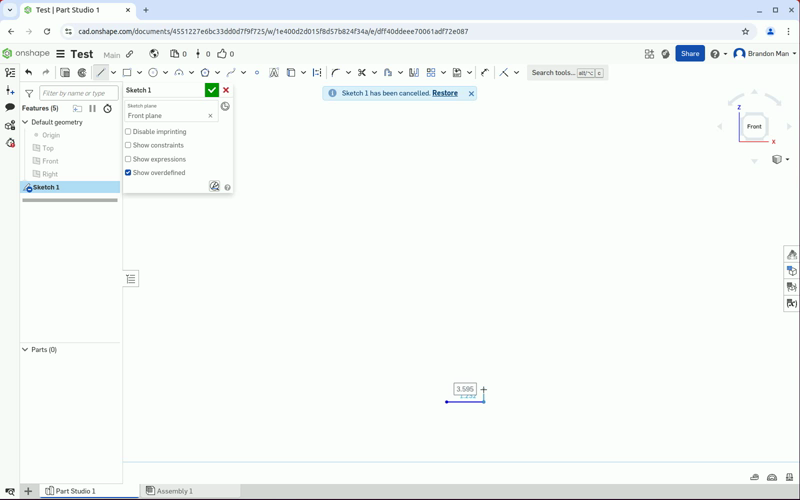
scroll(6)
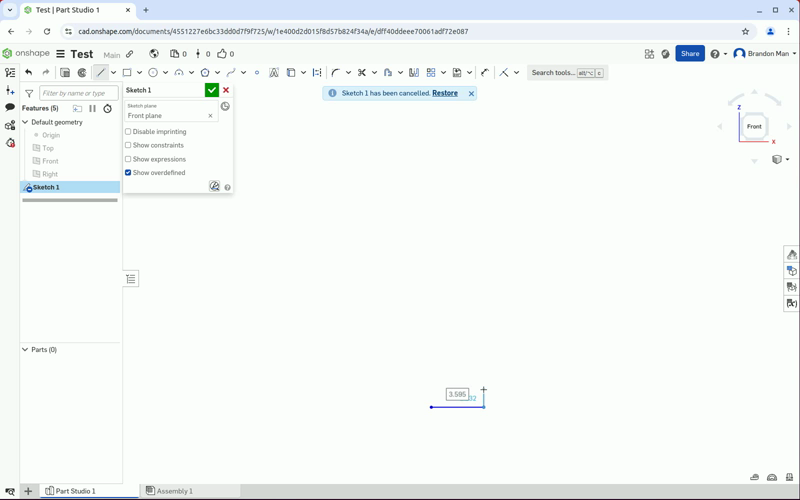
scroll(6)
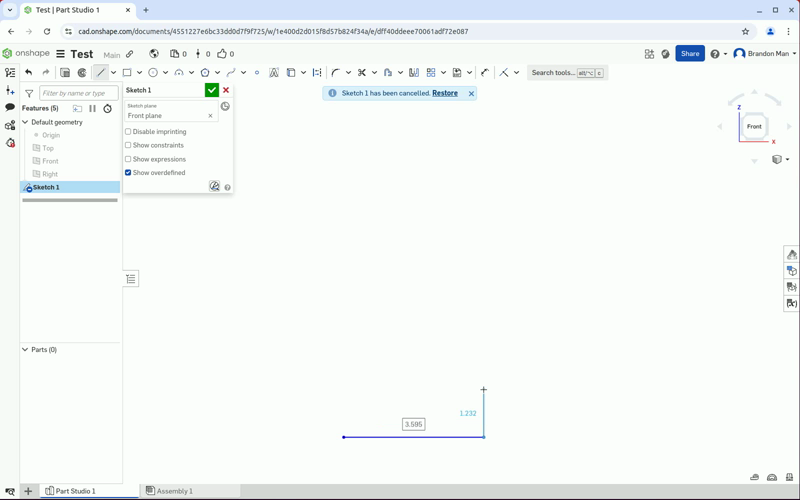
scroll(6)
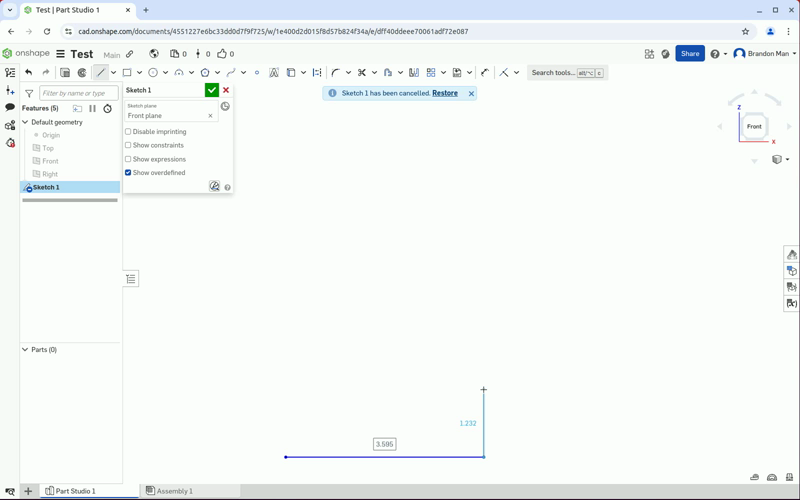
click(483, 389)
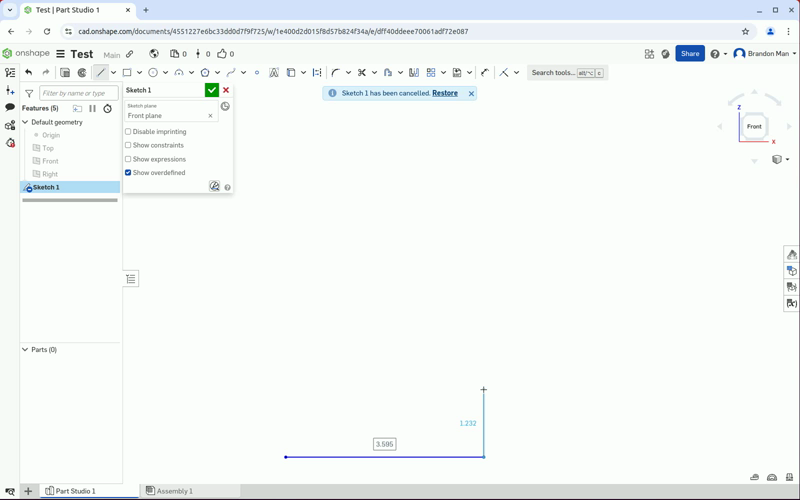
scroll(-6)
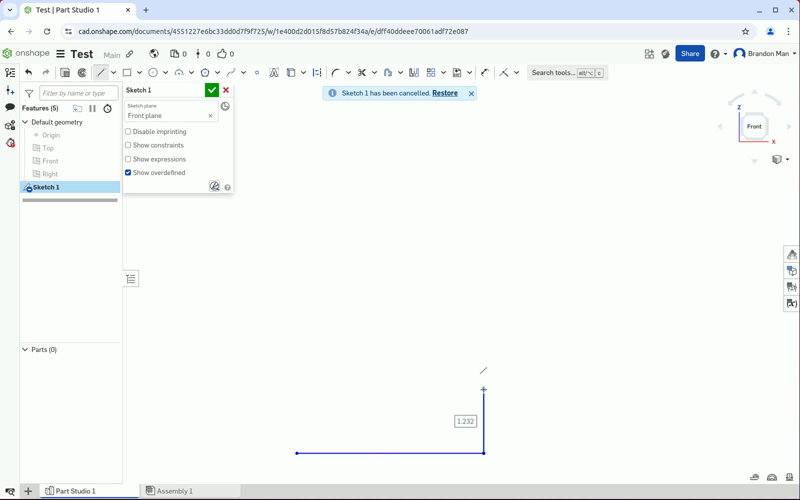
scroll(-6)
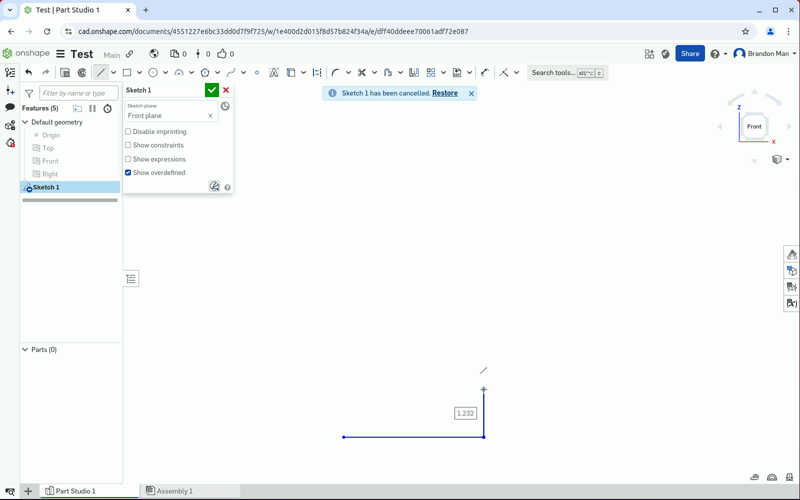
scroll(-6)
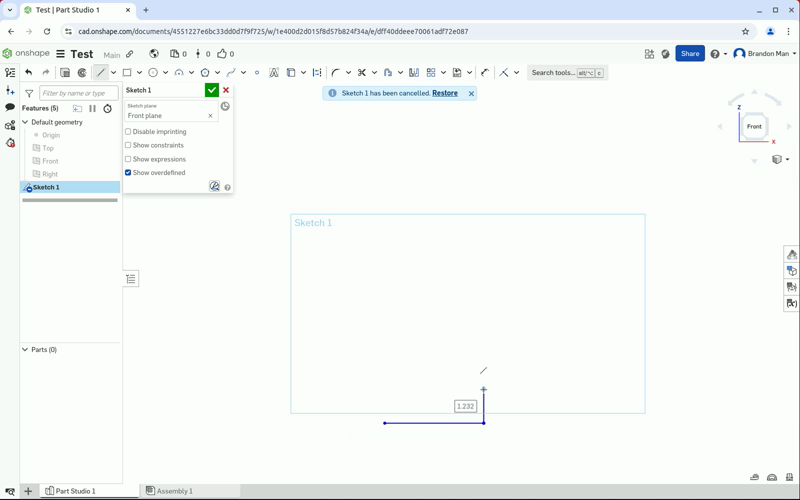
scroll(-6)
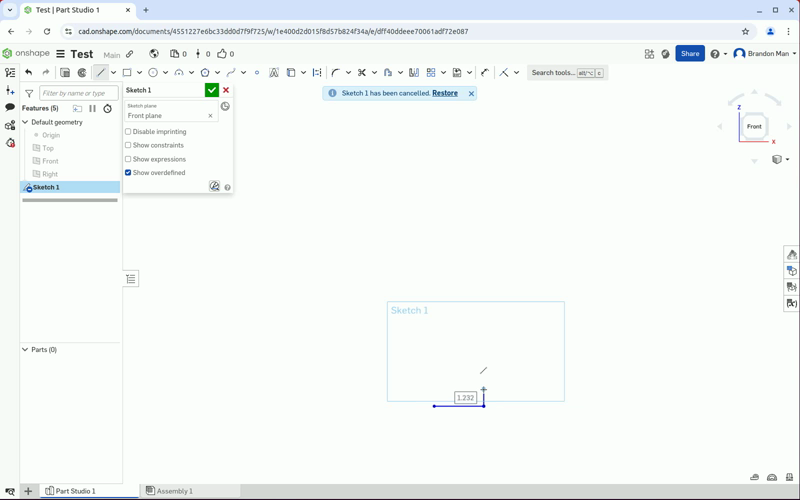
scroll(-6)
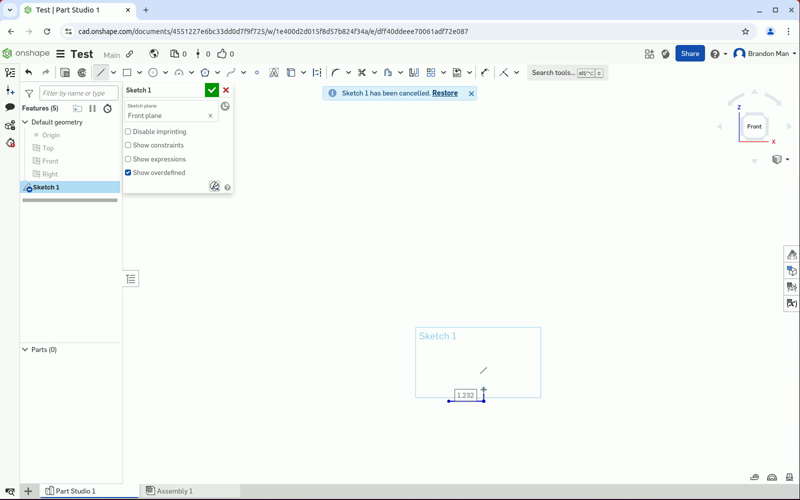
scroll(-6)
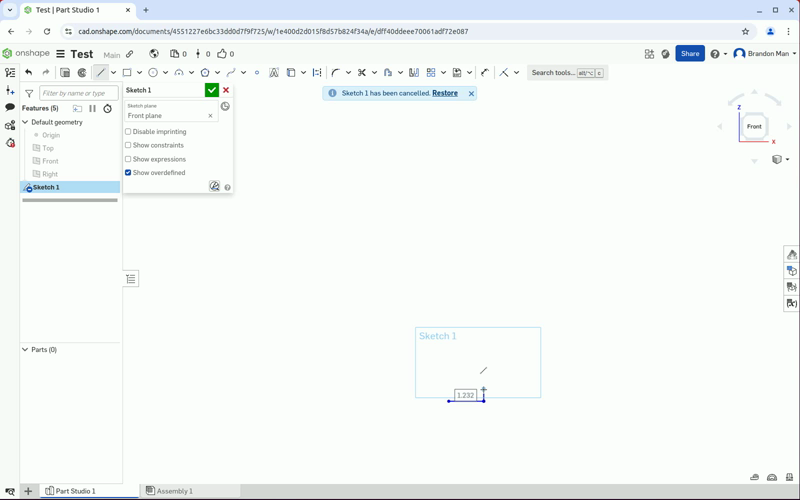
scroll(-6)
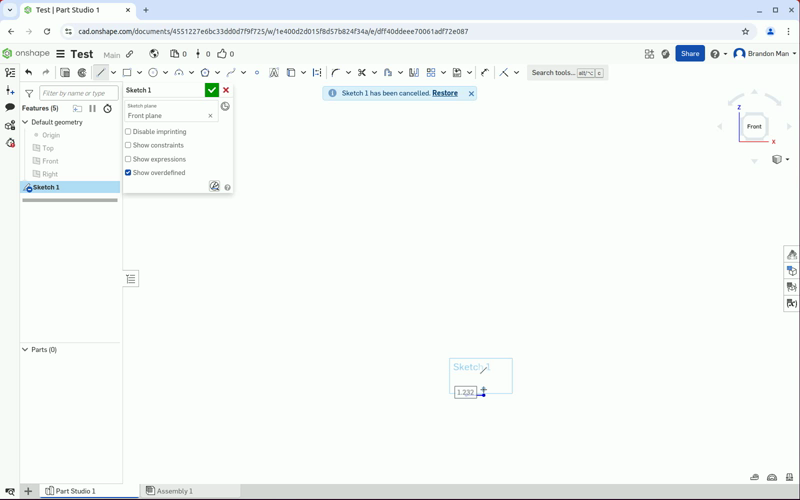
key_up(shift)
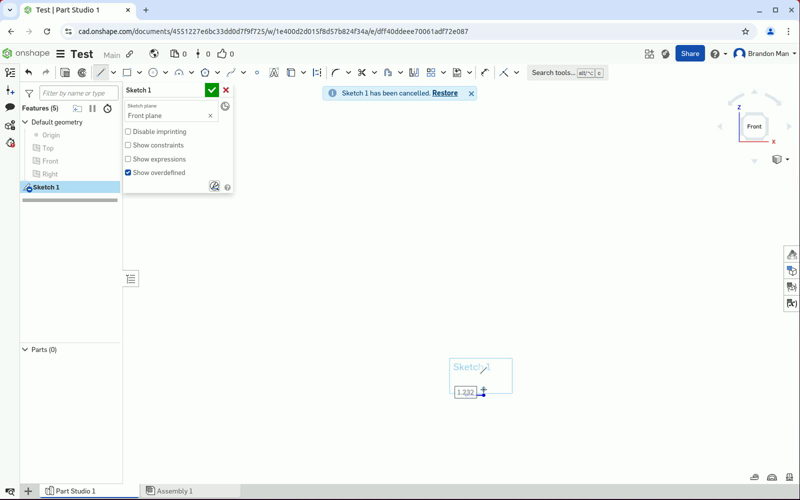
key_down(shift)
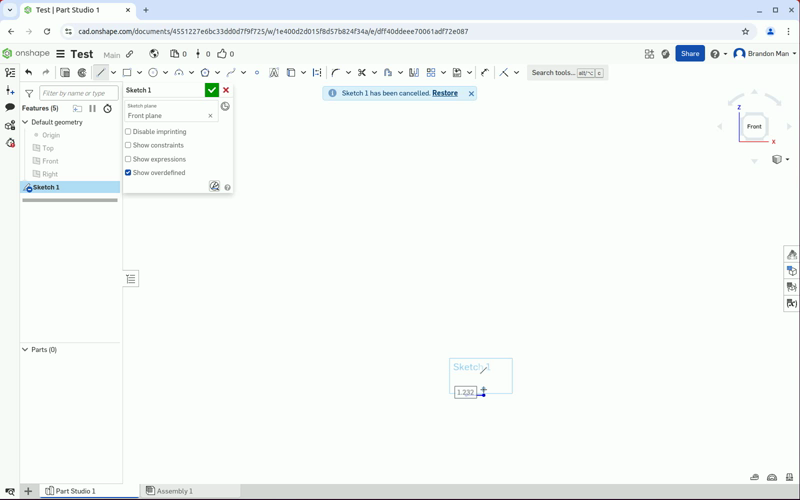
mouse_move(513, 389)
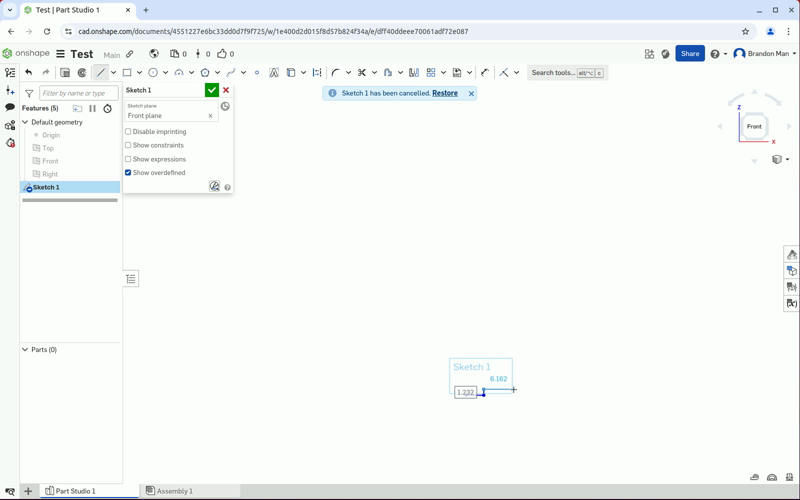
mouse_move(466, 389)
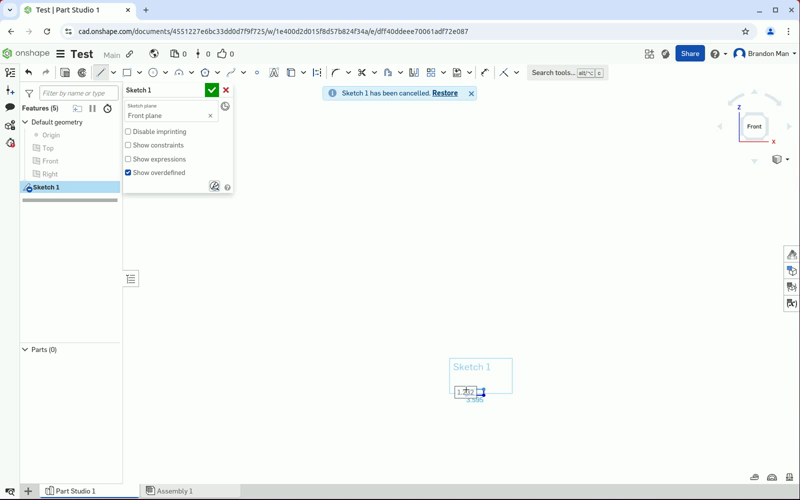
click(466, 389)
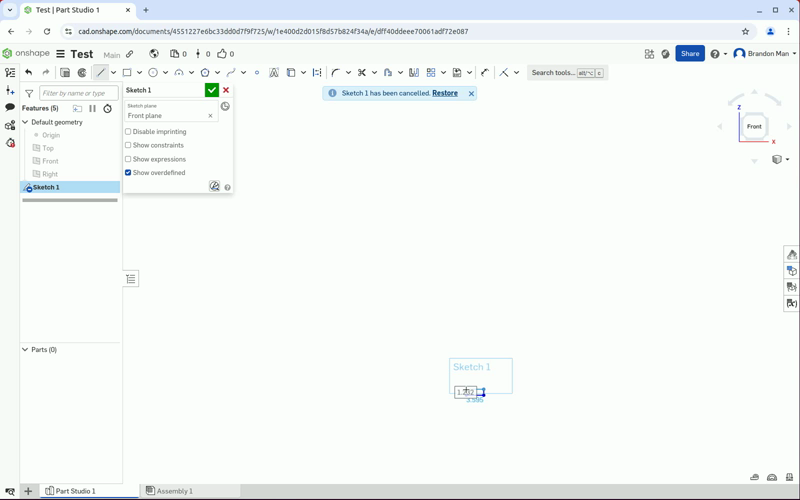
key_up(shift)
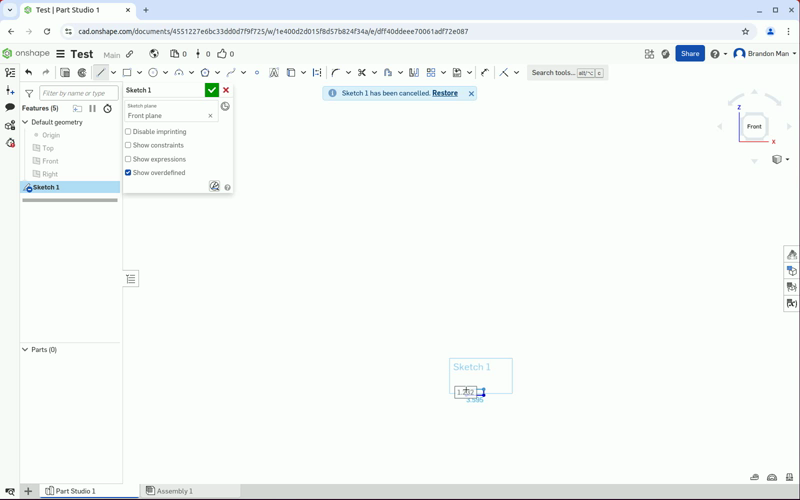
mouse_move(496, 389)
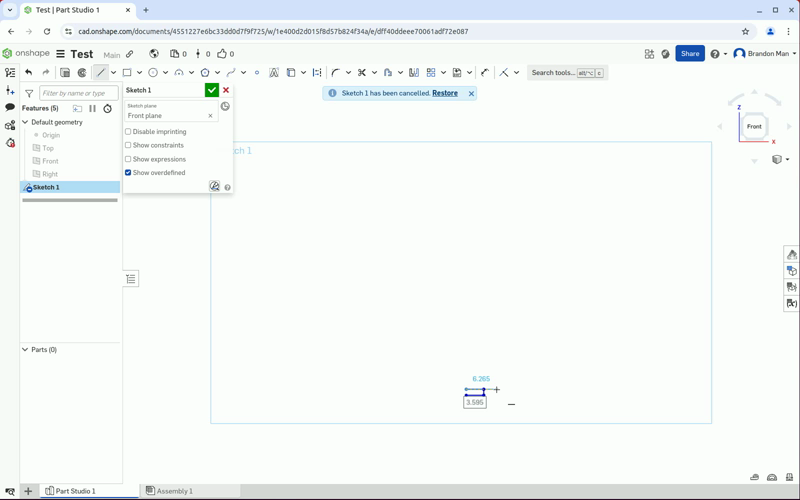
key_down(shift)
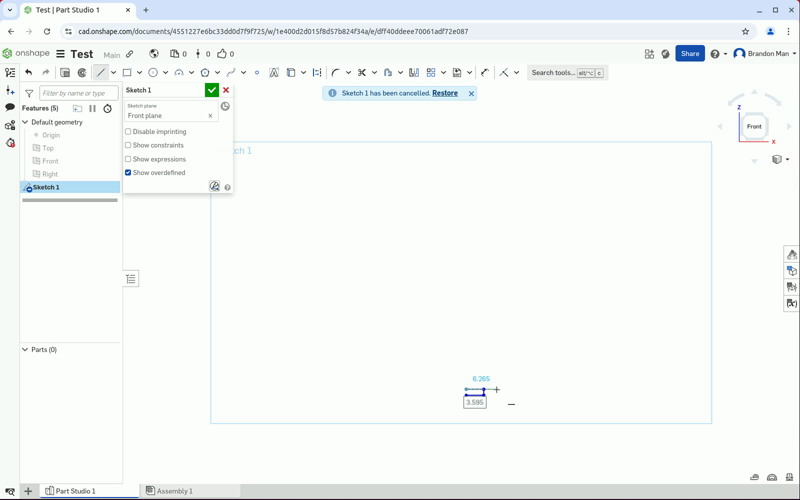
mouse_move(466, 395)
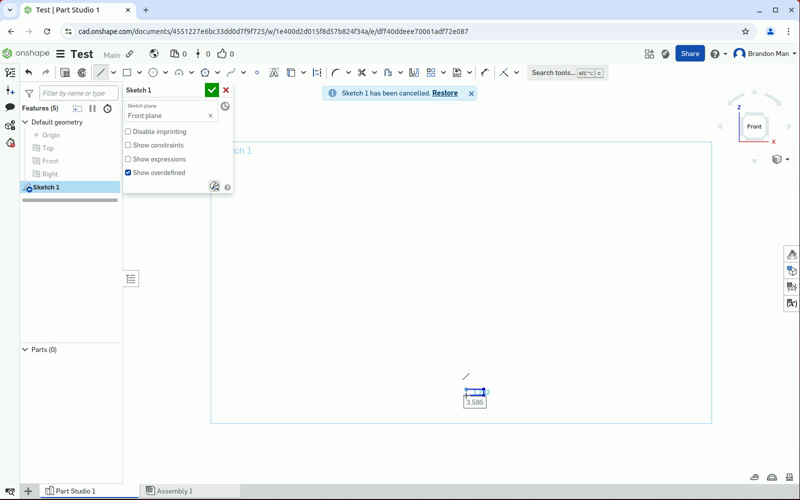
scroll(6)
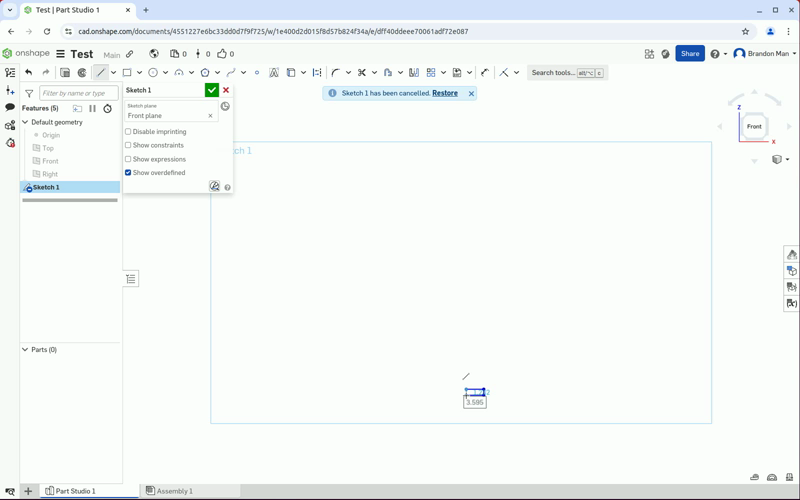
scroll(6)
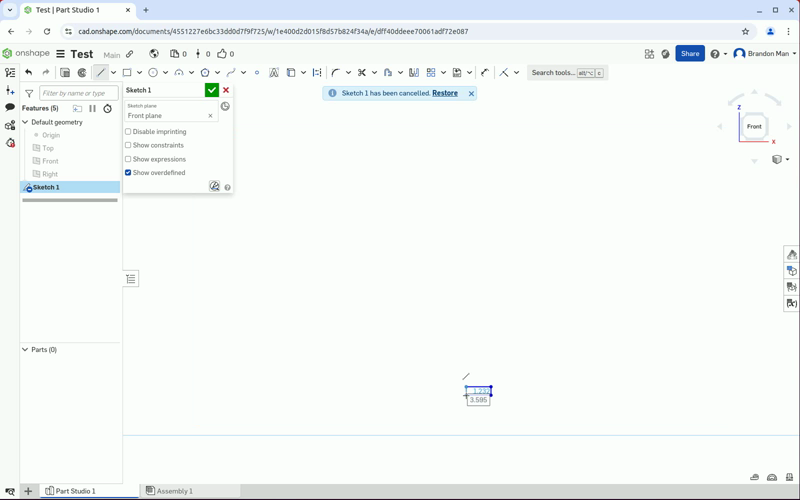
scroll(6)
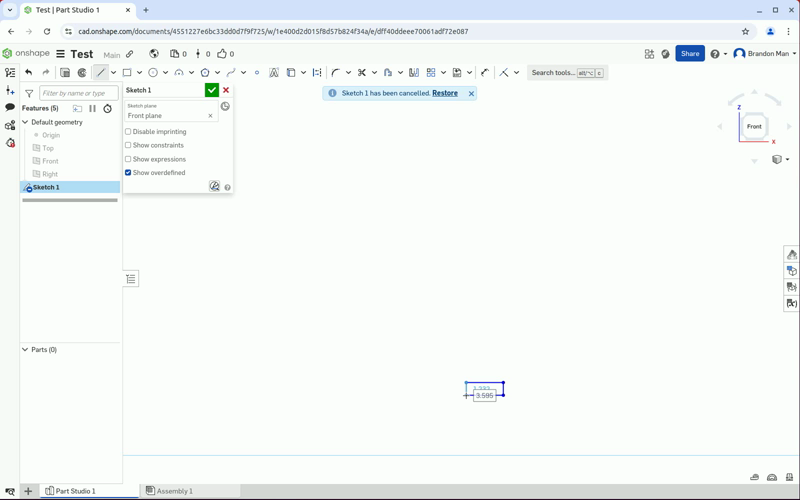
scroll(6)
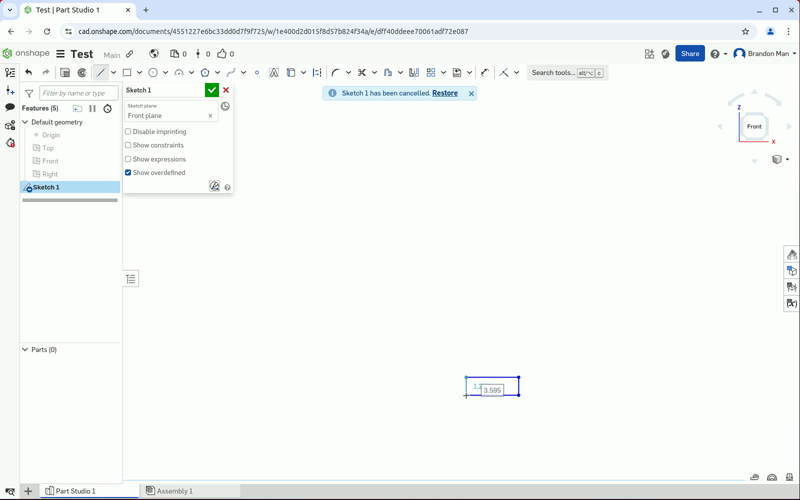
scroll(6)
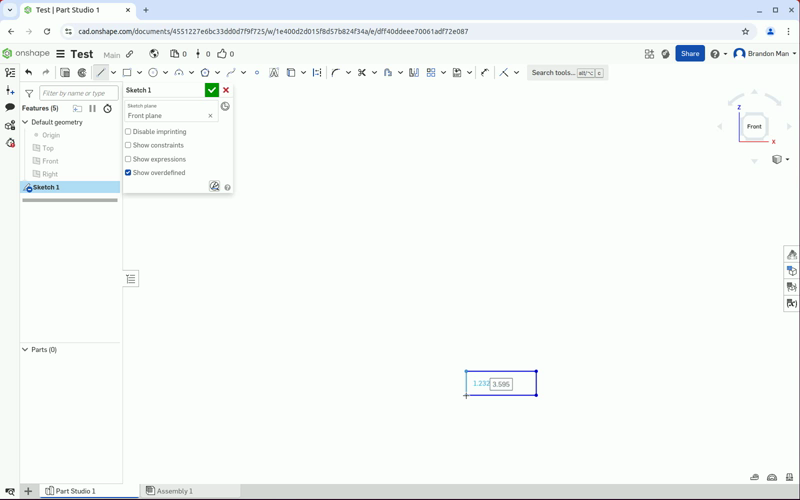
scroll(6)
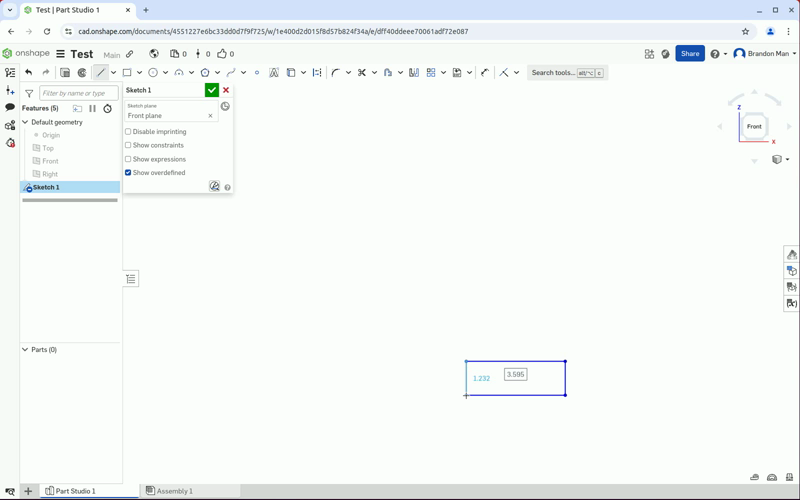
scroll(6)
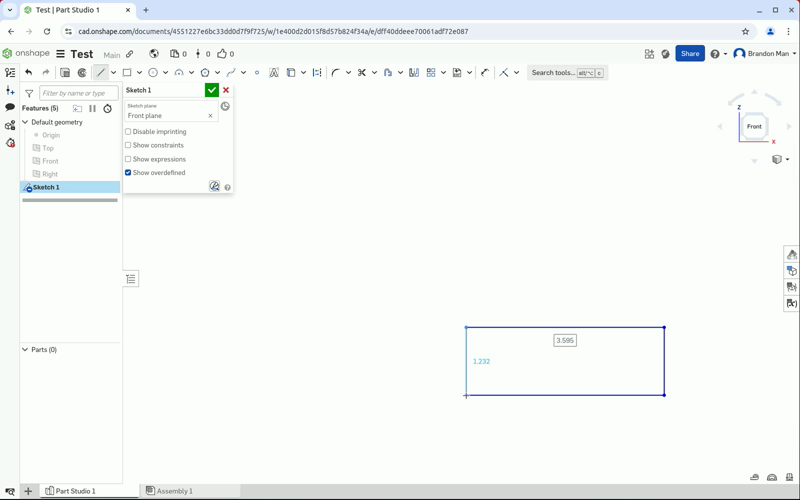
key_up(shift)
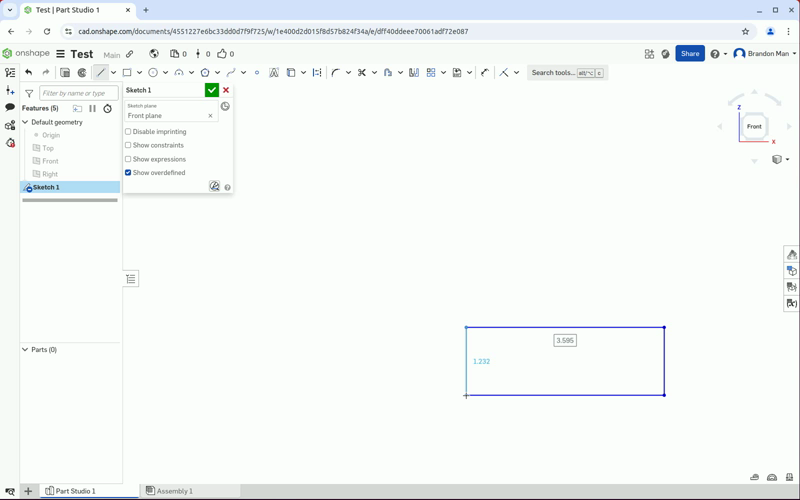
click(466, 395)
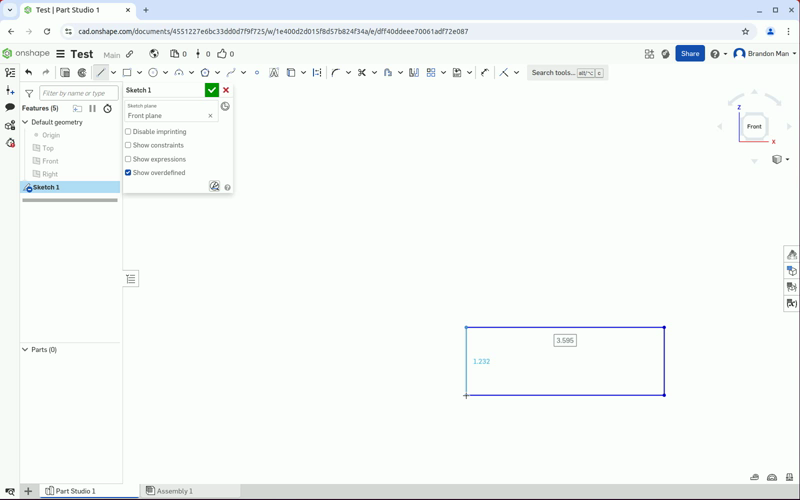
scroll(-6)
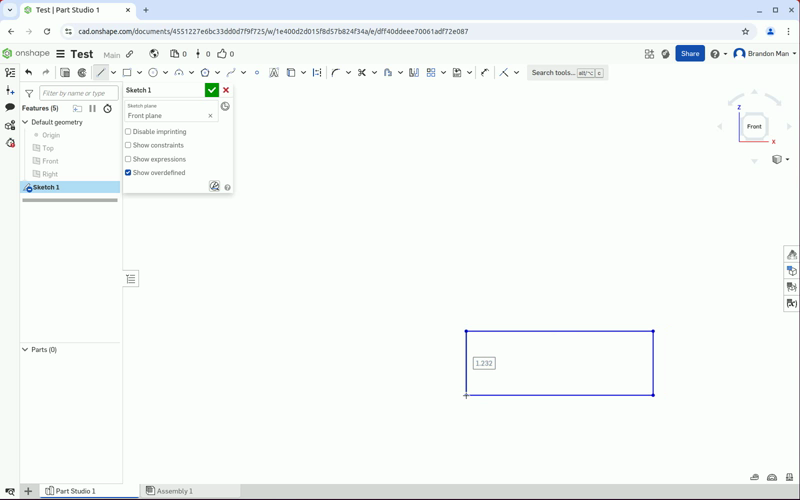
scroll(-6)
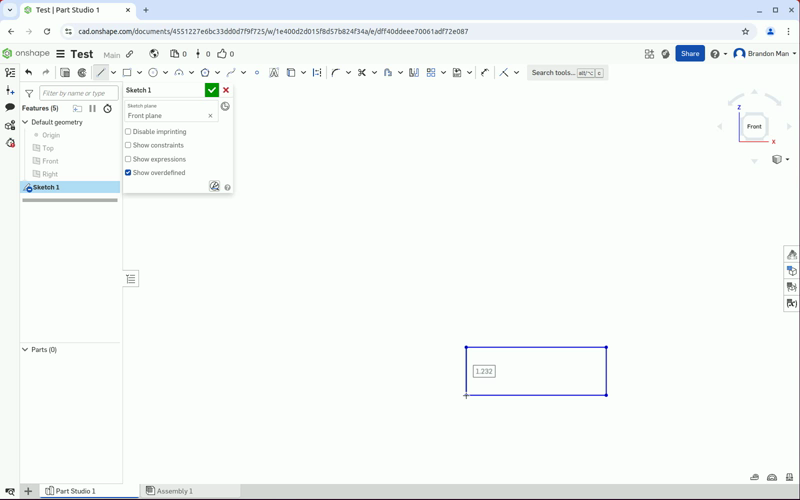
scroll(-6)
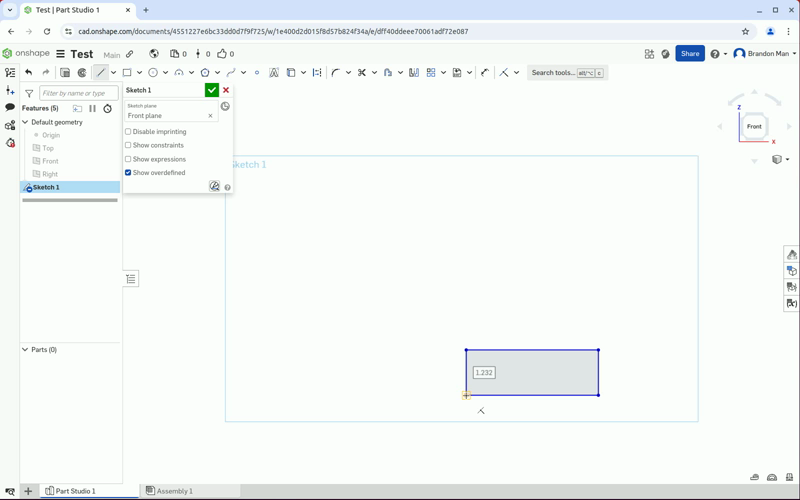
scroll(-6)
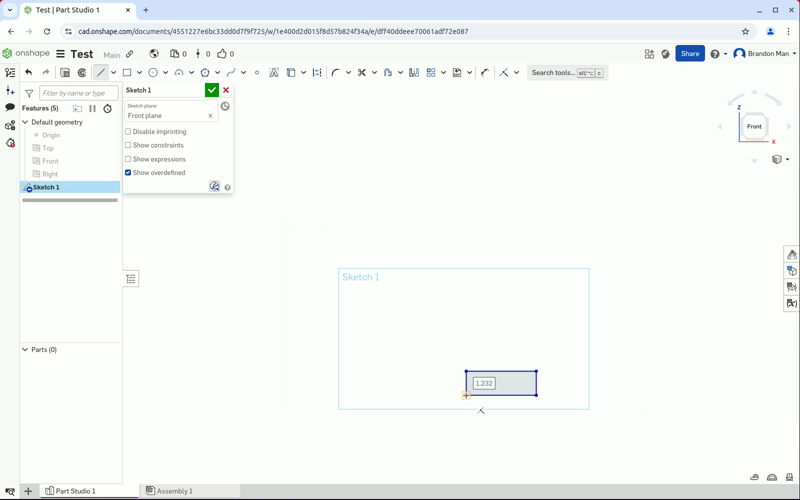
scroll(-6)
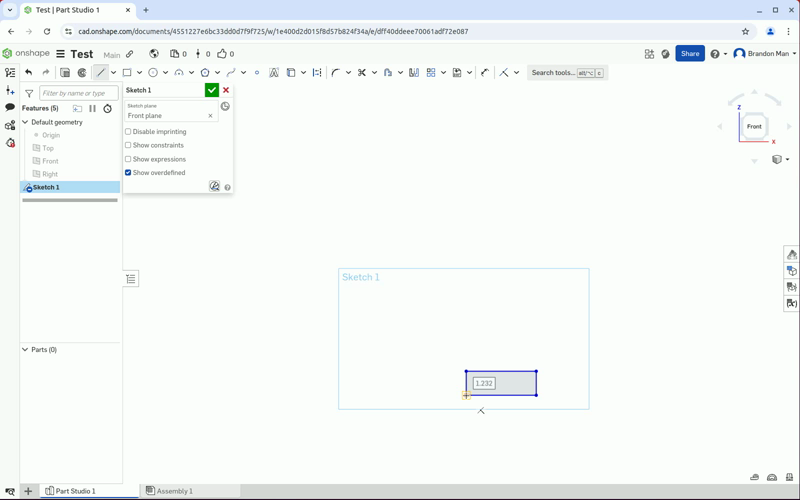
scroll(-6)
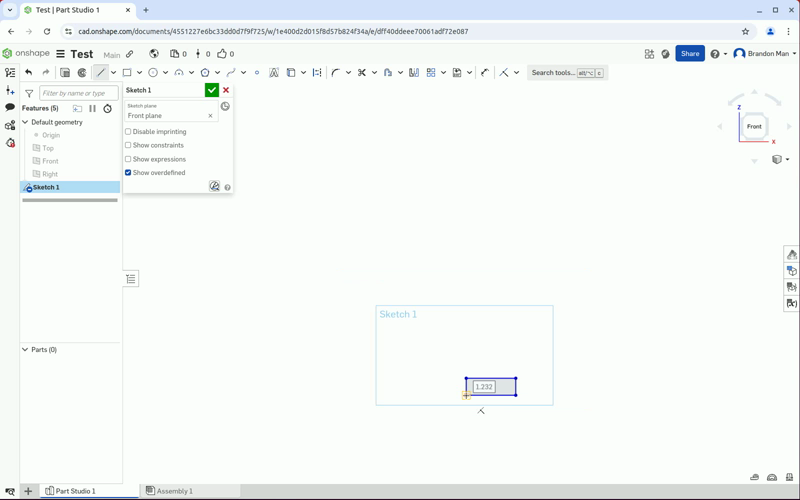
scroll(-6)
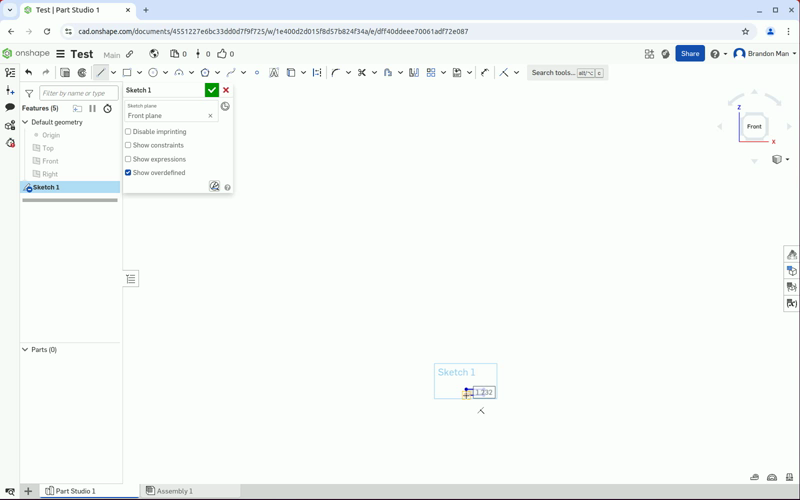
key(esc)
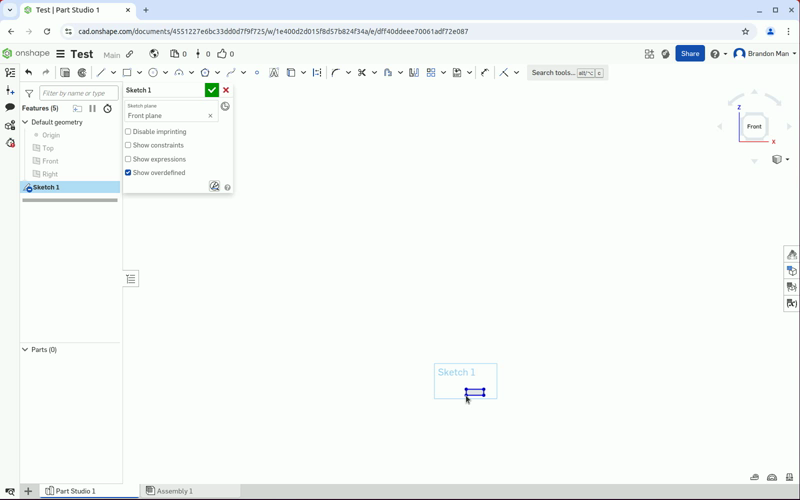
mouse_move(470, 393)
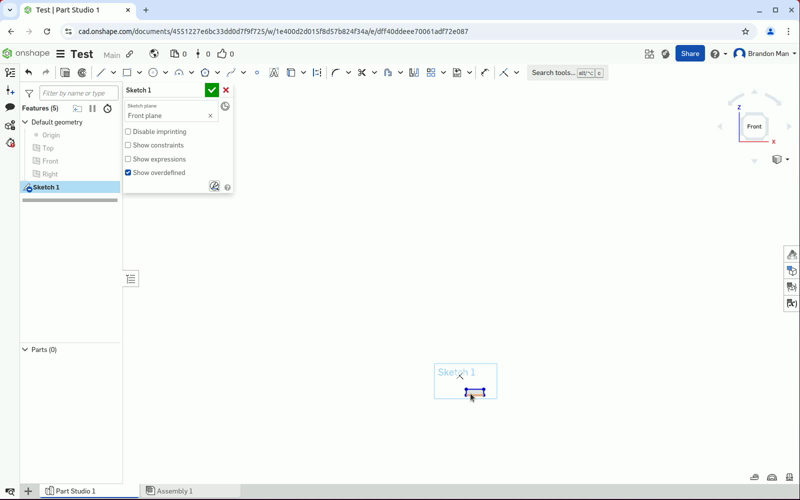
scroll(6)
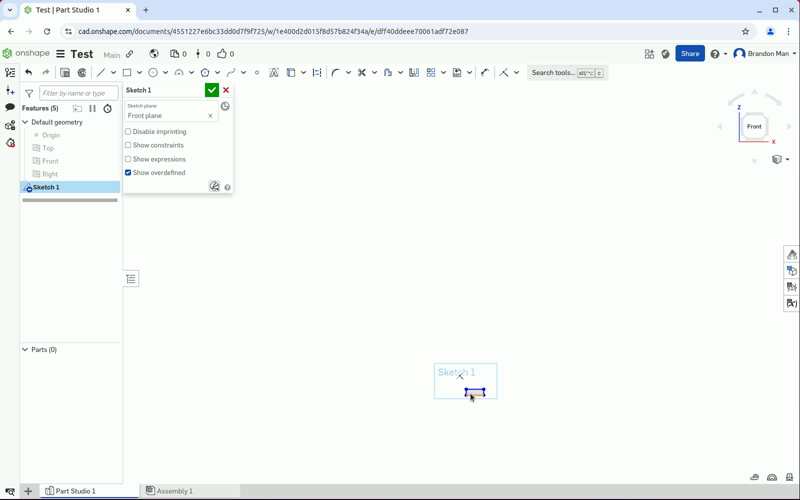
scroll(6)
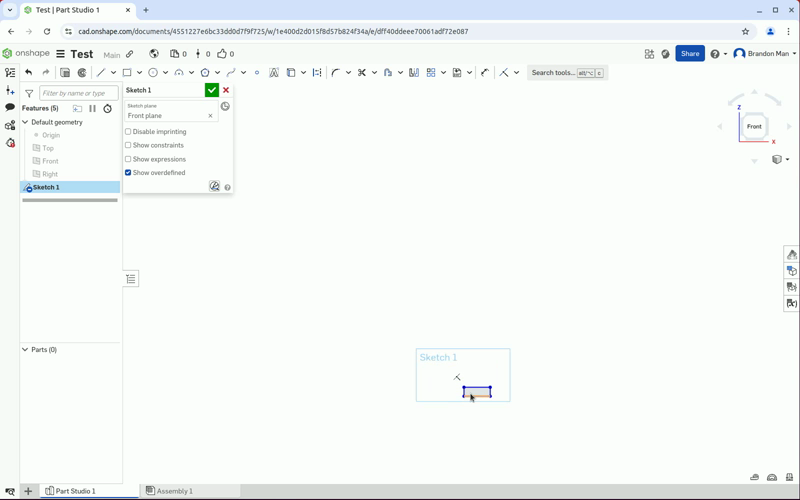
scroll(6)
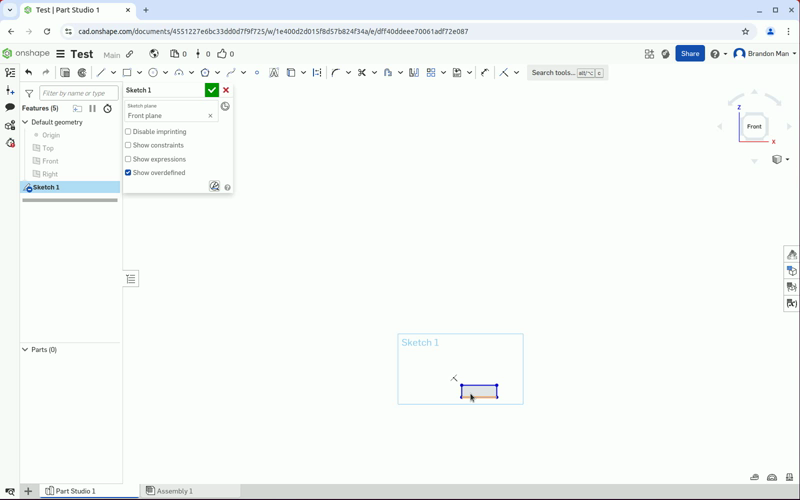
scroll(6)
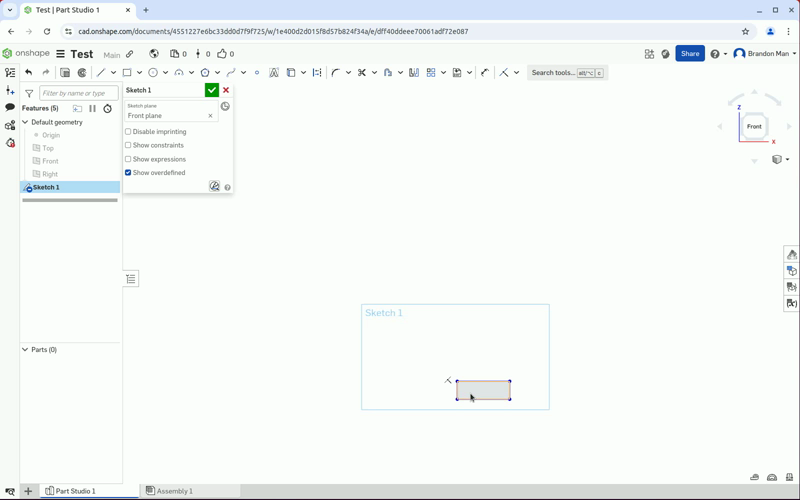
scroll(6)
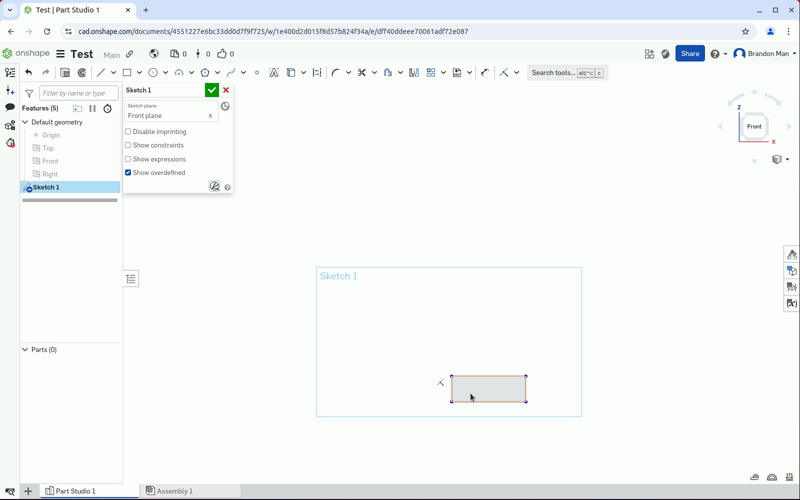
scroll(6)
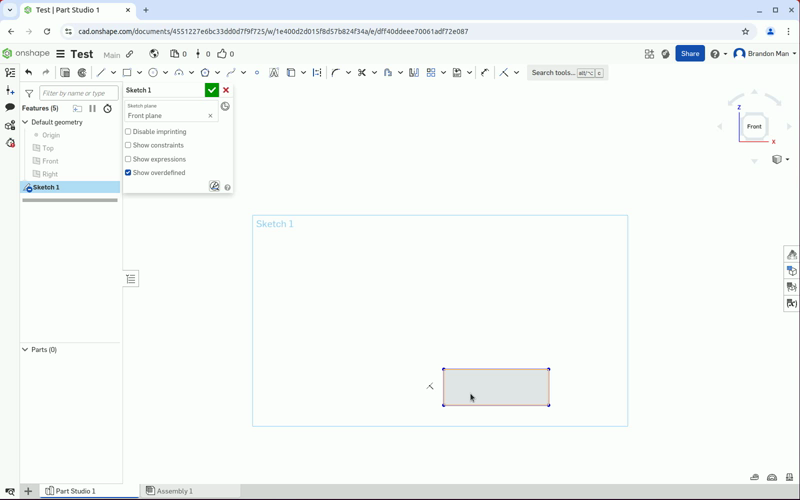
scroll(6)
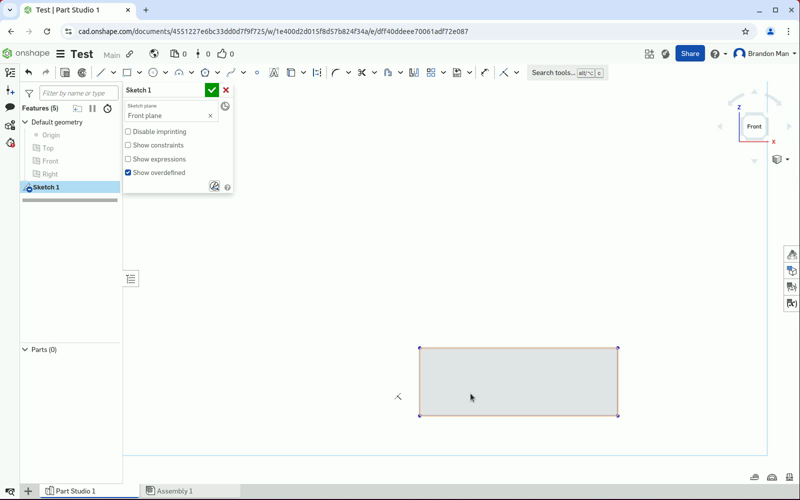
click(470, 393)
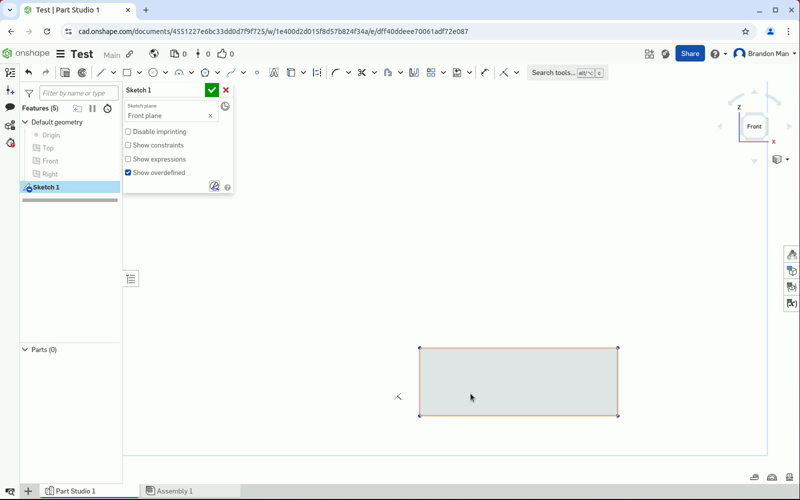
scroll(-6)
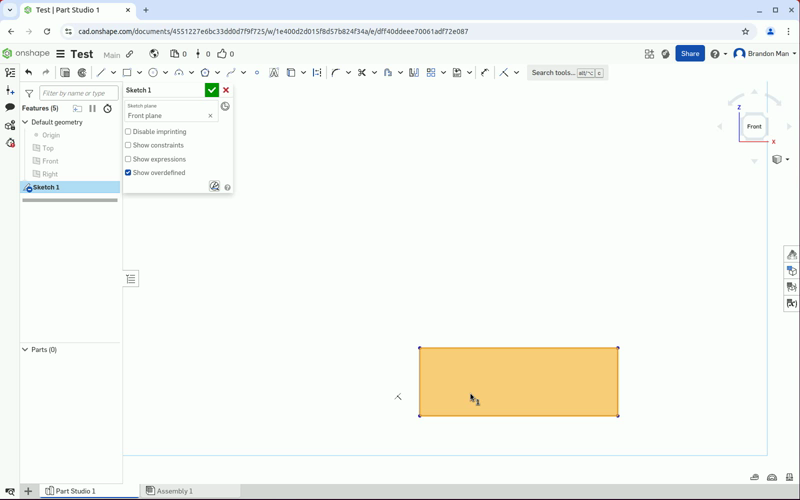
scroll(-6)
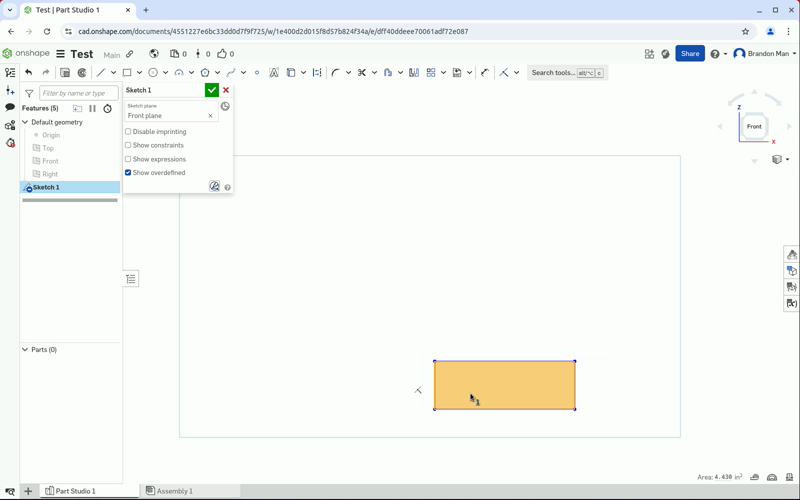
scroll(-6)
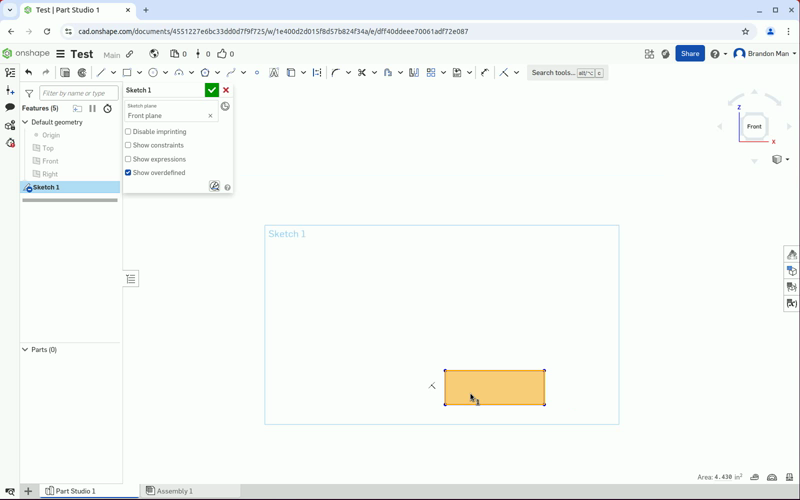
scroll(-6)
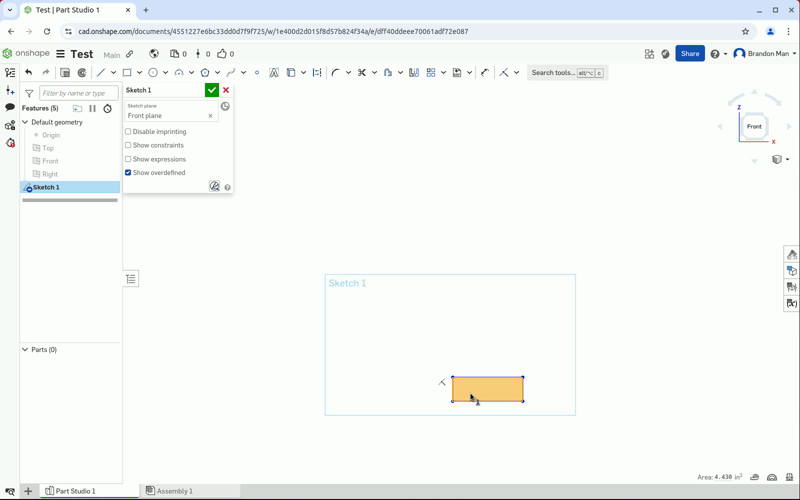
scroll(-6)
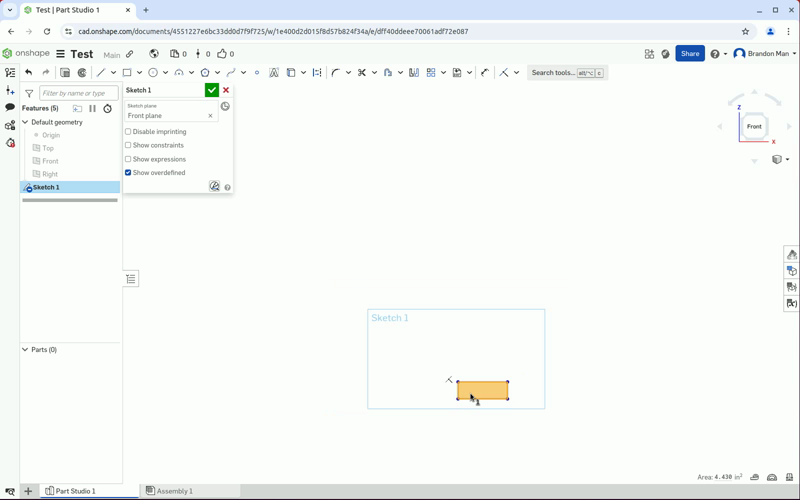
scroll(-6)
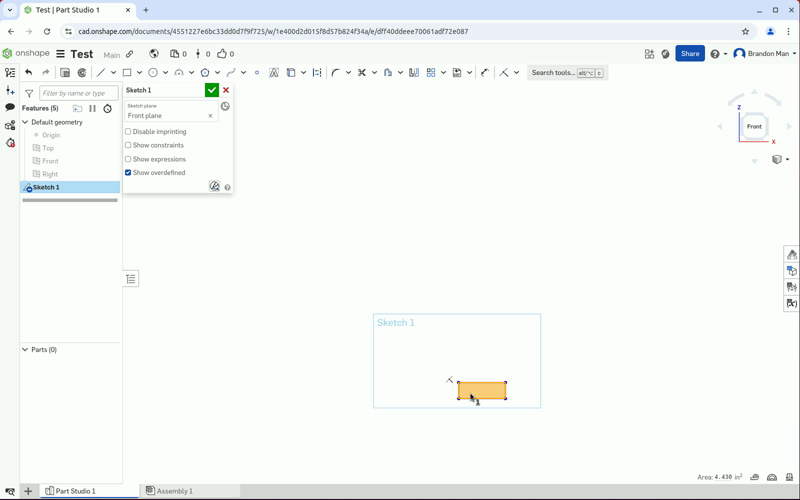
scroll(-6)
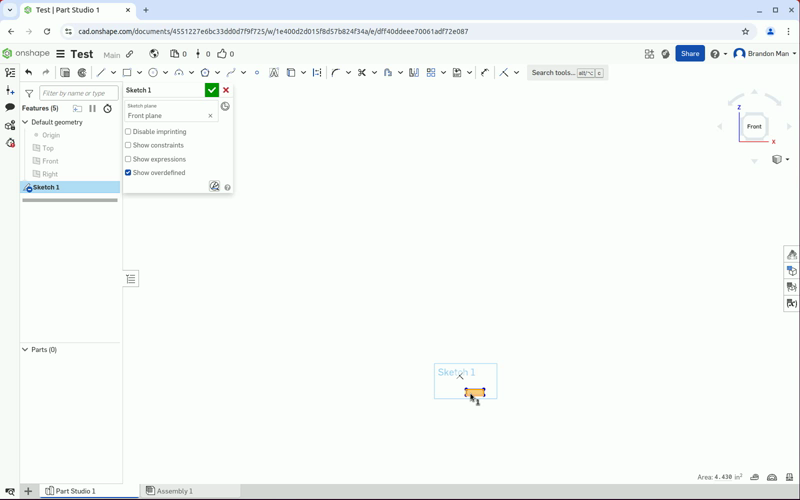
mouse_move(73, 352)
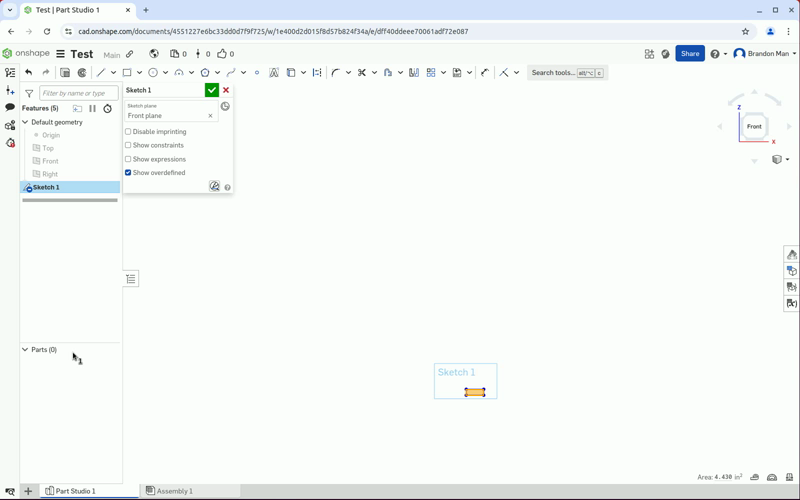
key(shift+y)
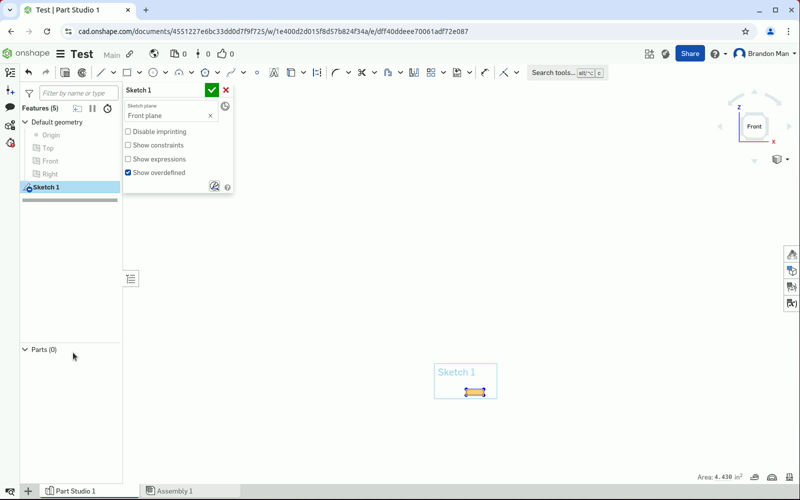
key(shift+e)
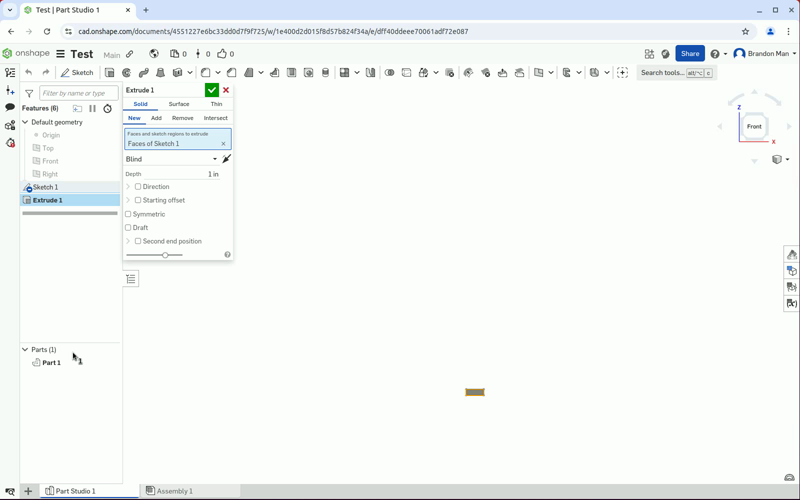
mouse_move(143, 106)
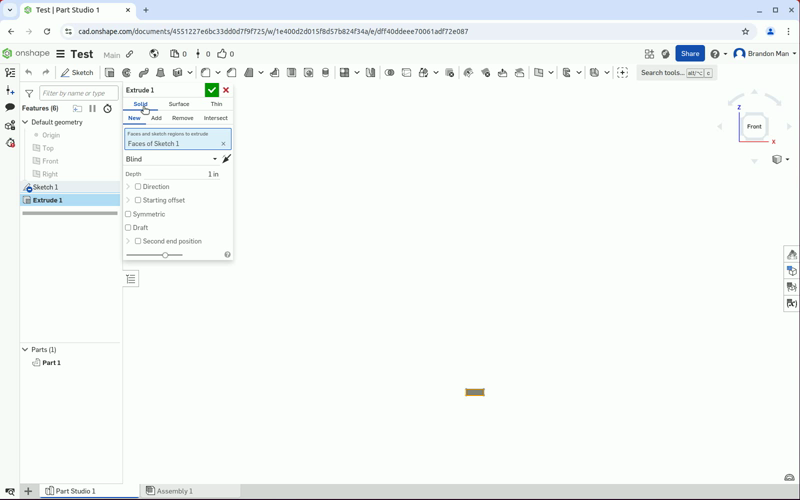
click(143, 106)
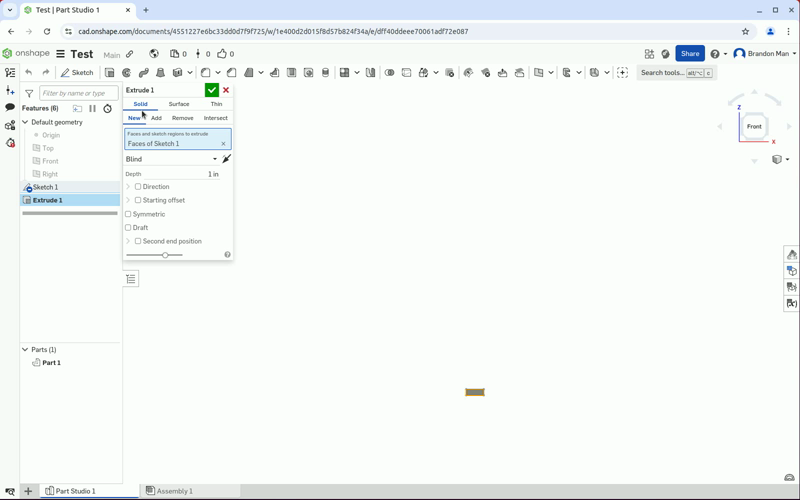
mouse_move(137, 120)
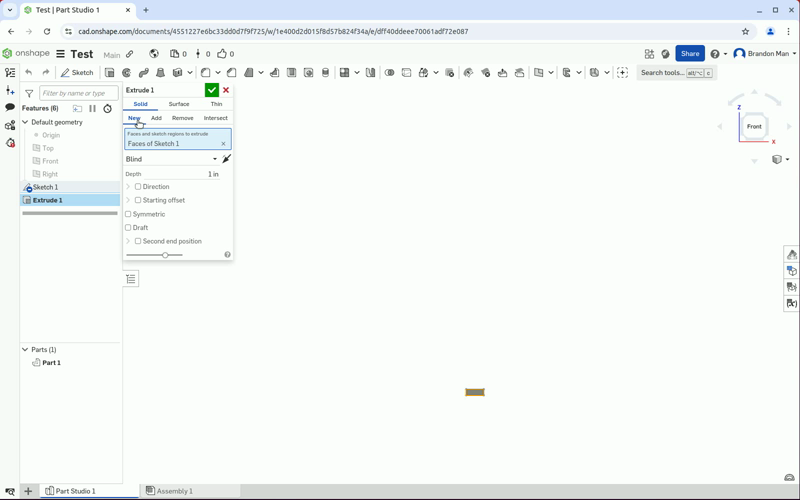
click(137, 120)
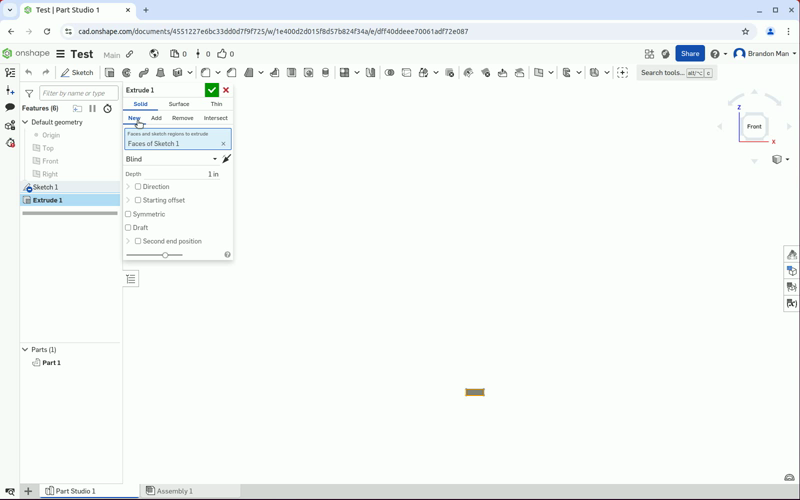
key(tab, 4)
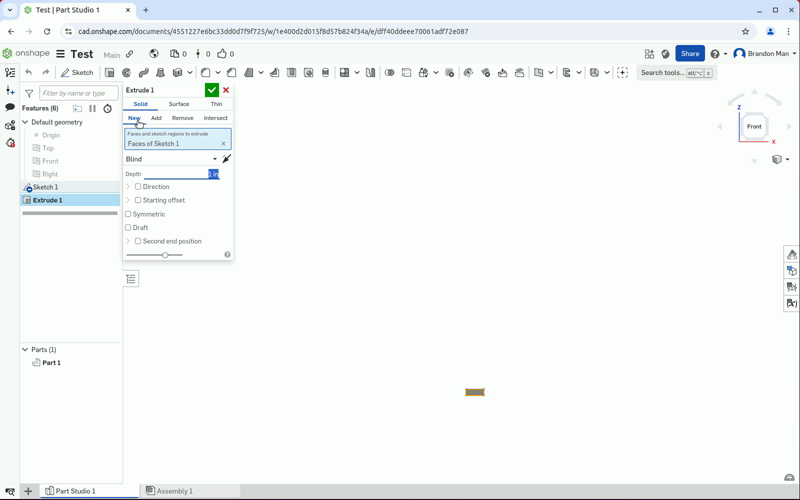
text(-0.241)
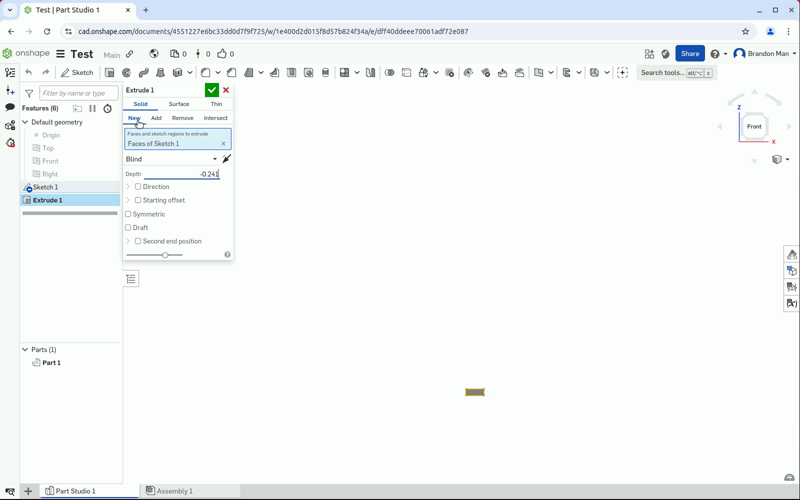
key(enter)
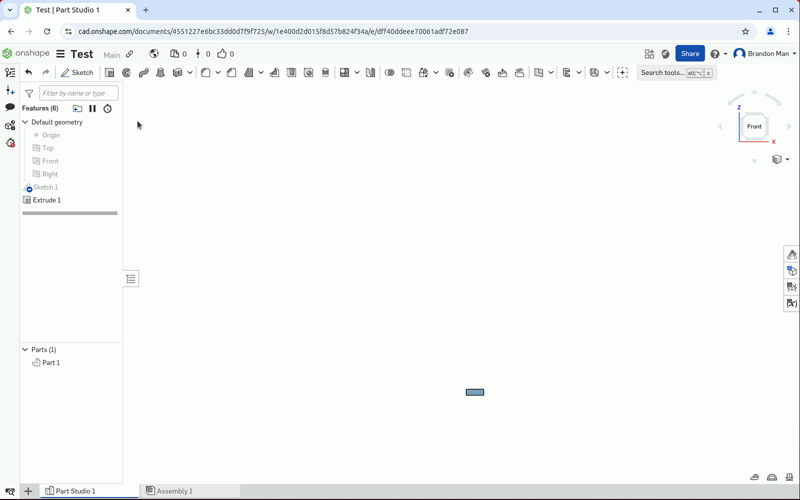
key(shift+h)
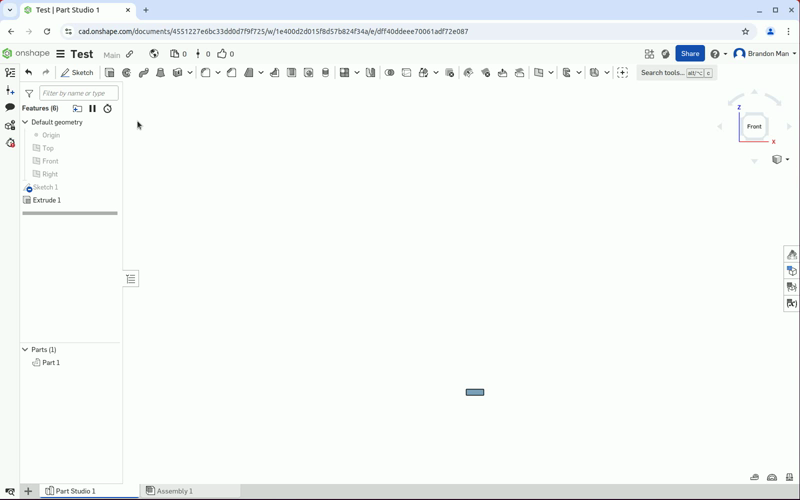
key(shift+h)
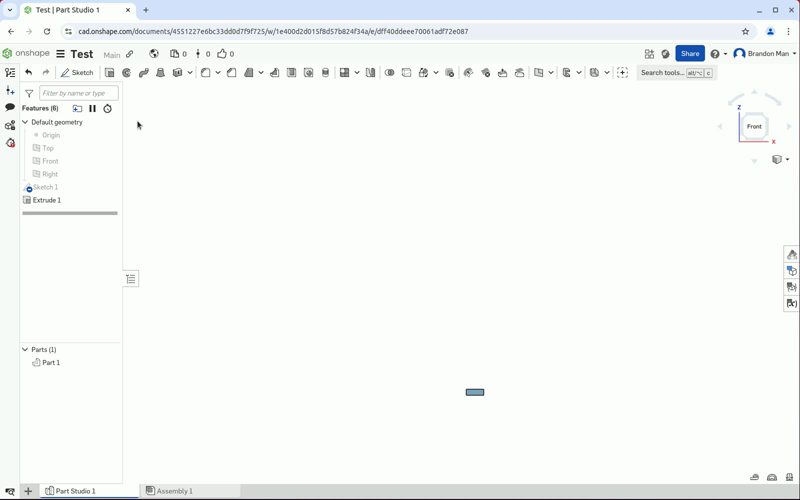
mouse_move(73, 189)
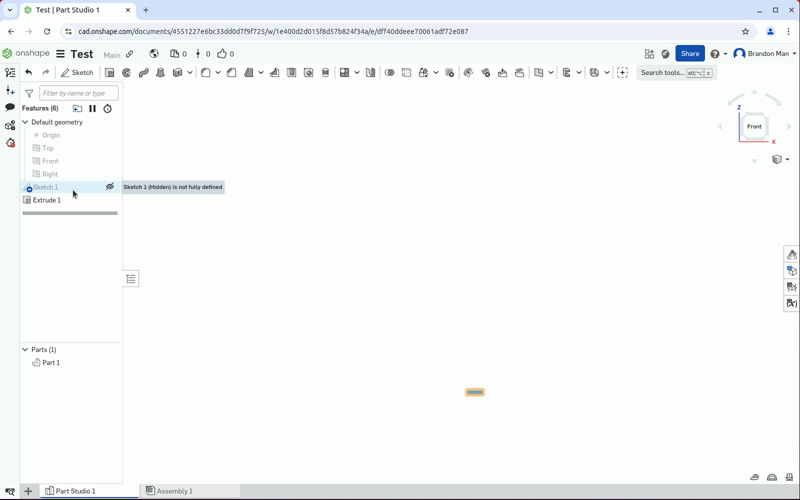
click(73, 189)
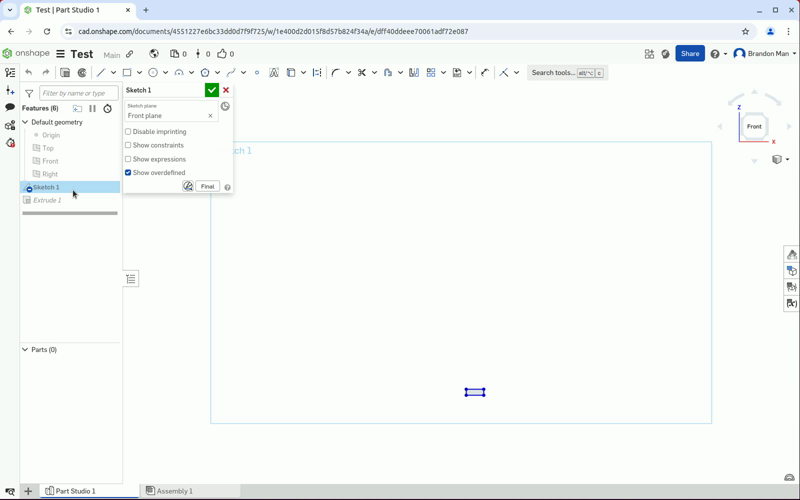
mouse_move(229, 92)
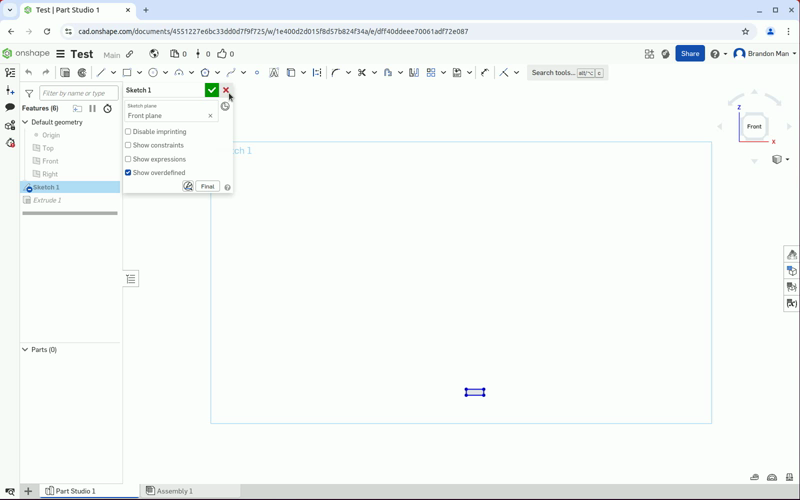
click(229, 92)
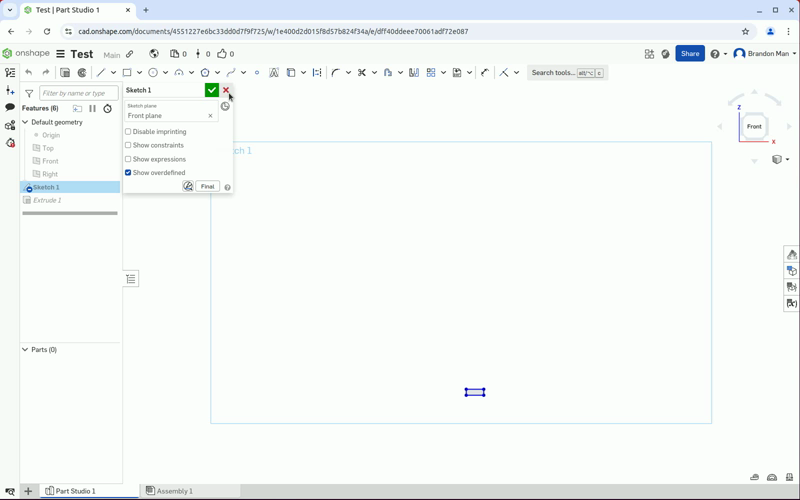
key(shift+s)
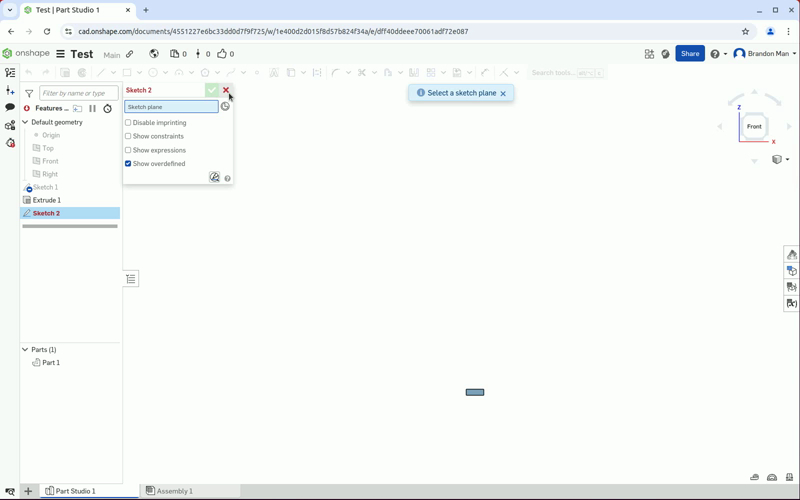
mouse_move(73, 163)
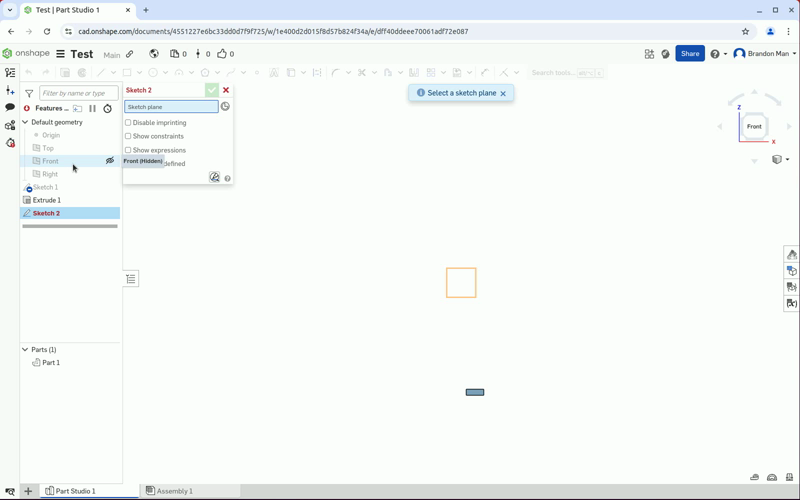
click(73, 163)
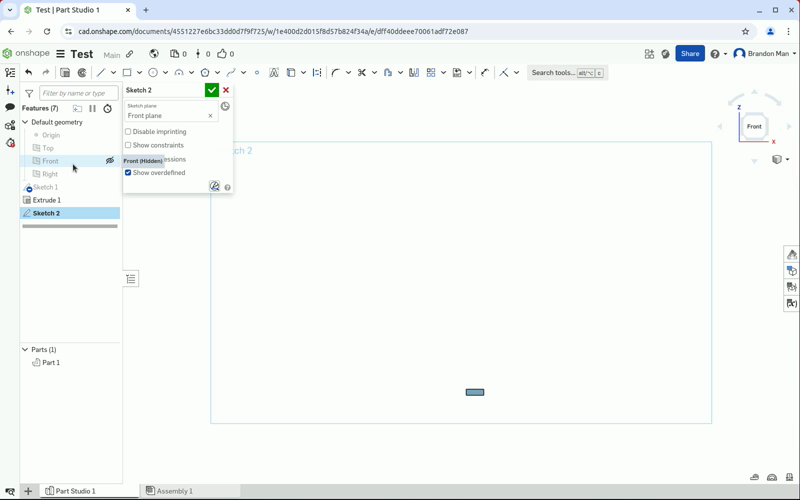
mouse_move(73, 352)
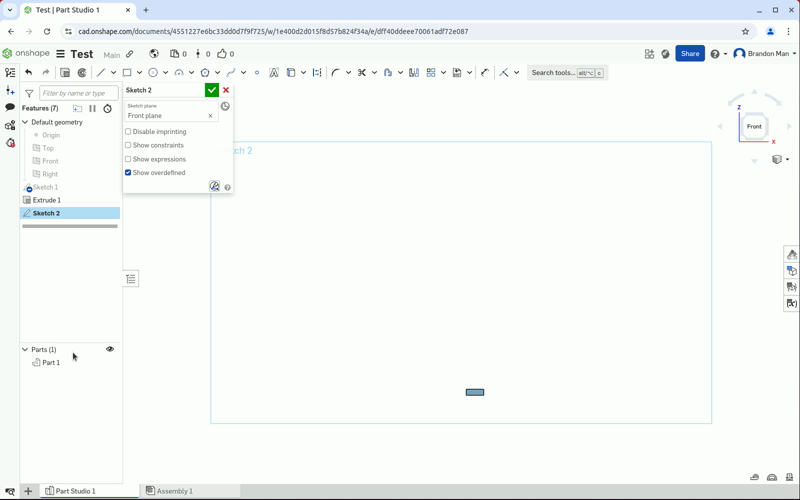
key(y)
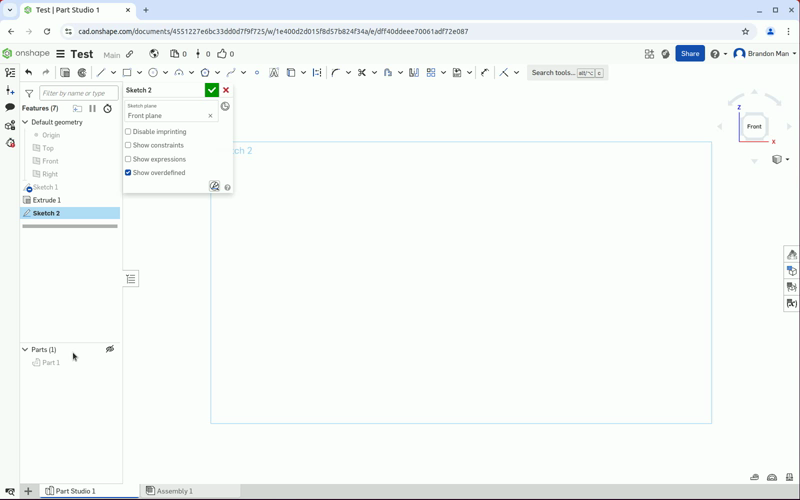
key(l)
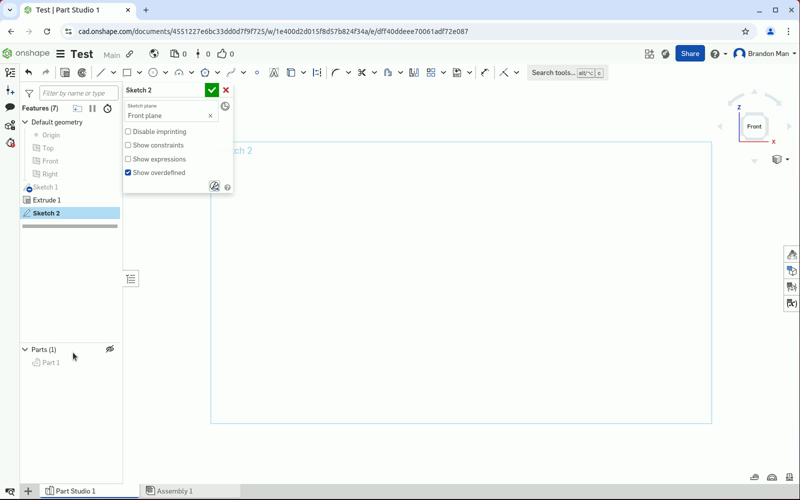
key_down(shift)
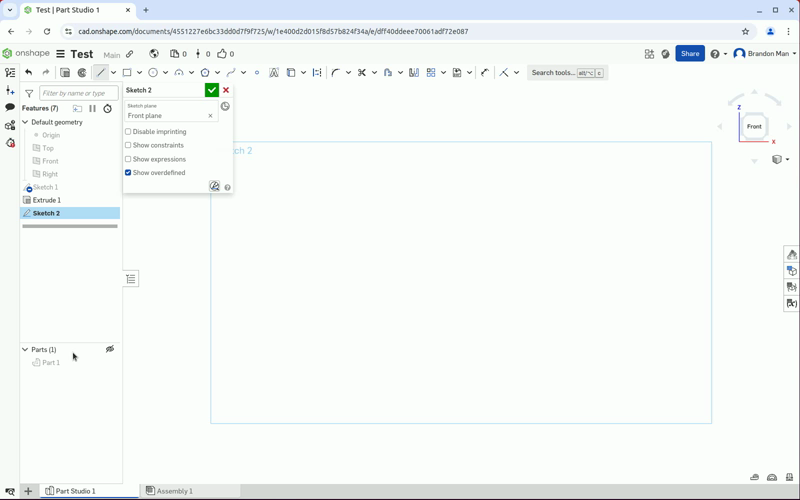
mouse_move(466, 389)
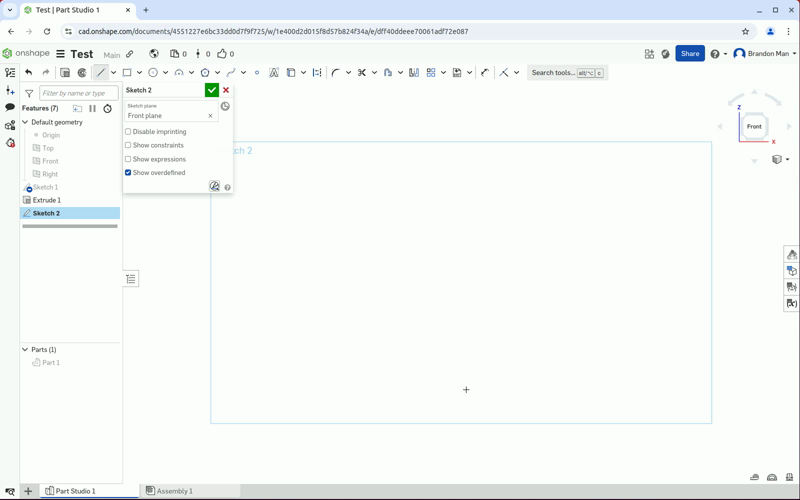
click(466, 389)
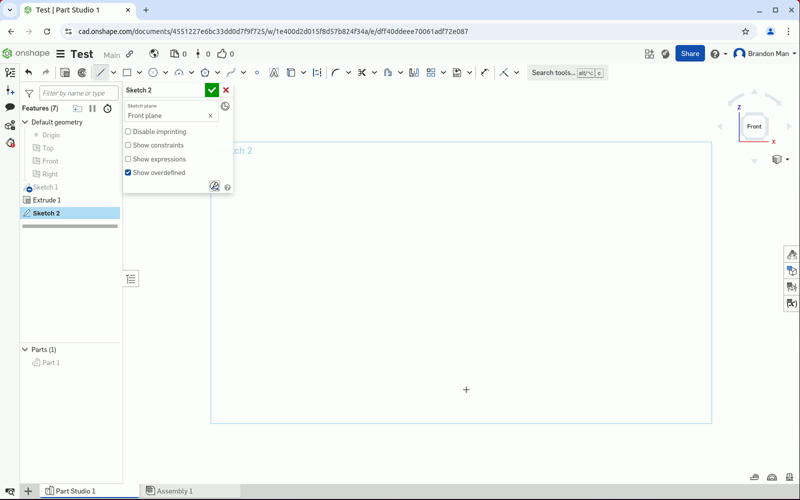
key_up(shift)
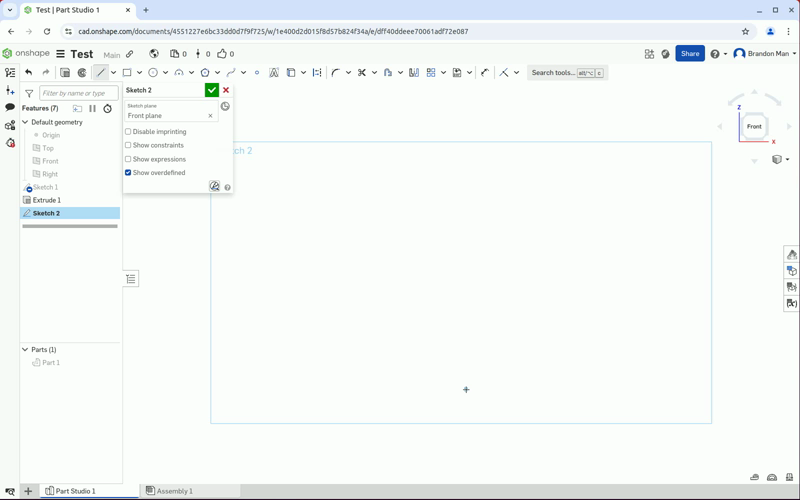
key_down(shift)
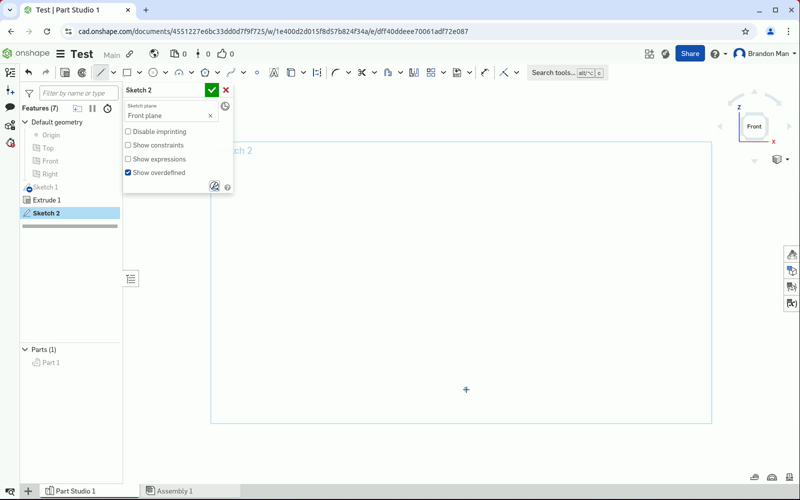
mouse_move(496, 389)
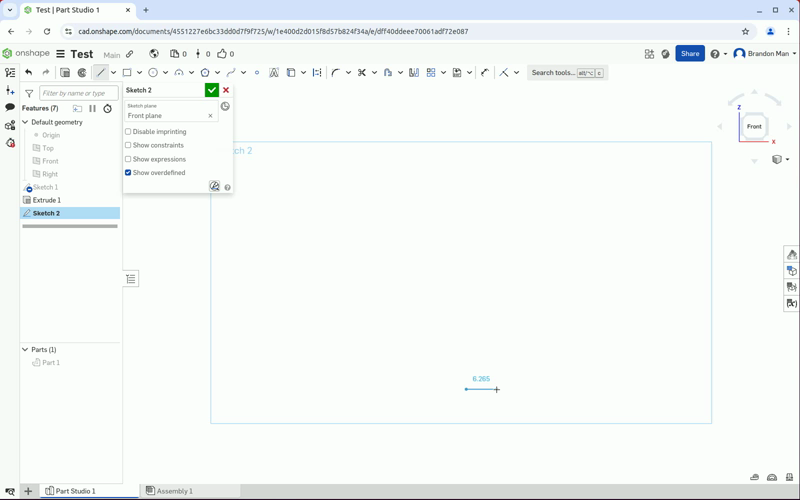
mouse_move(483, 389)
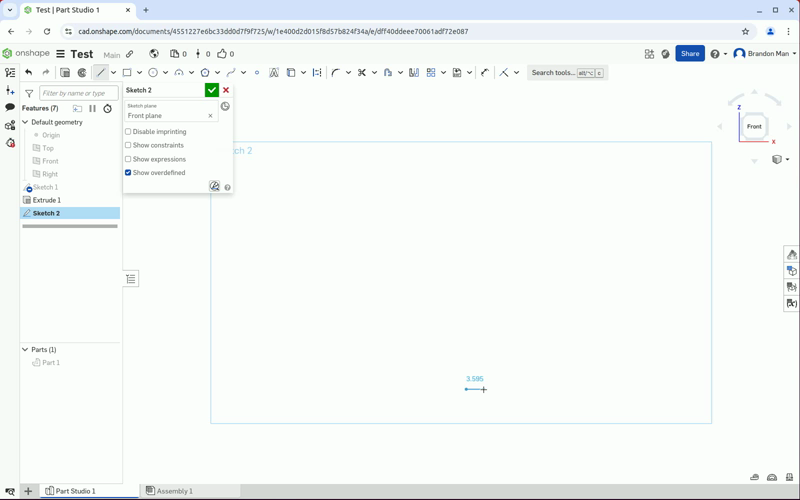
click(483, 389)
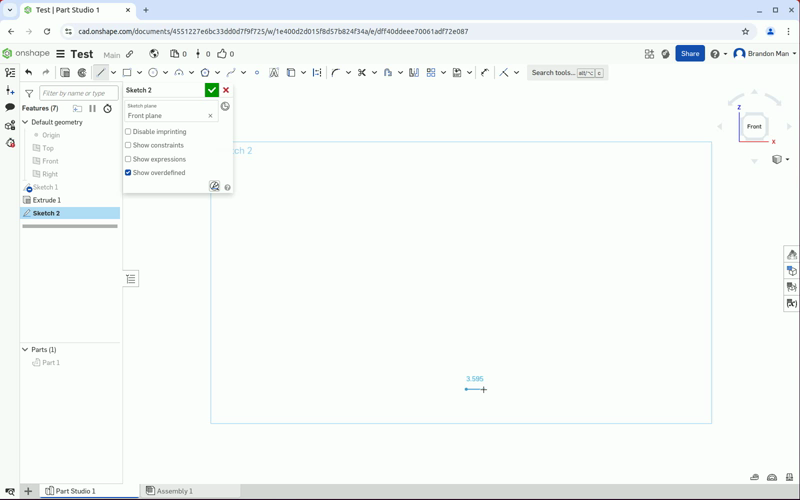
key_up(shift)
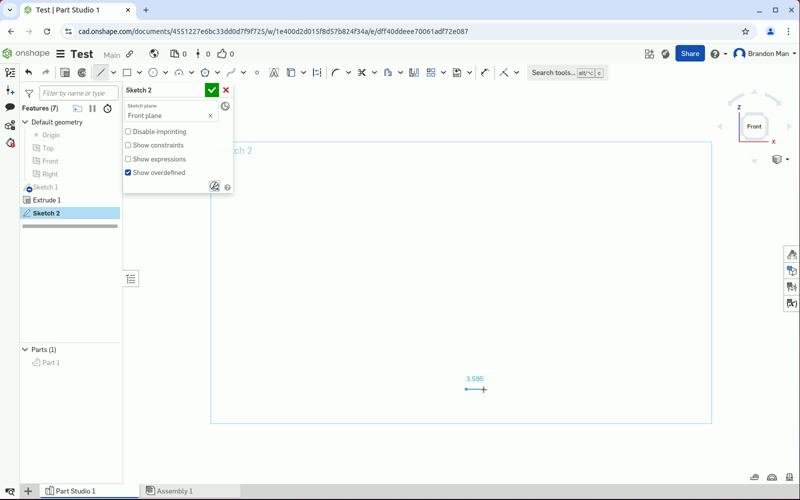
key_down(shift)
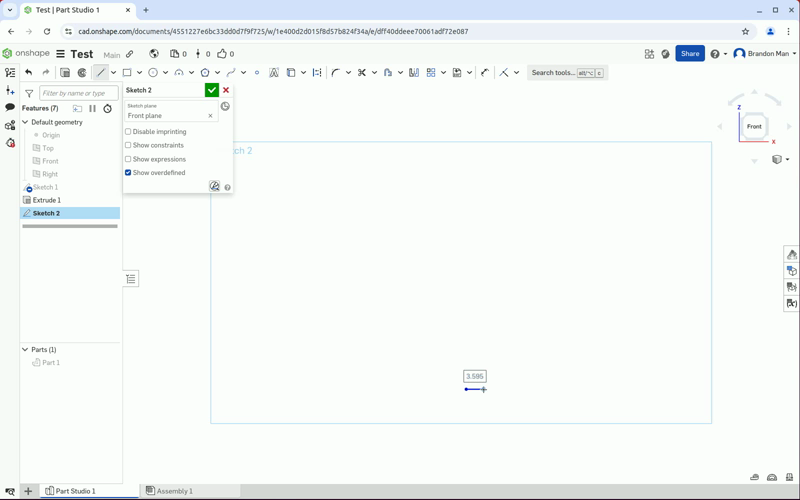
mouse_move(513, 389)
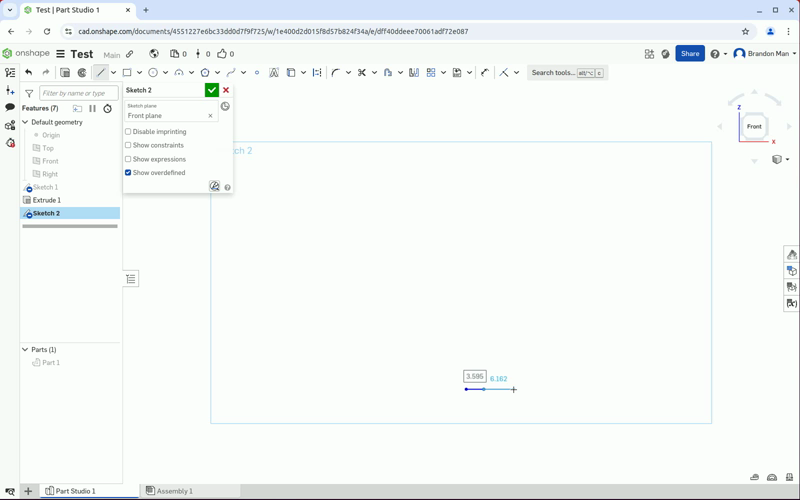
mouse_move(483, 384)
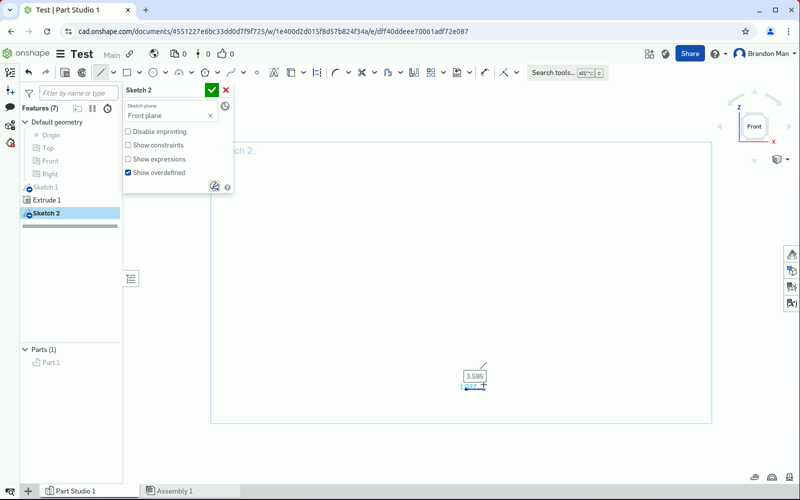
scroll(6)
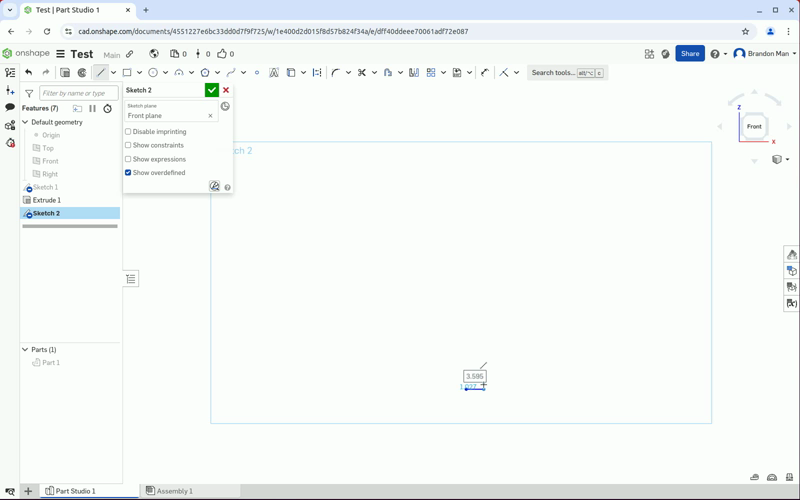
scroll(6)
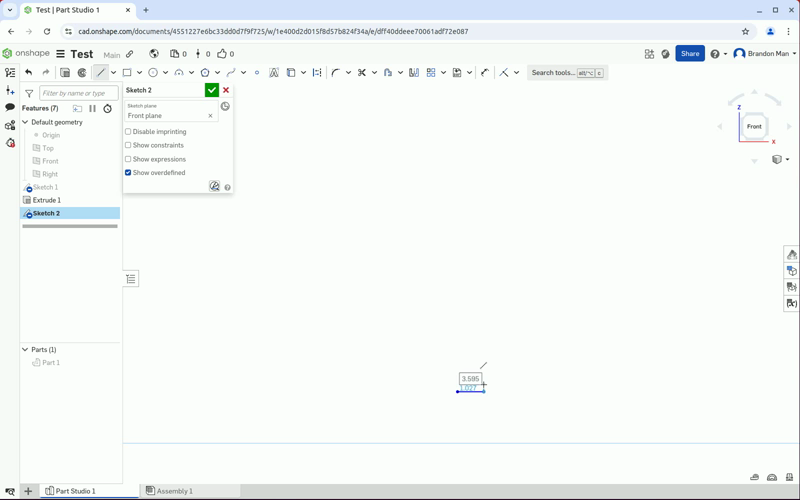
scroll(6)
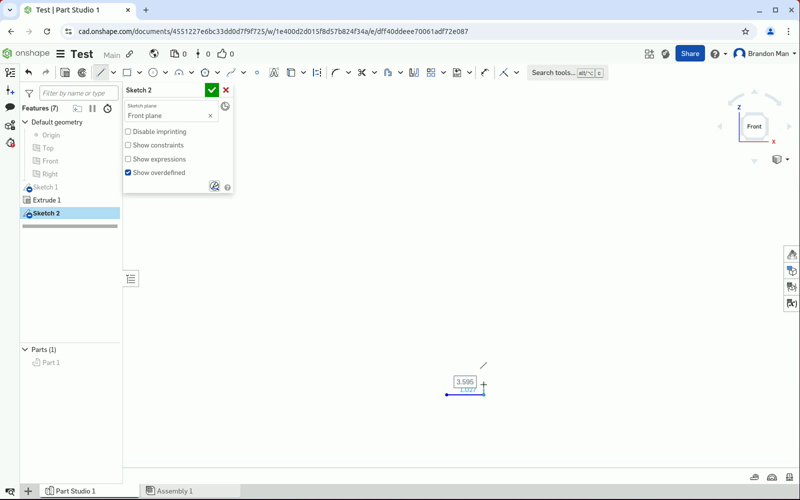
scroll(6)
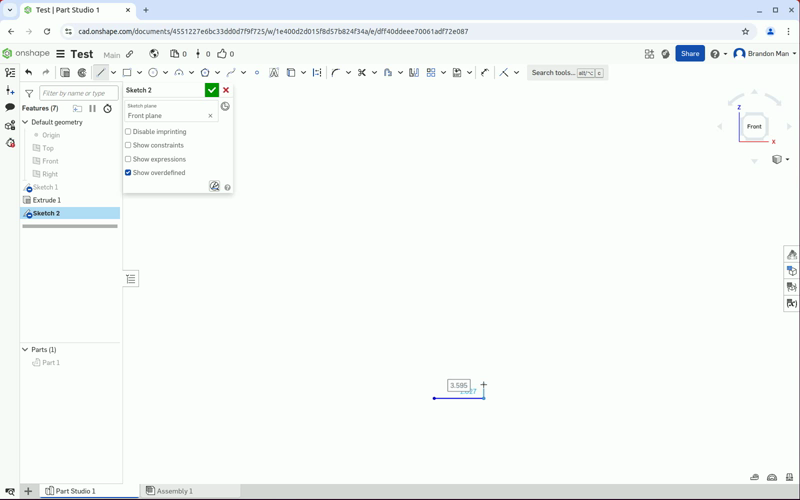
scroll(6)
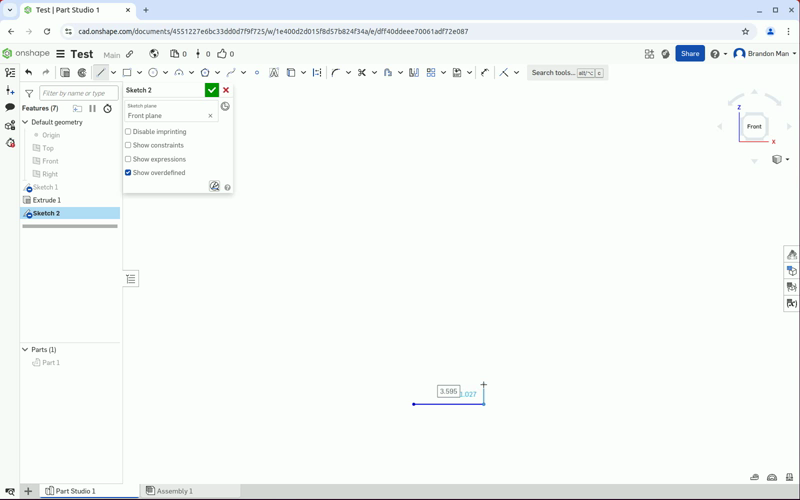
scroll(6)
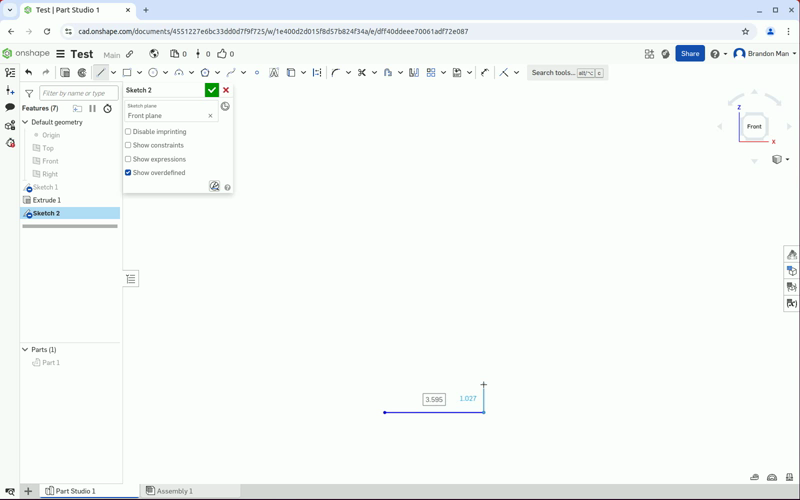
scroll(6)
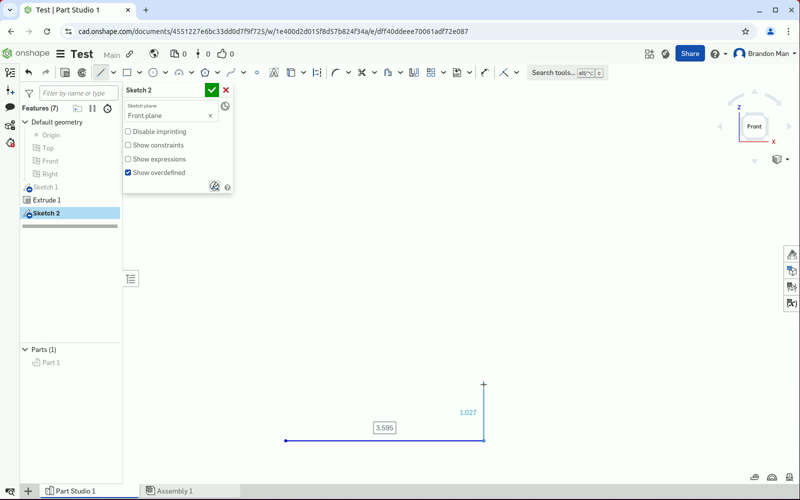
click(483, 384)
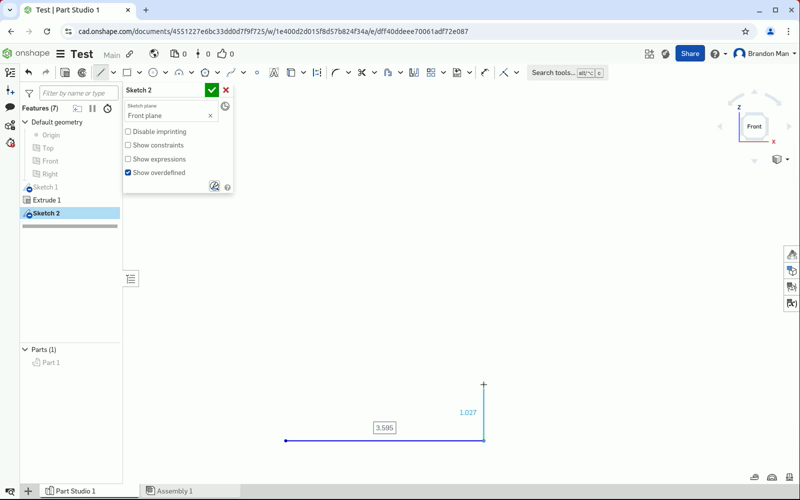
scroll(-6)
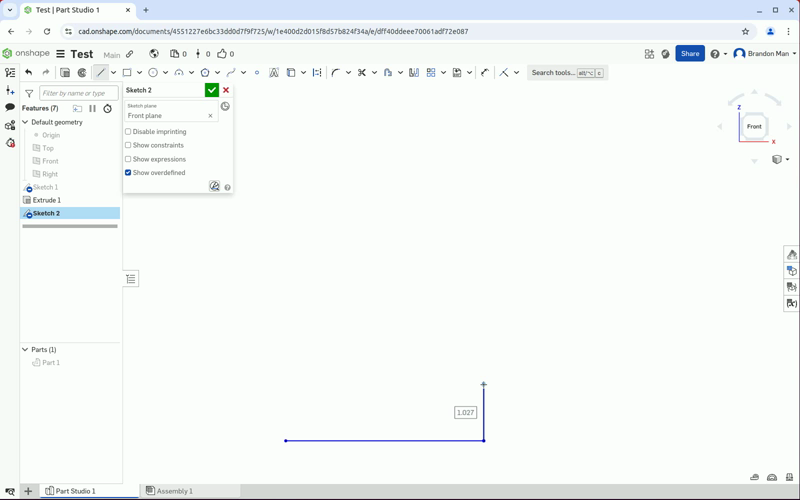
scroll(-6)
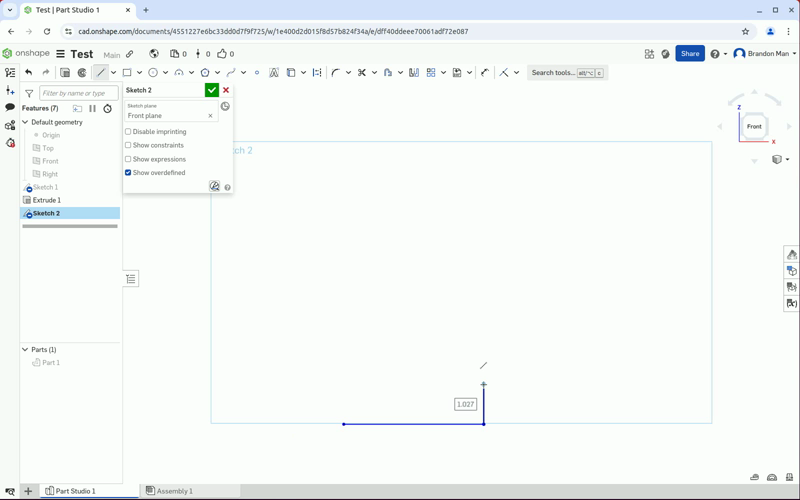
scroll(-6)
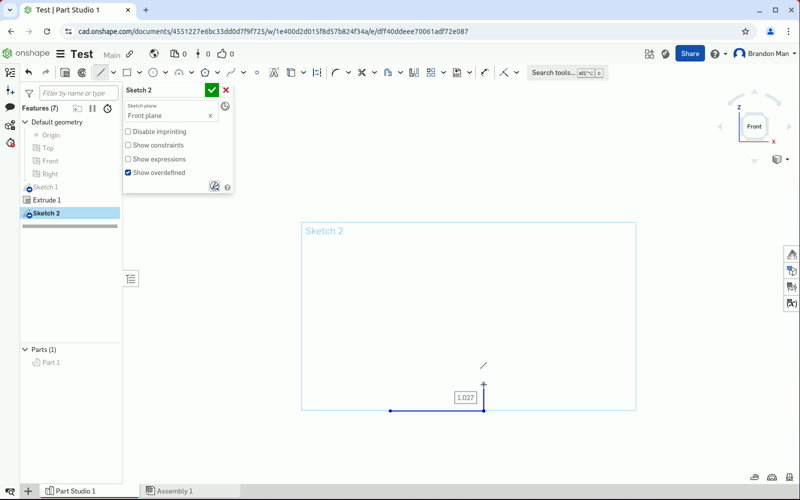
scroll(-6)
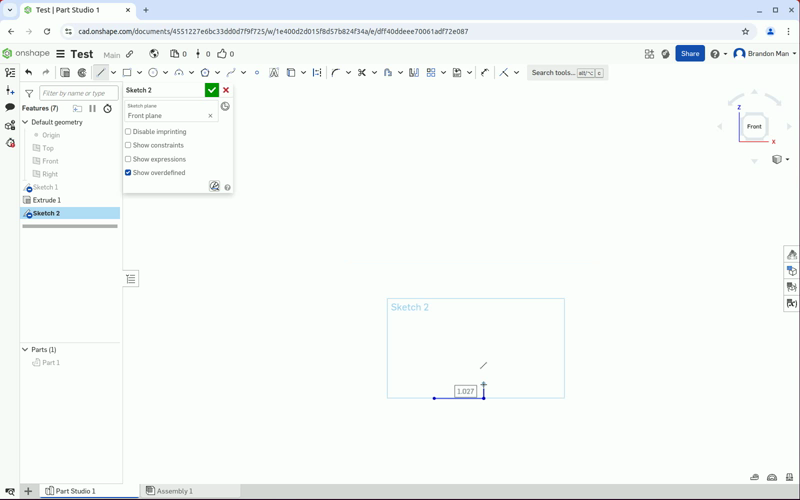
scroll(-6)
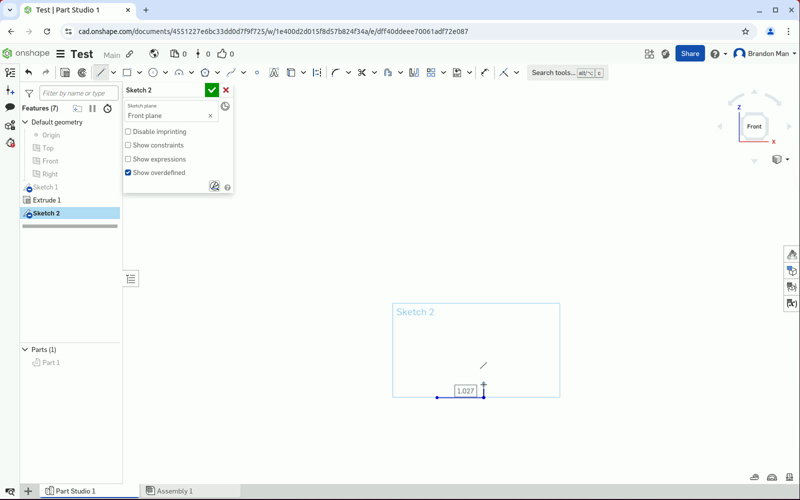
scroll(-6)
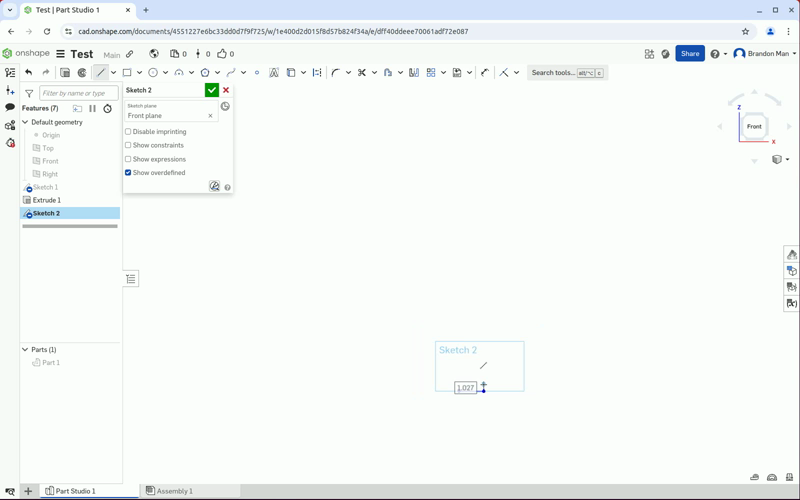
scroll(-6)
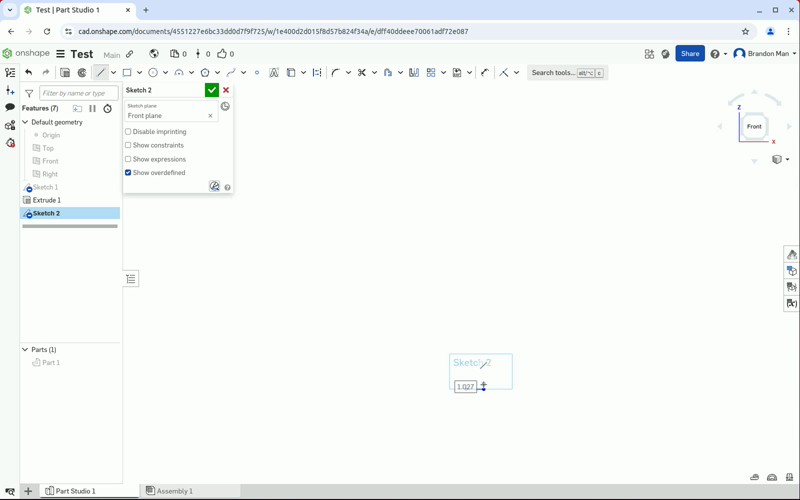
key_up(shift)
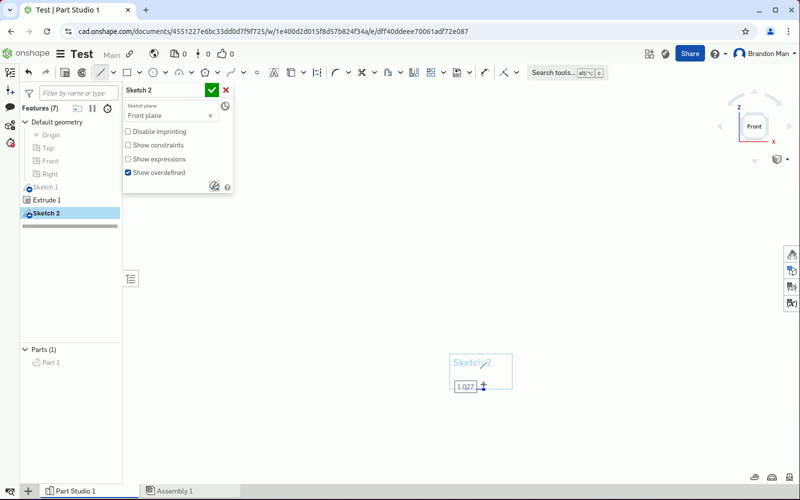
key_down(shift)
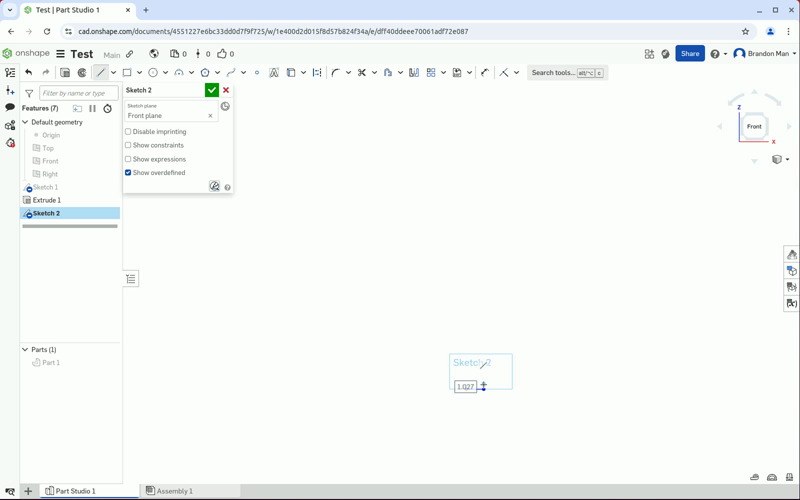
mouse_move(513, 384)
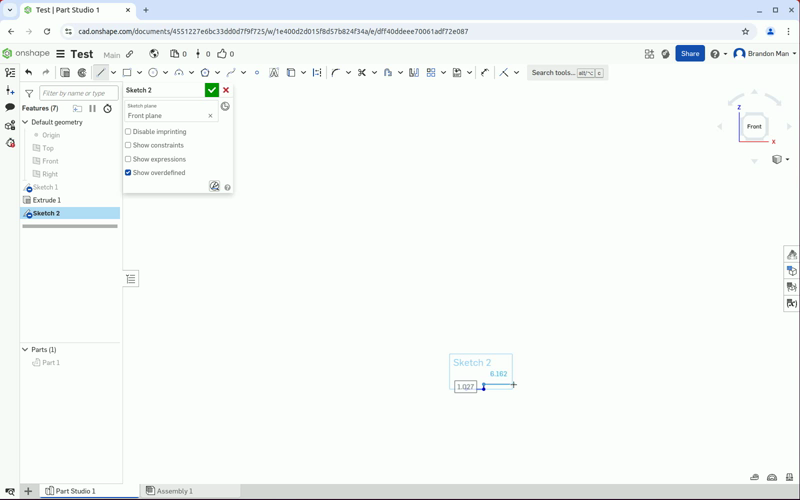
mouse_move(466, 384)
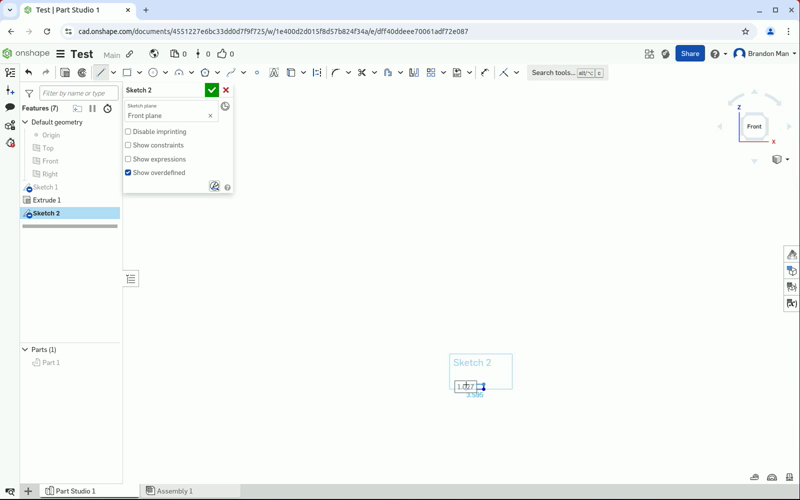
click(466, 384)
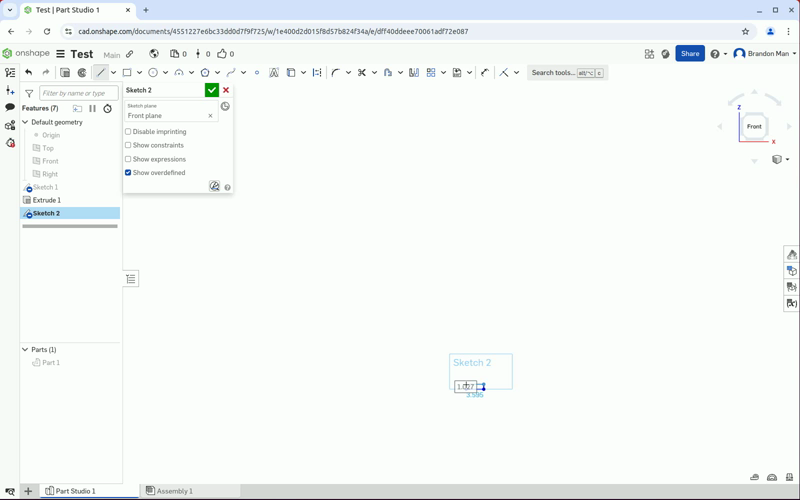
key_up(shift)
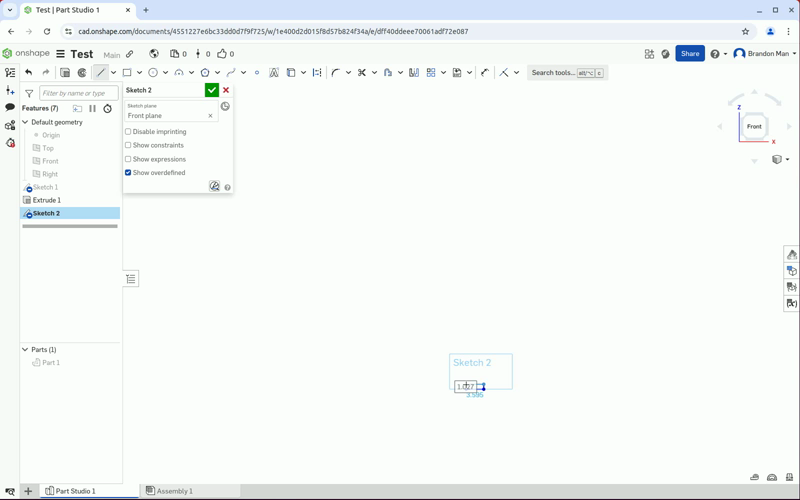
mouse_move(496, 384)
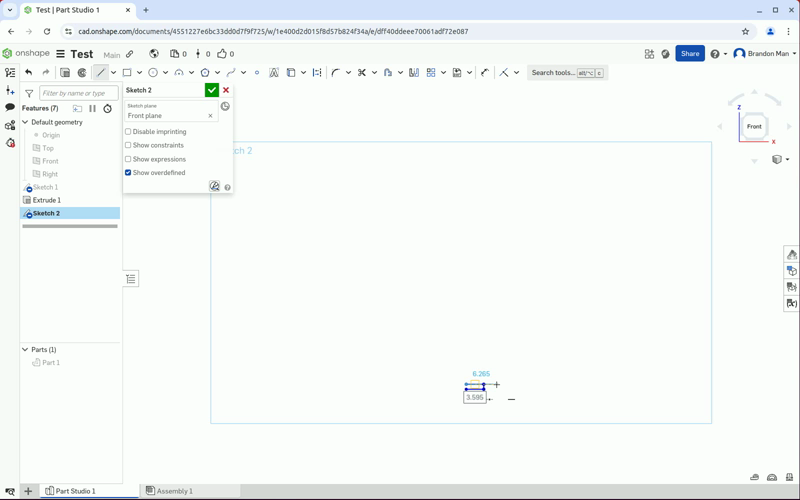
key_down(shift)
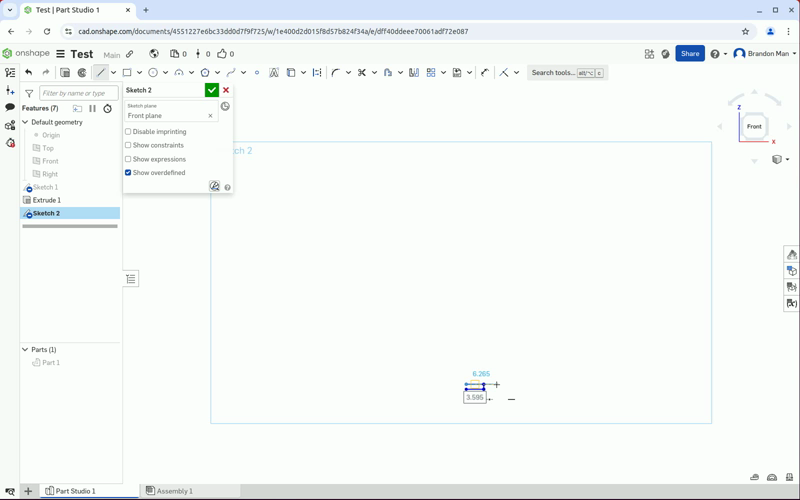
mouse_move(466, 389)
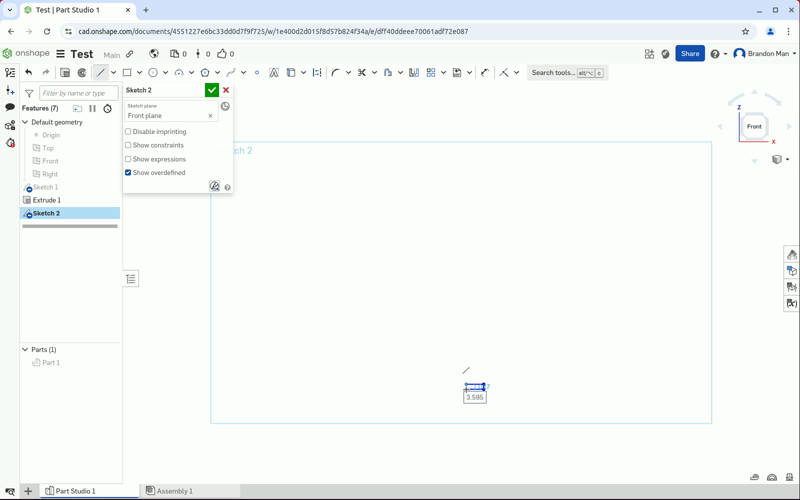
scroll(6)
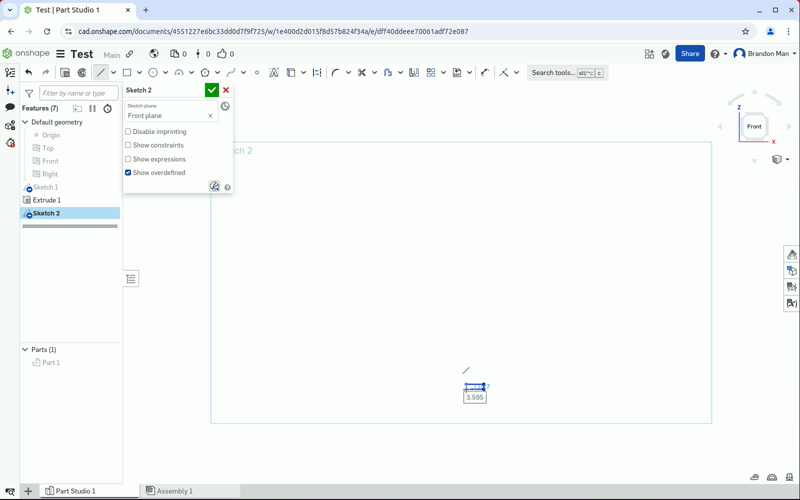
scroll(6)
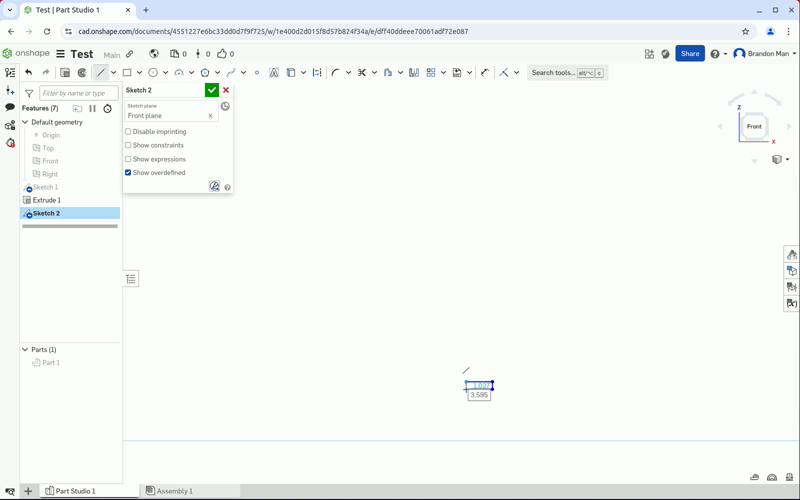
scroll(6)
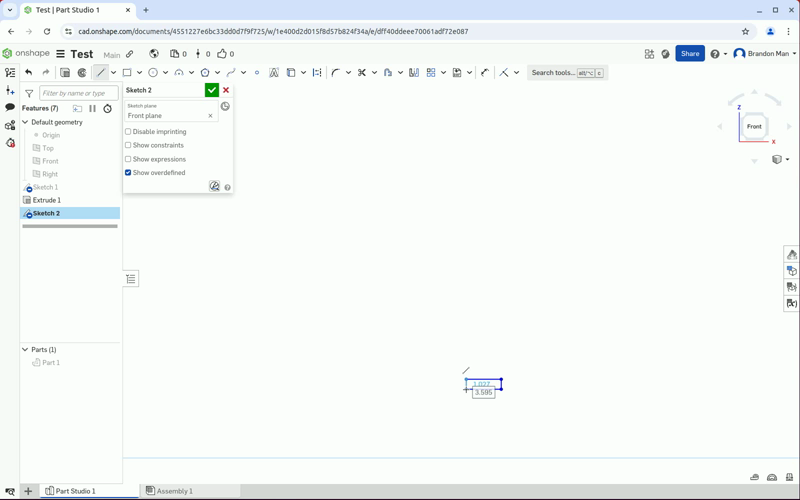
scroll(6)
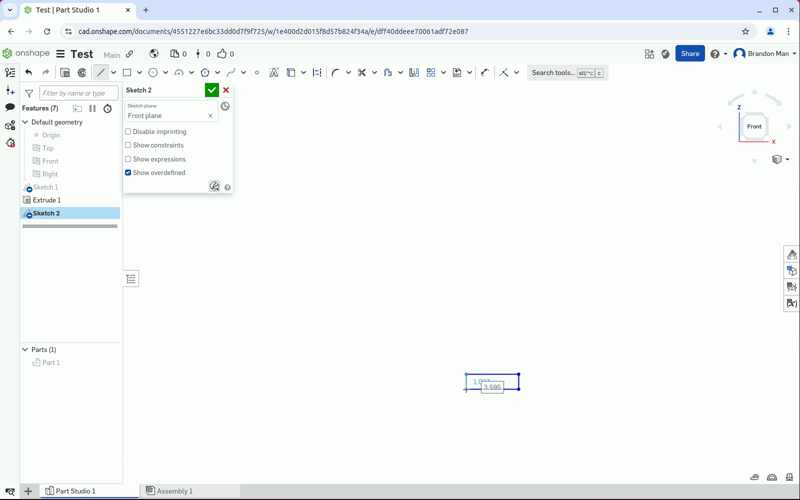
scroll(6)
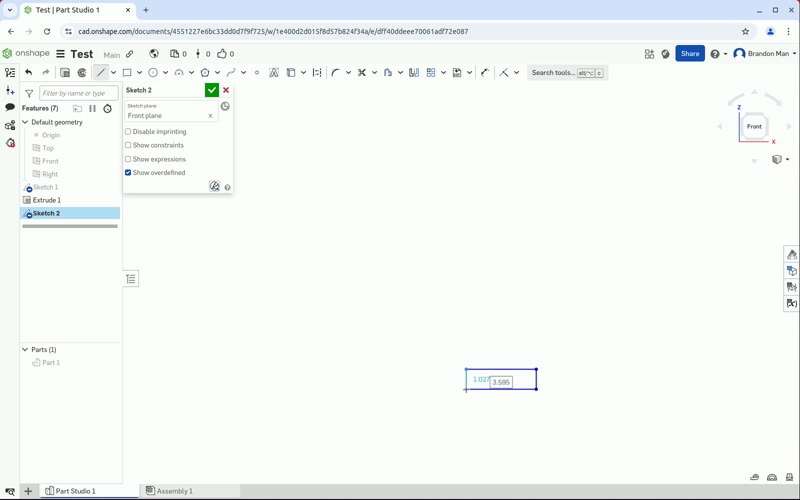
scroll(6)
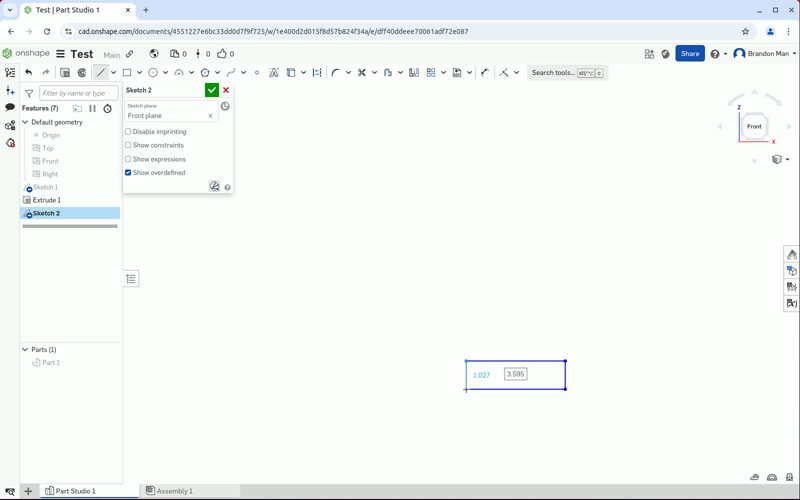
scroll(6)
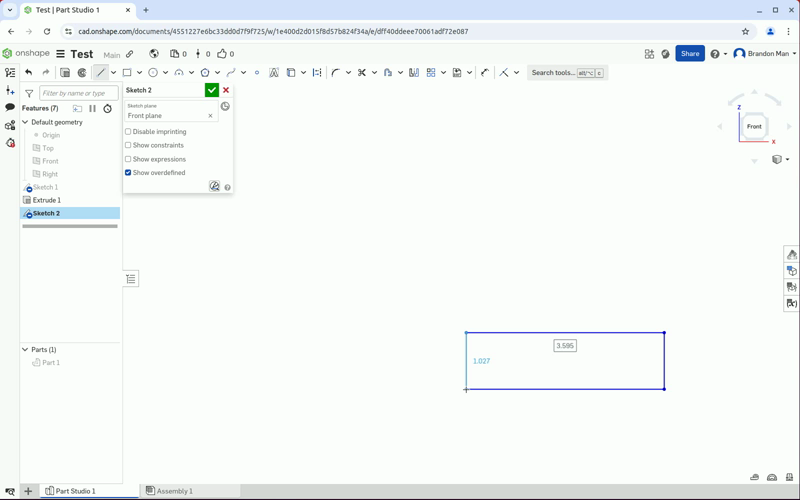
key_up(shift)
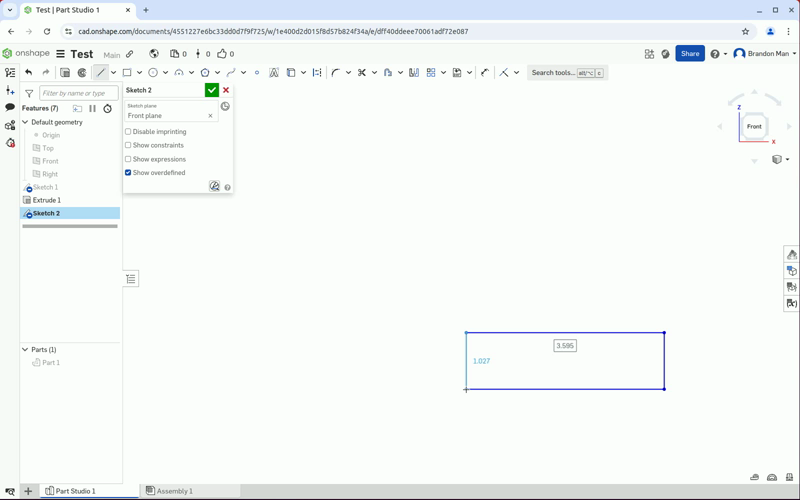
click(466, 389)
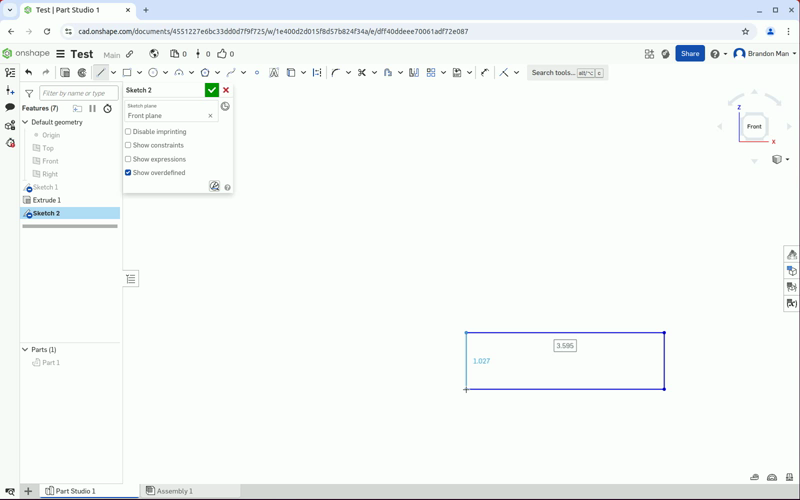
scroll(-6)
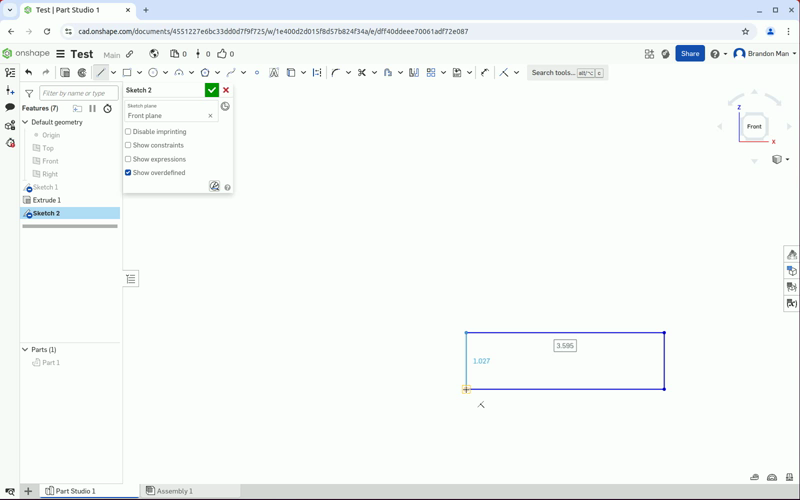
scroll(-6)
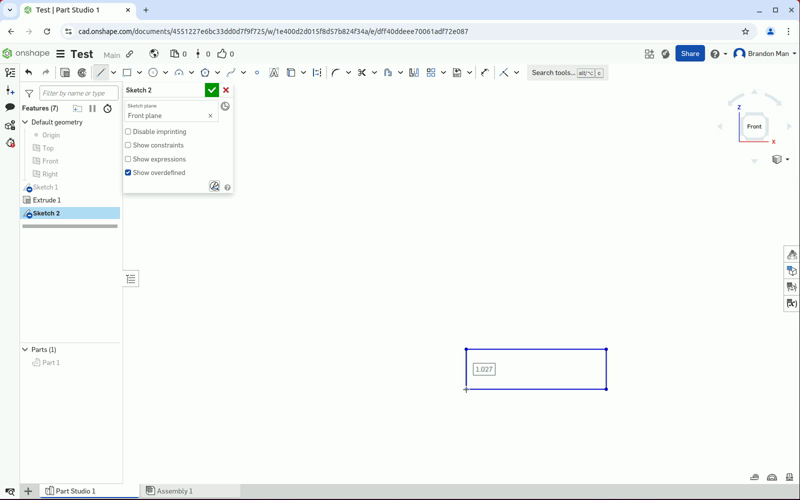
scroll(-6)
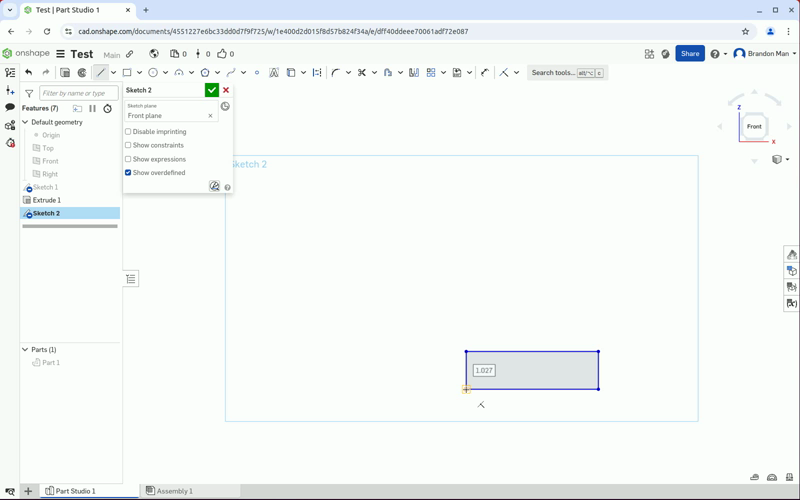
scroll(-6)
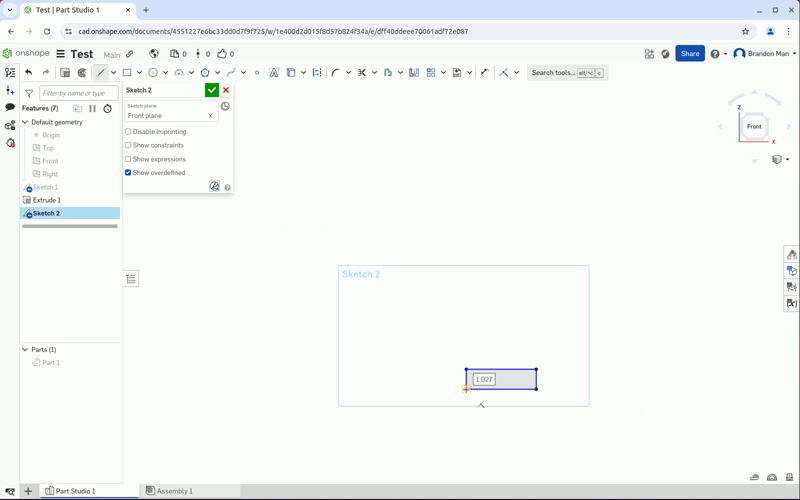
scroll(-6)
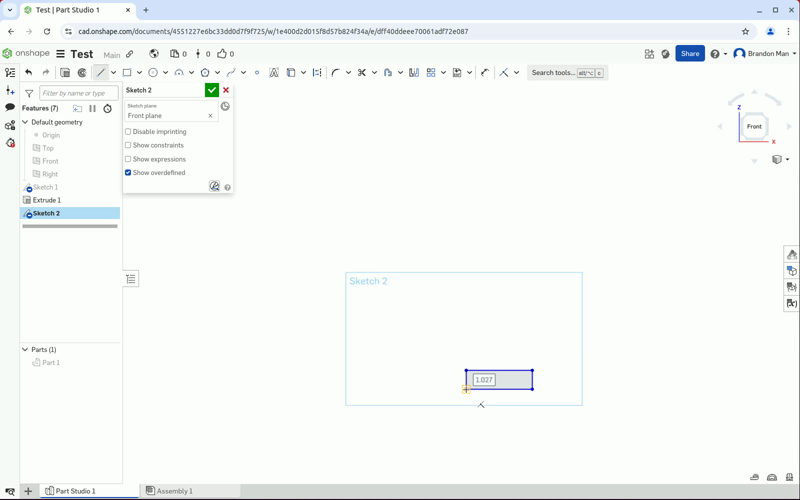
scroll(-6)
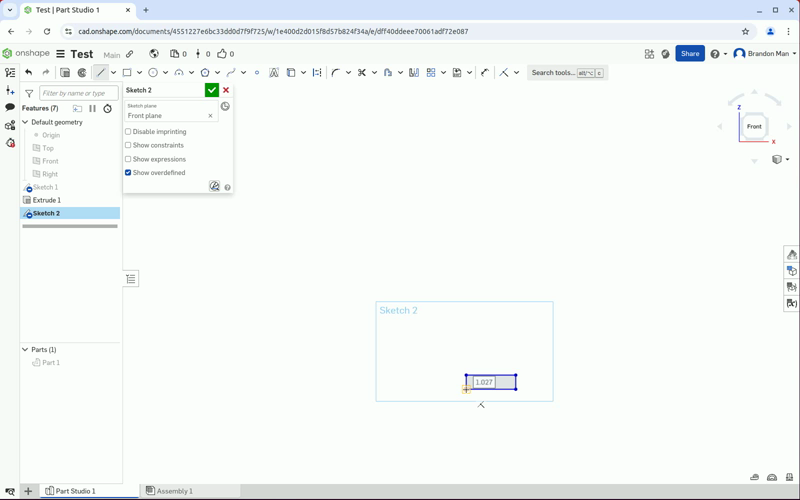
scroll(-6)
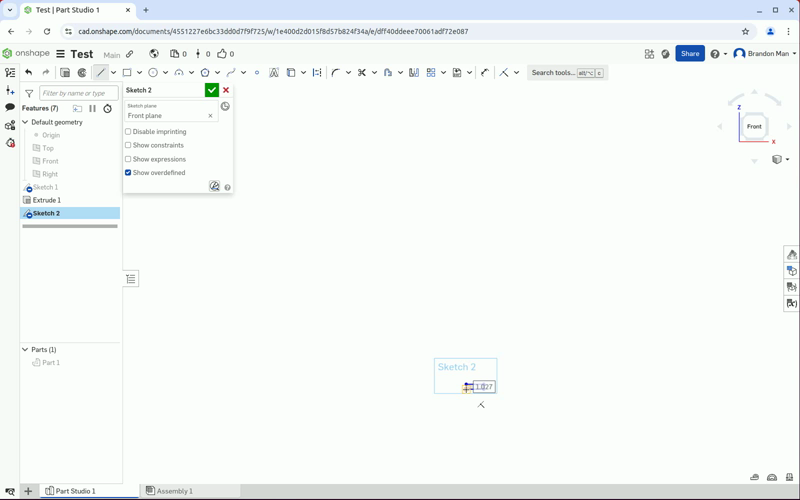
key(esc)
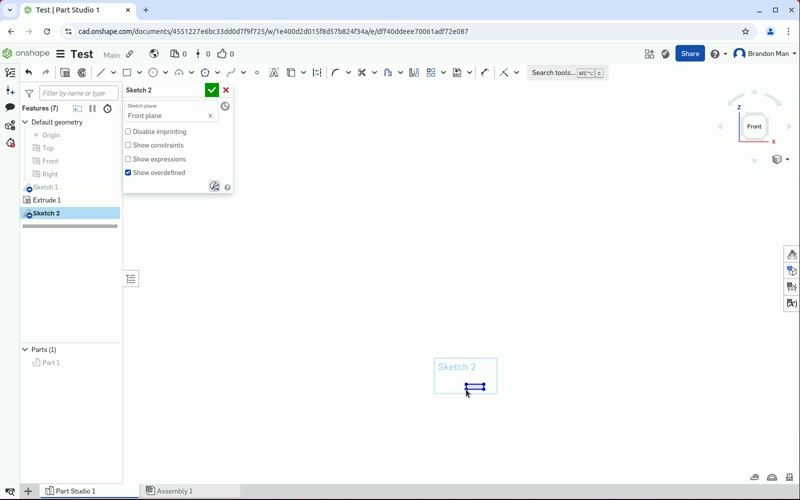
mouse_move(476, 384)
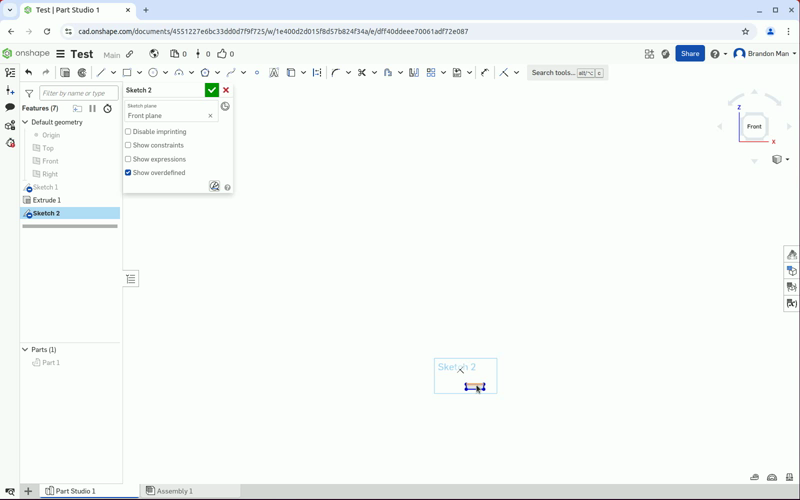
scroll(6)
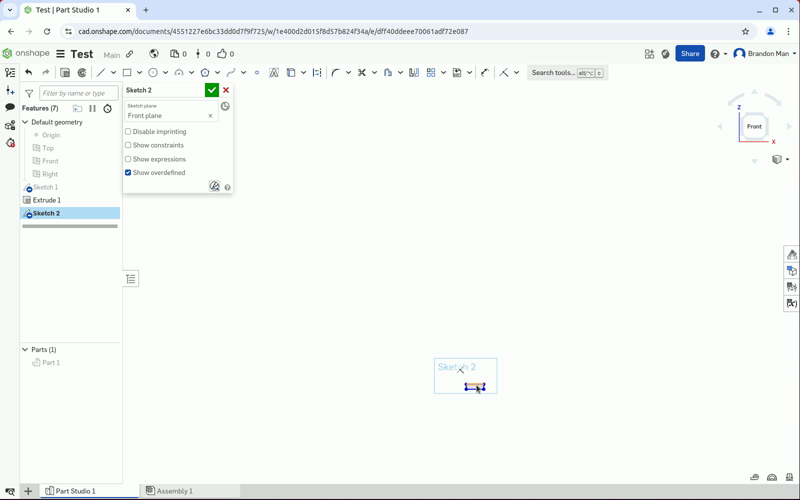
scroll(6)
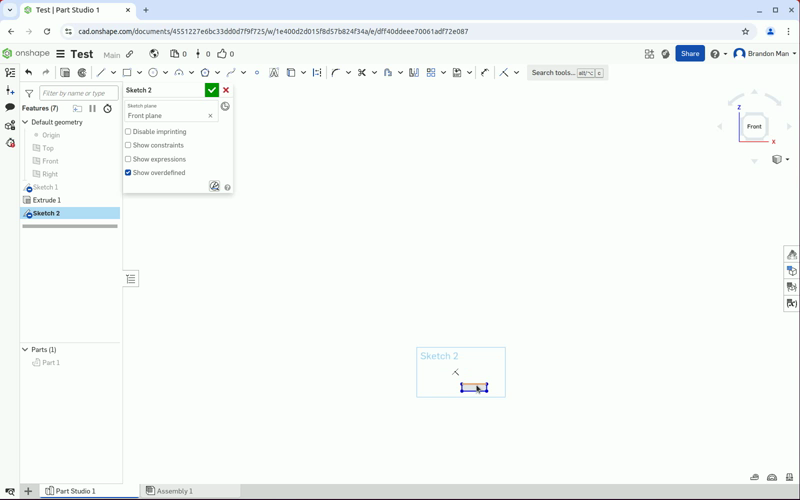
scroll(6)
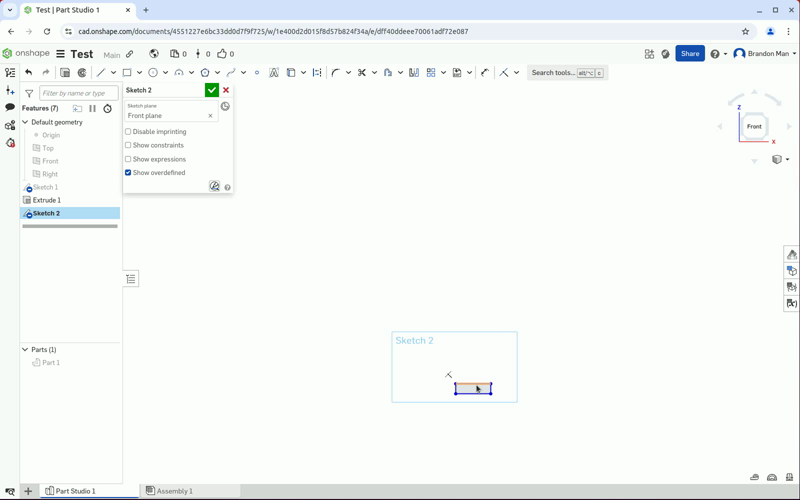
scroll(6)
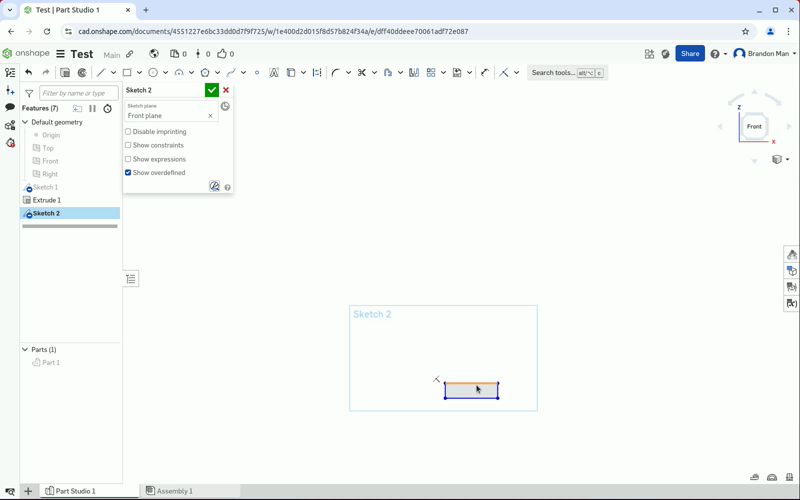
scroll(6)
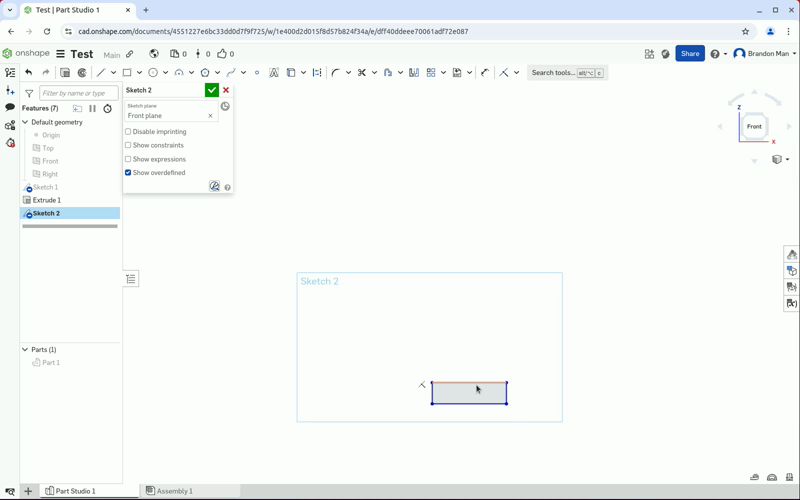
scroll(6)
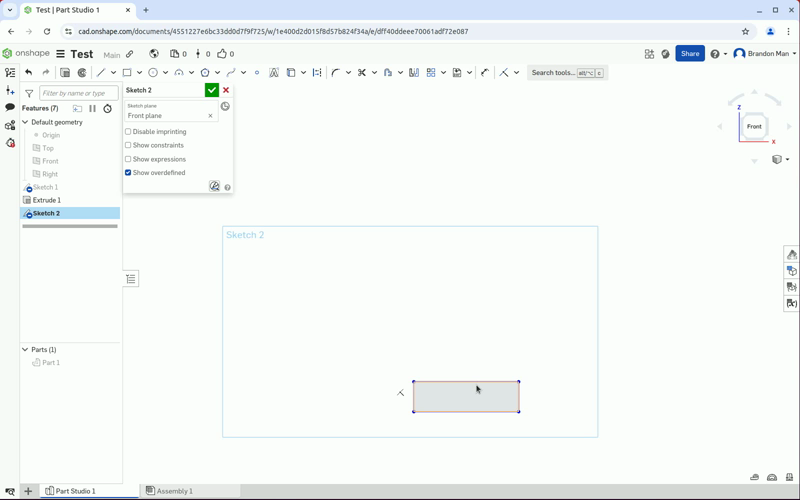
scroll(6)
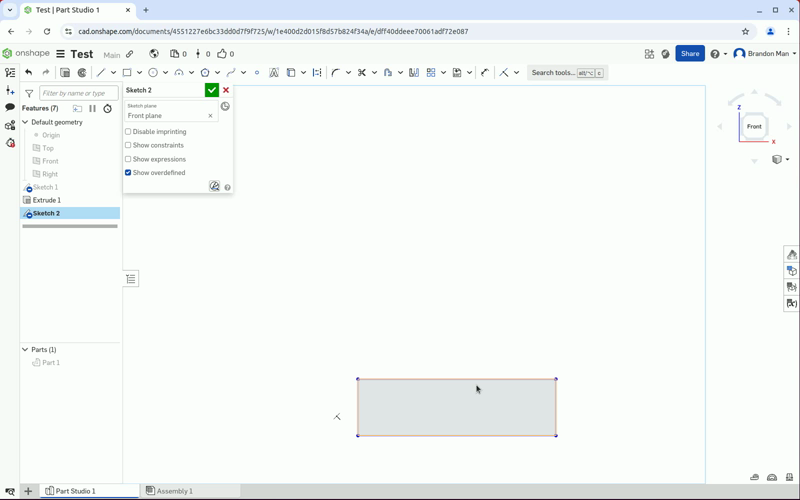
click(476, 384)
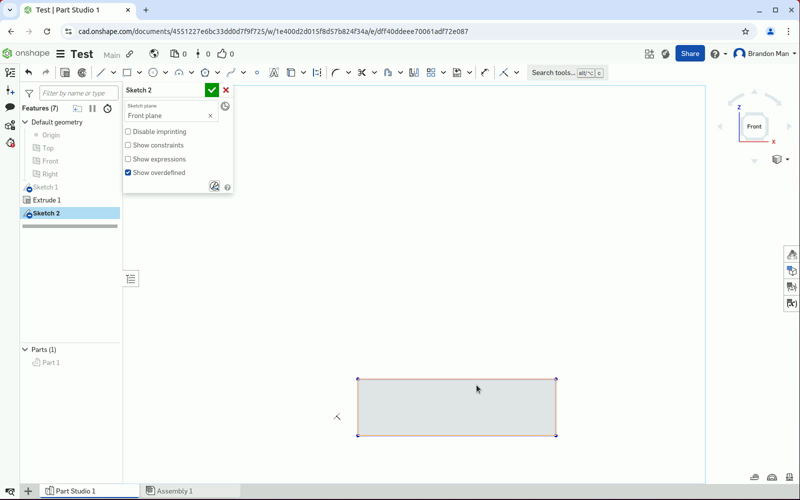
scroll(-6)
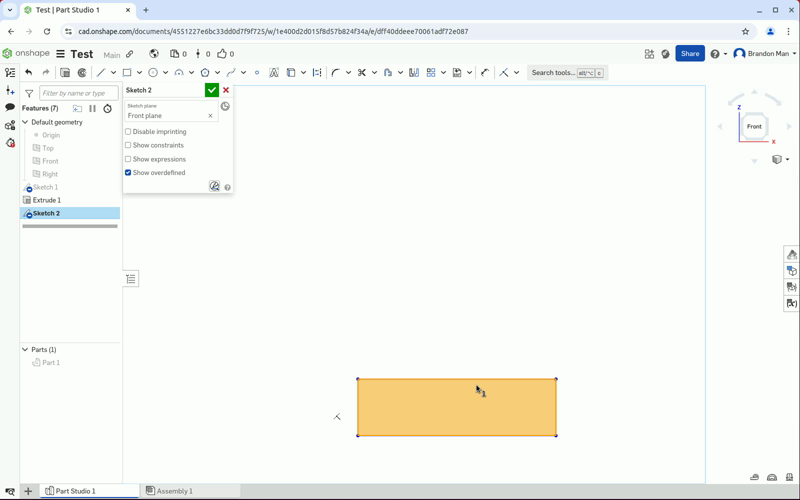
scroll(-6)
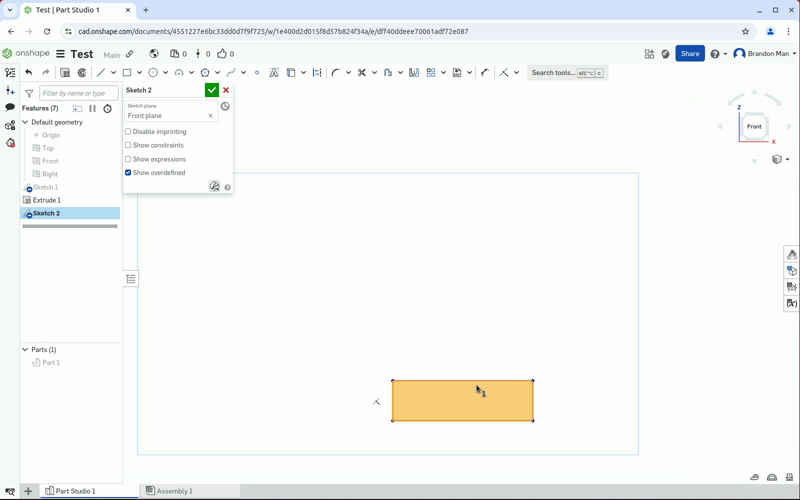
scroll(-6)
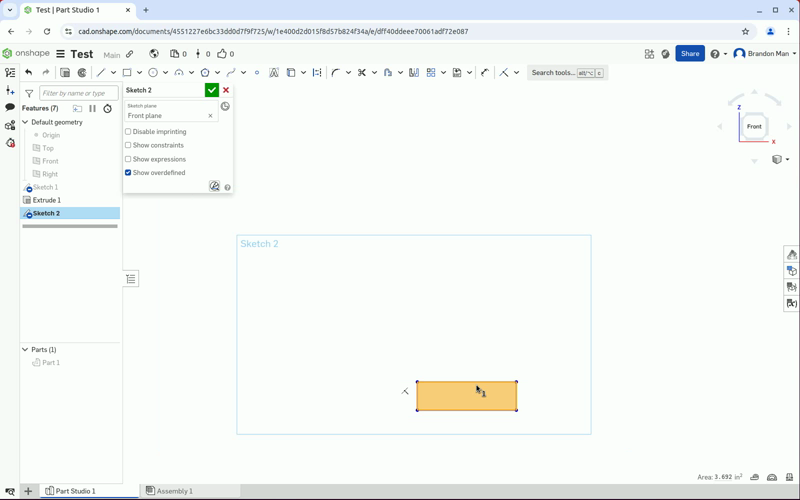
scroll(-6)
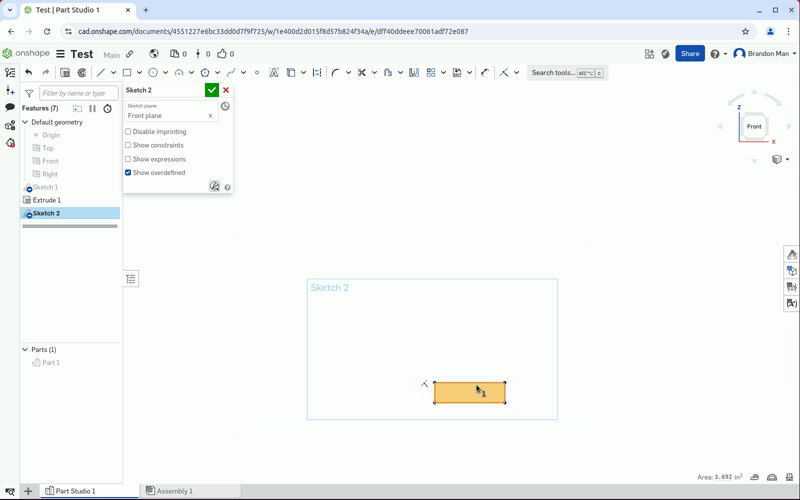
scroll(-6)
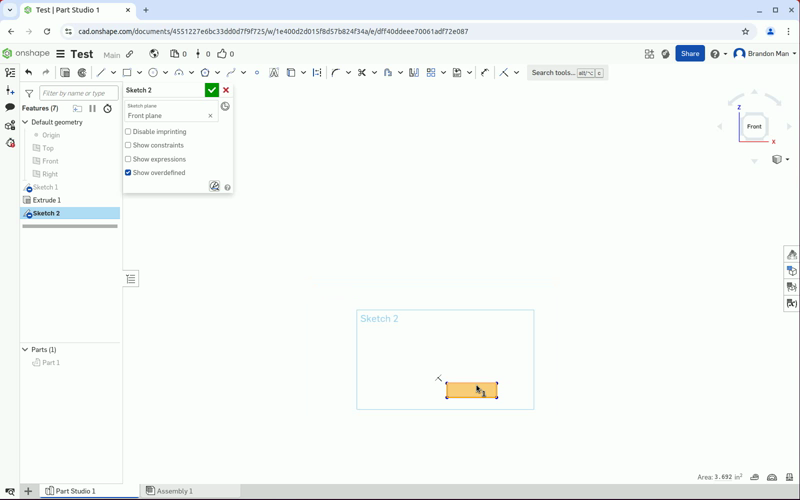
scroll(-6)
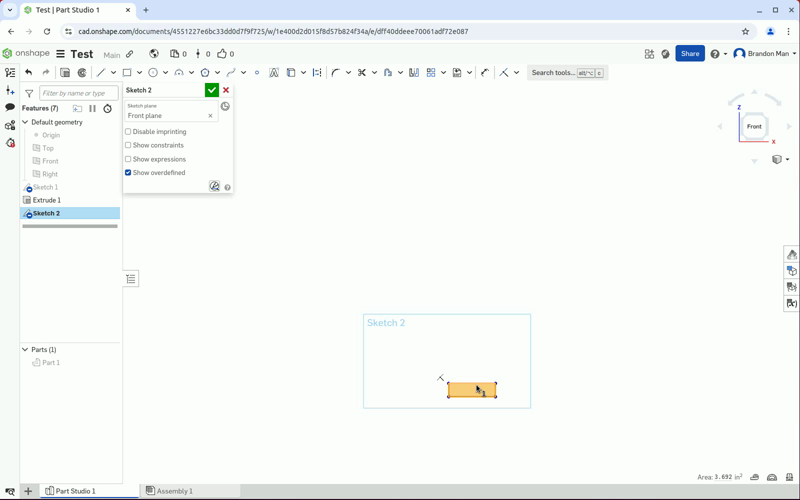
scroll(-6)
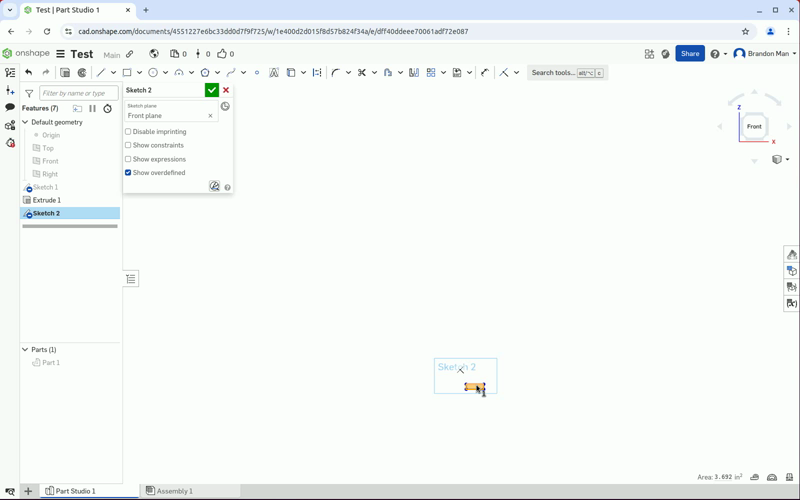
mouse_move(73, 352)
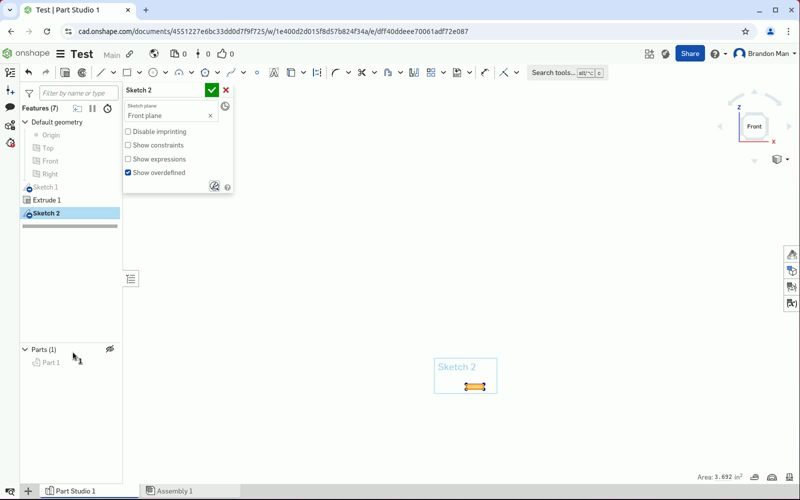
key(shift+y)
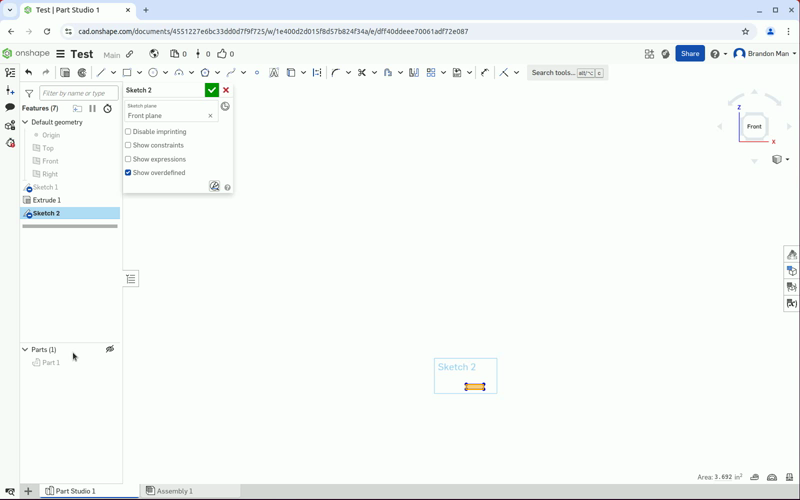
key(shift+e)
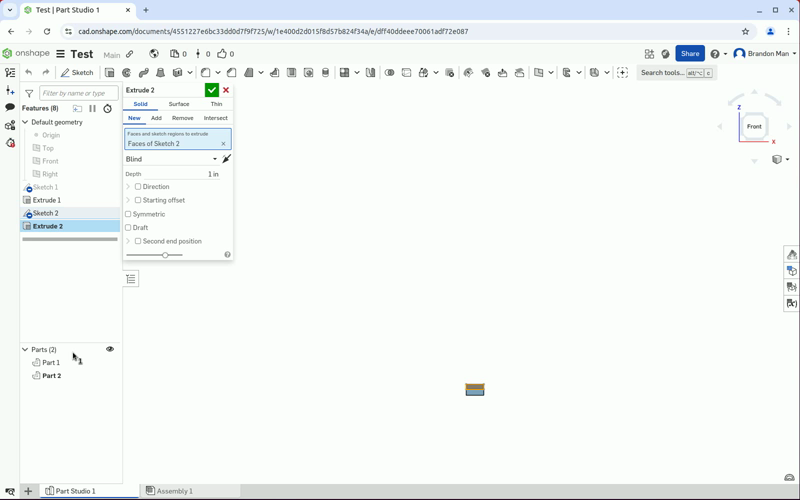
mouse_move(143, 106)
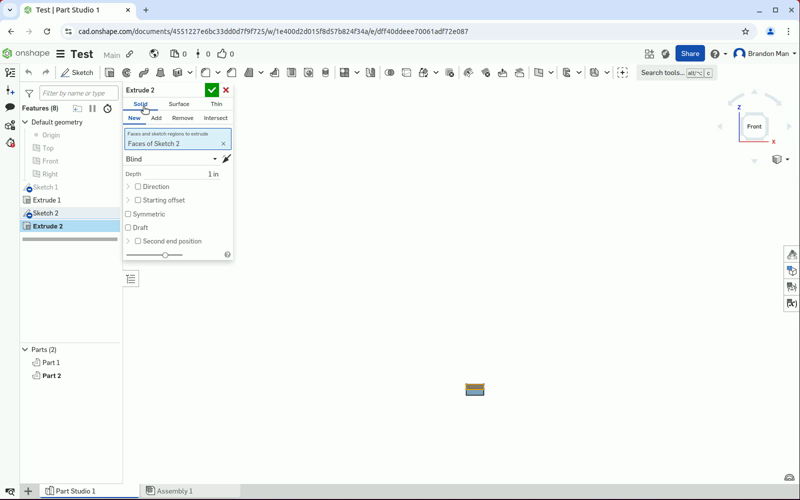
click(143, 106)
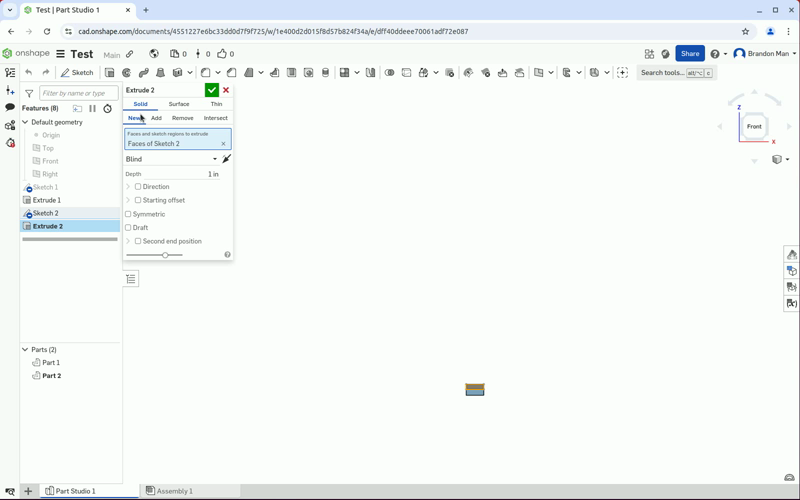
mouse_move(137, 120)
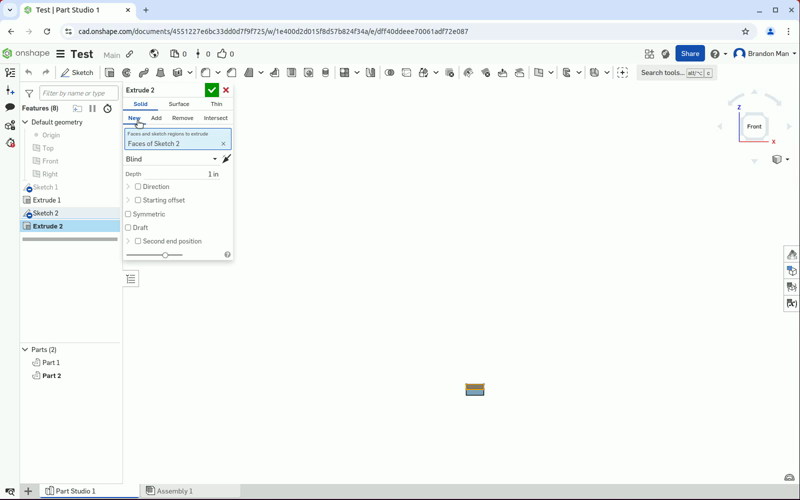
click(137, 120)
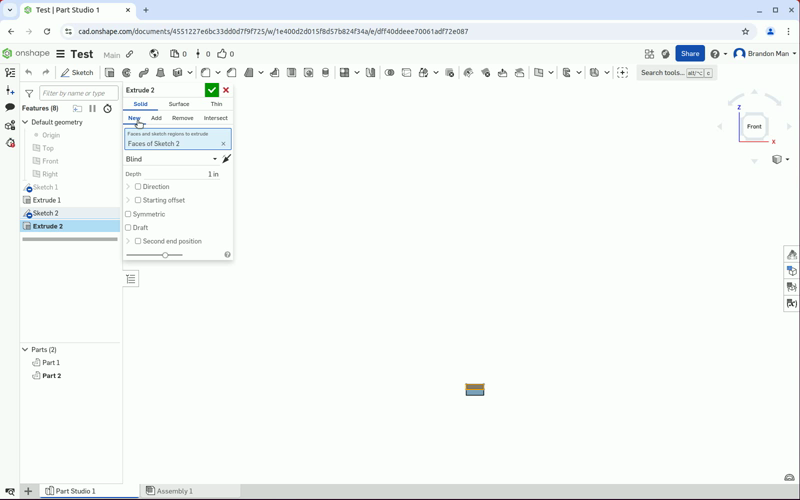
key(tab, 4)
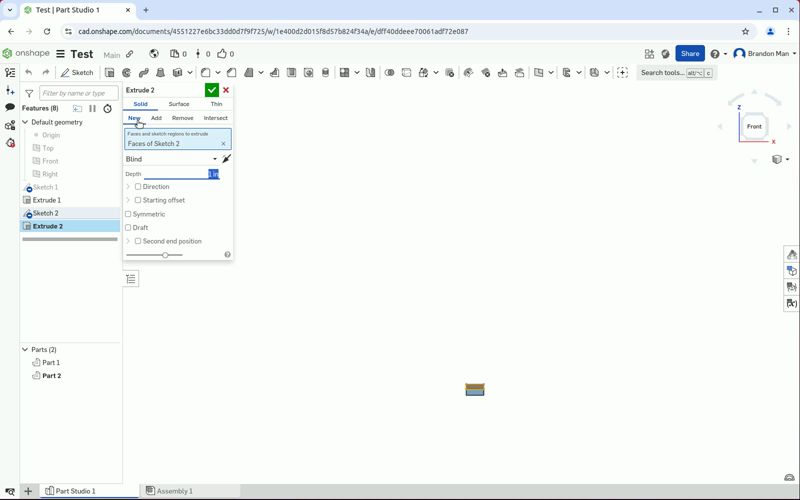
text(-0.241)
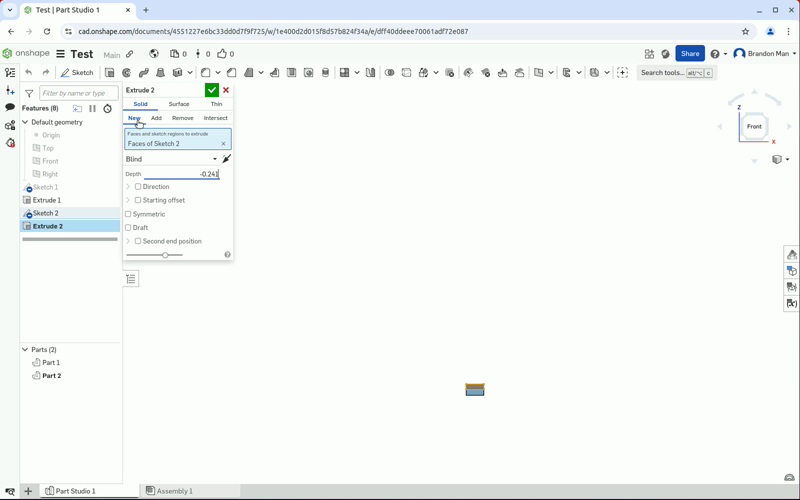
key(enter)
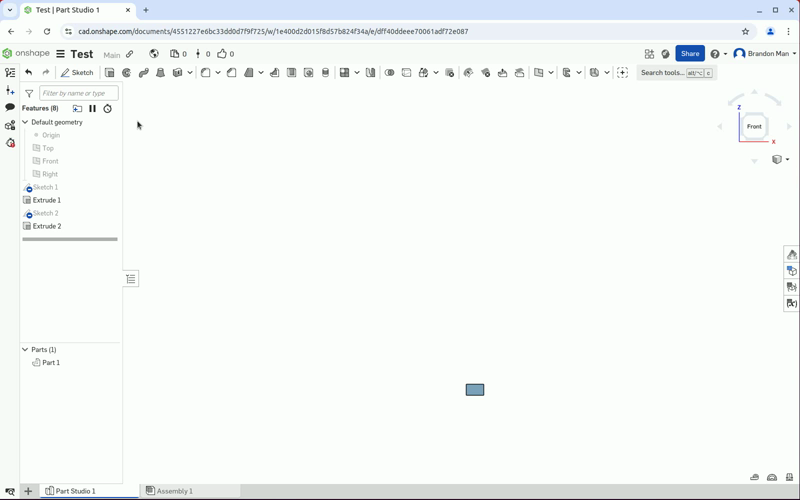
key(shift+h)
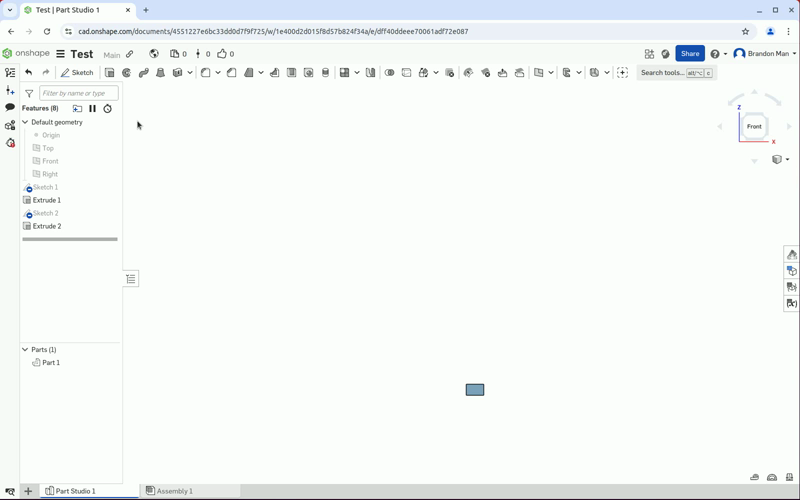
key(shift+h)
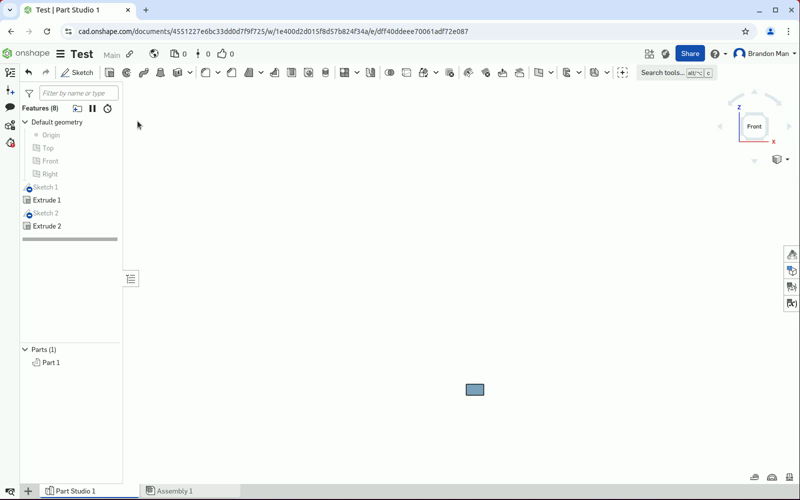
mouse_move(73, 189)
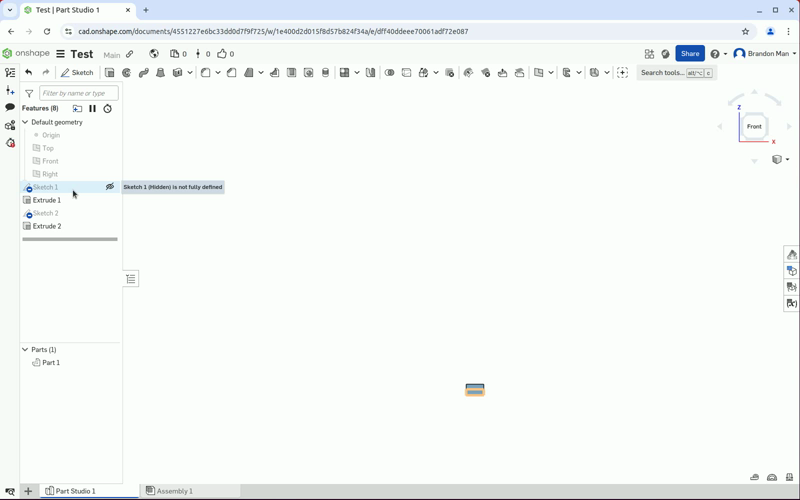
click(73, 189)
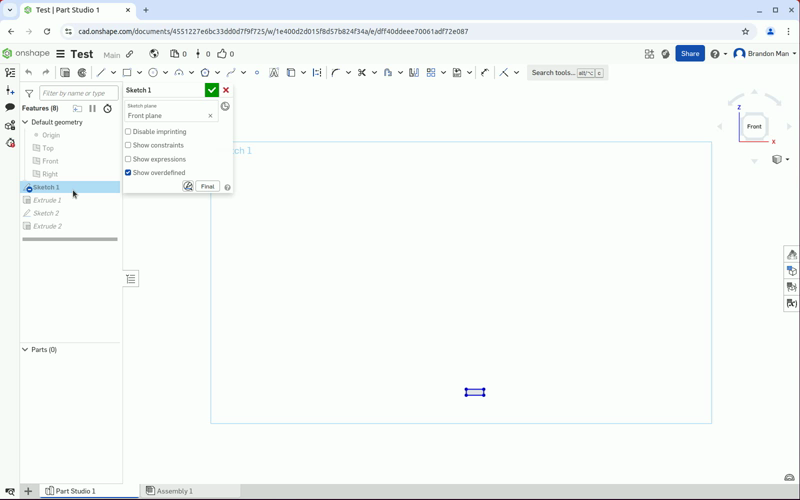
mouse_move(229, 92)
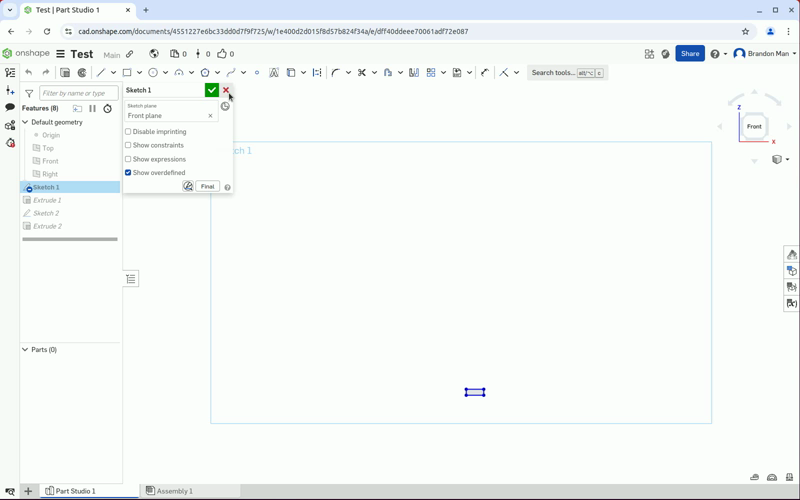
click(229, 92)
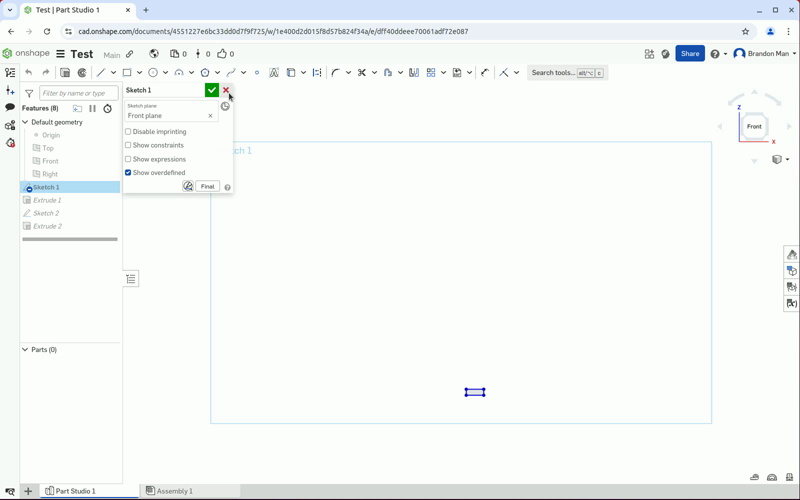
key(shift+s)
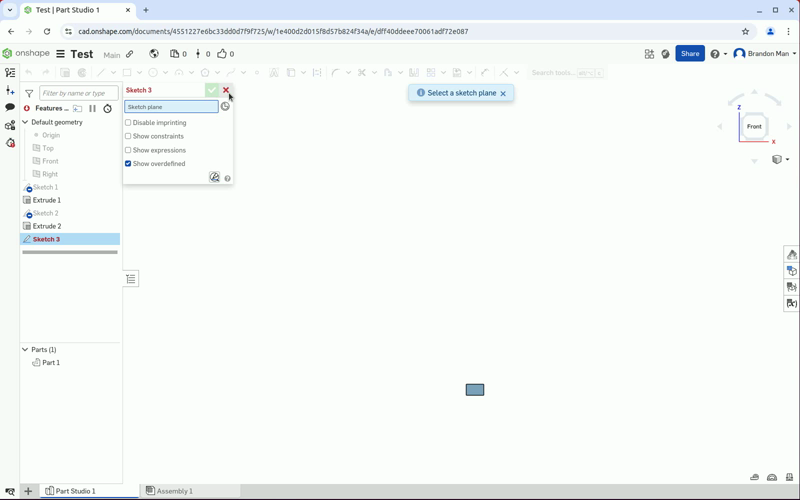
mouse_move(73, 163)
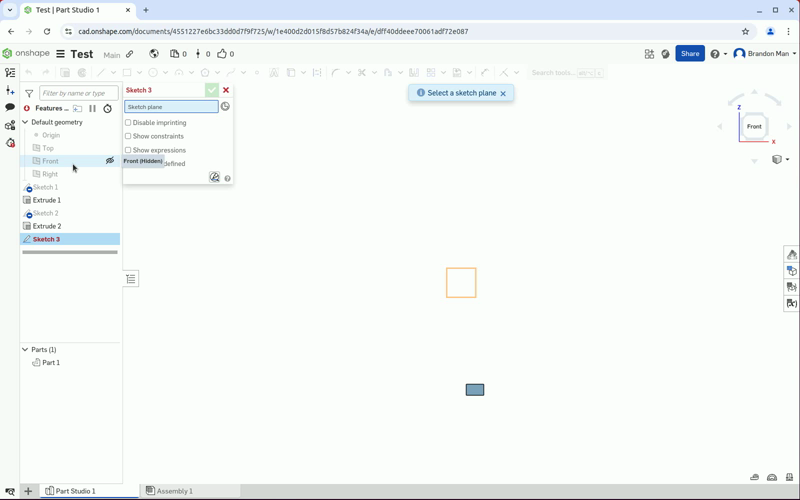
click(73, 163)
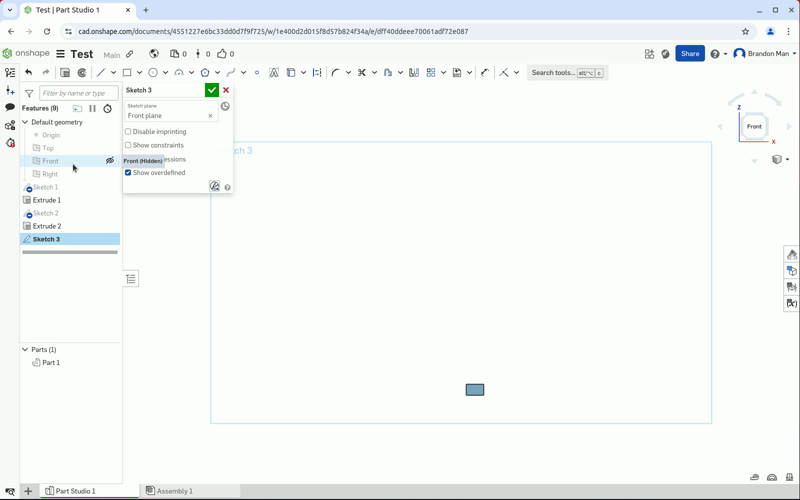
mouse_move(73, 352)
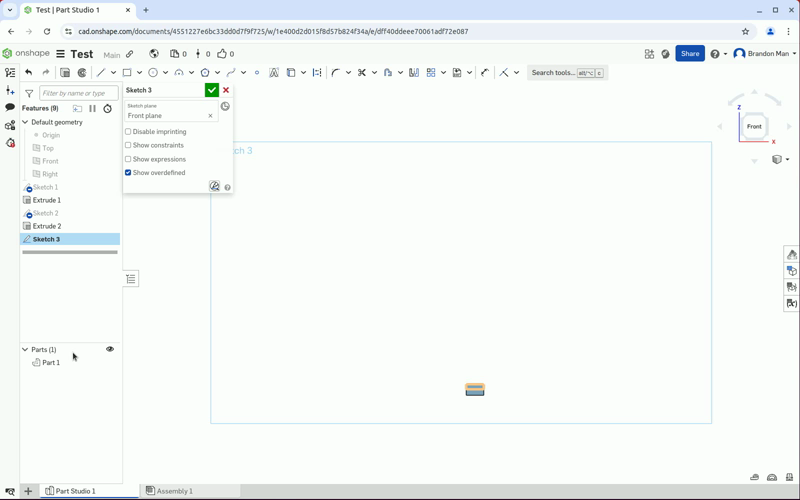
key(y)
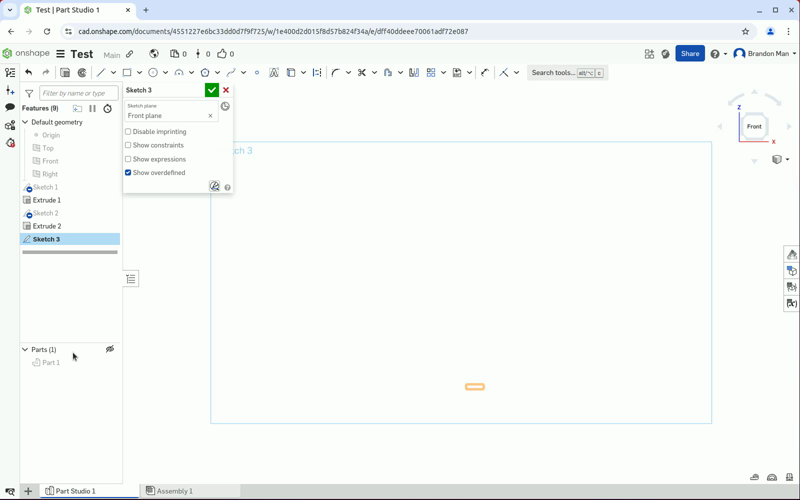
key(l)
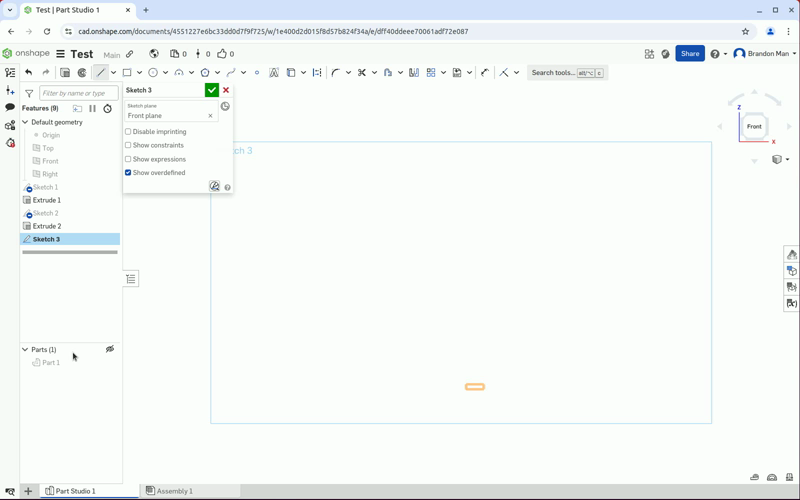
key_down(shift)
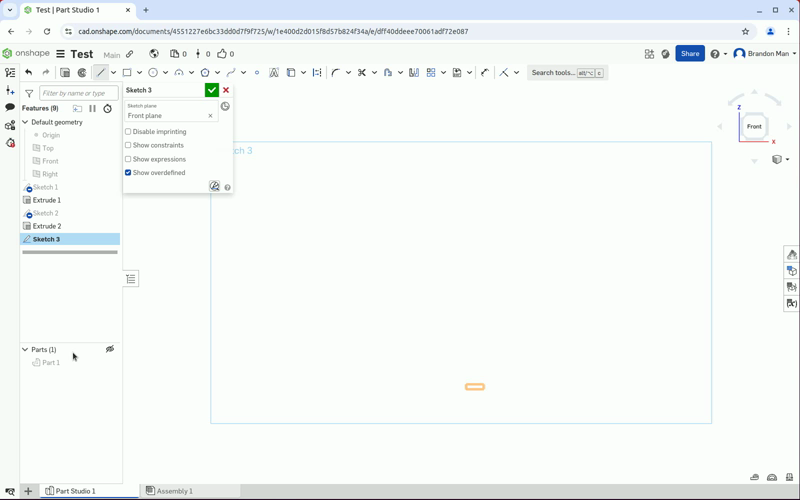
mouse_move(466, 384)
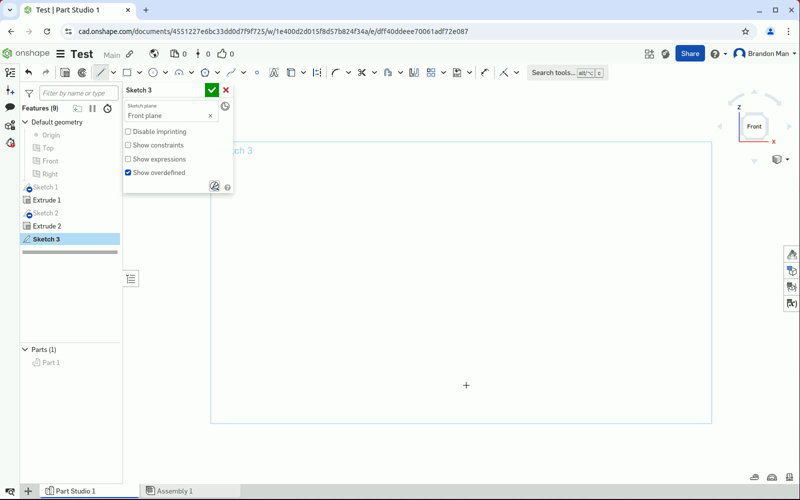
click(466, 384)
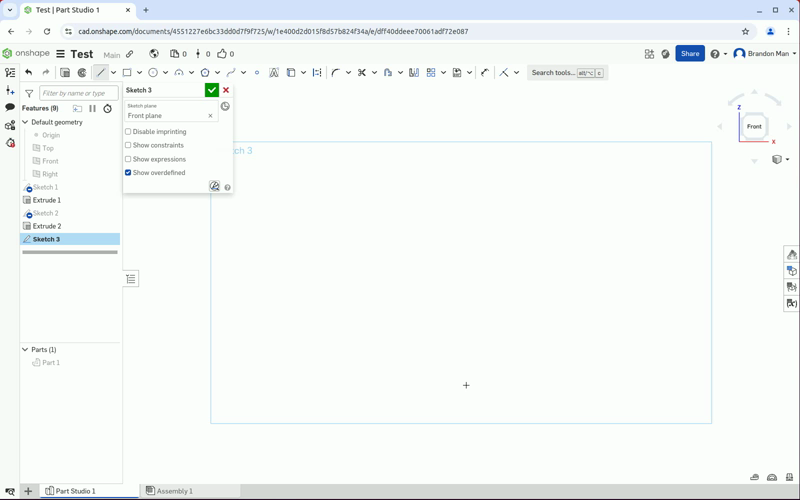
key_up(shift)
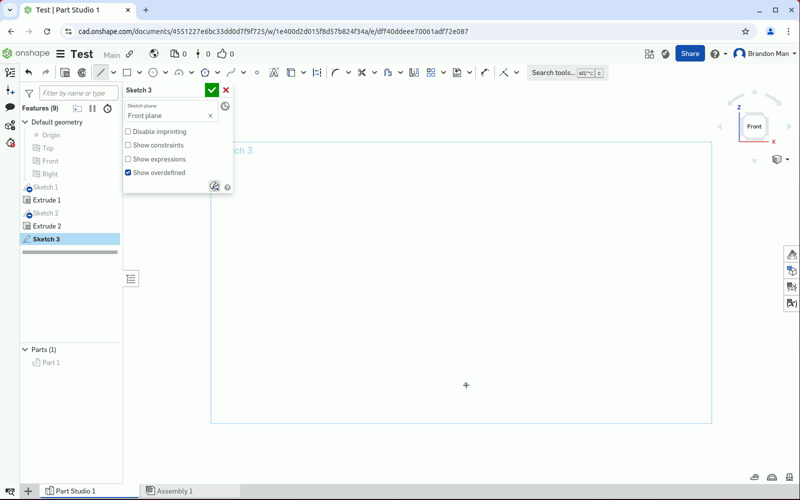
key_down(shift)
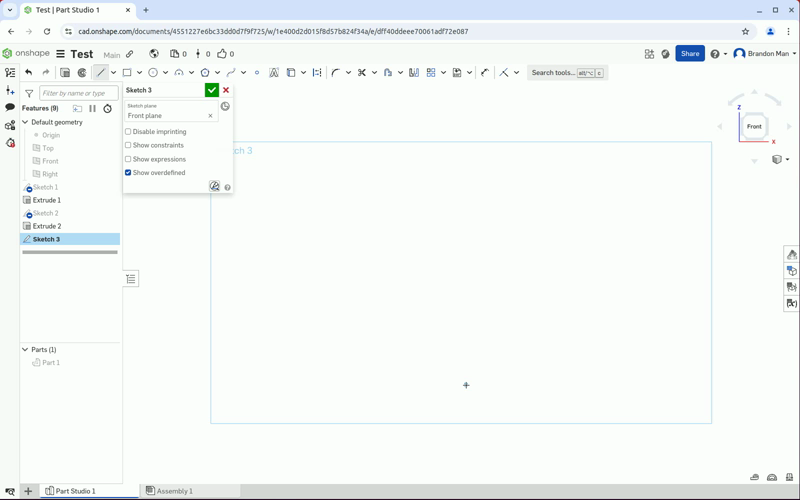
mouse_move(496, 384)
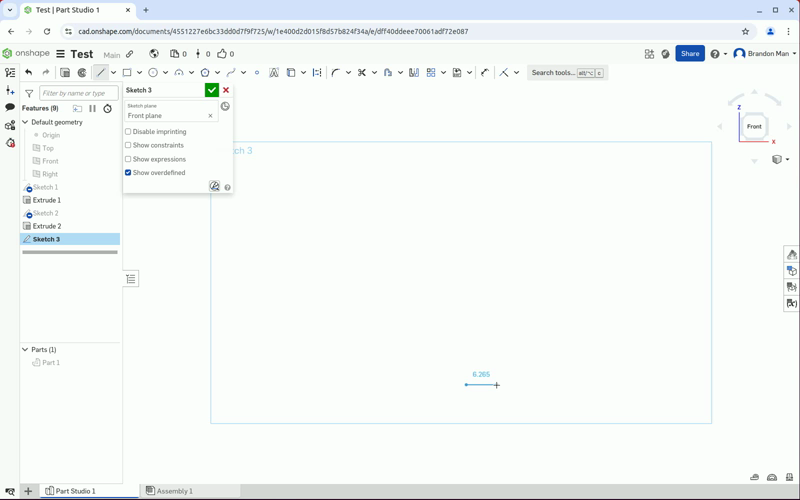
mouse_move(483, 384)
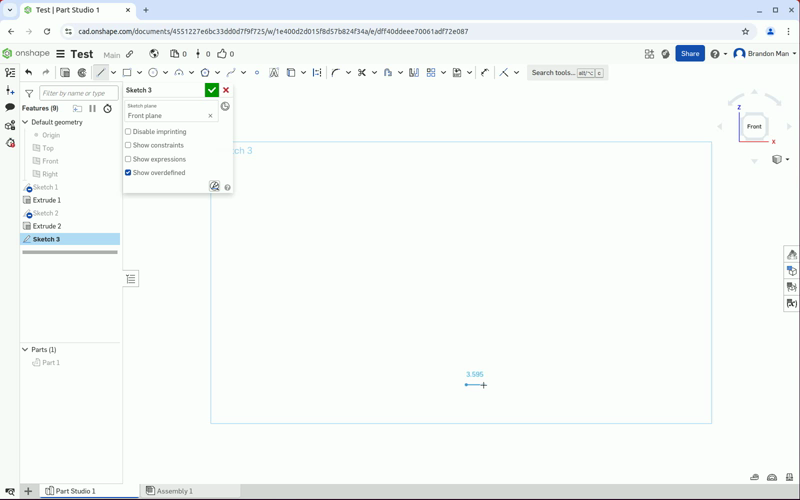
click(483, 384)
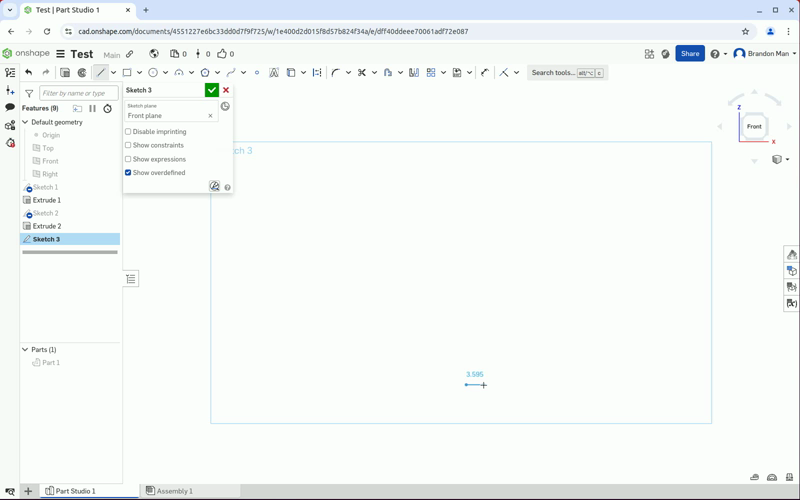
key_up(shift)
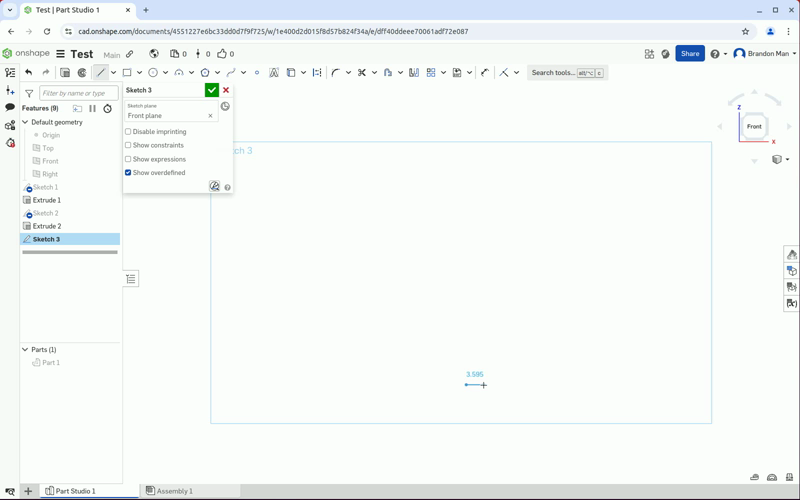
key_down(shift)
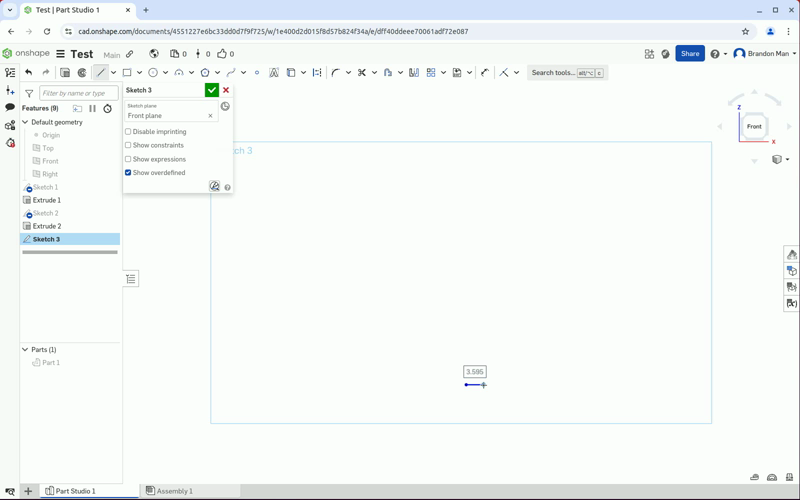
mouse_move(513, 384)
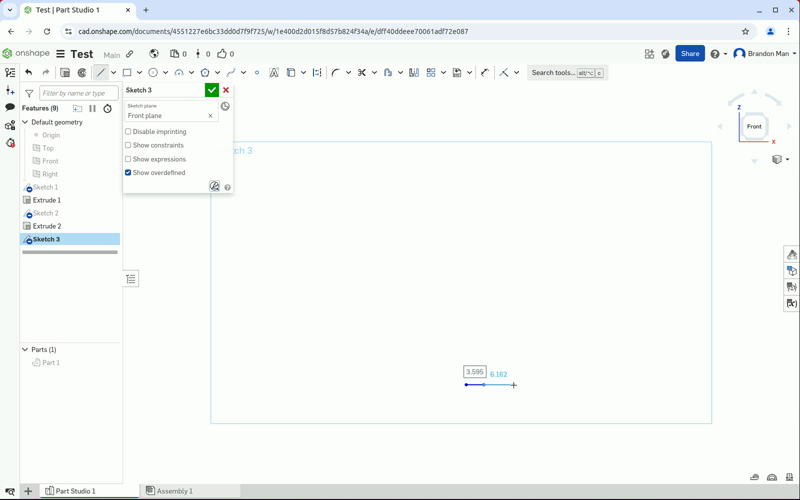
mouse_move(483, 378)
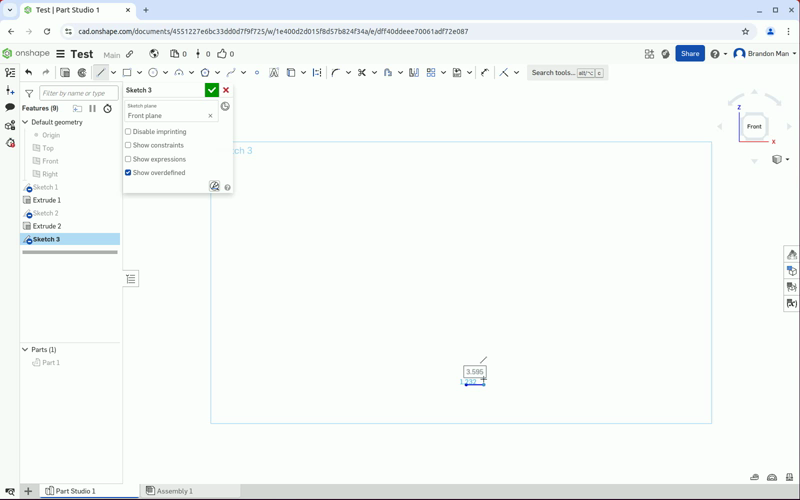
scroll(6)
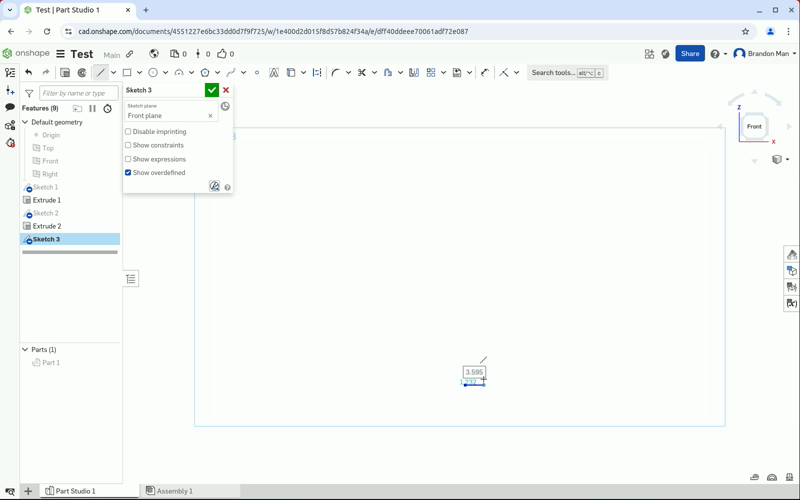
scroll(6)
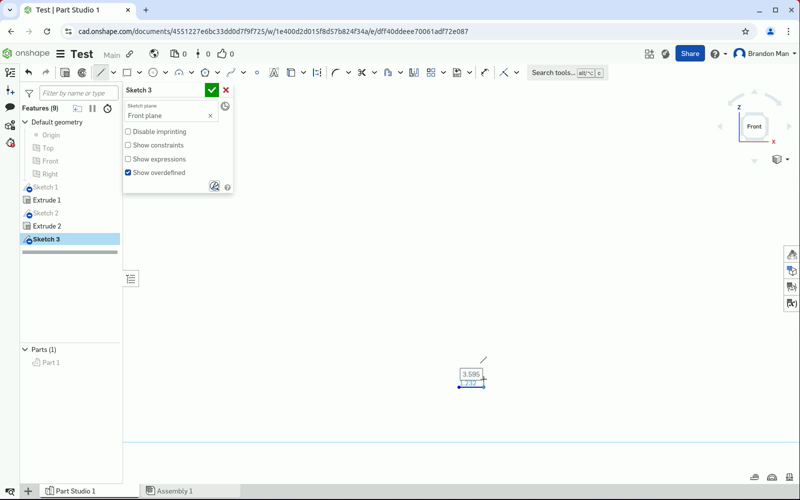
scroll(6)
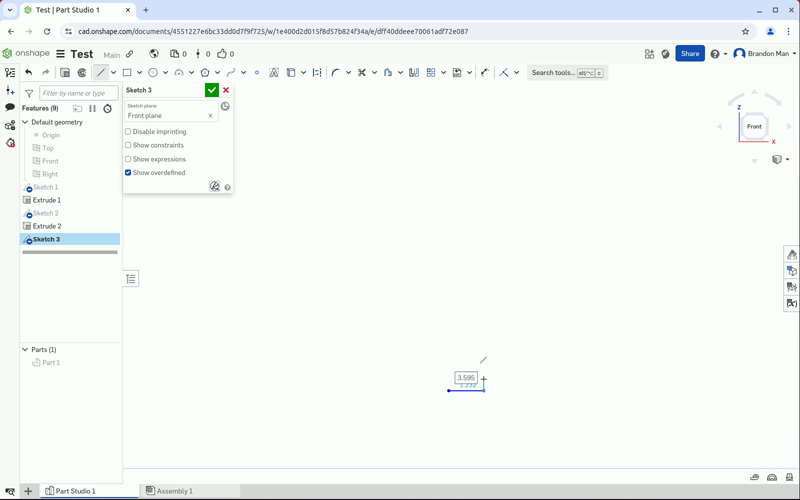
scroll(6)
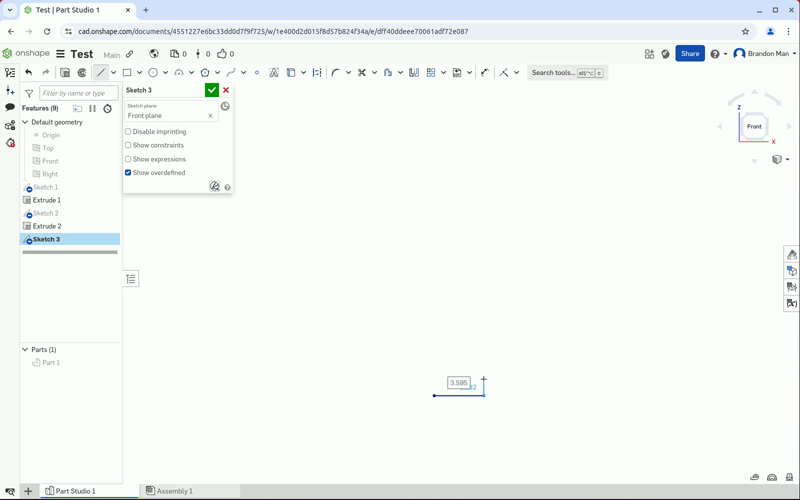
scroll(6)
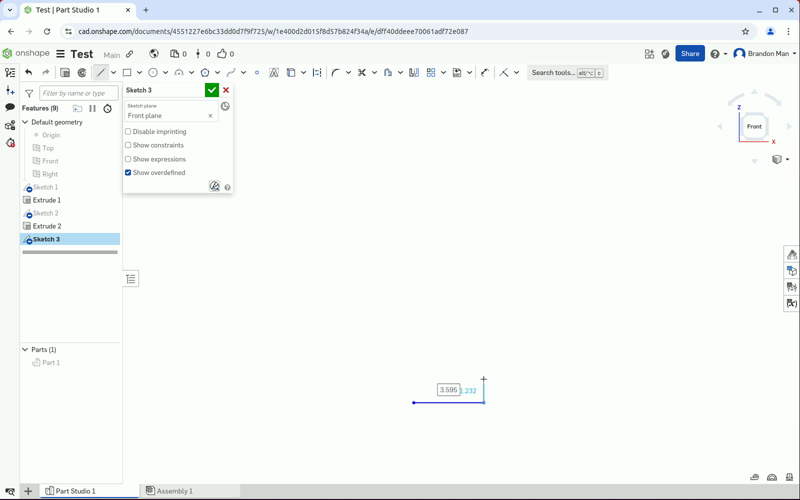
scroll(6)
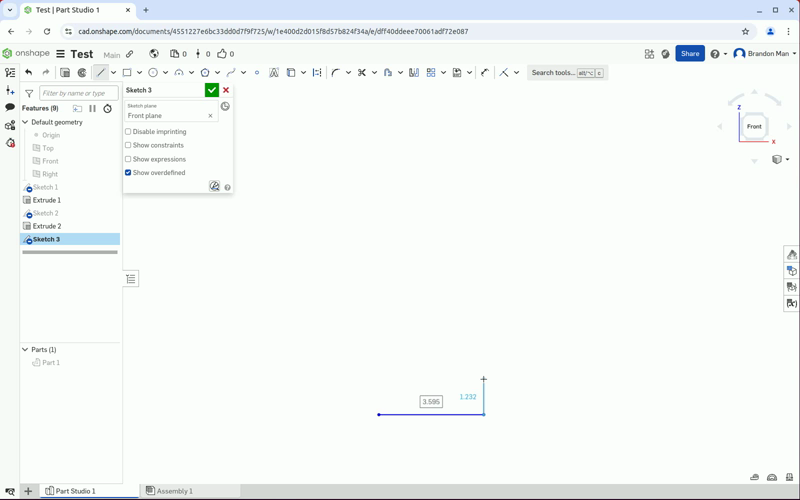
scroll(6)
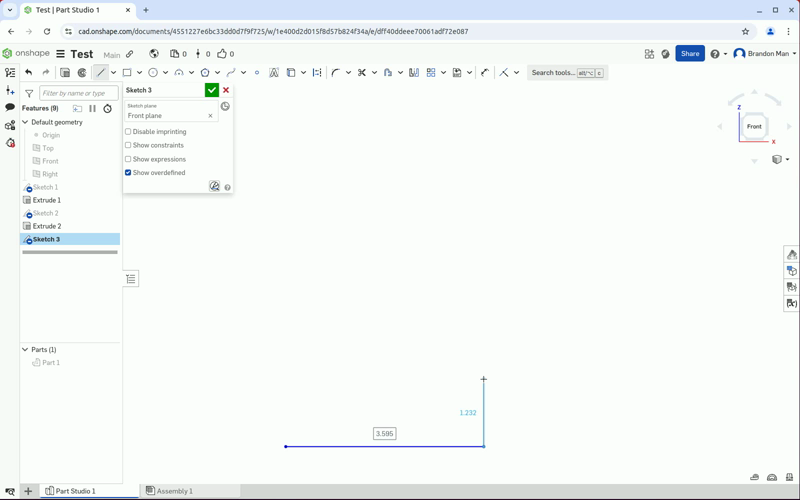
click(483, 378)
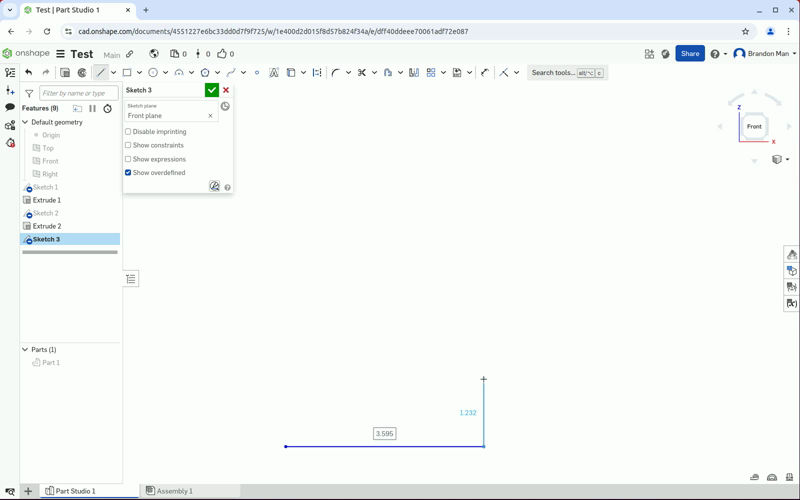
scroll(-6)
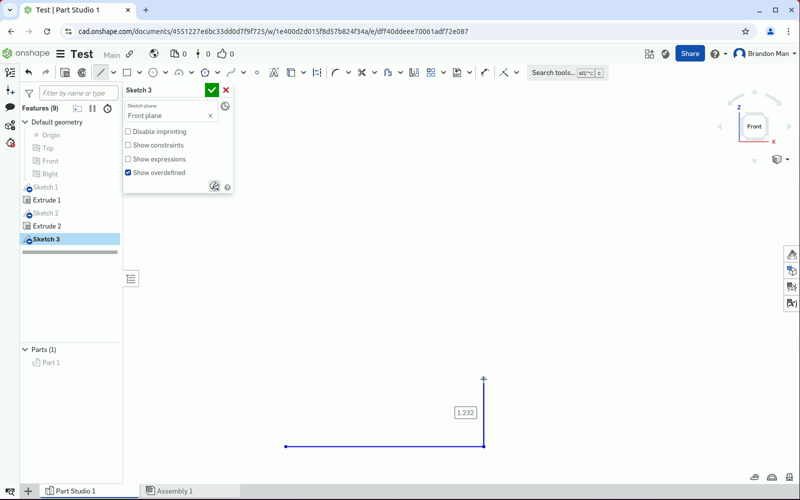
scroll(-6)
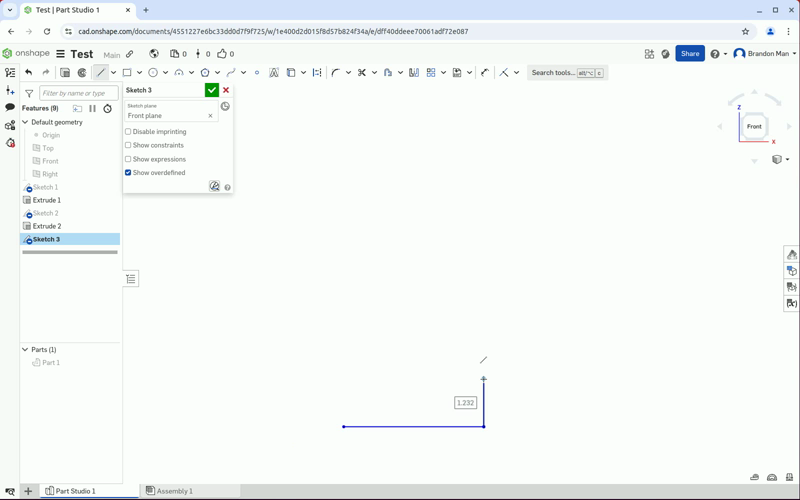
scroll(-6)
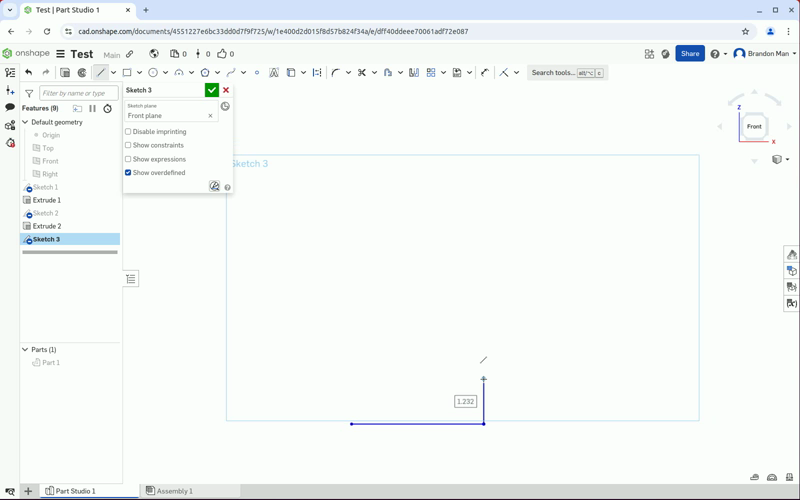
scroll(-6)
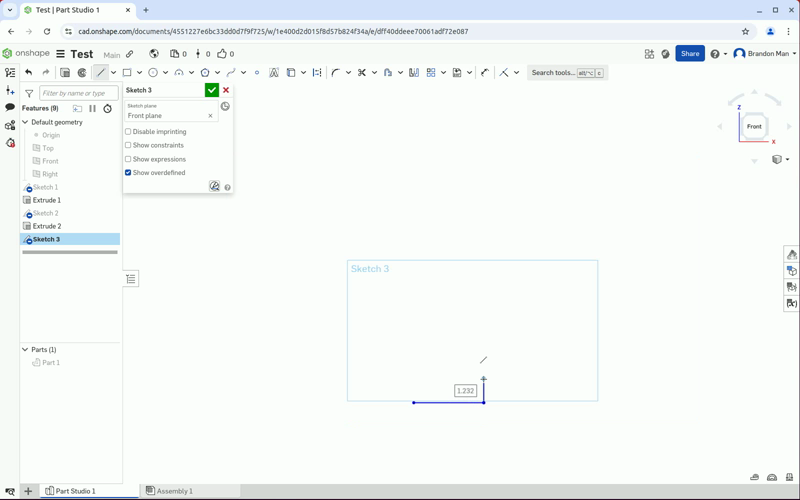
scroll(-6)
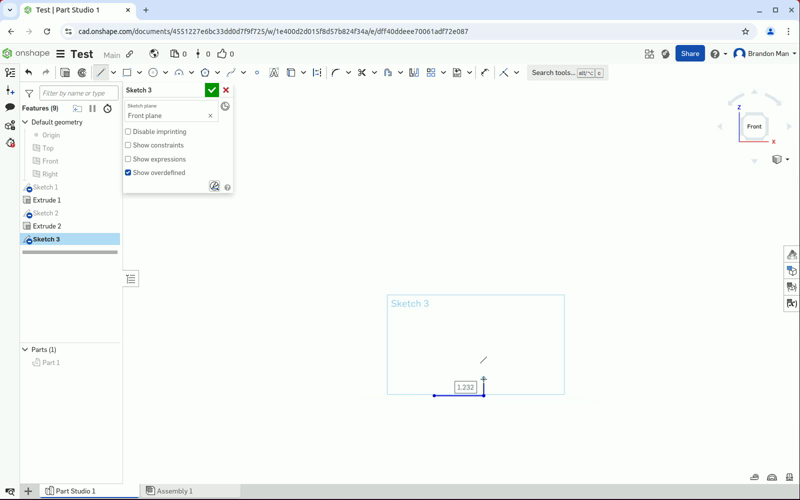
scroll(-6)
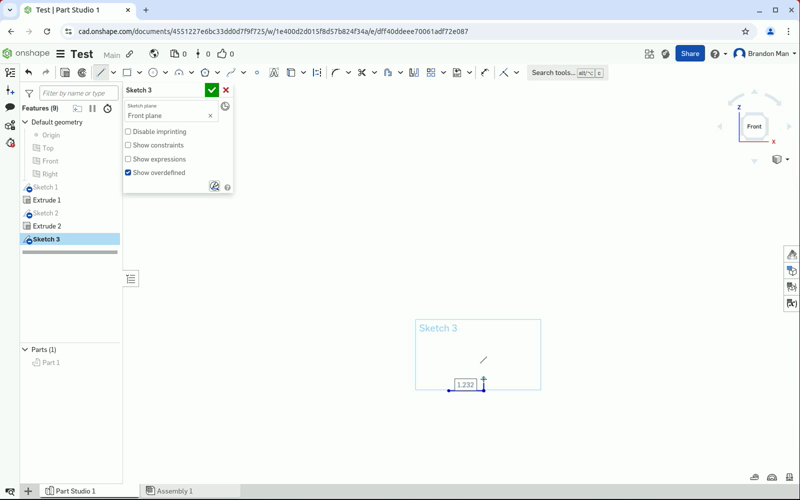
scroll(-6)
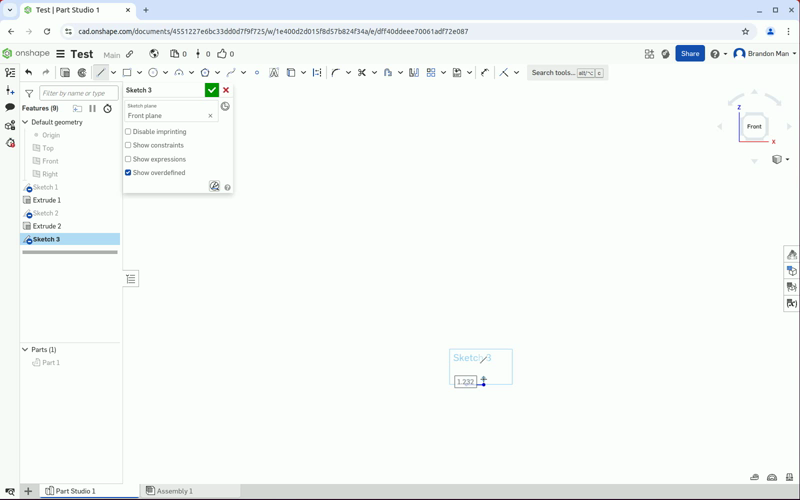
key_up(shift)
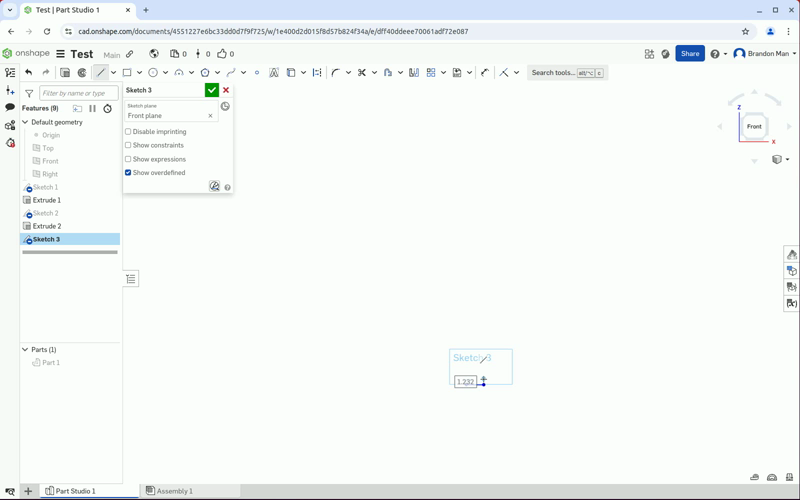
key_down(shift)
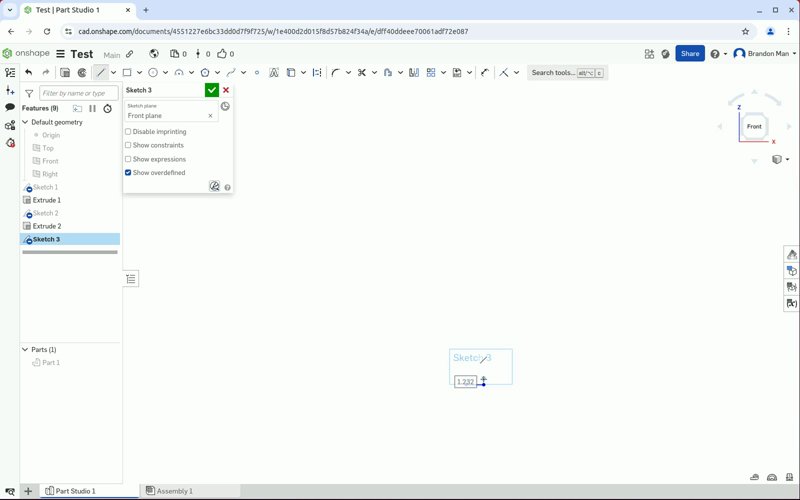
mouse_move(513, 378)
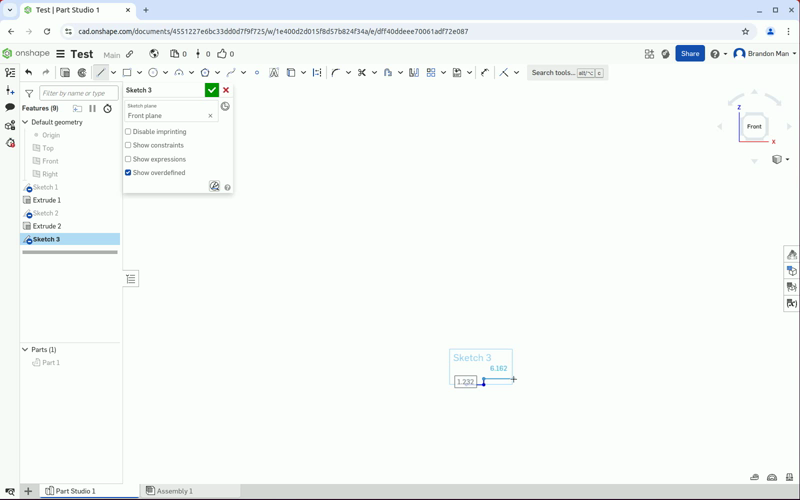
mouse_move(466, 378)
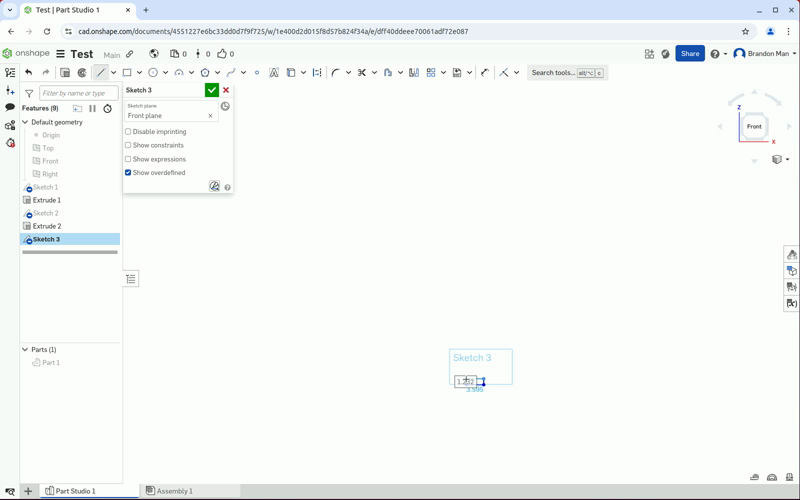
click(466, 378)
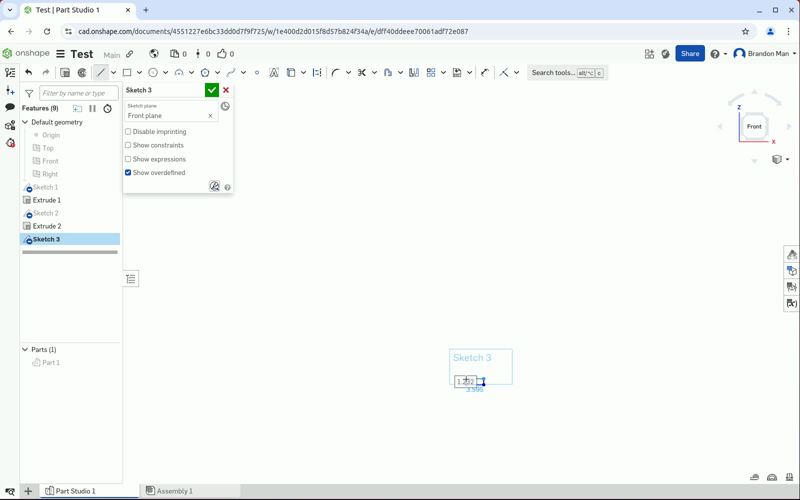
key_up(shift)
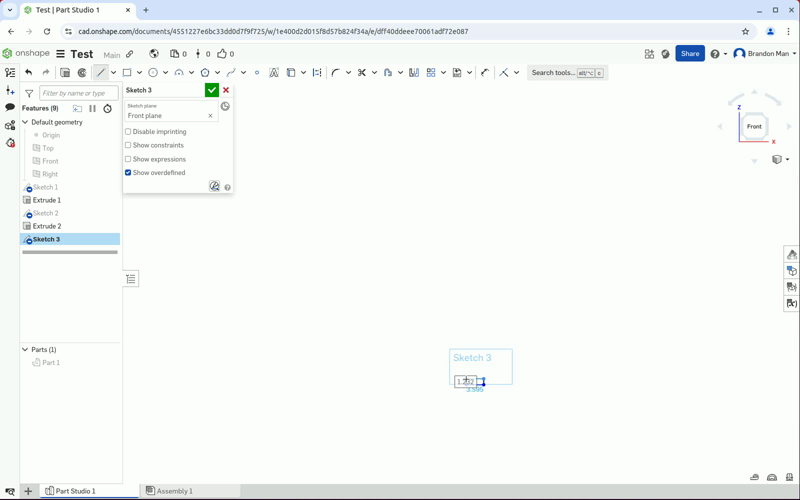
mouse_move(496, 378)
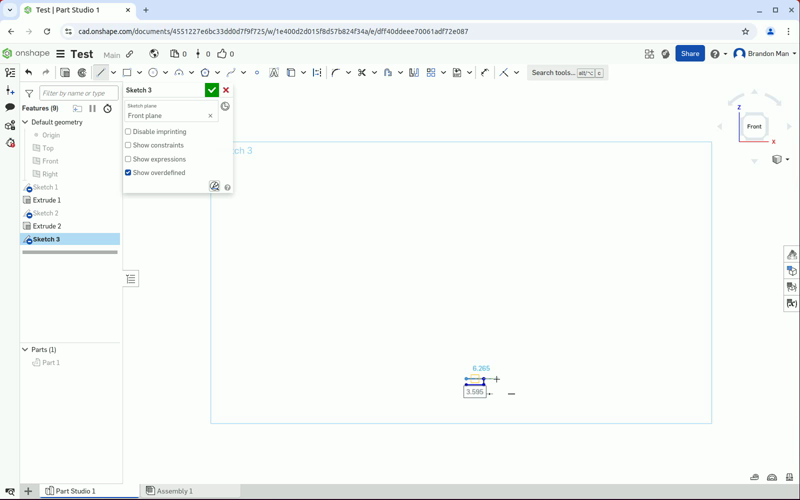
key_down(shift)
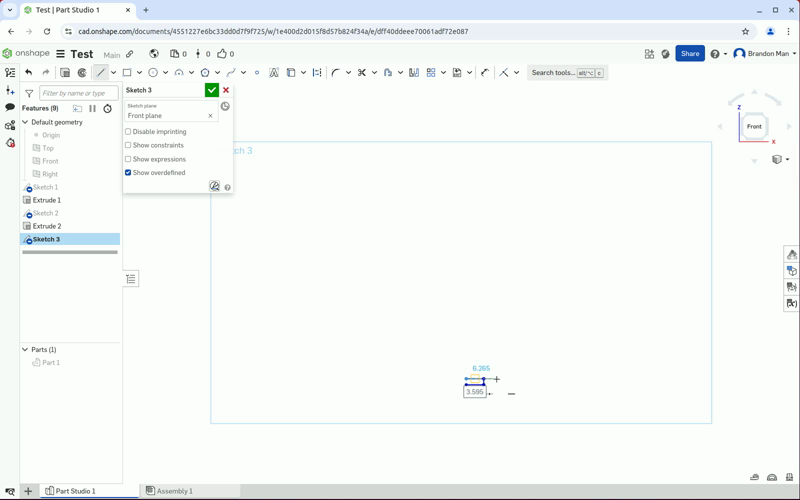
mouse_move(466, 384)
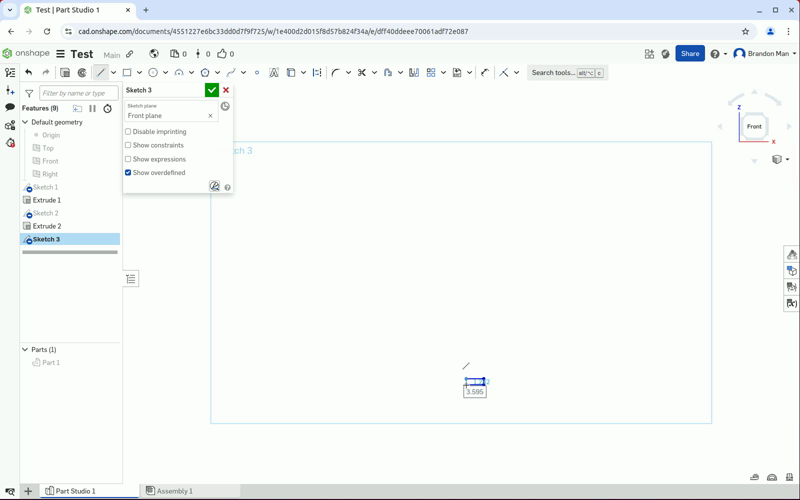
scroll(6)
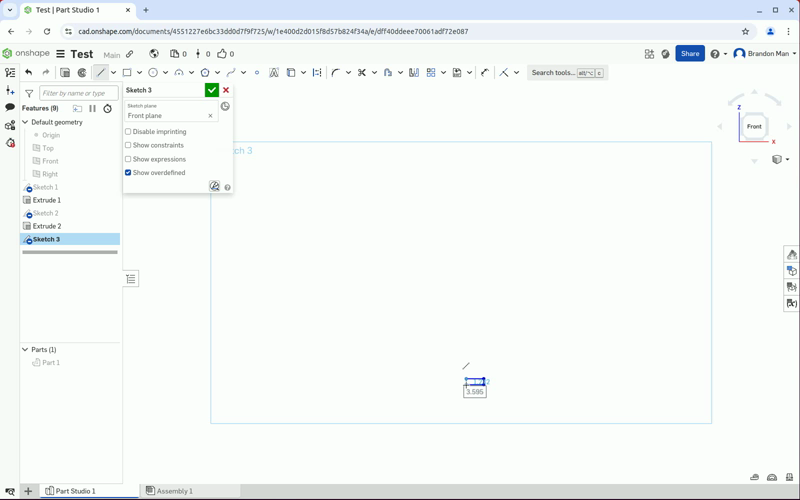
scroll(6)
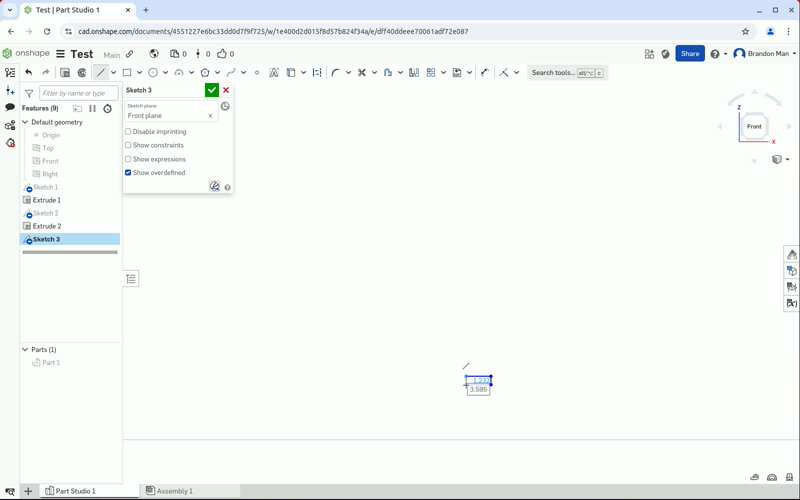
scroll(6)
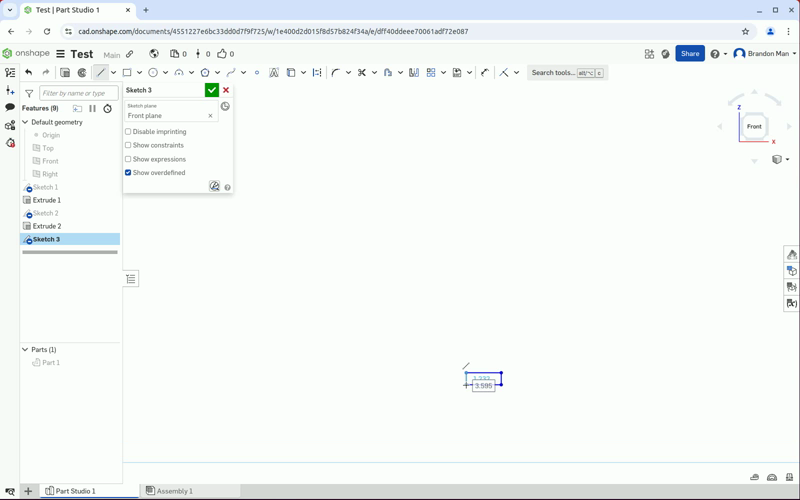
scroll(6)
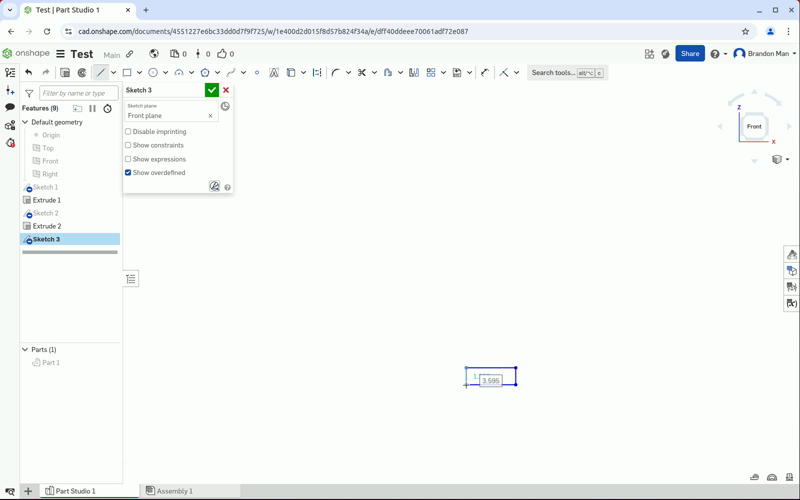
scroll(6)
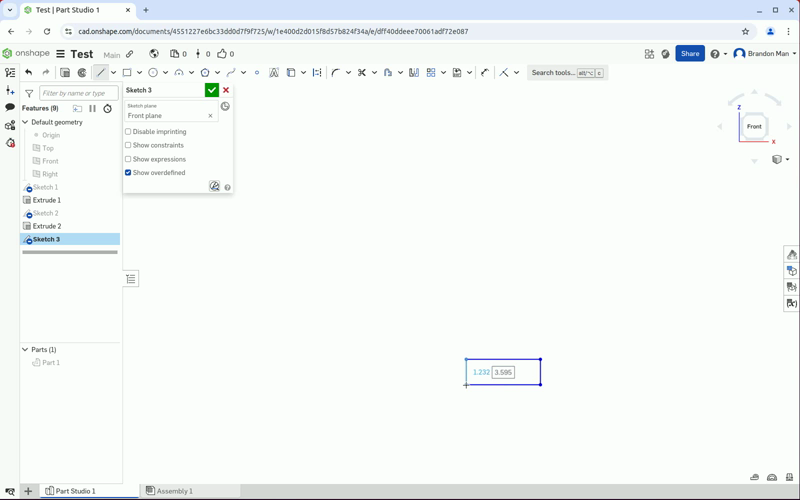
scroll(6)
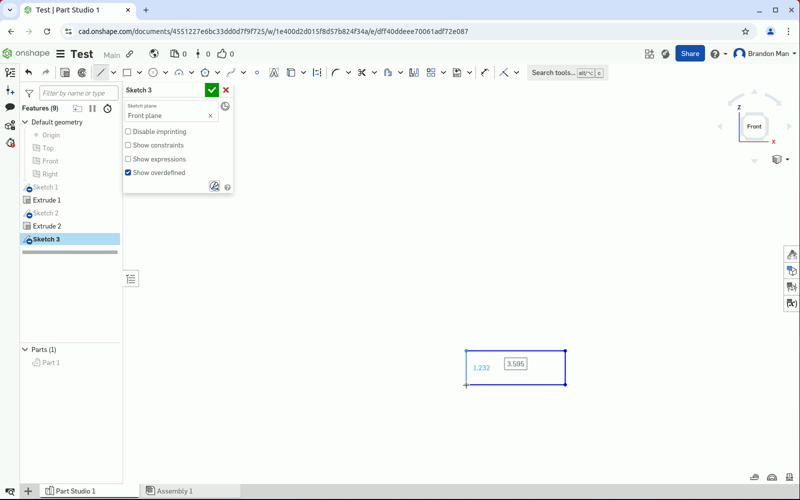
scroll(6)
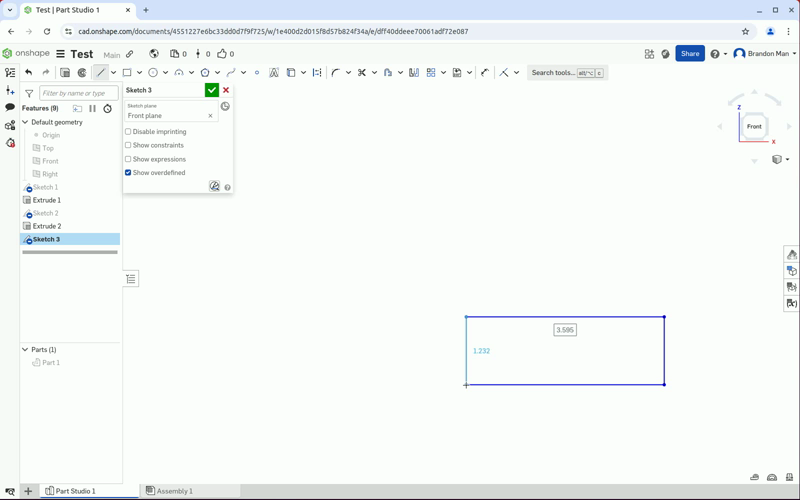
key_up(shift)
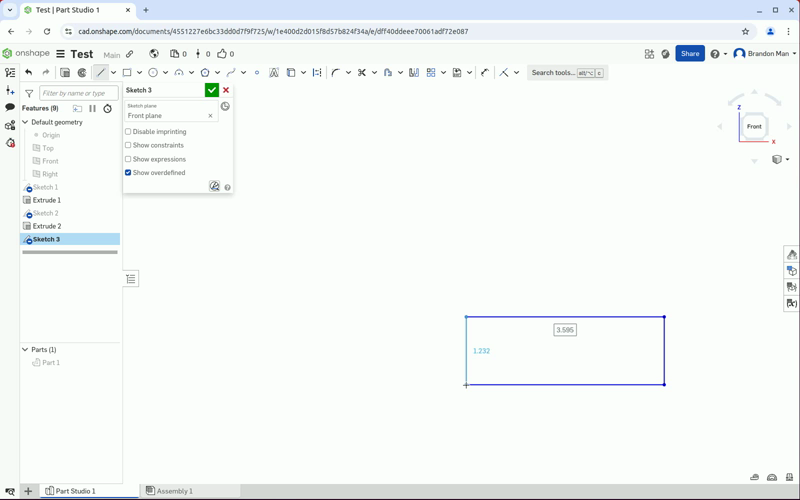
click(466, 384)
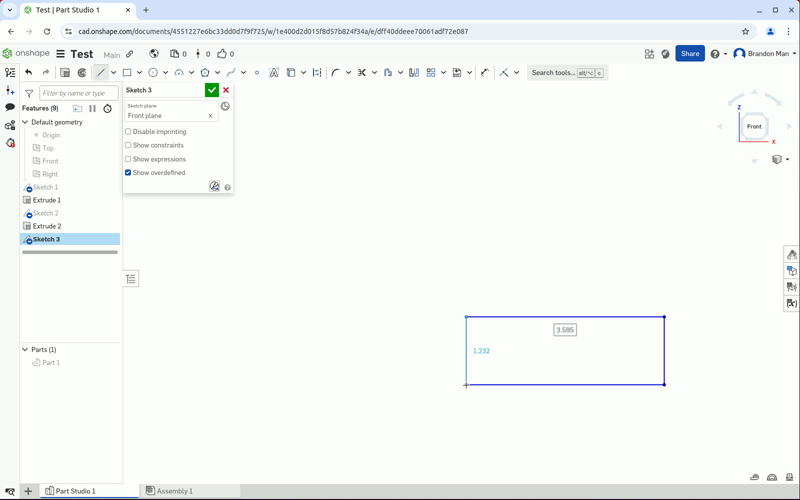
scroll(-6)
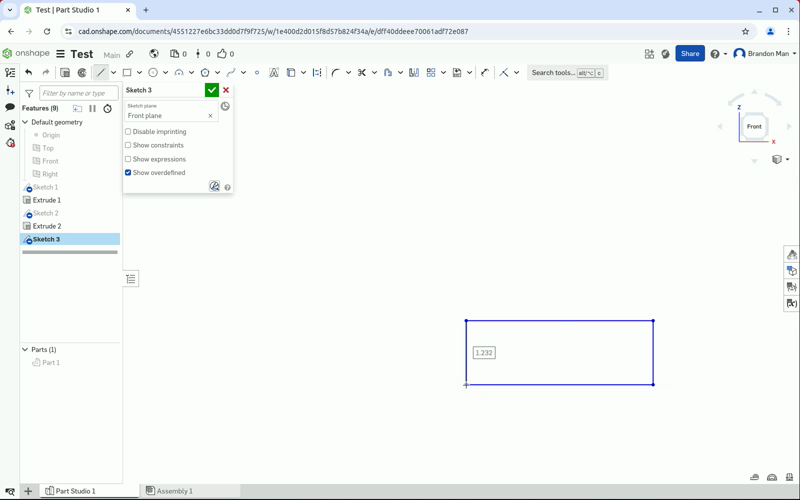
scroll(-6)
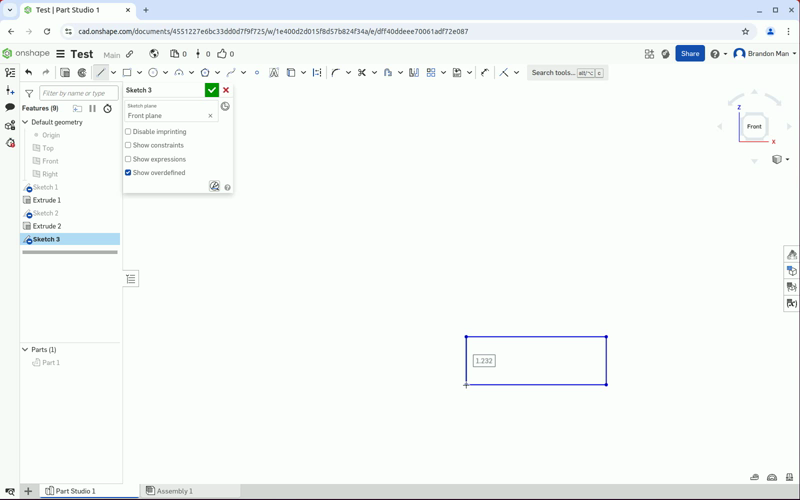
scroll(-6)
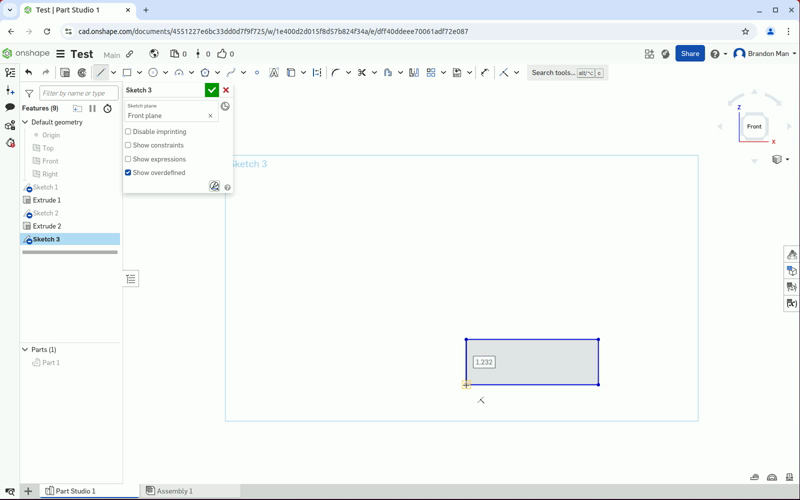
scroll(-6)
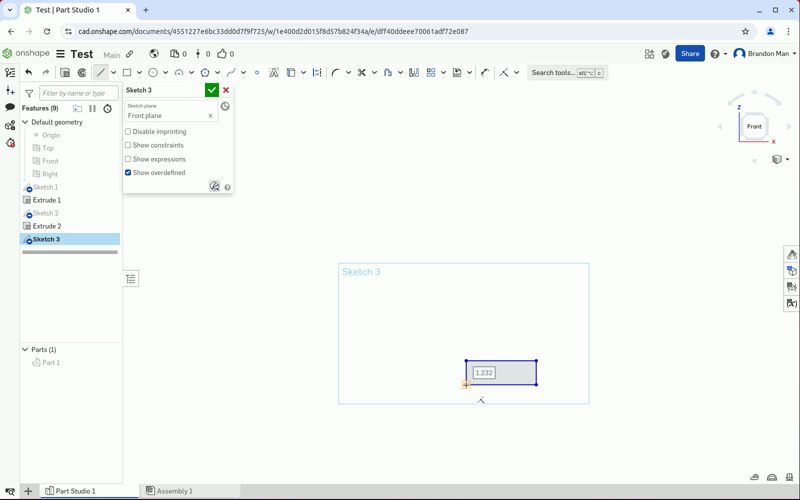
scroll(-6)
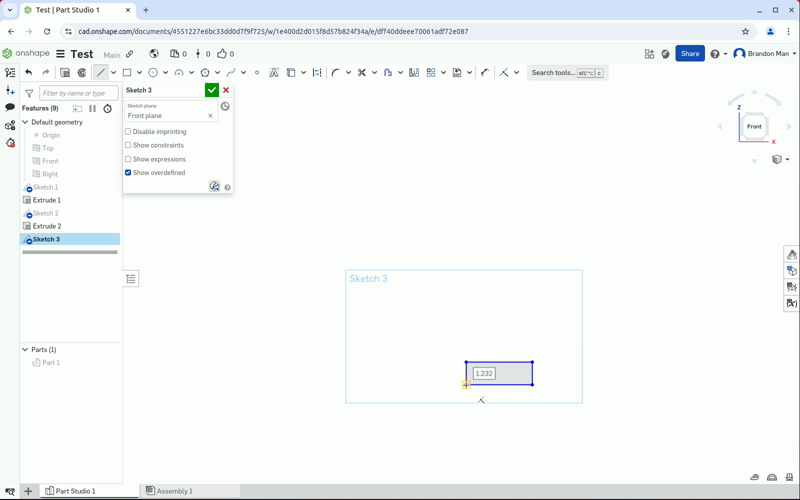
scroll(-6)
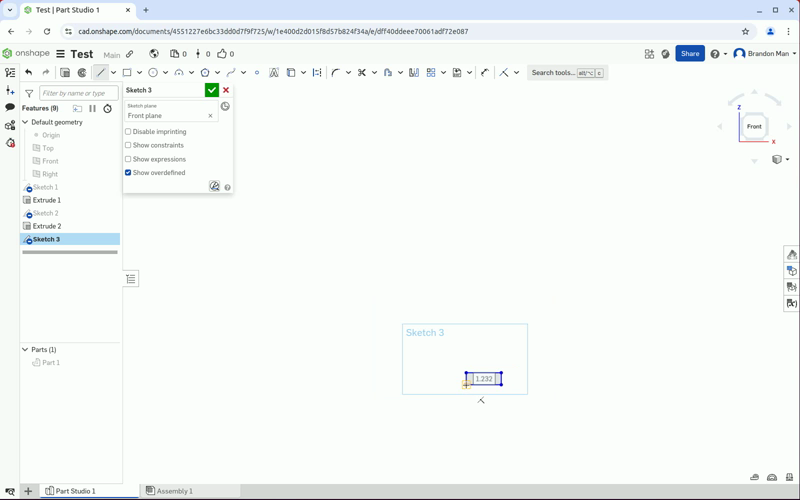
scroll(-6)
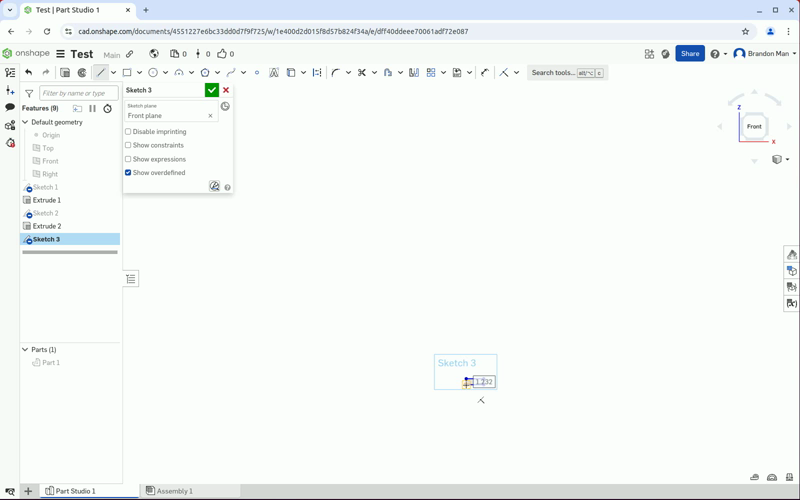
key(esc)
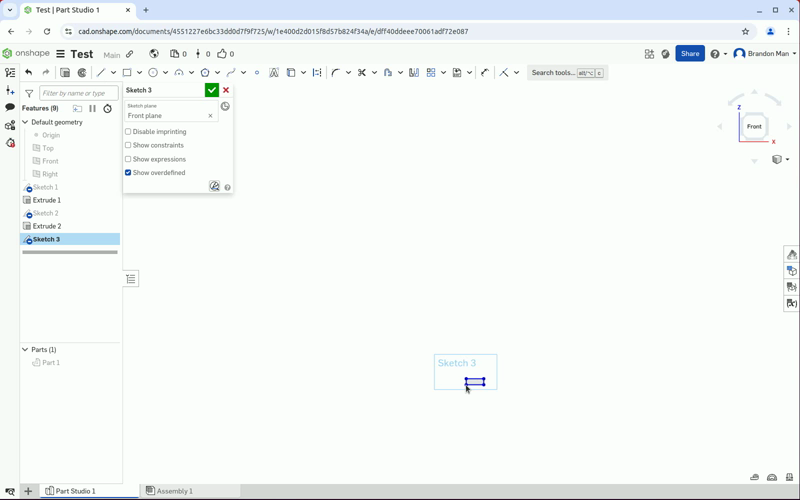
mouse_move(467, 381)
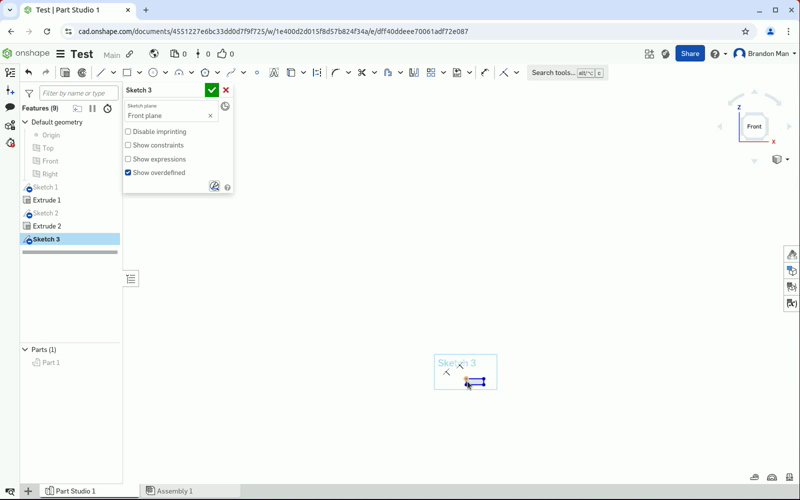
scroll(6)
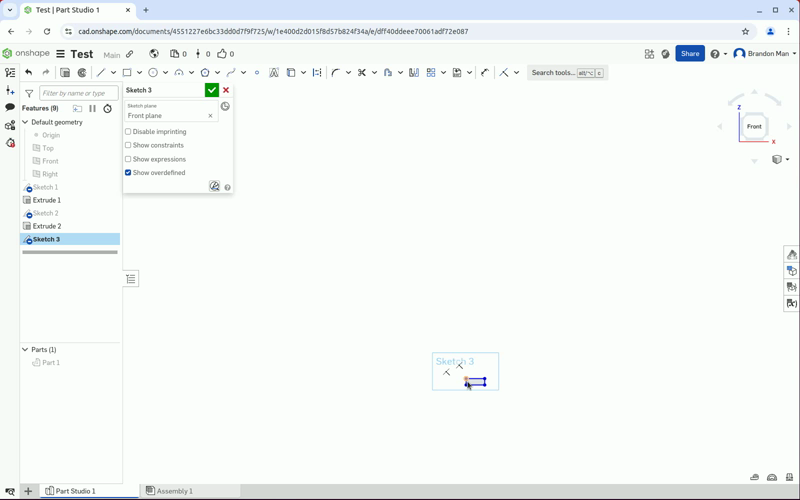
scroll(6)
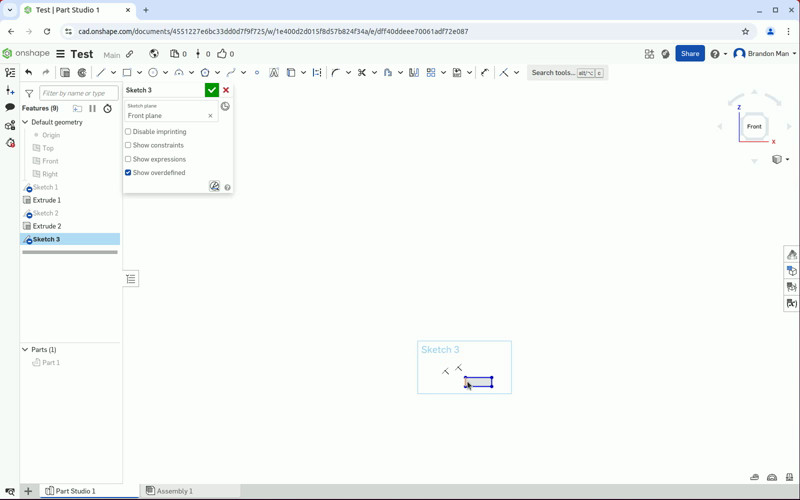
scroll(6)
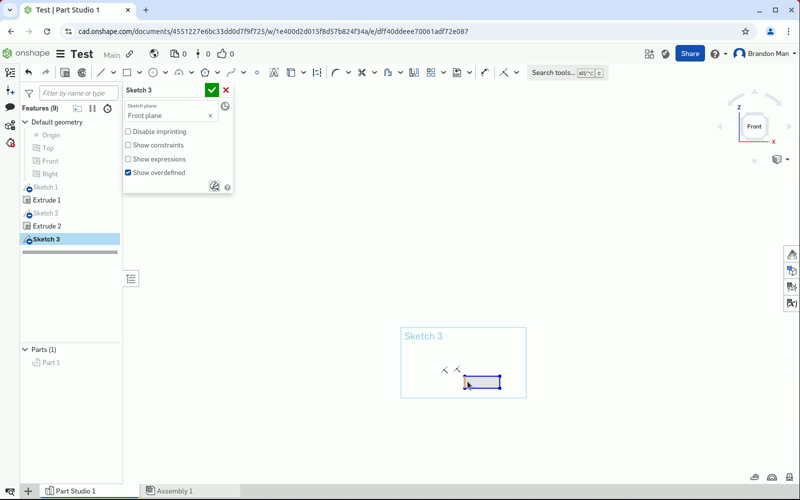
scroll(6)
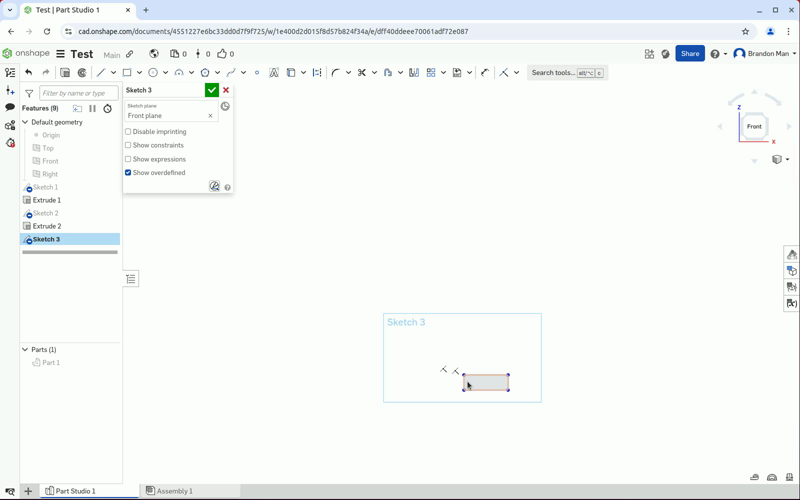
scroll(6)
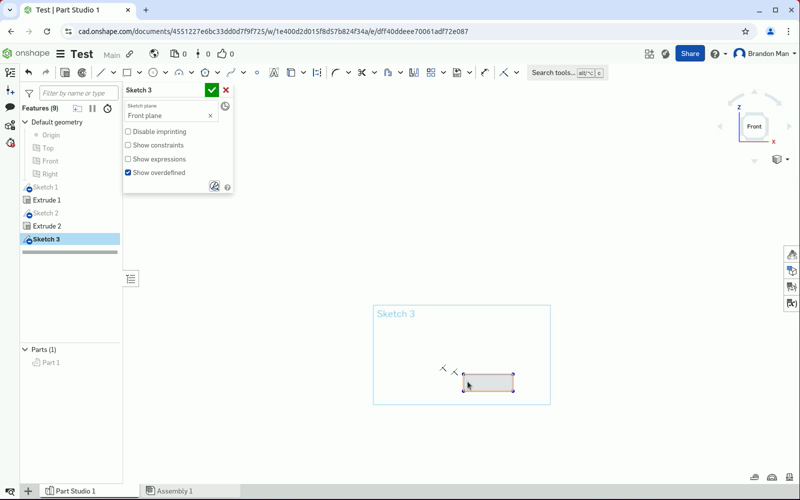
scroll(6)
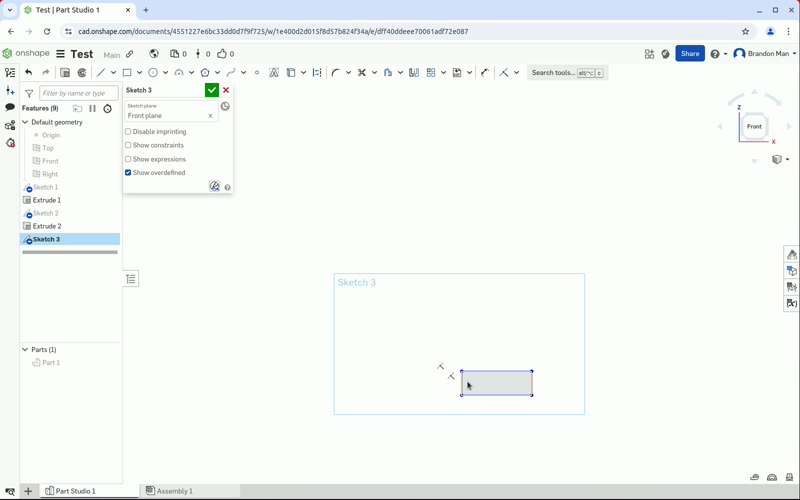
scroll(6)
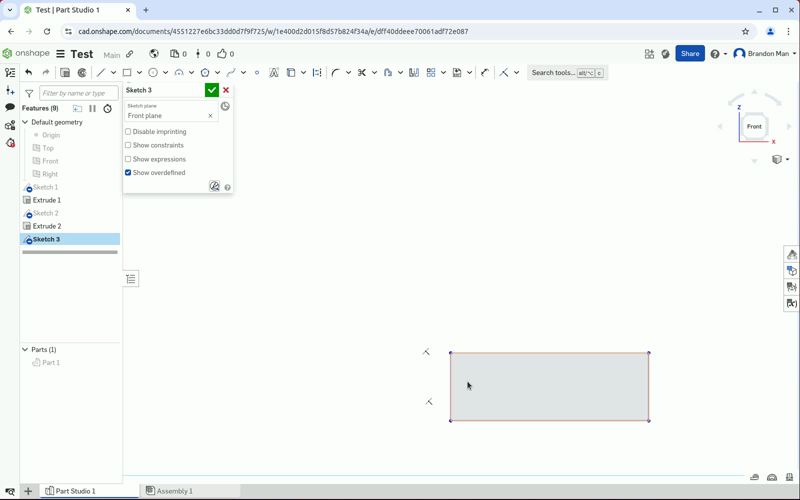
click(467, 381)
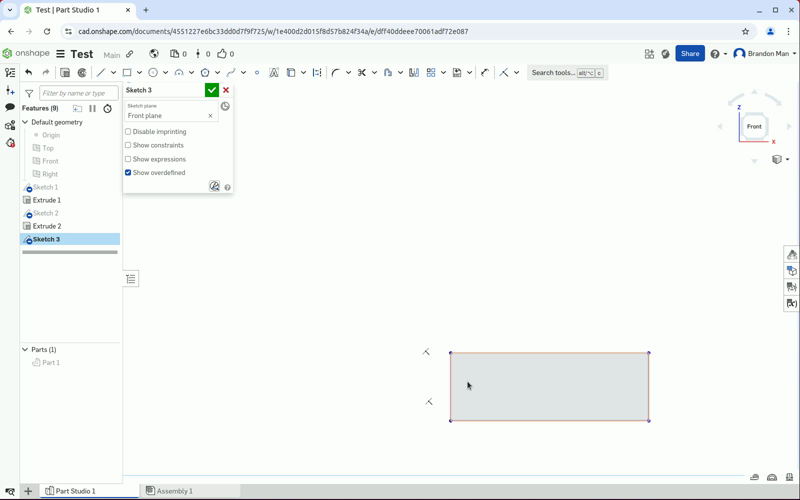
scroll(-6)
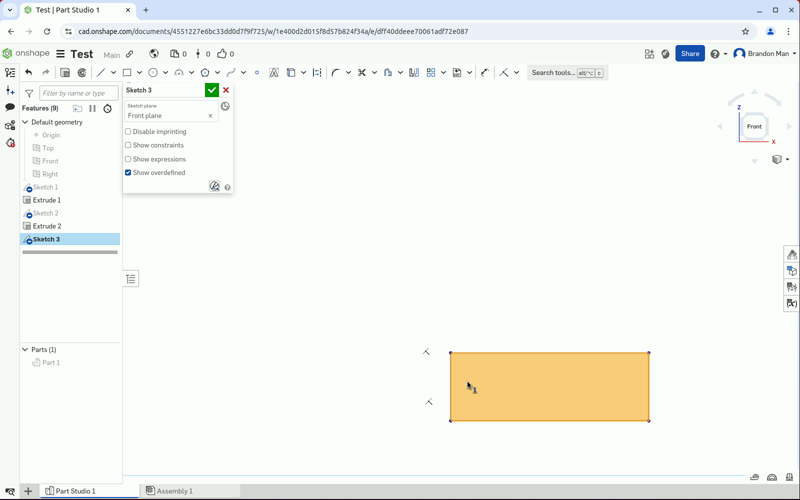
scroll(-6)
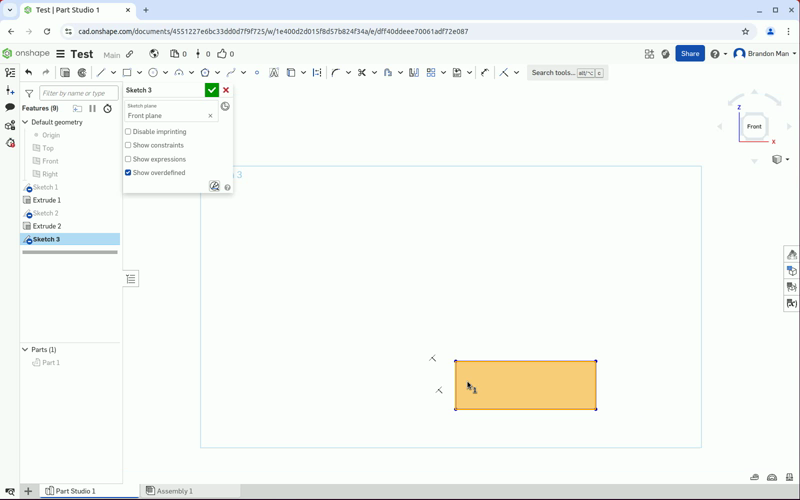
scroll(-6)
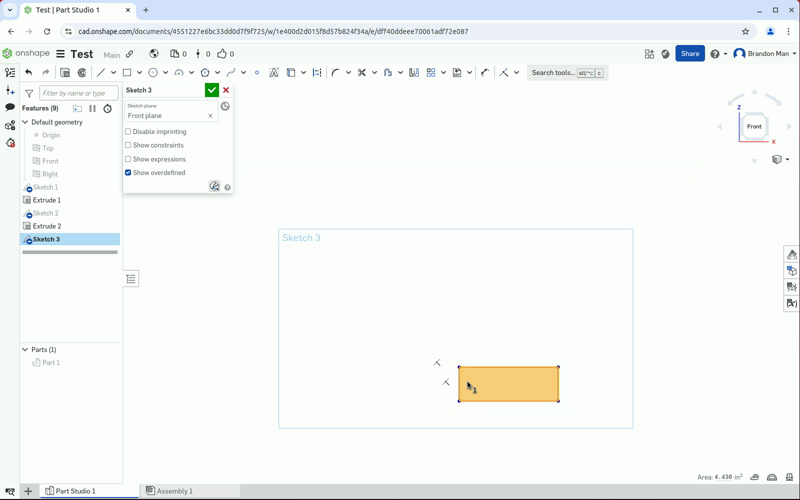
scroll(-6)
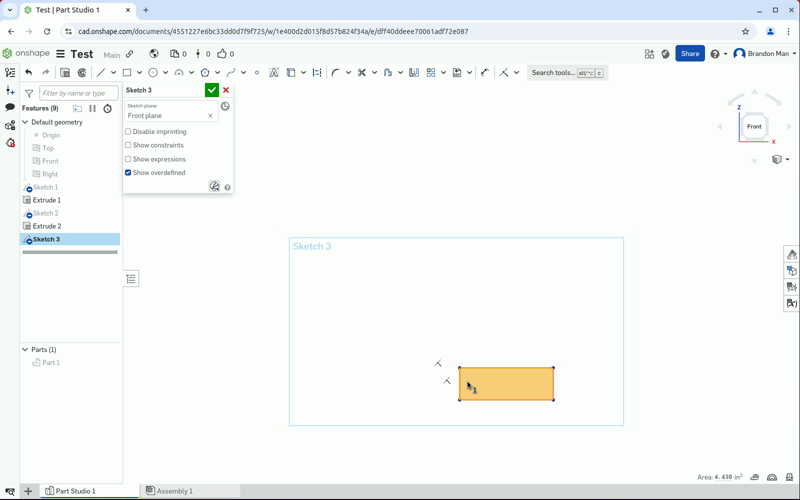
scroll(-6)
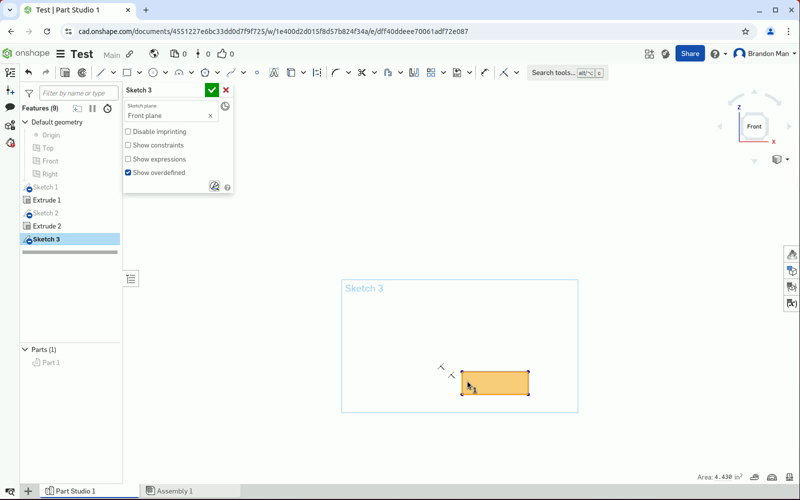
scroll(-6)
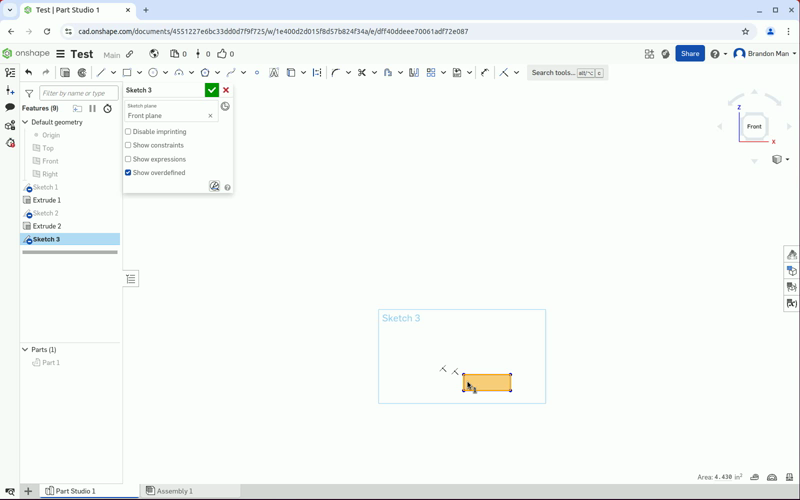
scroll(-6)
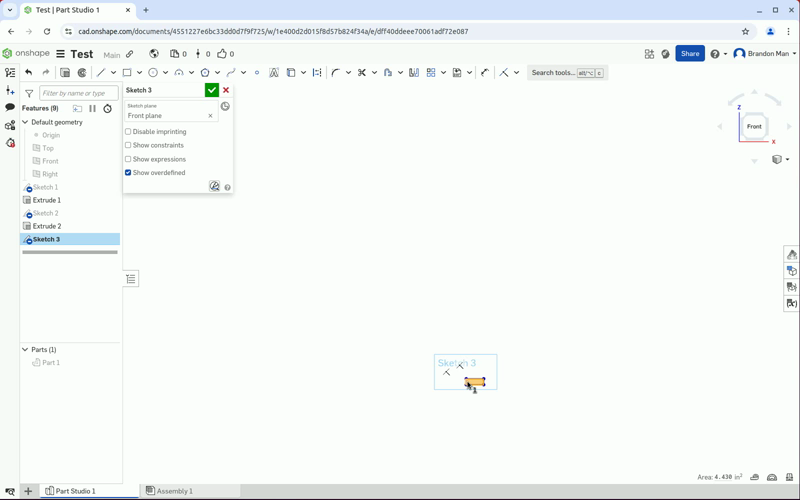
mouse_move(73, 352)
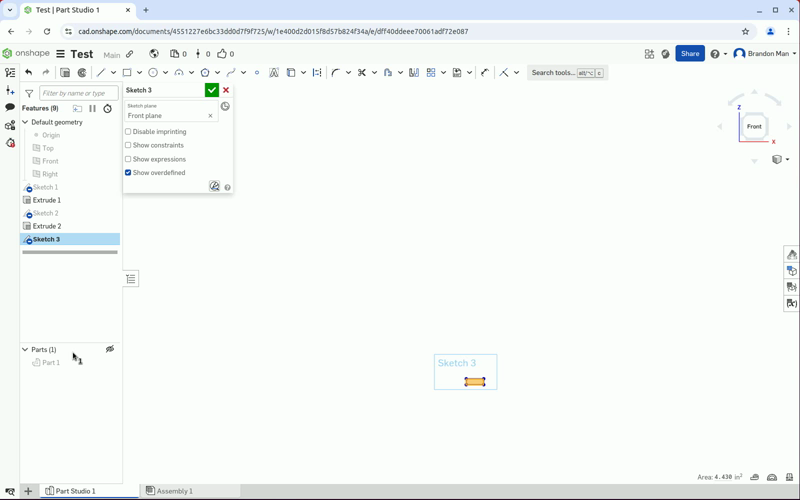
key(shift+y)
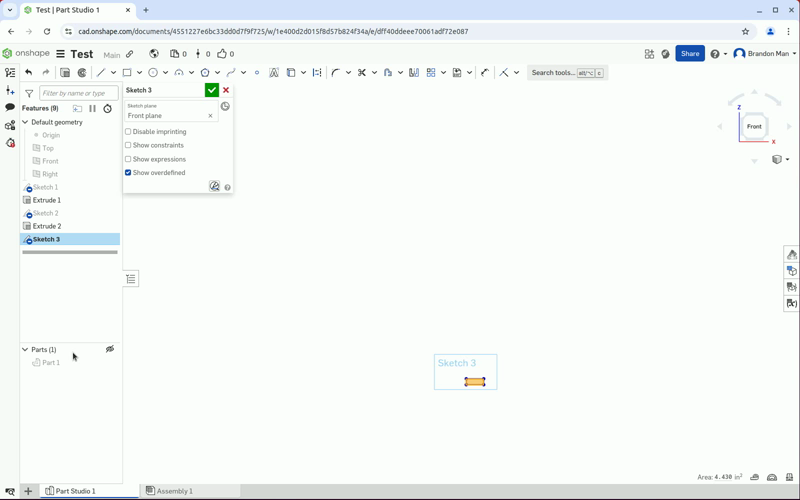
key(shift+e)
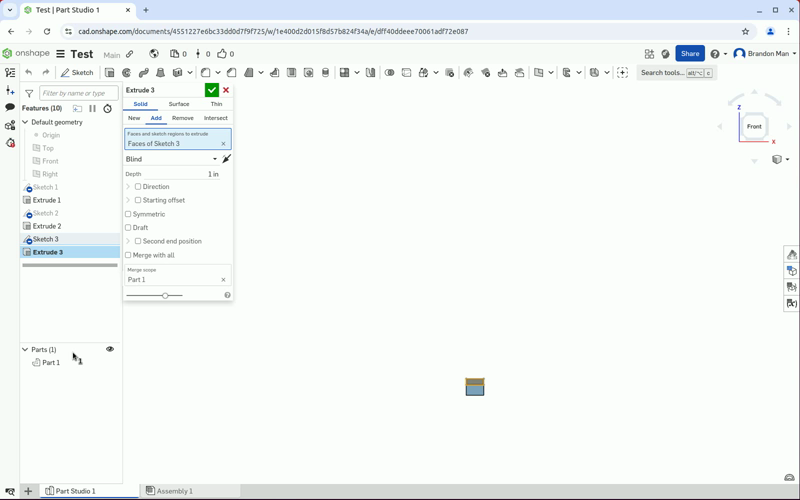
mouse_move(143, 106)
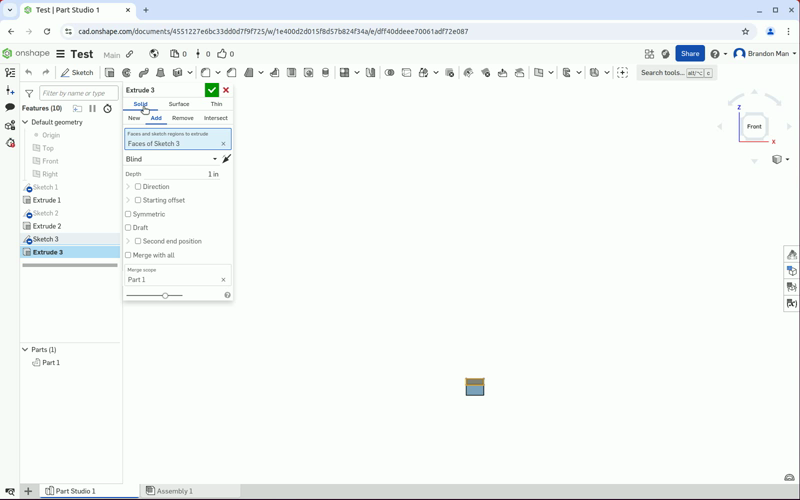
click(143, 106)
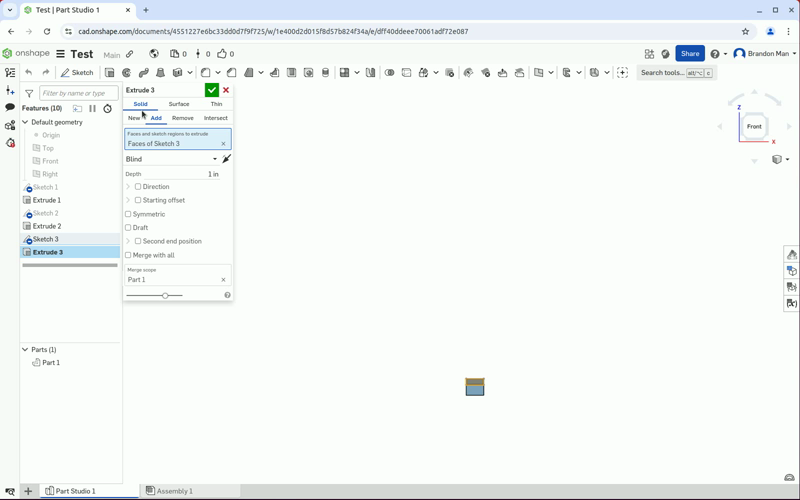
mouse_move(137, 120)
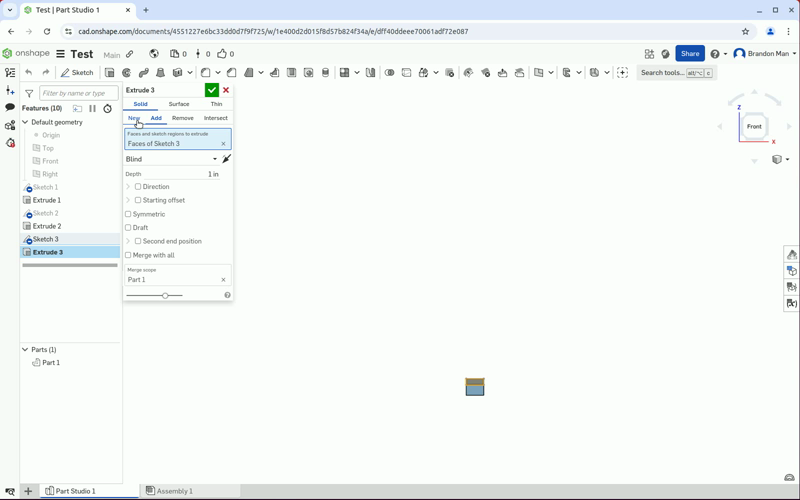
click(137, 120)
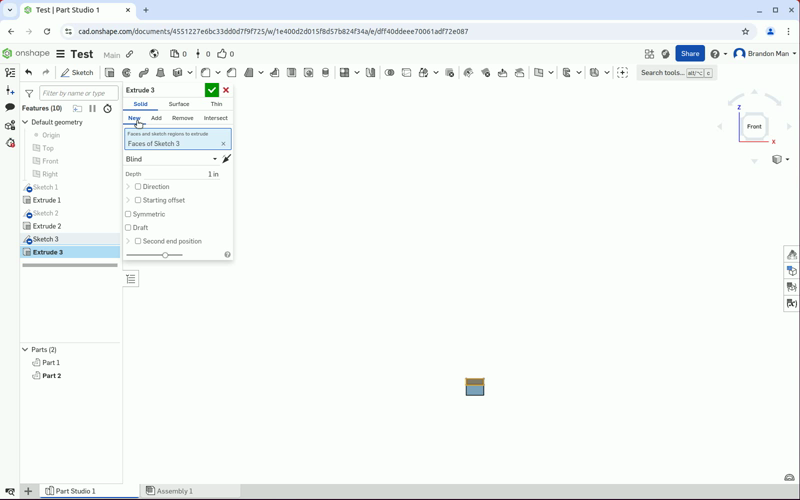
key(tab, 4)
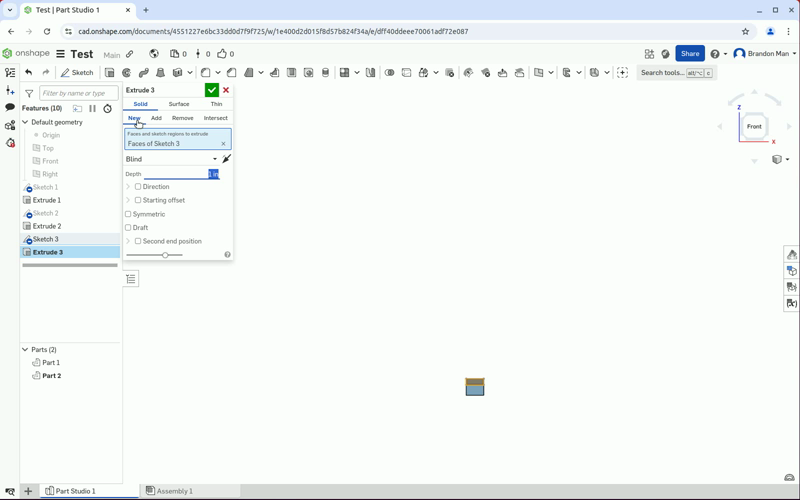
text(-0.241)
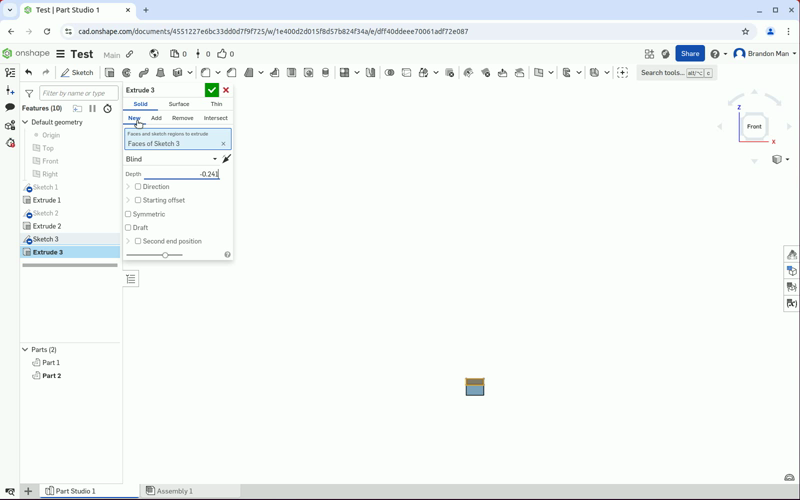
key(enter)
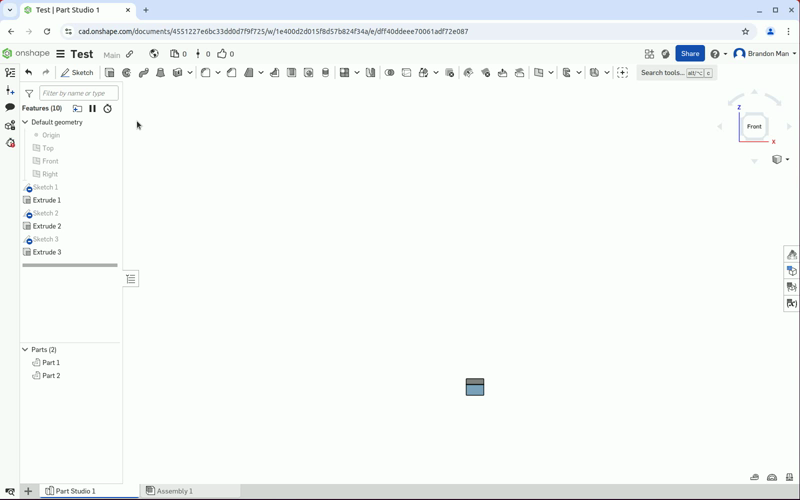
key(shift+h)
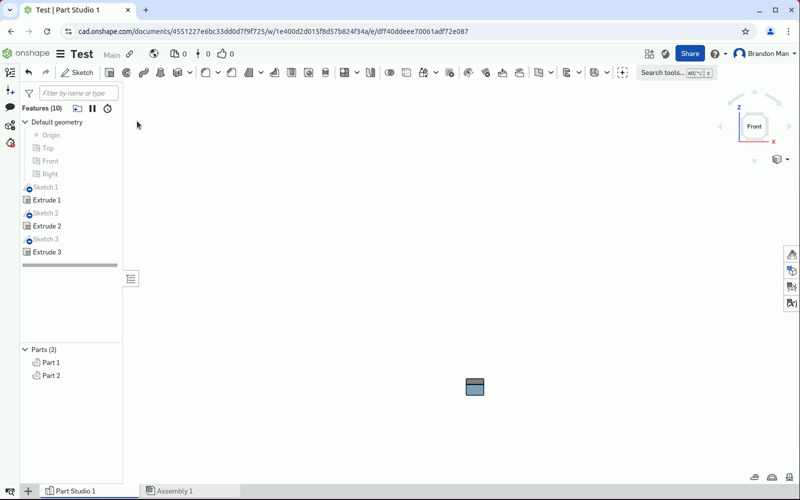
key(shift+h)
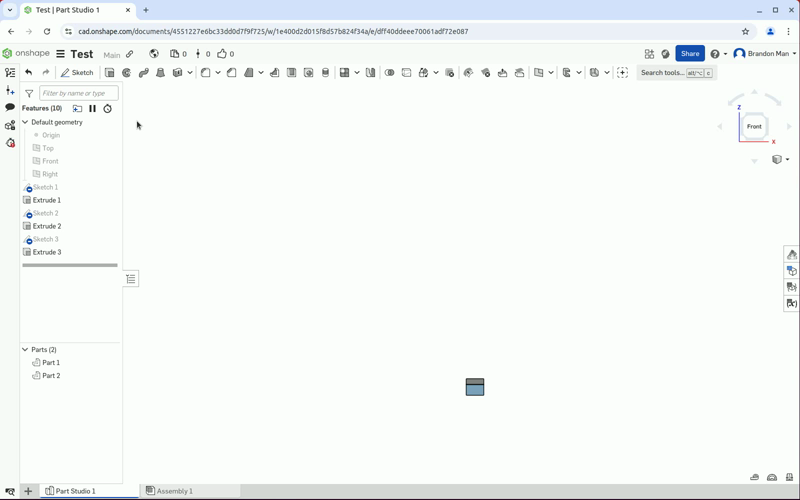
mouse_move(73, 189)
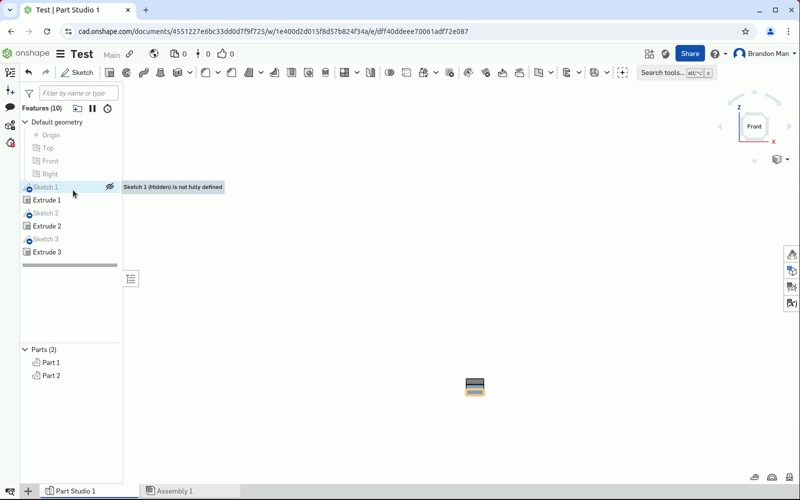
click(73, 189)
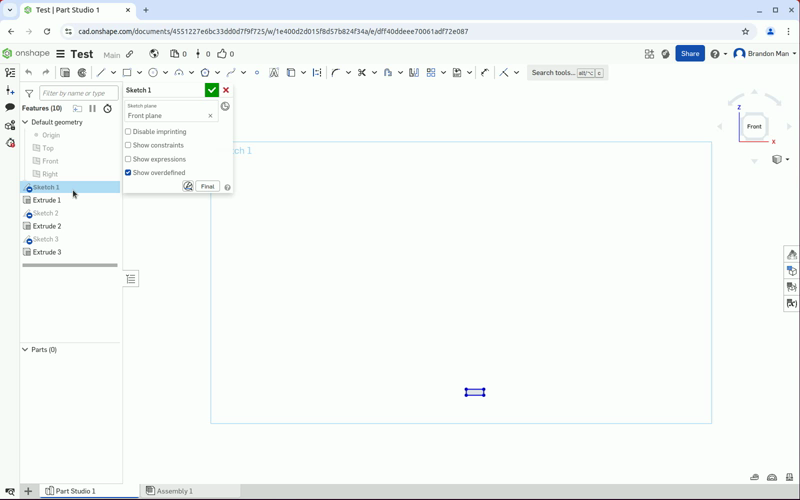
mouse_move(229, 92)
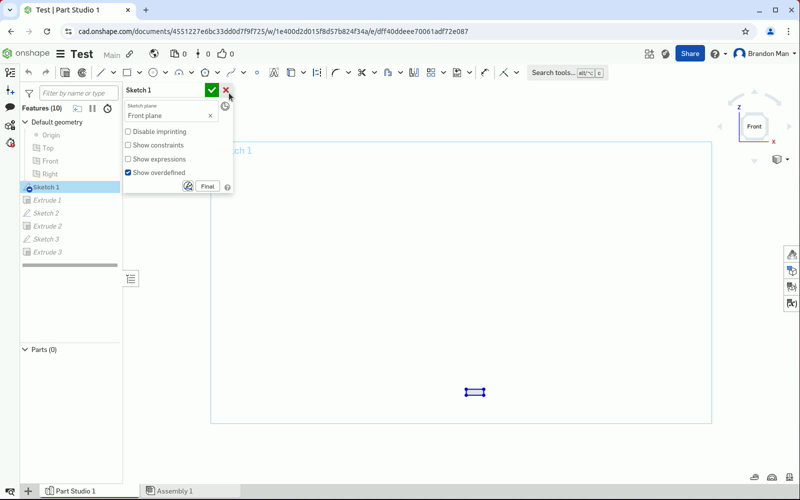
click(229, 92)
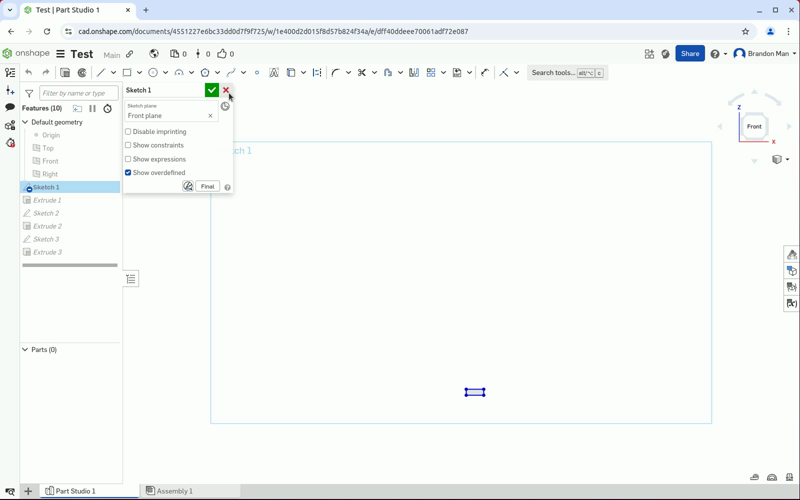
key(shift+s)
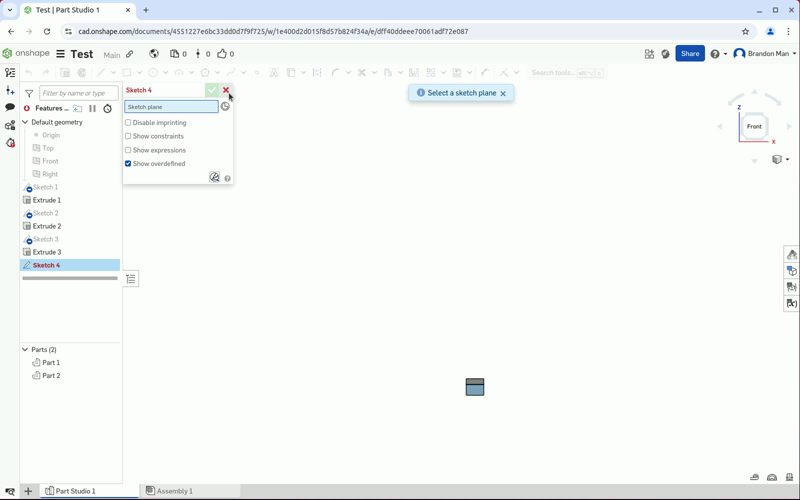
mouse_move(73, 163)
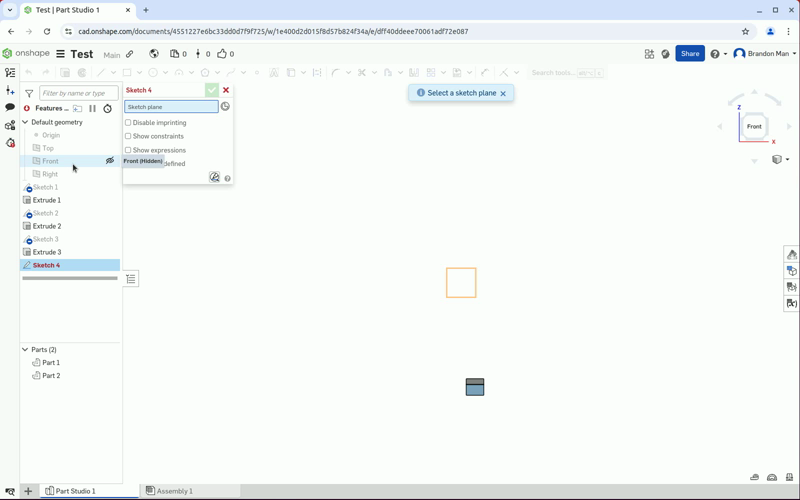
click(73, 163)
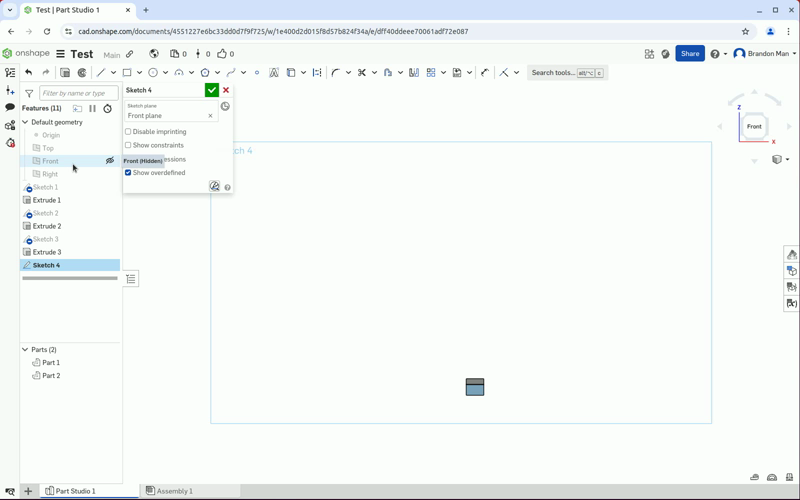
mouse_move(73, 352)
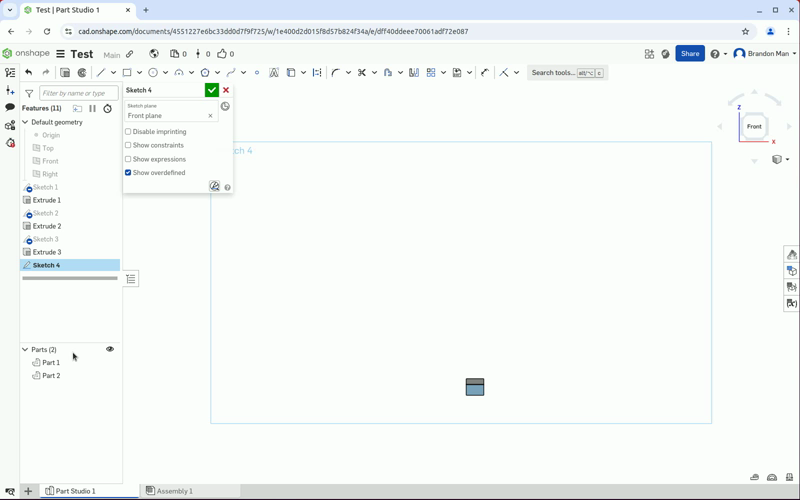
key(y)
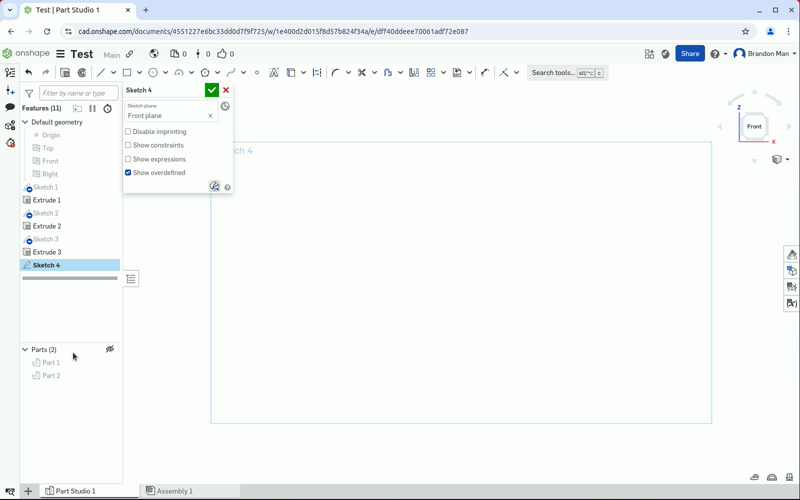
key(l)
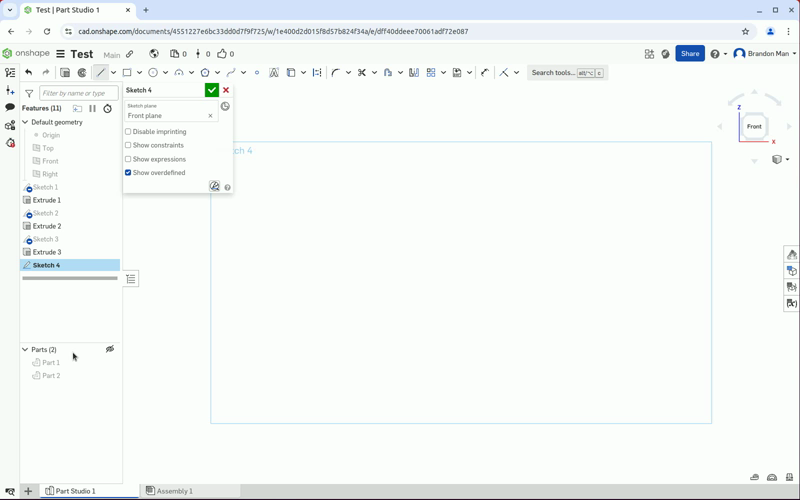
key_down(shift)
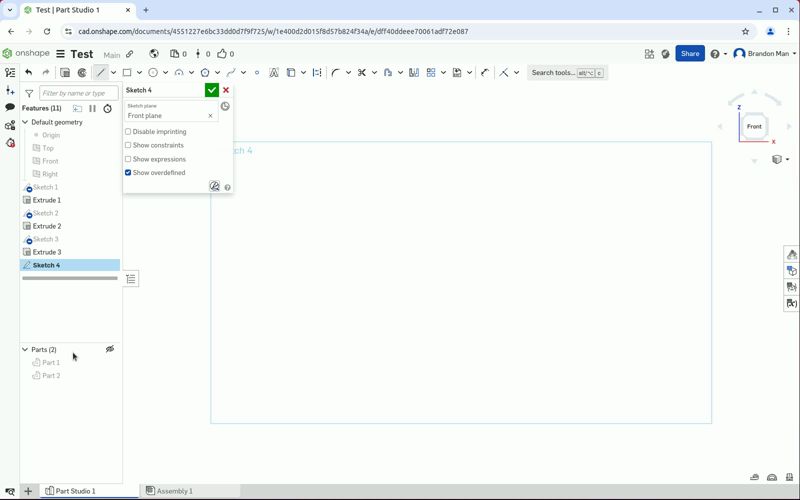
mouse_move(466, 395)
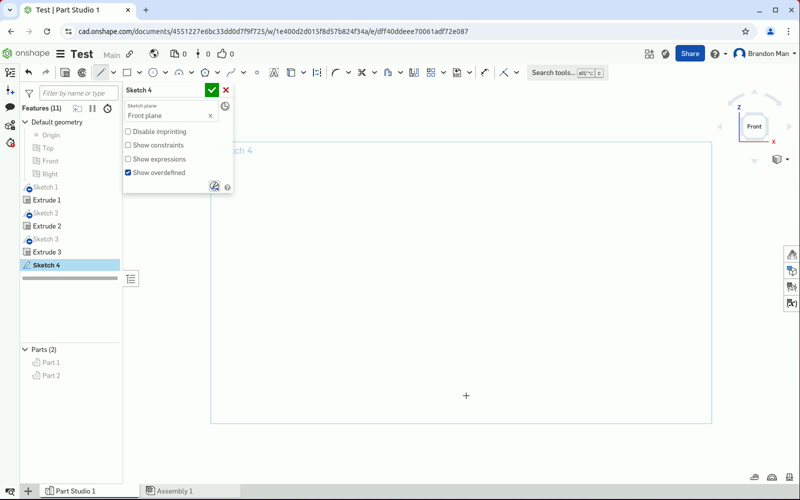
click(466, 395)
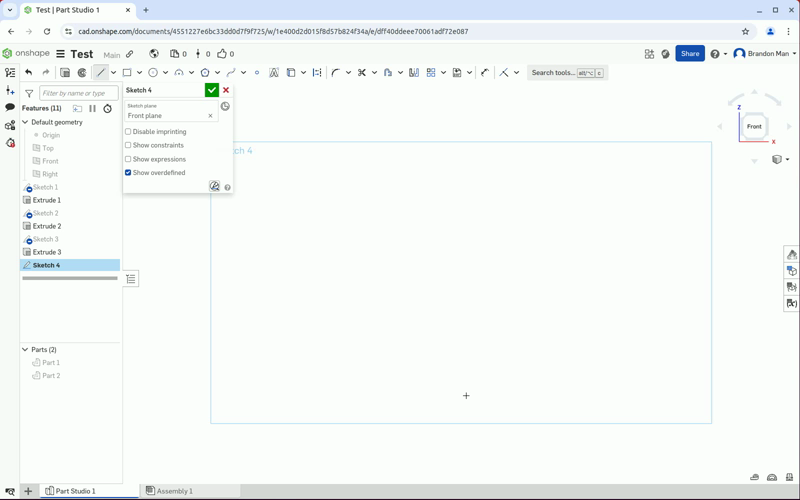
key_up(shift)
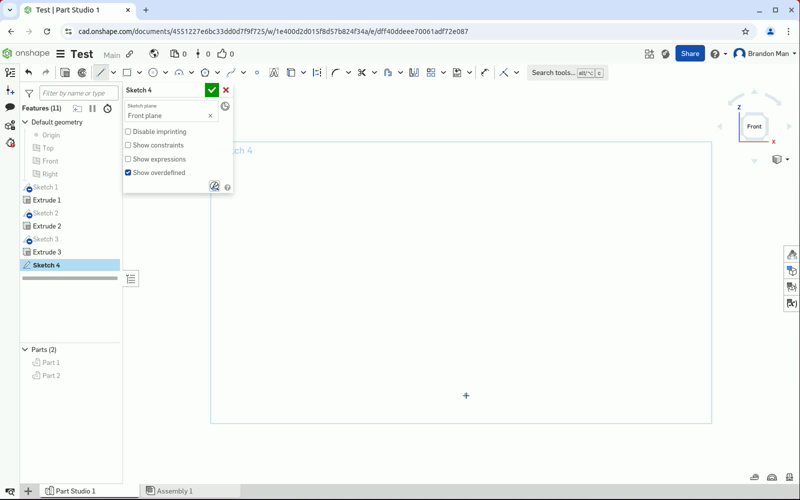
key_down(shift)
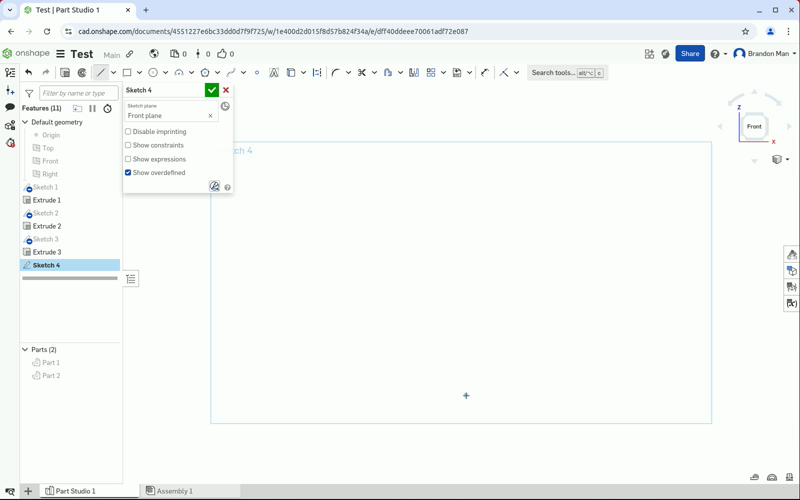
mouse_move(496, 395)
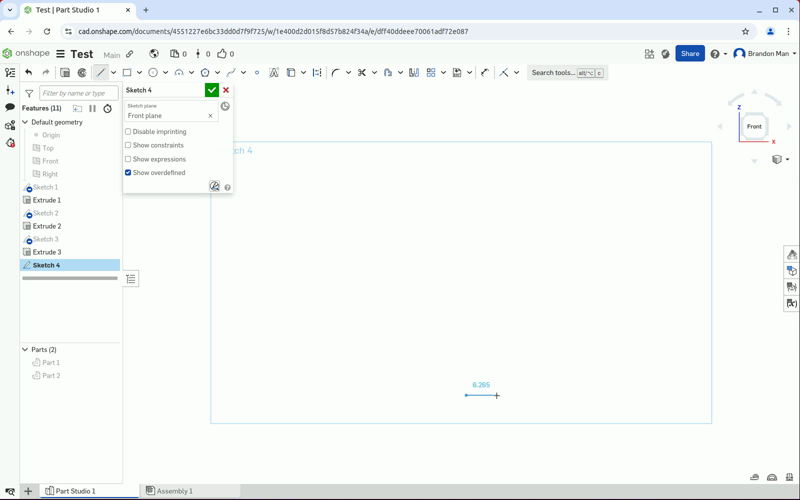
mouse_move(483, 395)
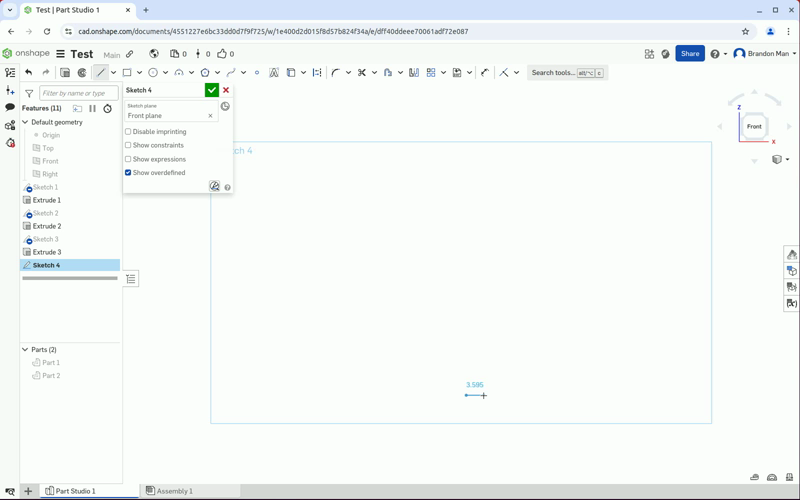
click(483, 395)
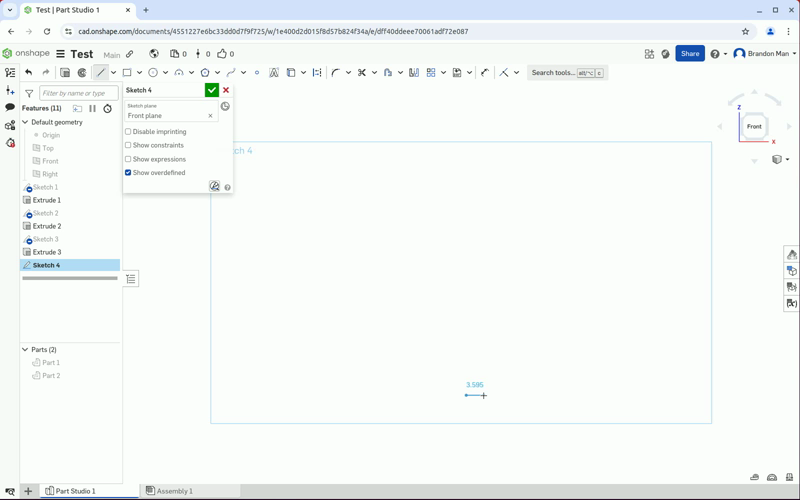
key_up(shift)
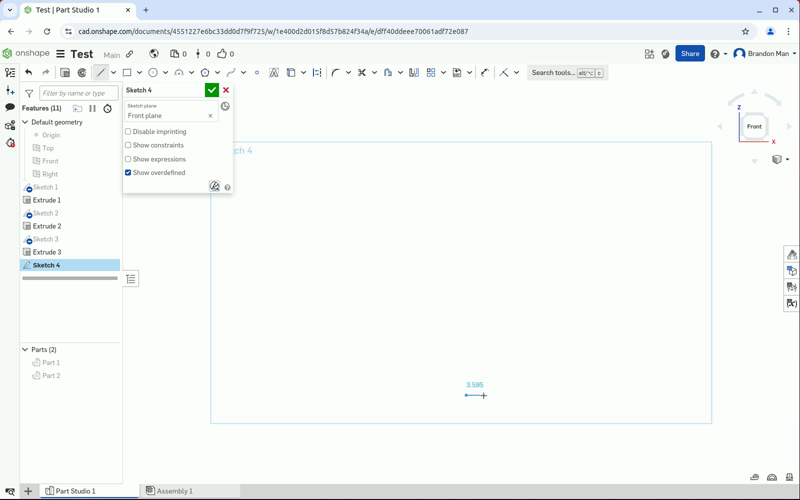
key_down(shift)
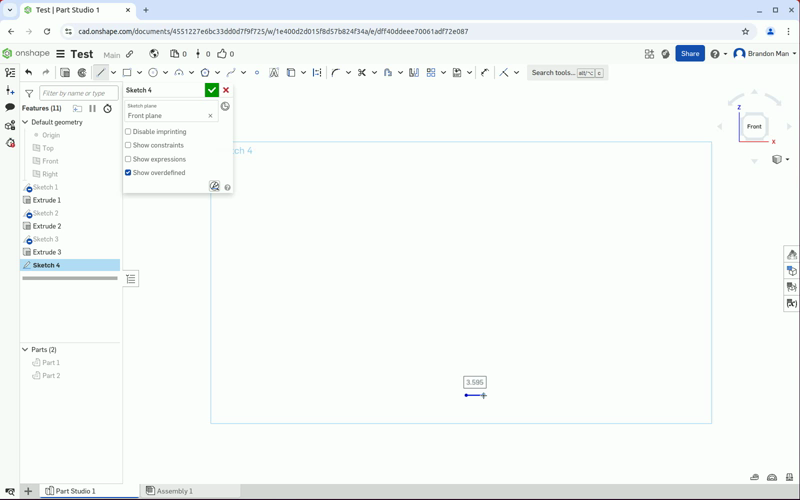
mouse_move(513, 395)
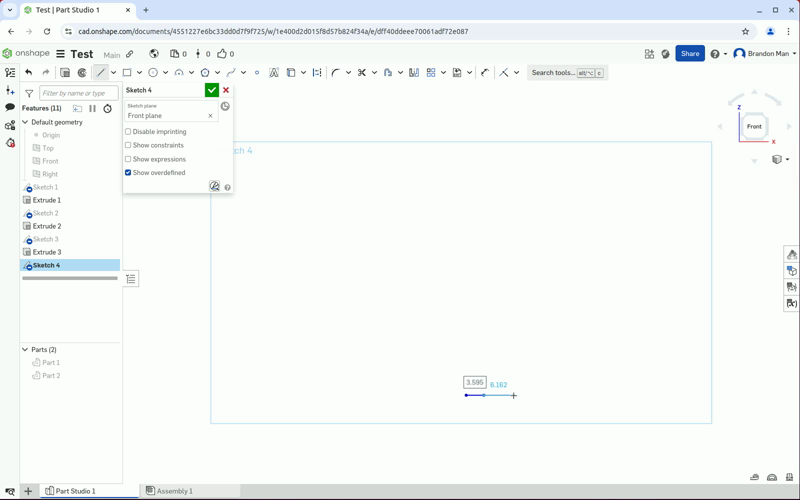
mouse_move(483, 389)
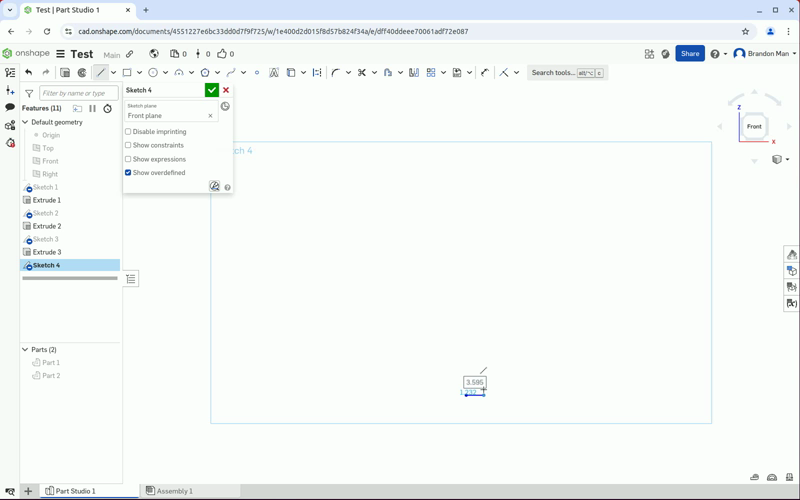
scroll(6)
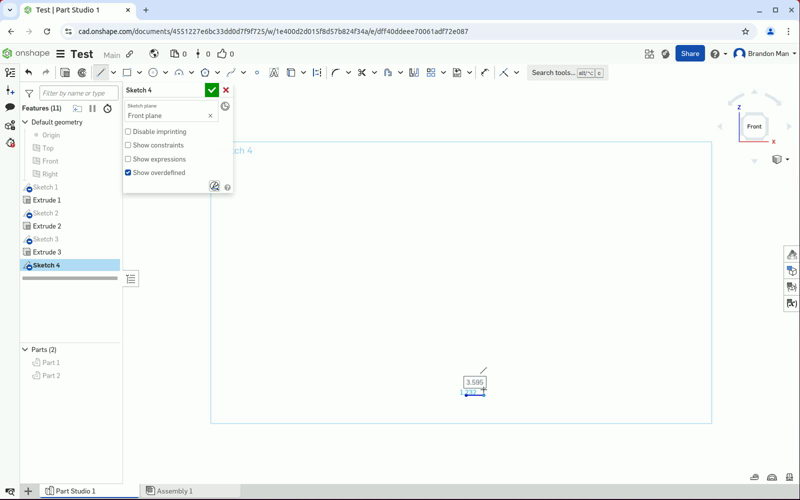
scroll(6)
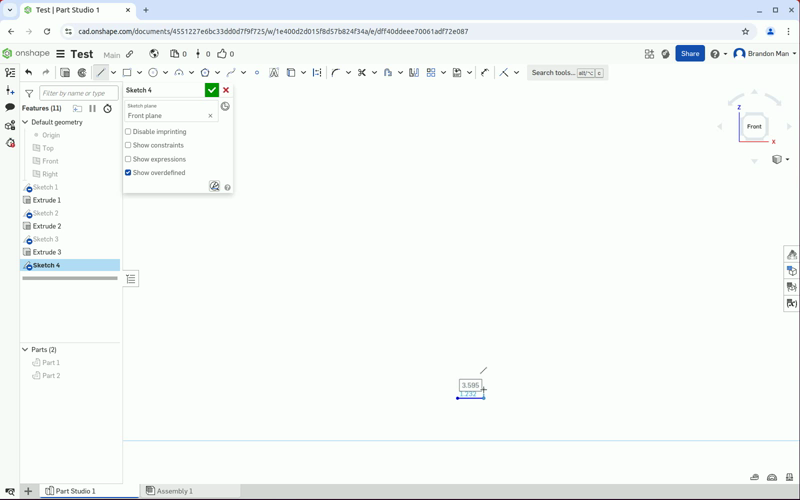
scroll(6)
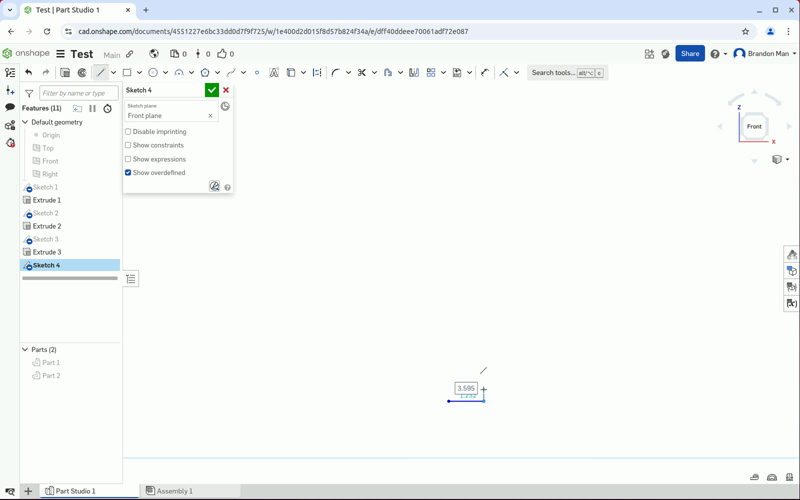
scroll(6)
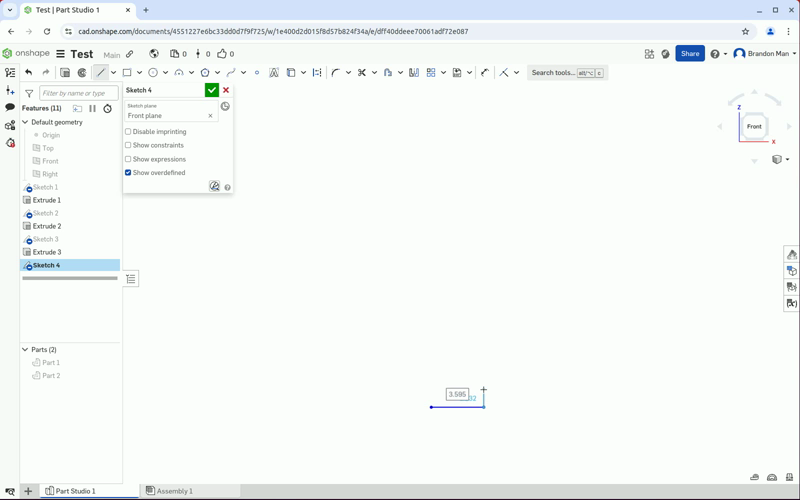
scroll(6)
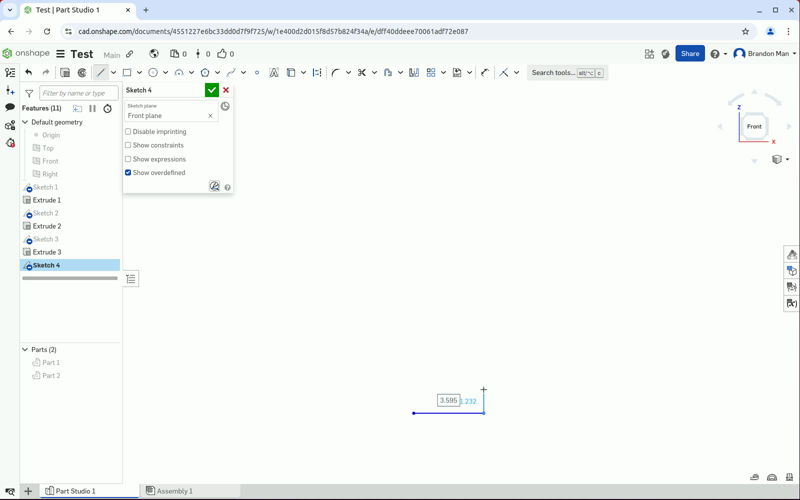
scroll(6)
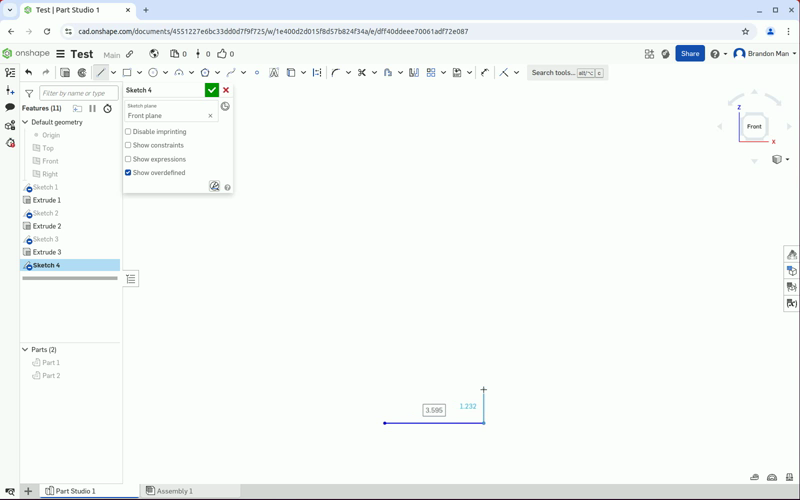
scroll(6)
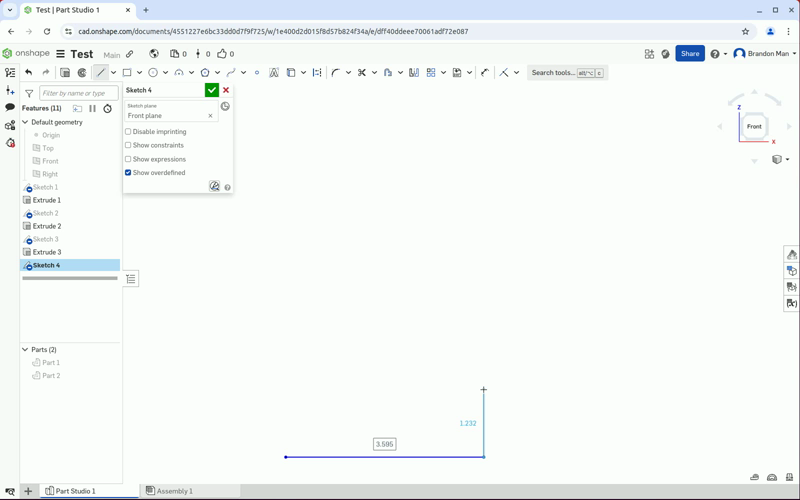
click(483, 389)
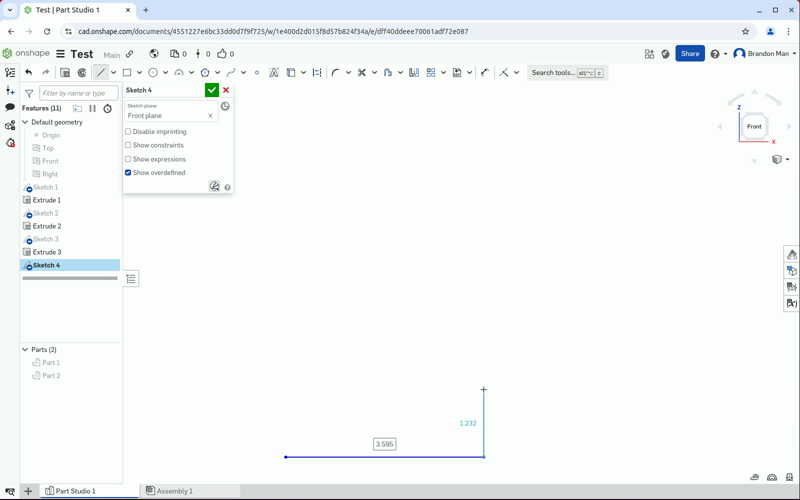
scroll(-6)
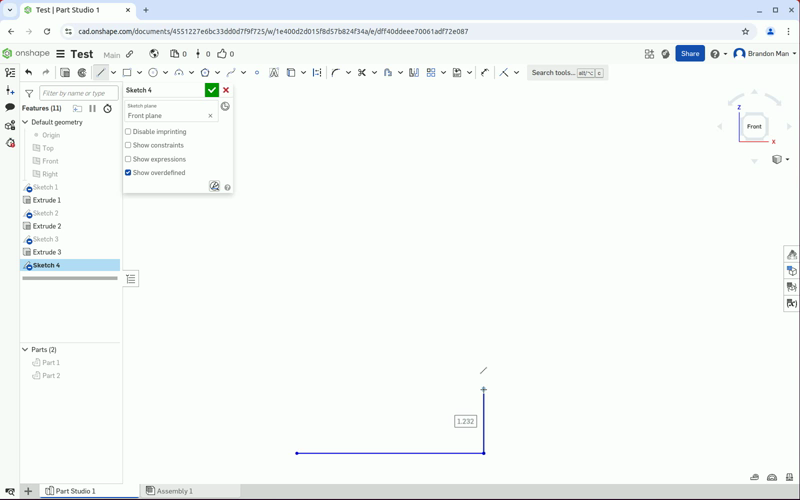
scroll(-6)
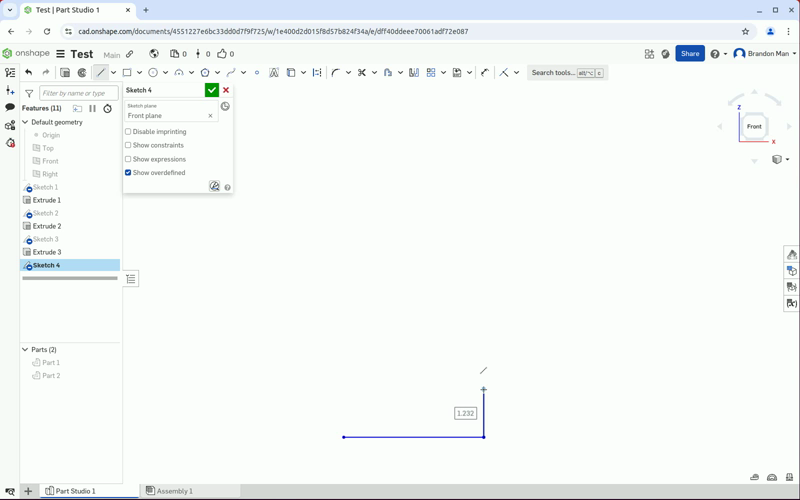
scroll(-6)
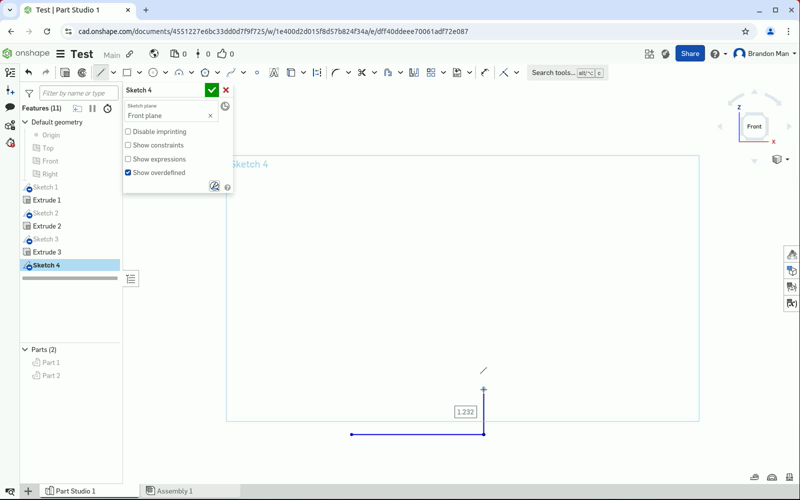
scroll(-6)
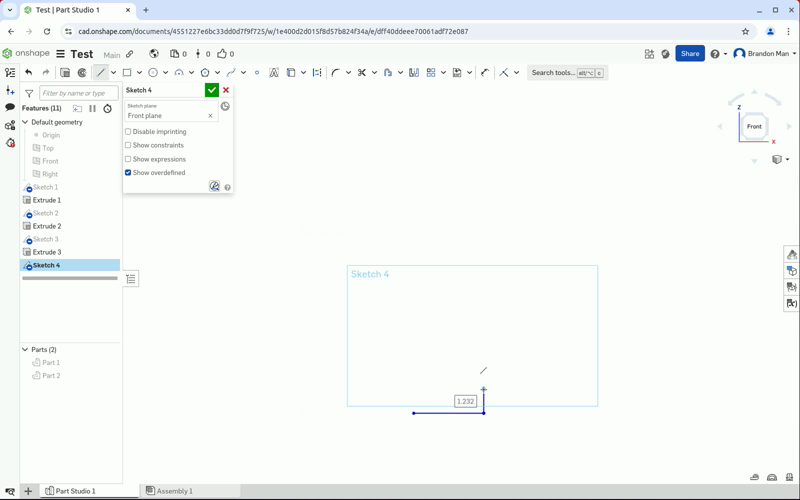
scroll(-6)
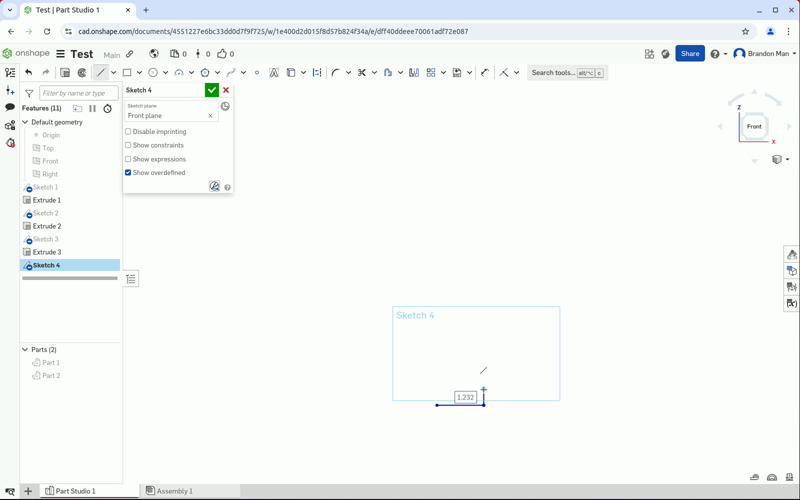
scroll(-6)
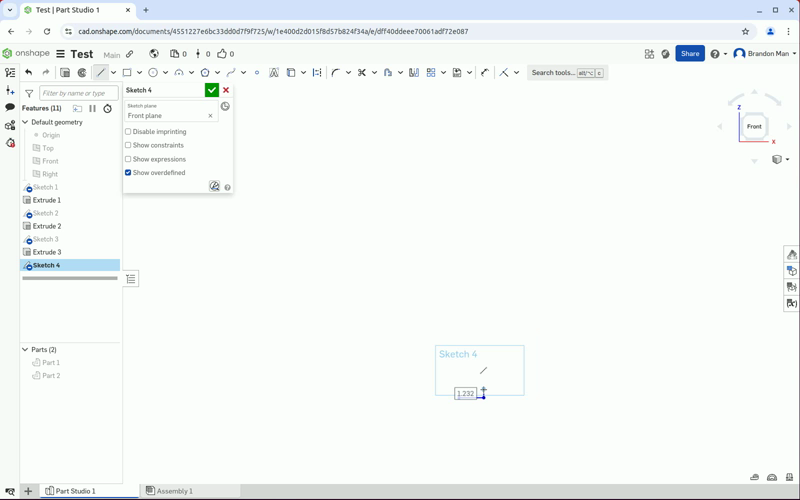
scroll(-6)
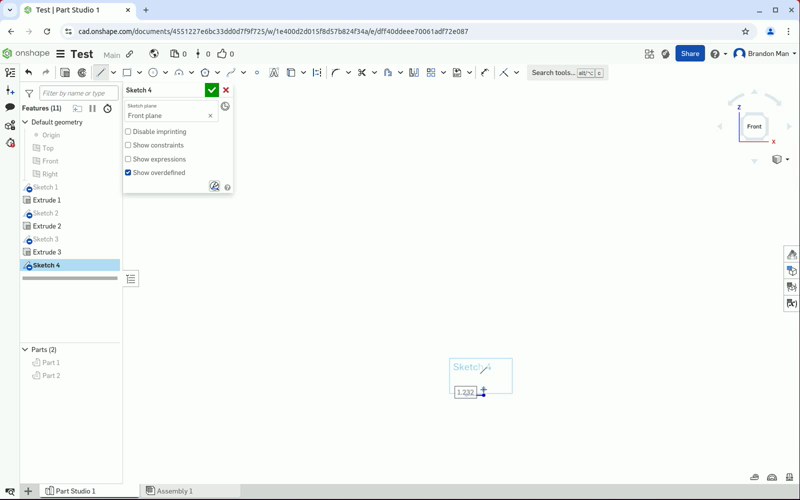
key_up(shift)
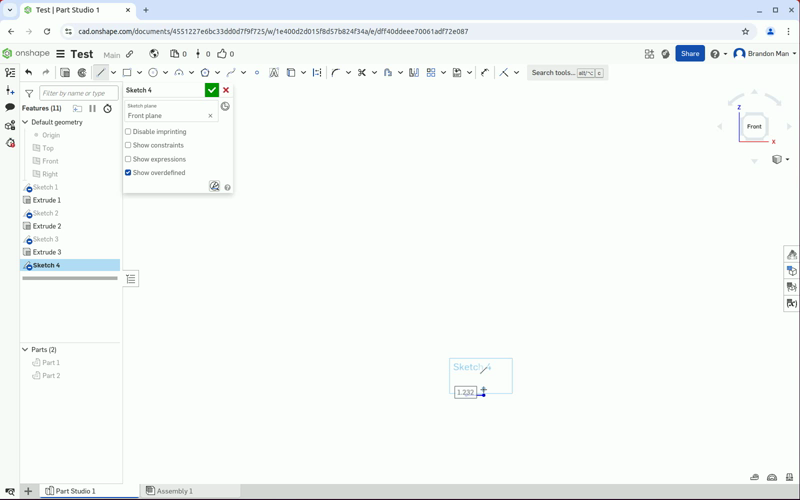
key_down(shift)
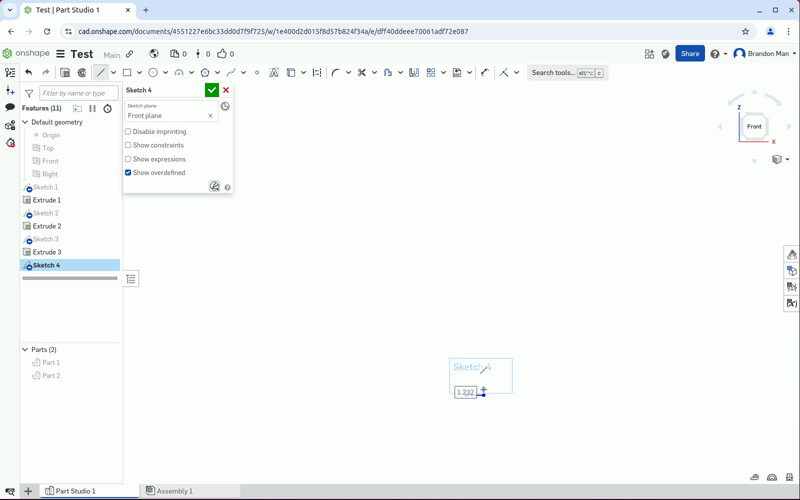
mouse_move(513, 389)
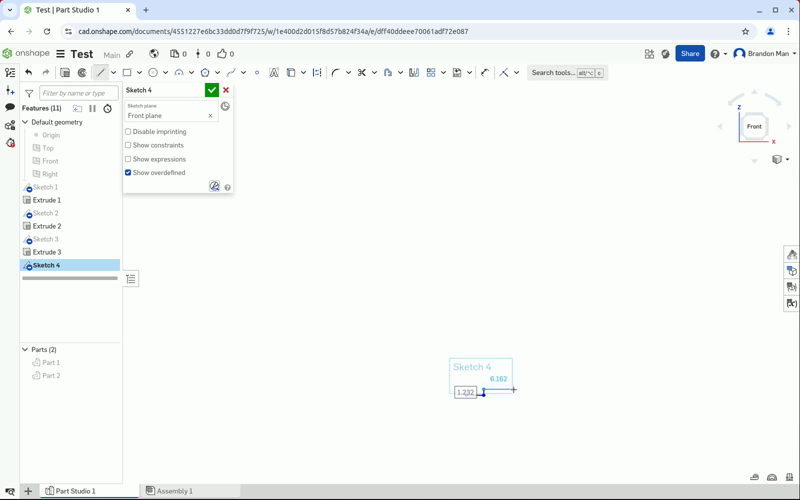
mouse_move(466, 389)
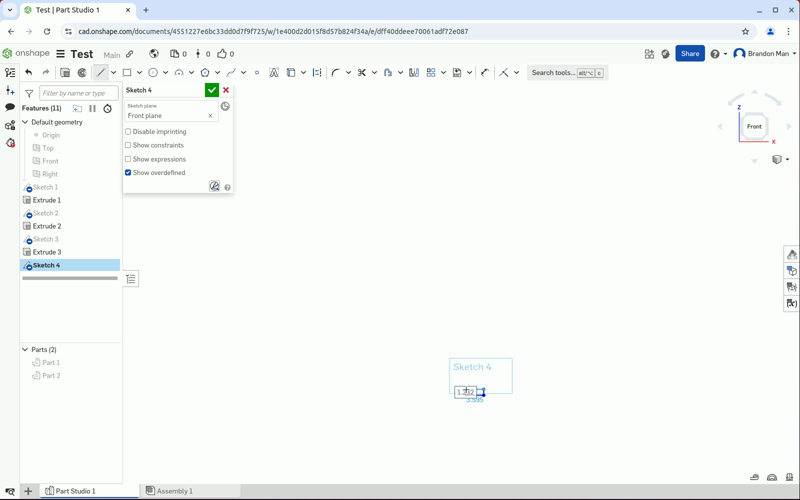
click(466, 389)
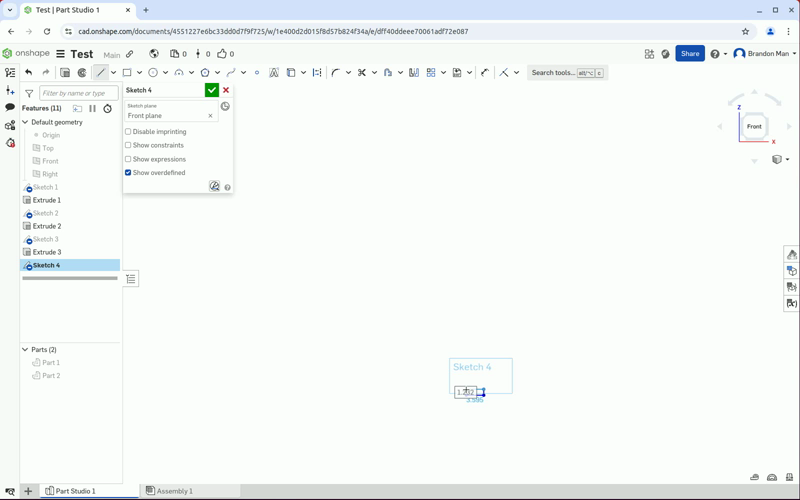
key_up(shift)
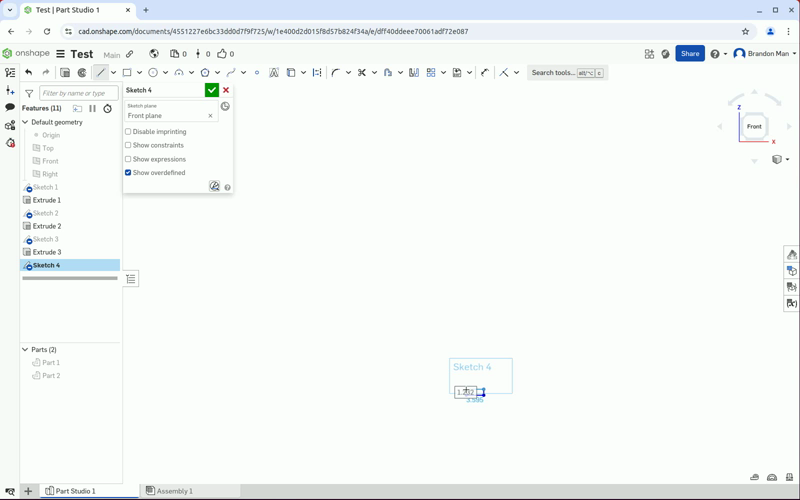
mouse_move(496, 389)
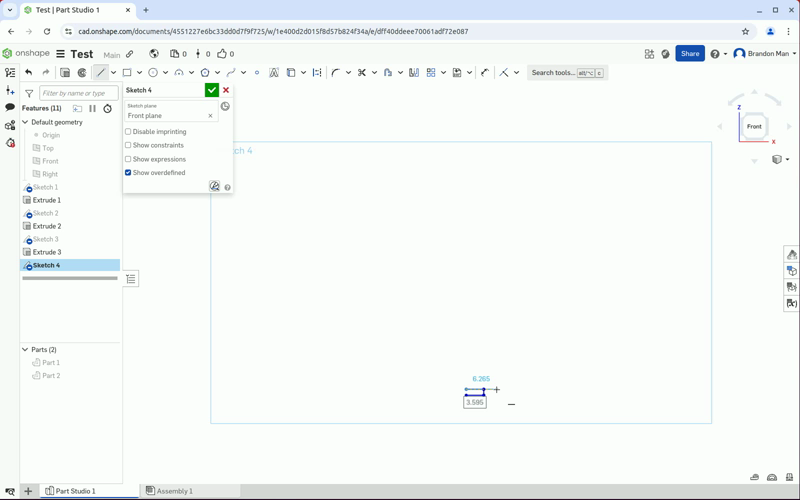
key_down(shift)
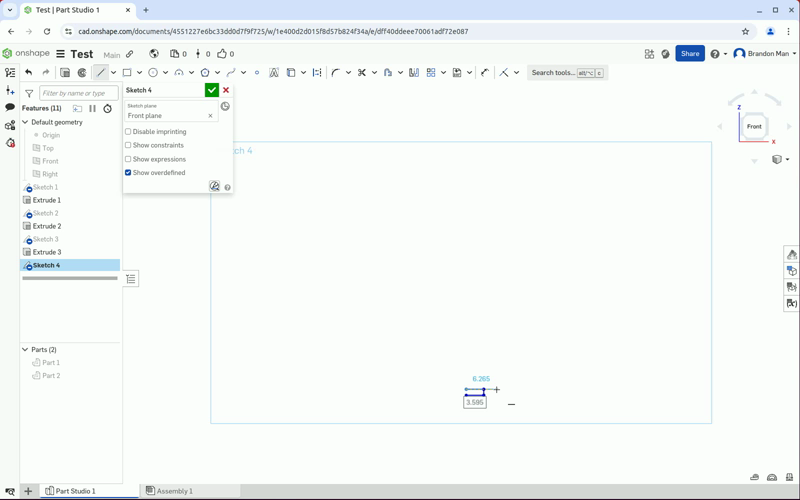
mouse_move(466, 395)
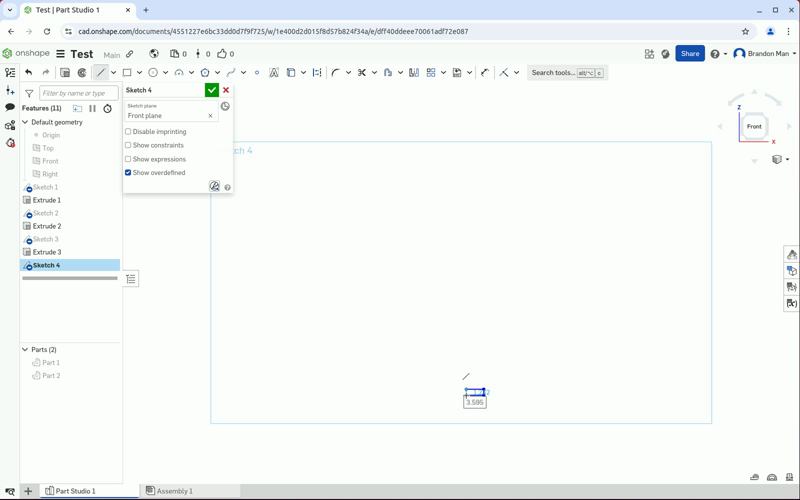
scroll(6)
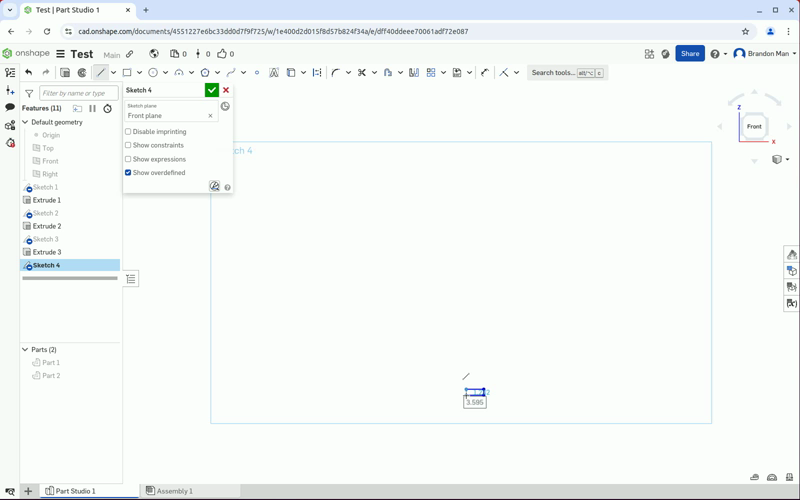
scroll(6)
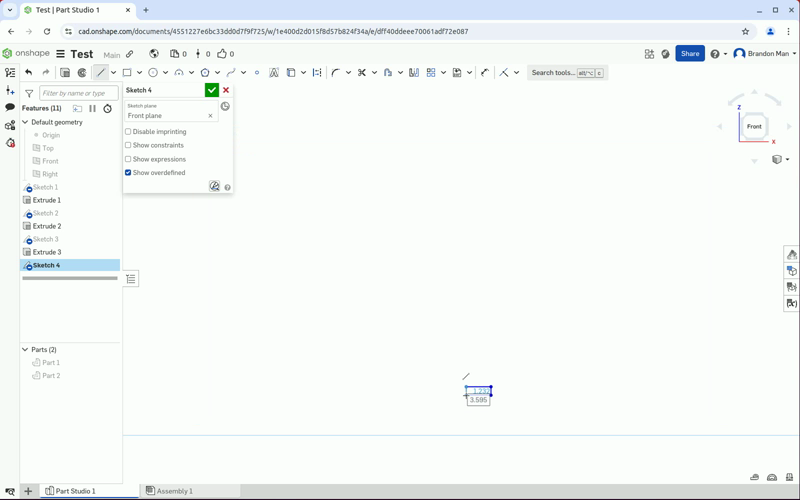
scroll(6)
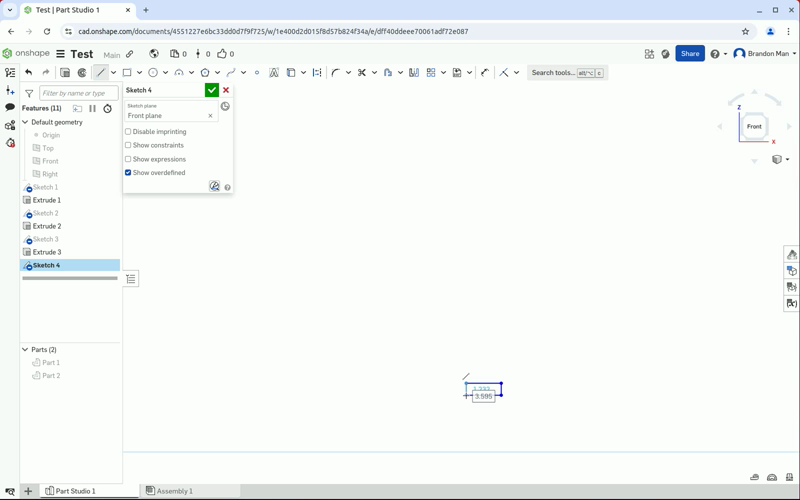
scroll(6)
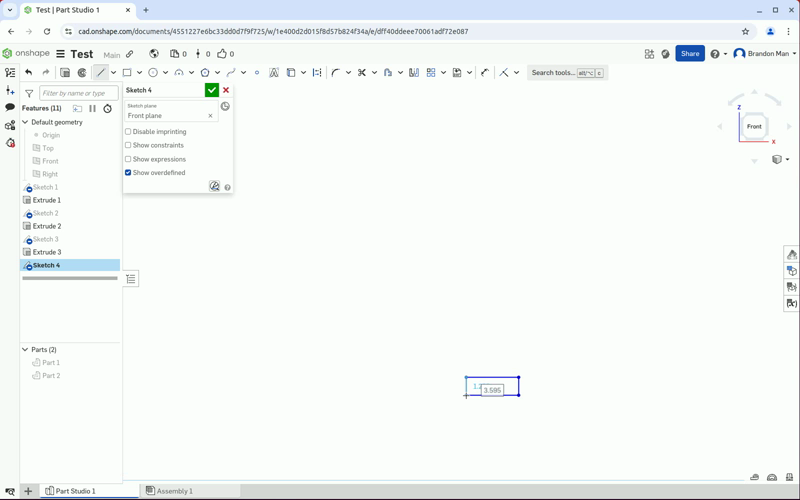
scroll(6)
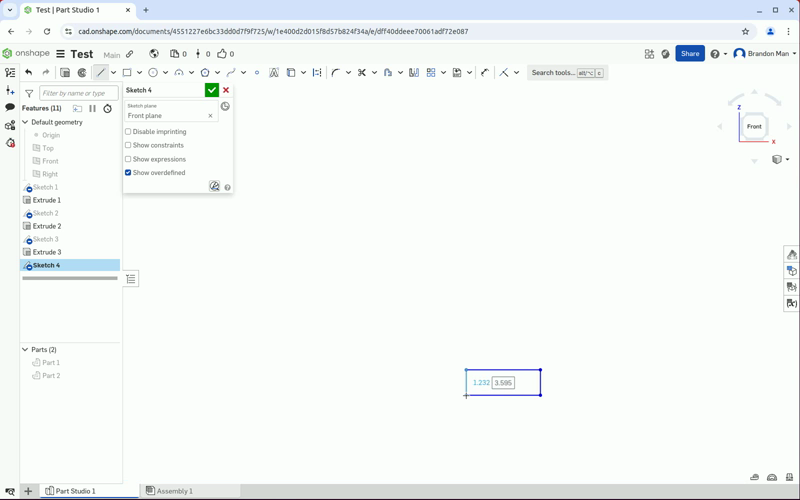
scroll(6)
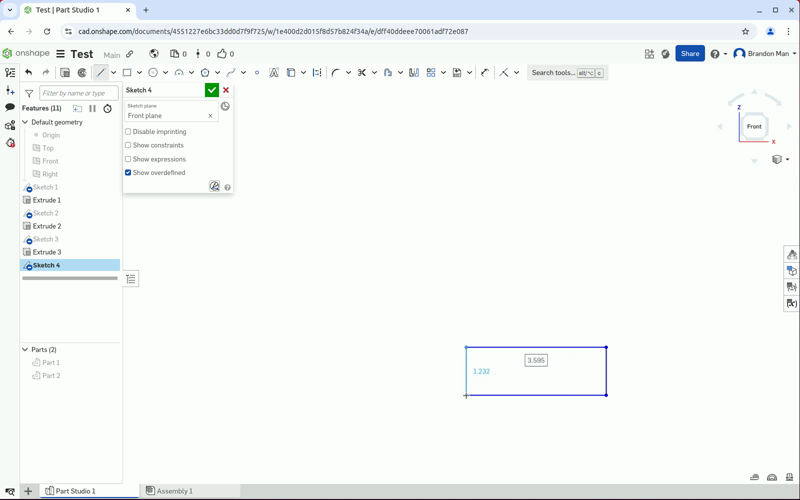
scroll(6)
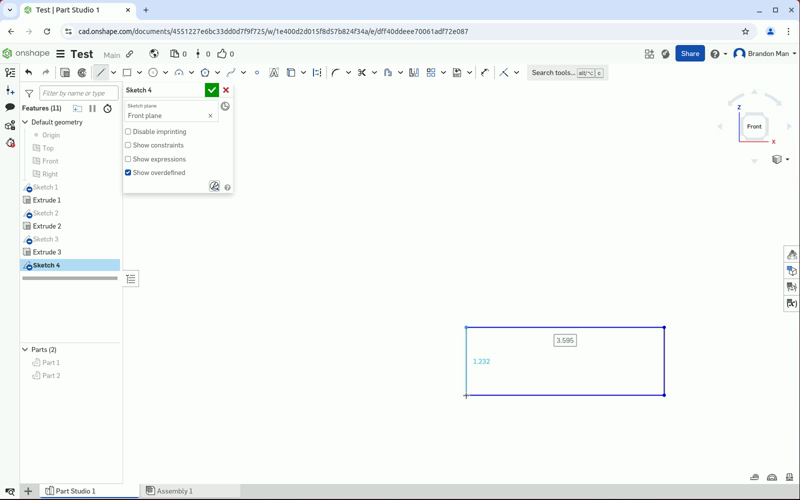
key_up(shift)
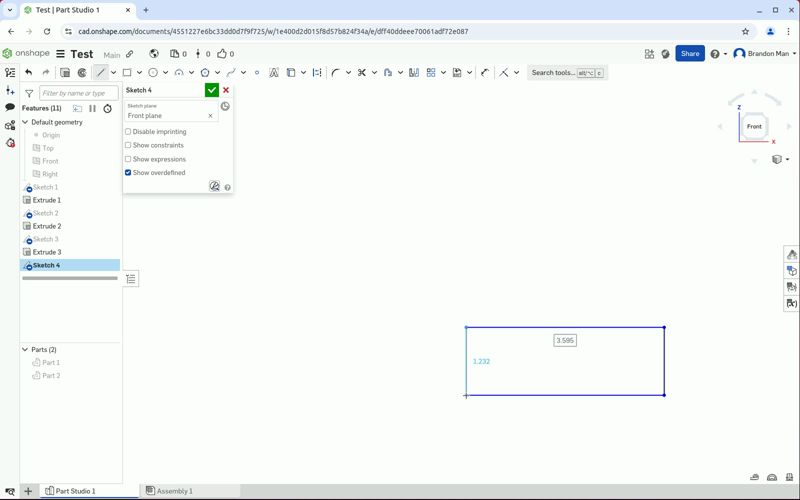
click(466, 395)
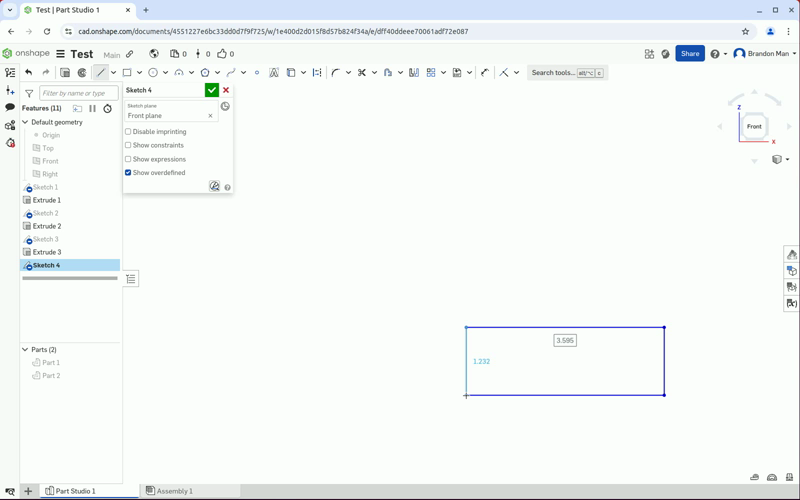
scroll(-6)
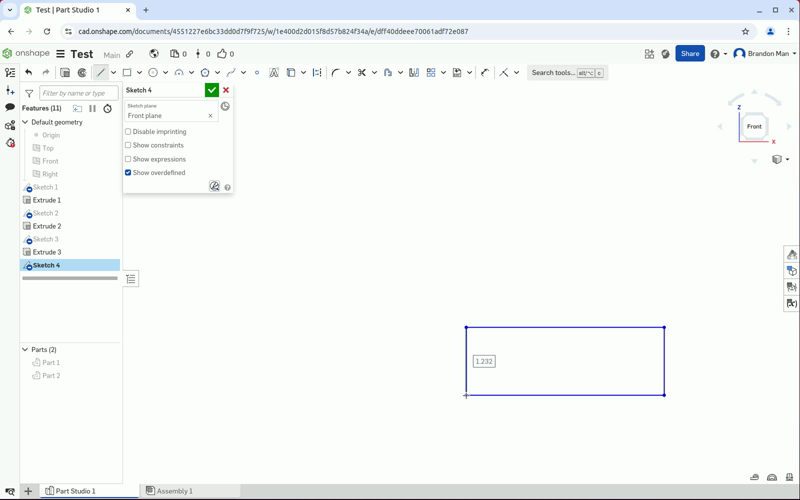
scroll(-6)
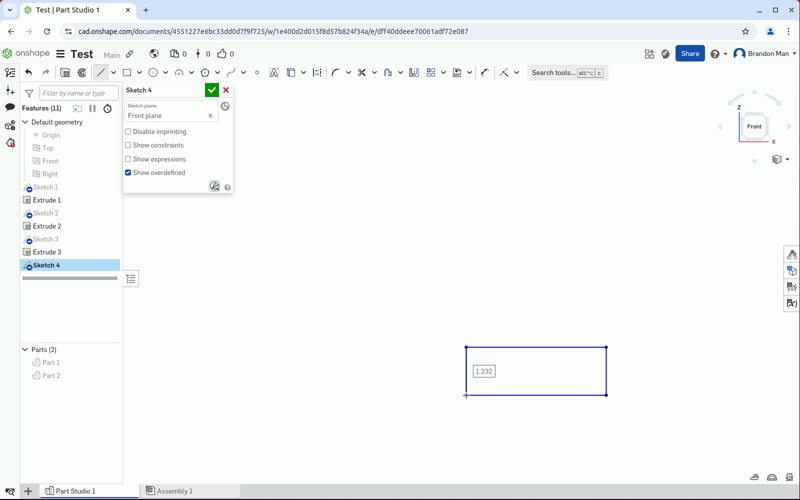
scroll(-6)
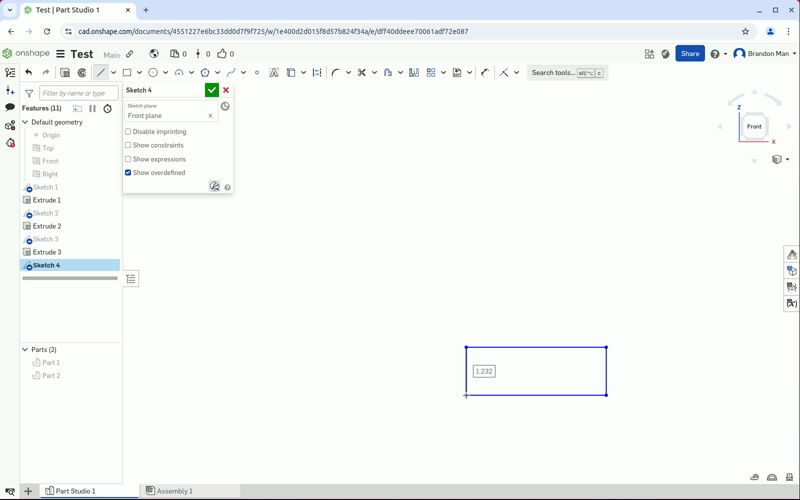
scroll(-6)
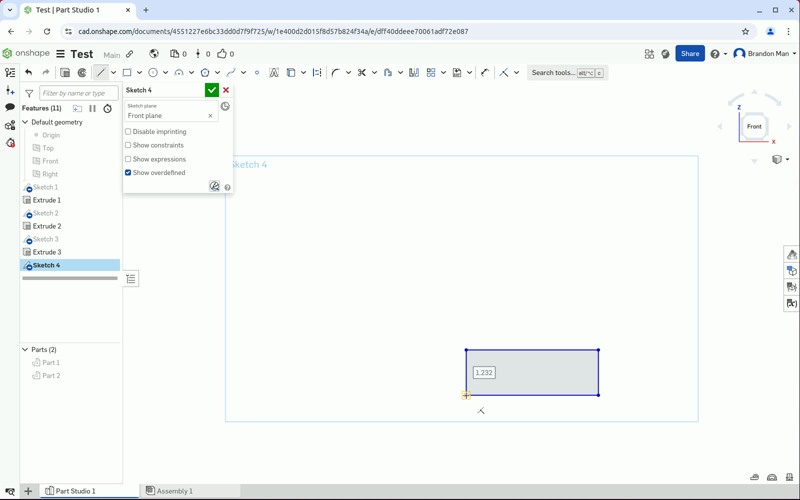
scroll(-6)
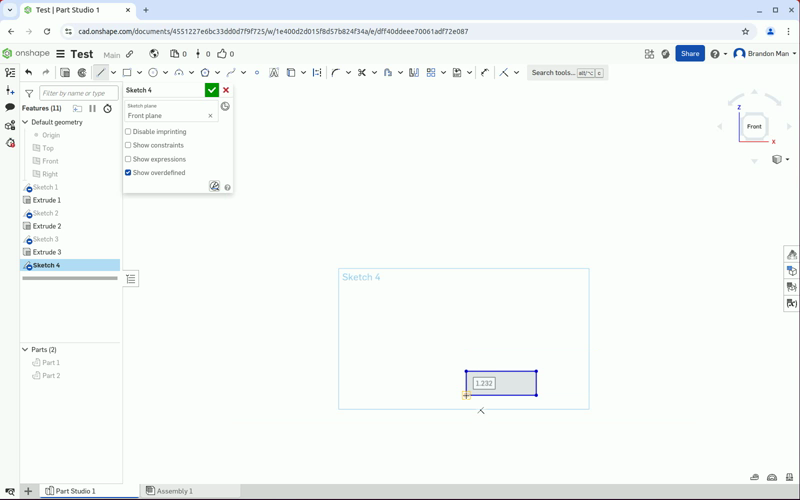
scroll(-6)
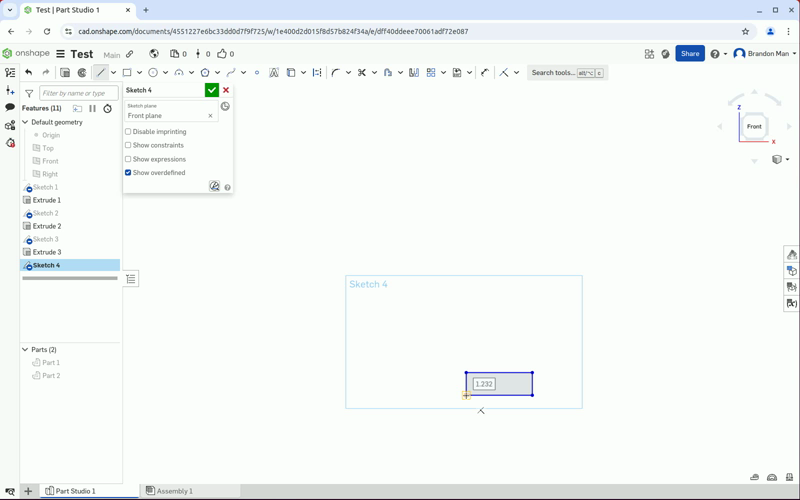
scroll(-6)
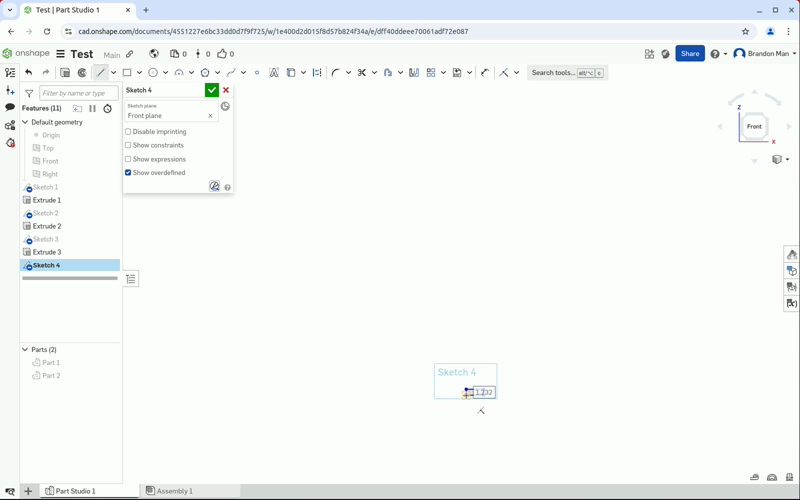
key(esc)
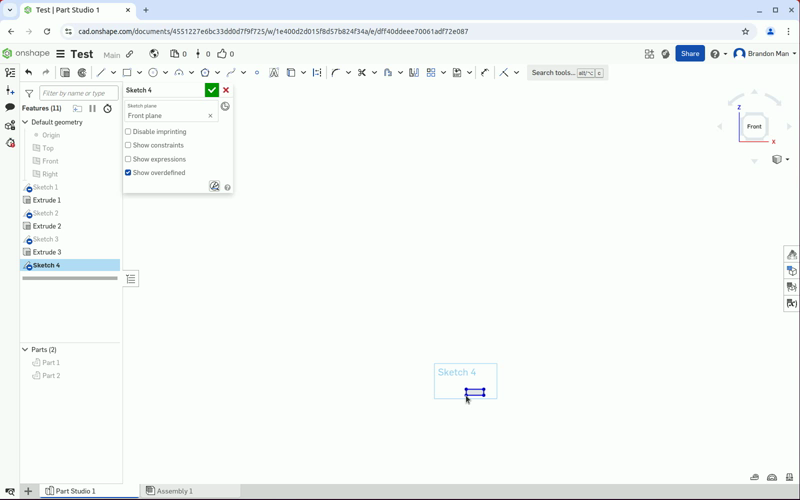
mouse_move(468, 390)
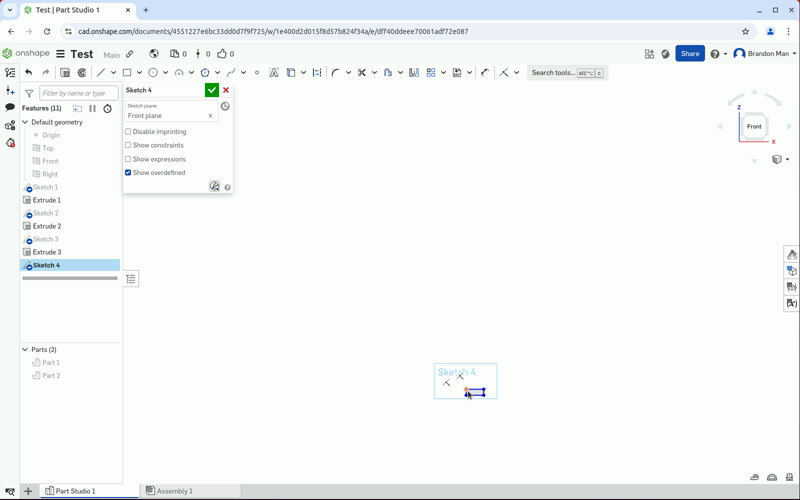
scroll(6)
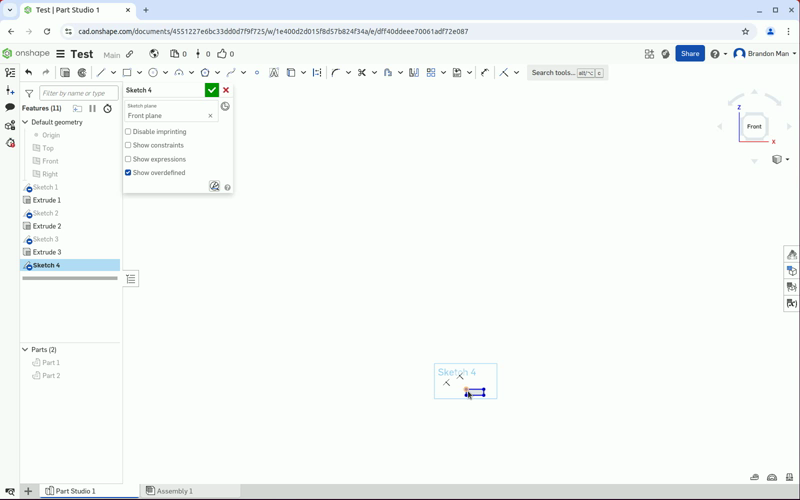
scroll(6)
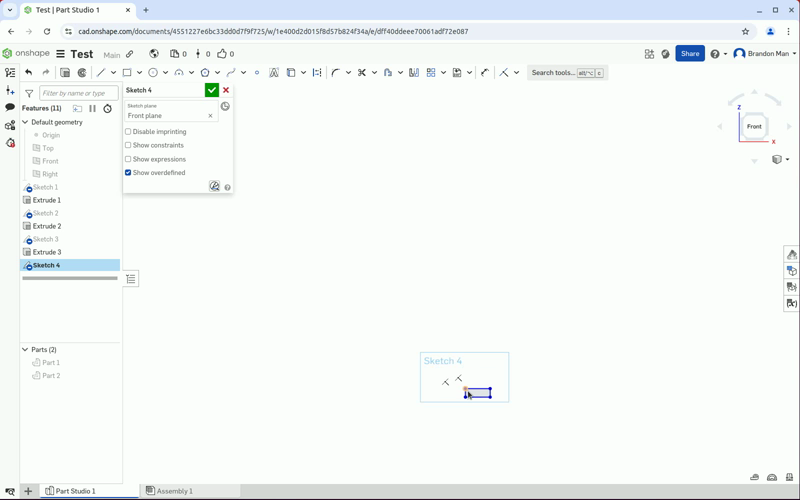
scroll(6)
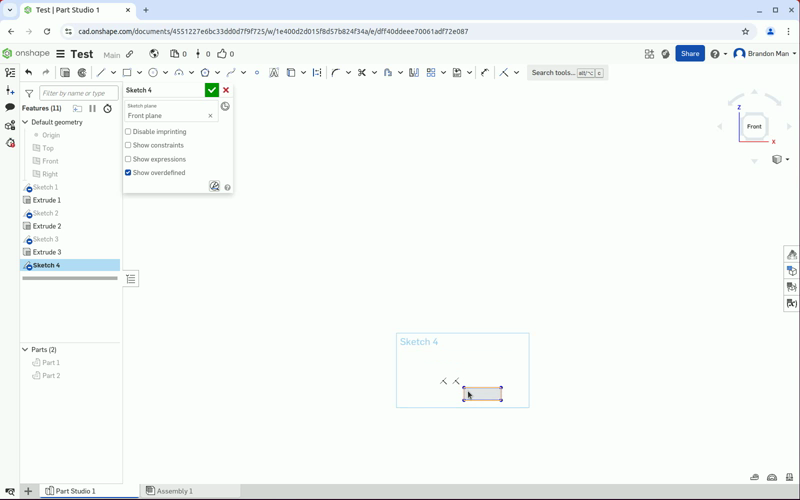
scroll(6)
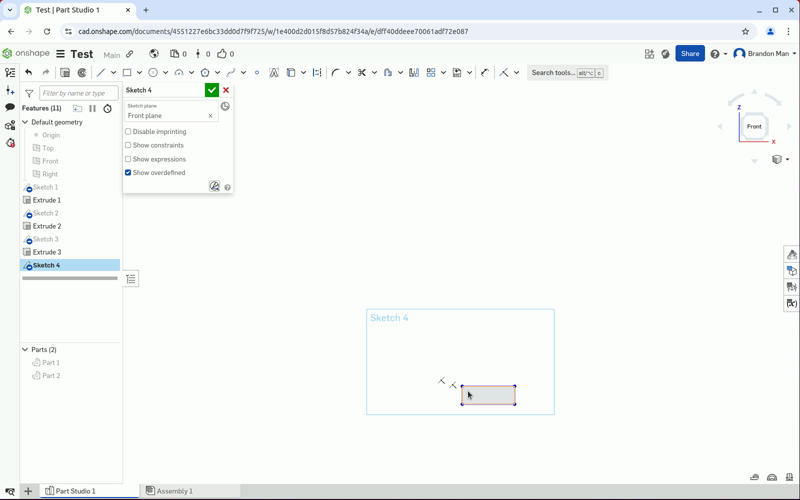
scroll(6)
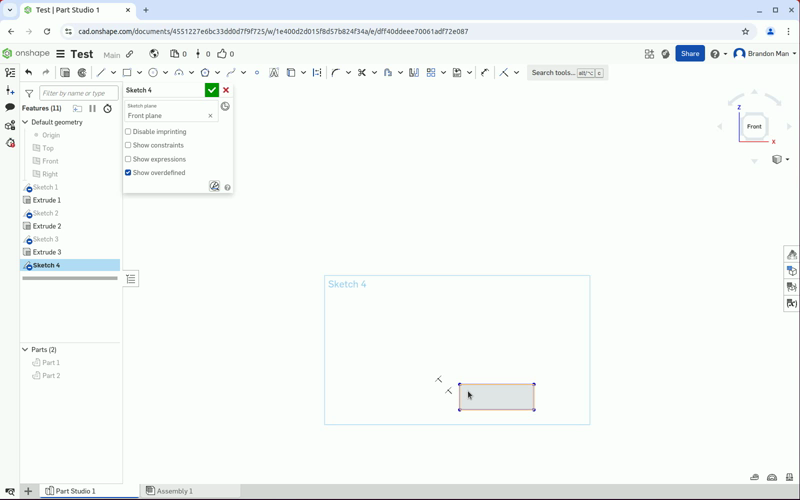
scroll(6)
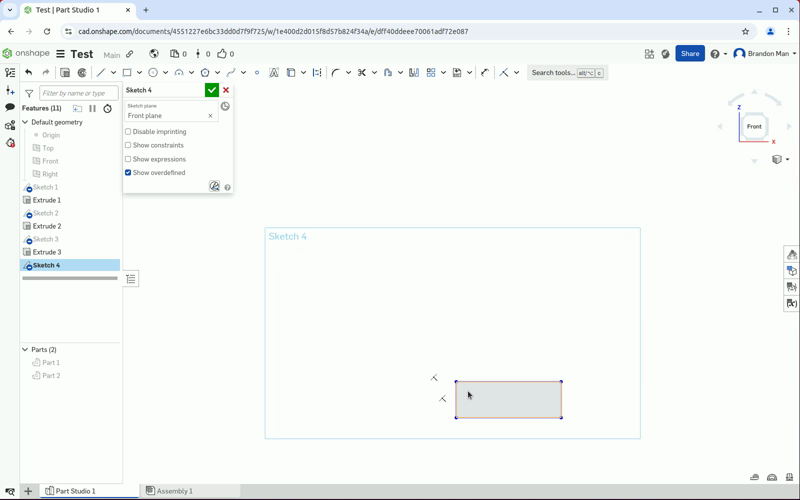
scroll(6)
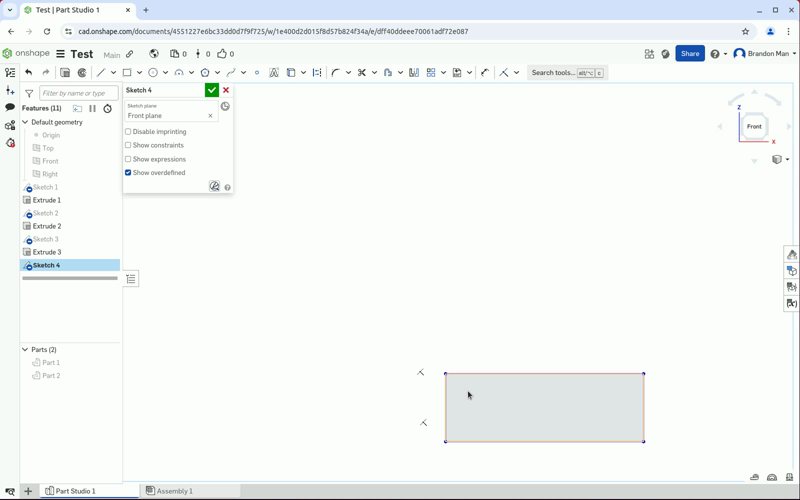
click(468, 390)
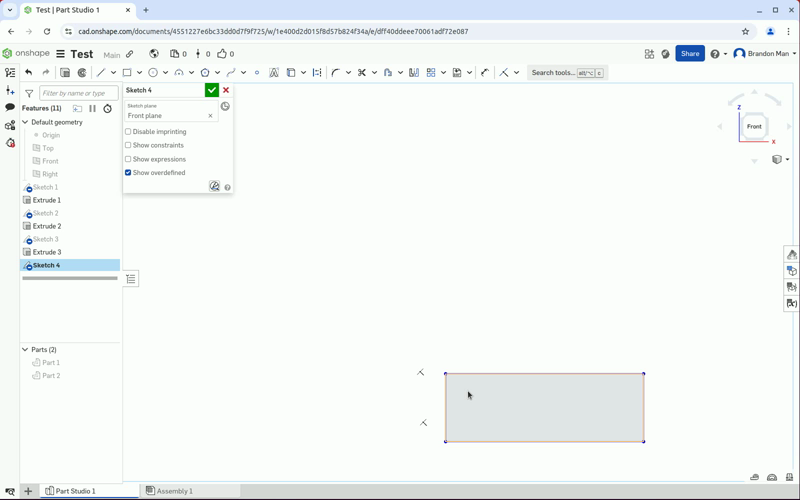
scroll(-6)
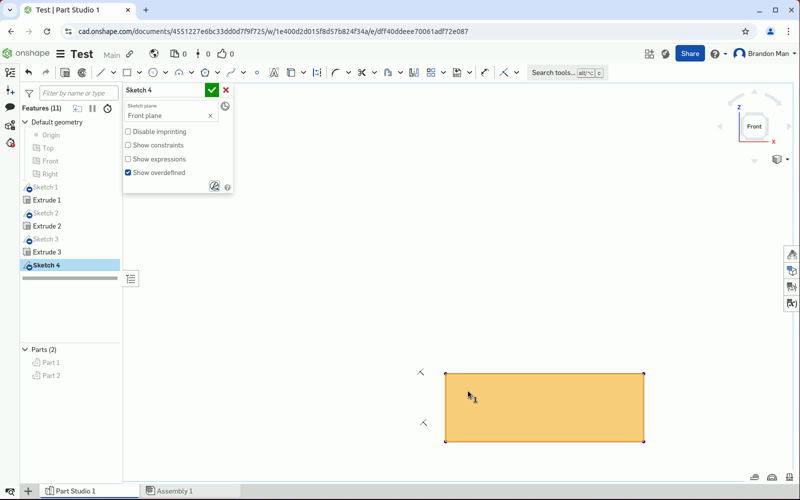
scroll(-6)
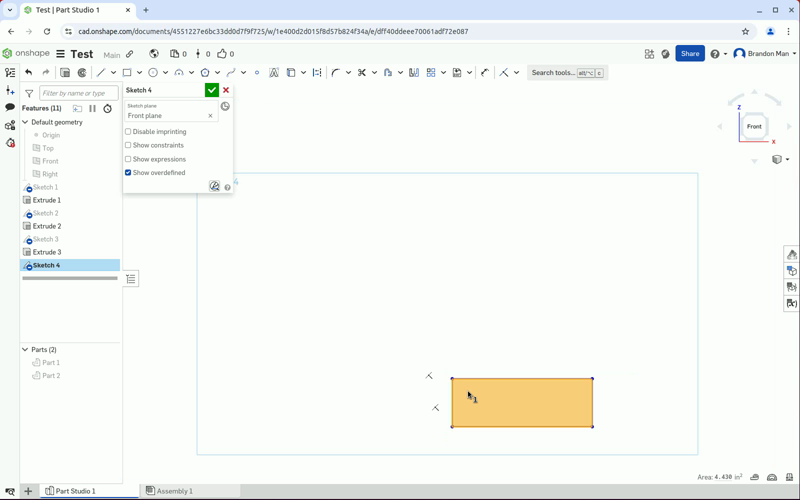
scroll(-6)
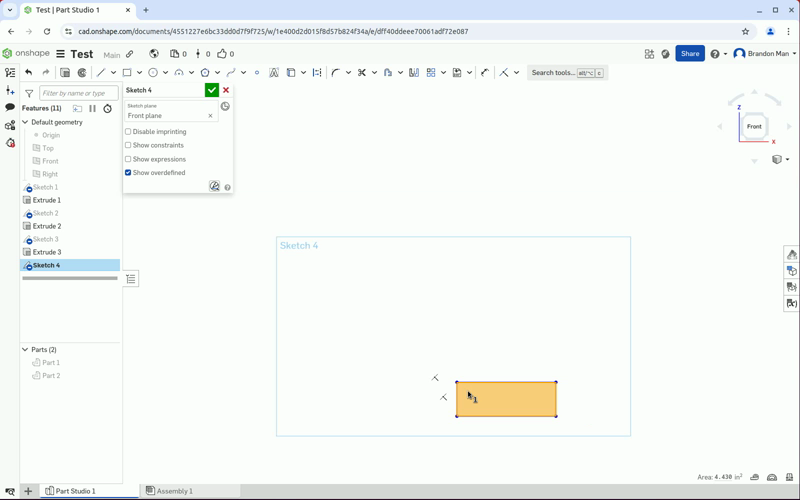
scroll(-6)
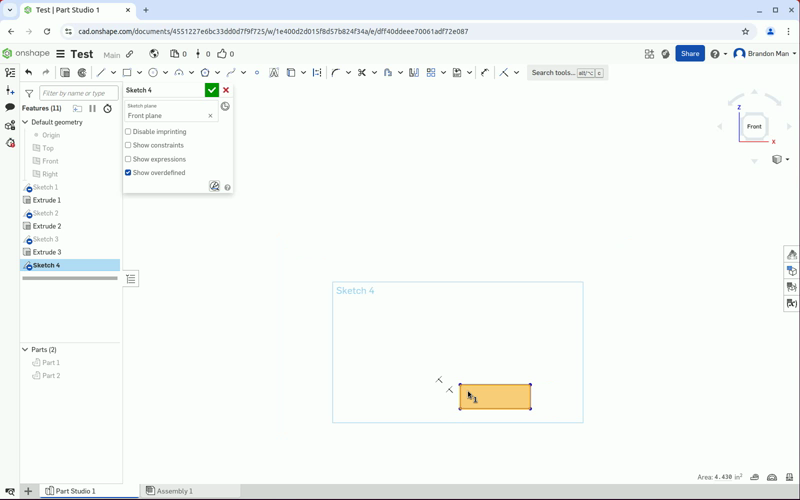
scroll(-6)
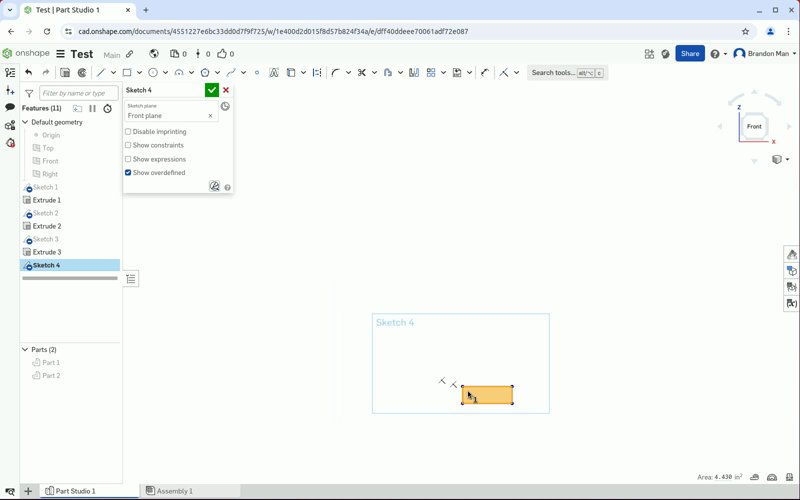
scroll(-6)
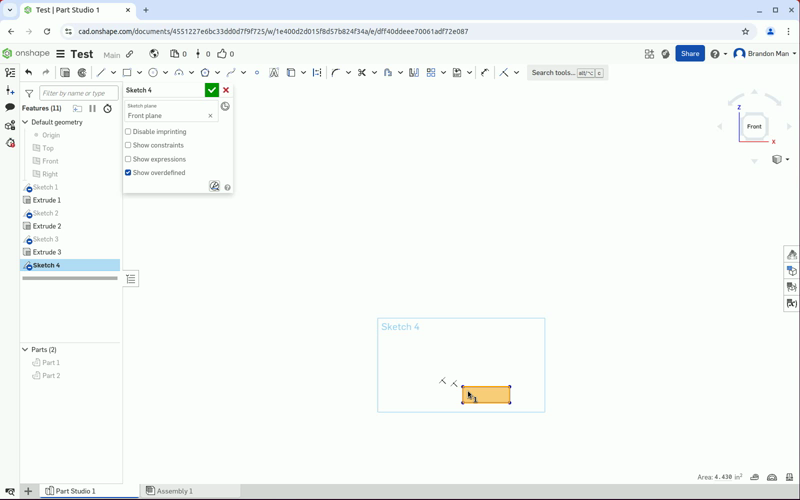
scroll(-6)
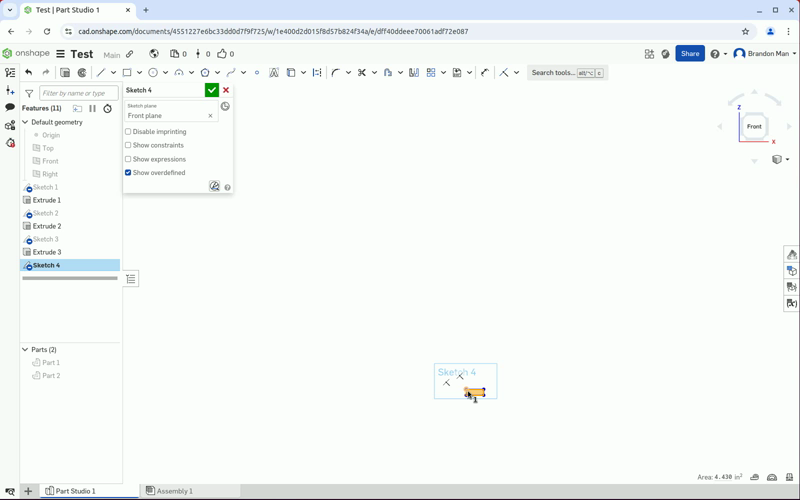
mouse_move(73, 352)
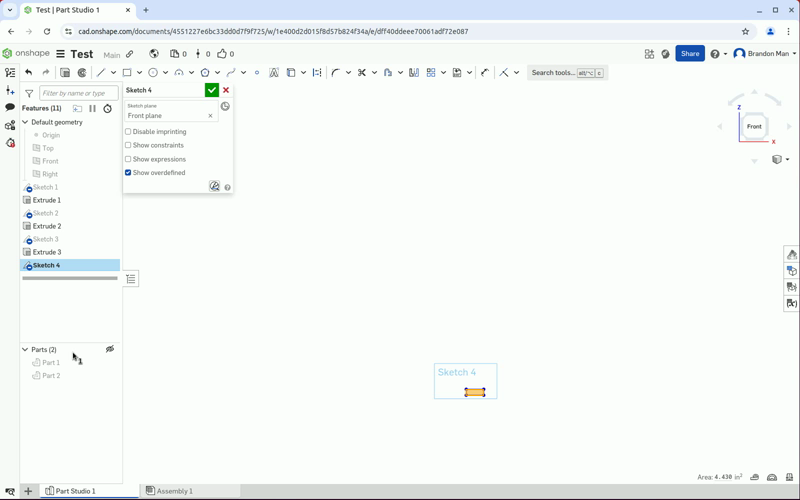
key(shift+y)
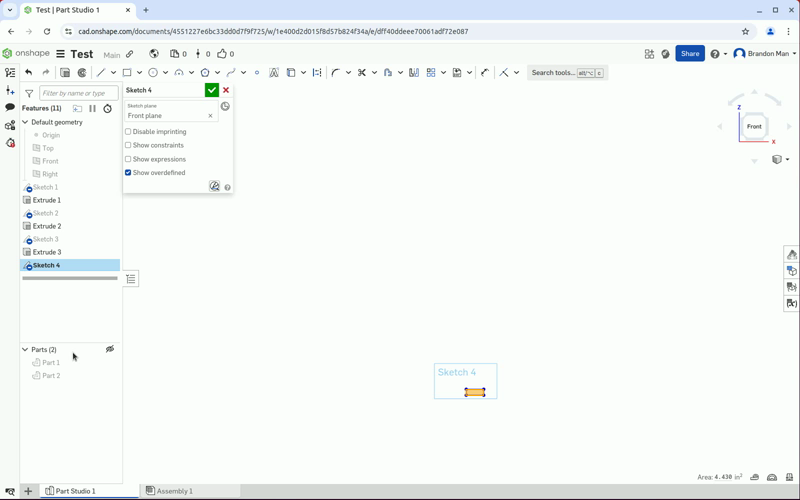
key(shift+e)
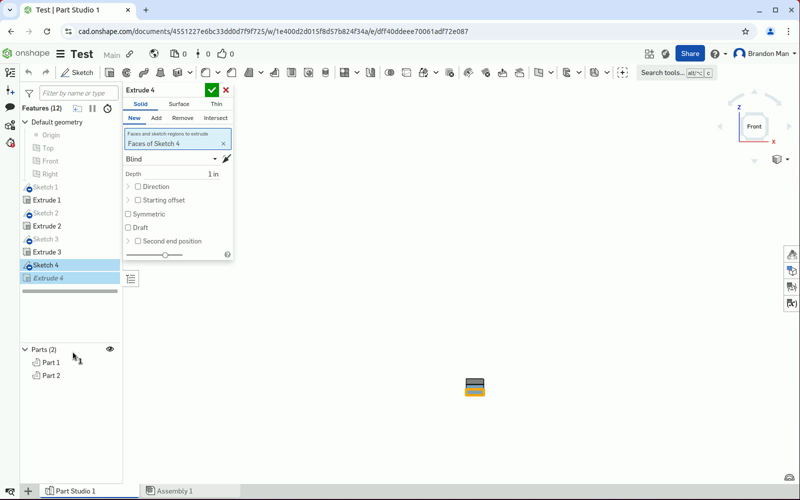
mouse_move(143, 106)
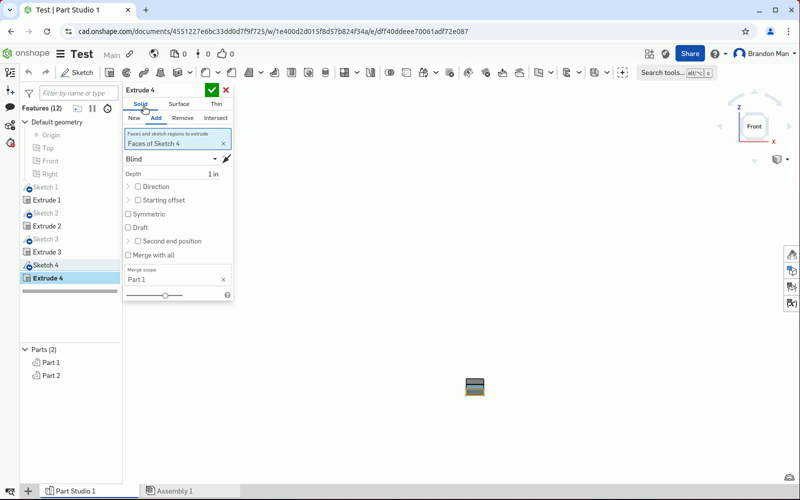
click(143, 106)
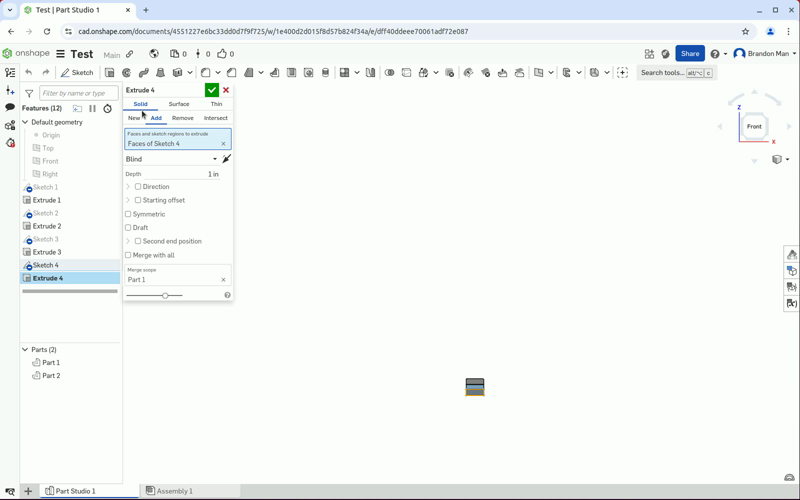
mouse_move(137, 120)
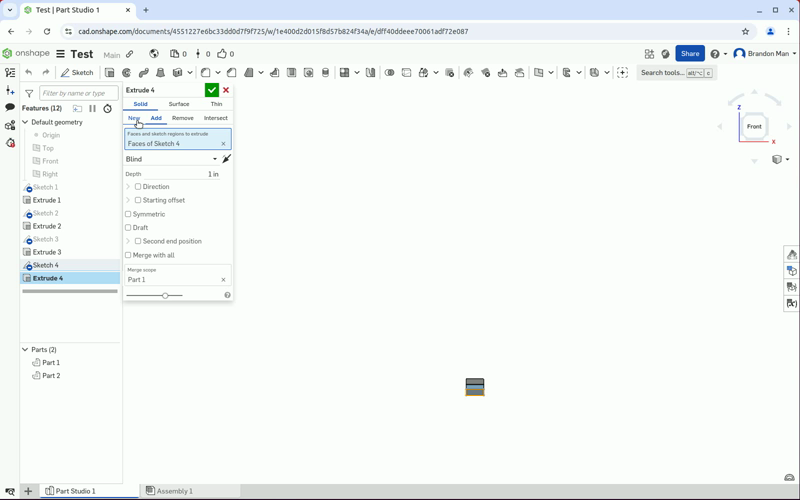
click(137, 120)
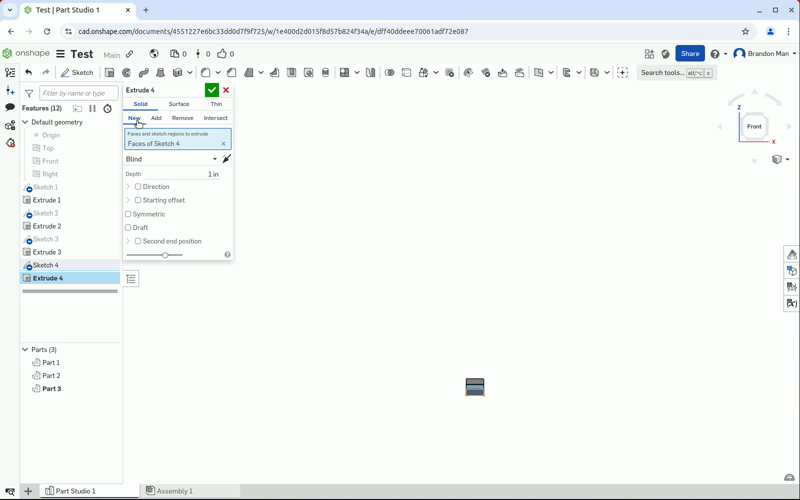
key(tab, 4)
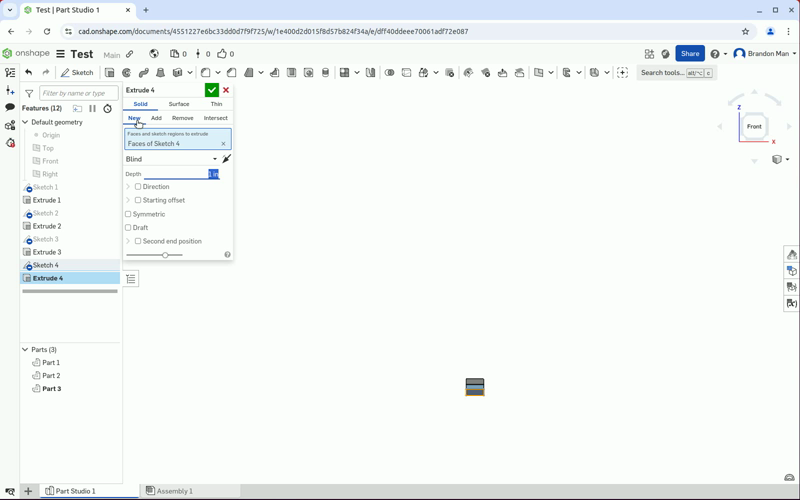
text(0.241)
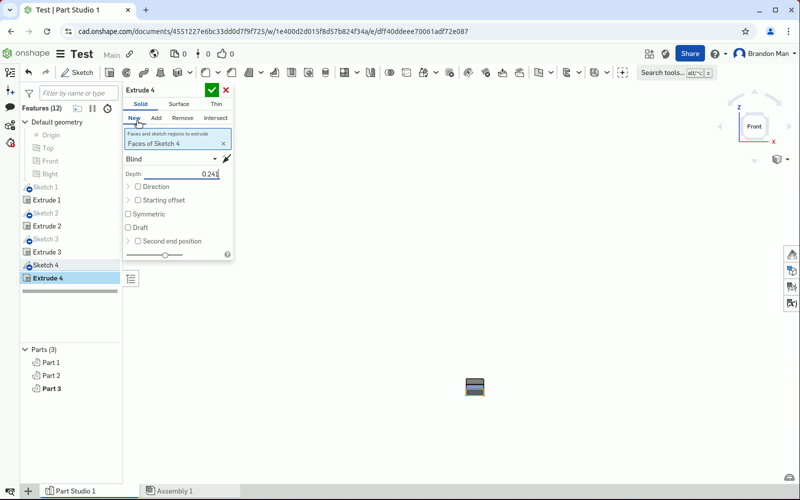
key(enter)
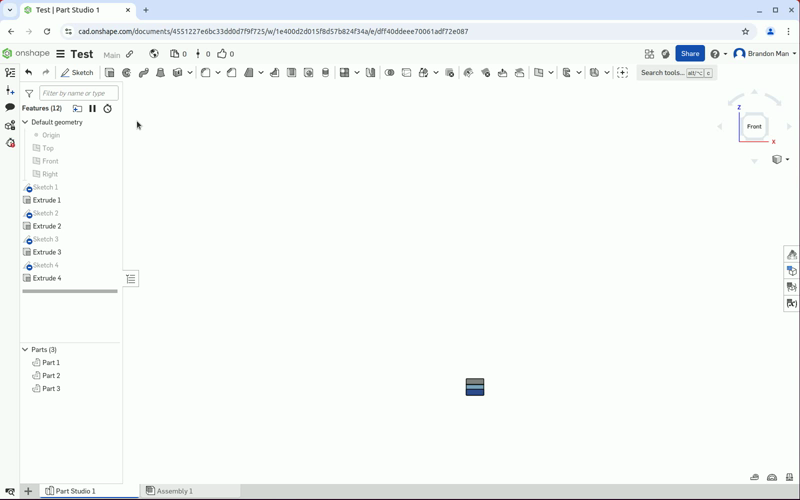
key(shift+h)
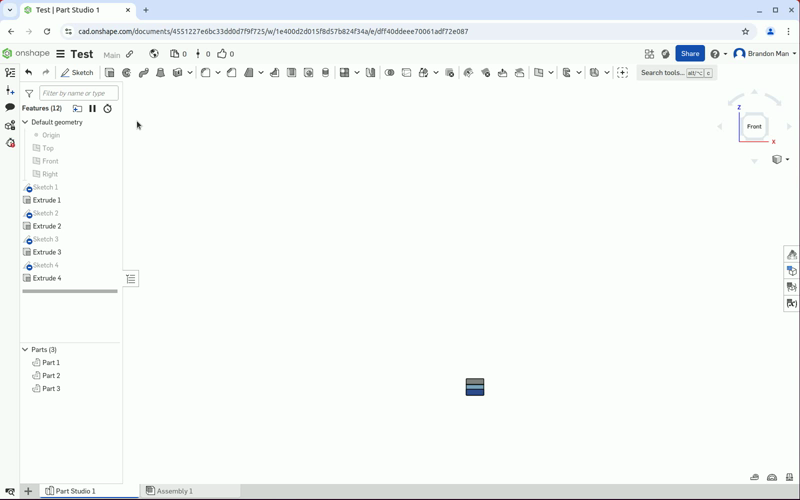
key(shift+h)
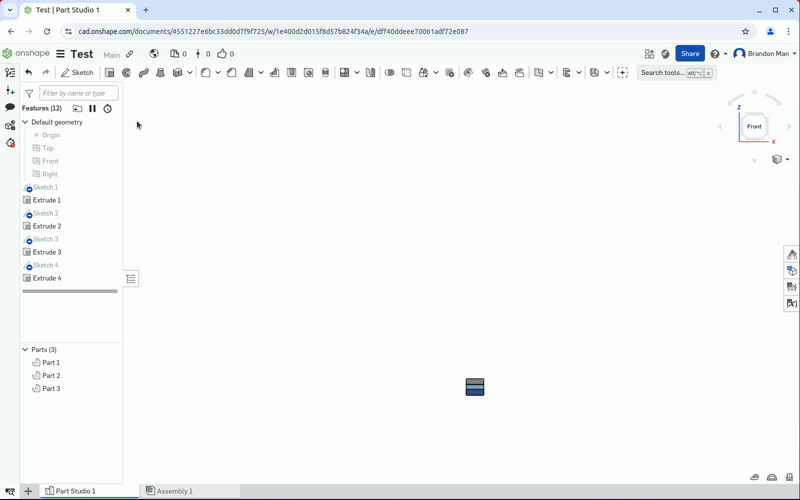
mouse_move(73, 189)
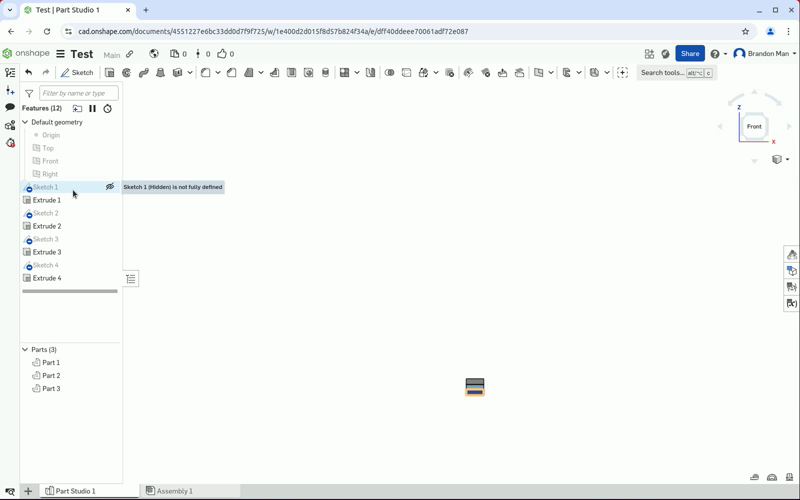
click(73, 189)
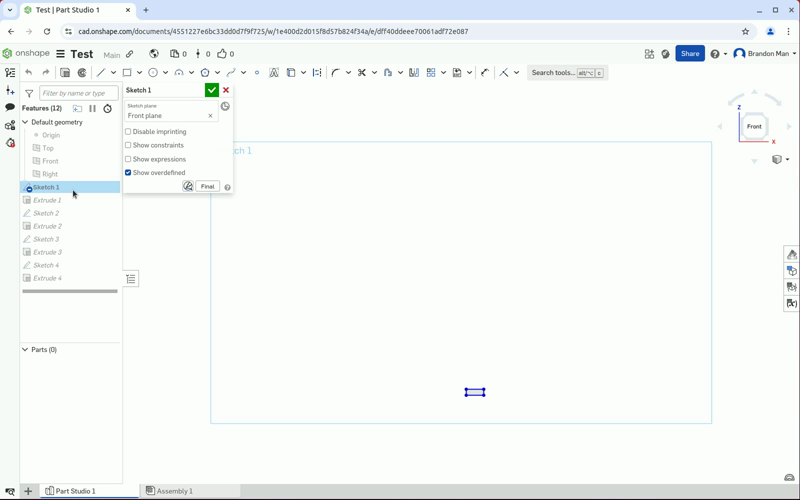
mouse_move(229, 92)
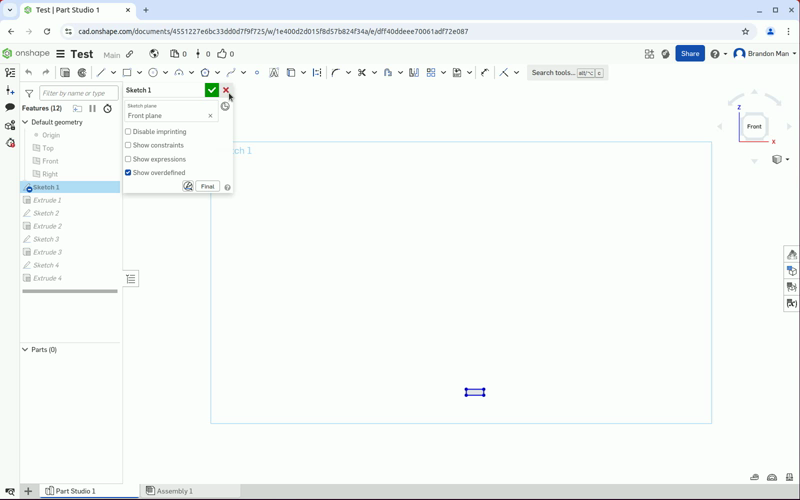
click(229, 92)
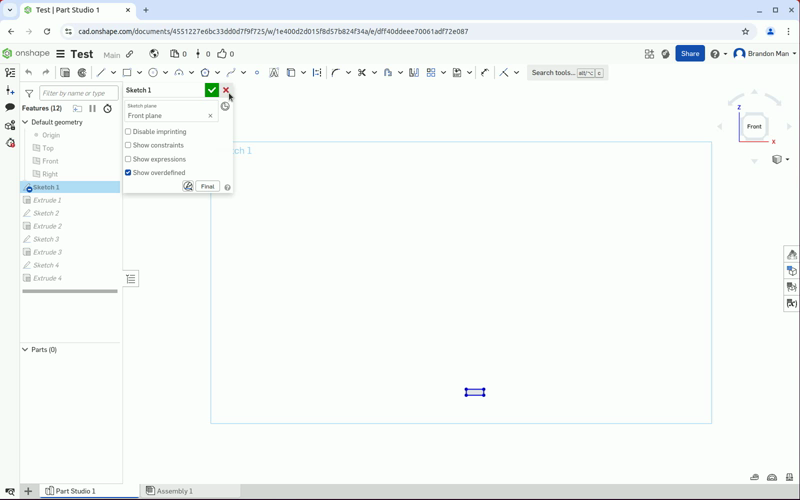
key(shift+s)
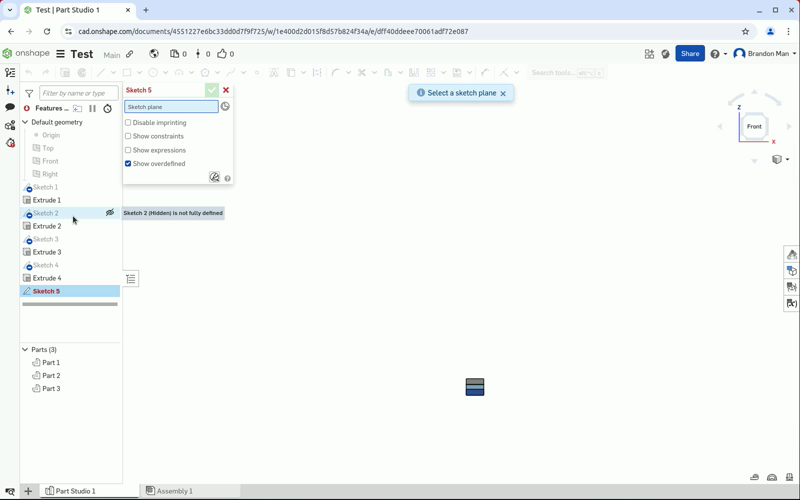
scroll(3)
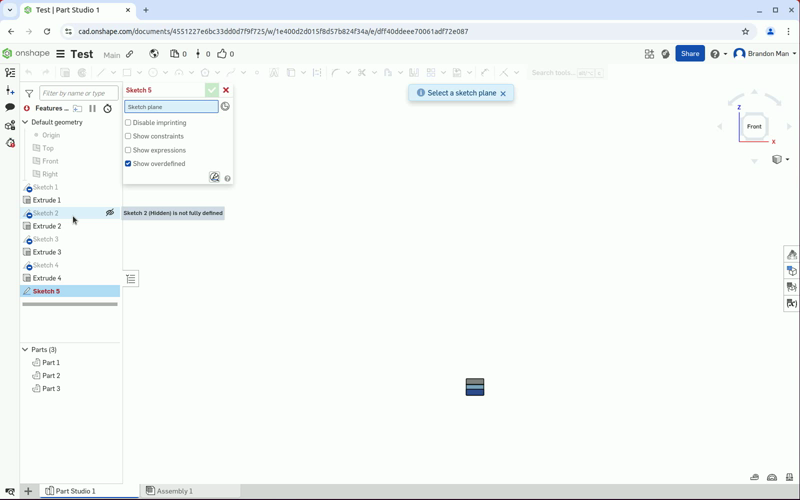
mouse_move(73, 163)
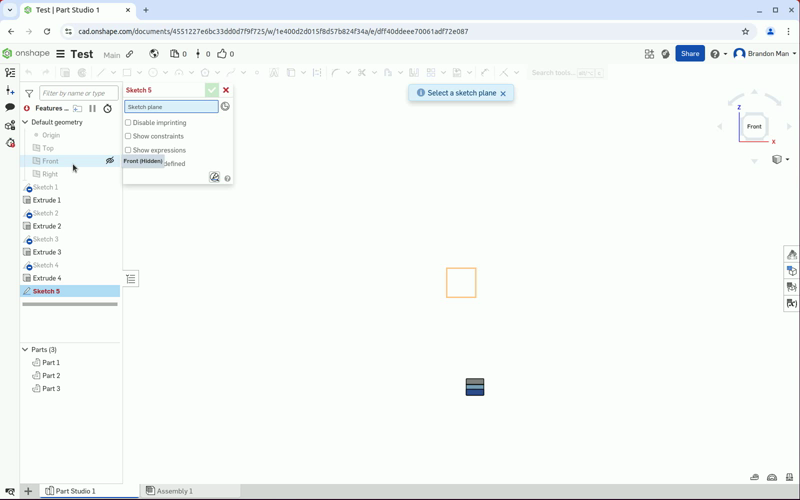
click(73, 163)
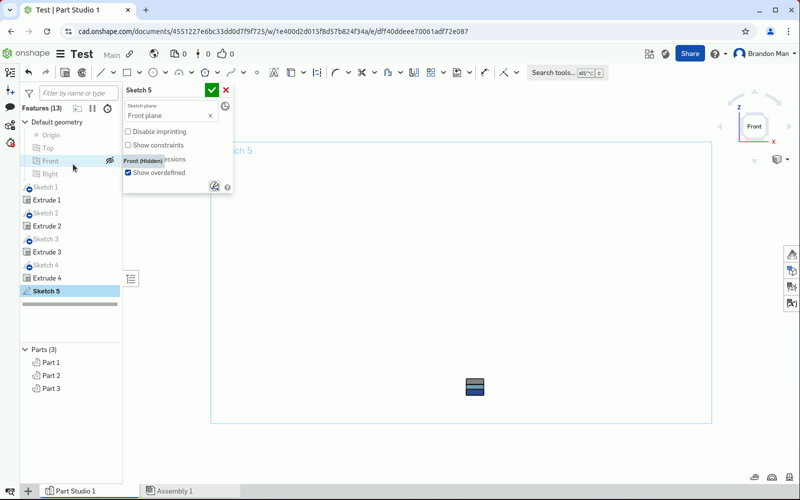
mouse_move(73, 352)
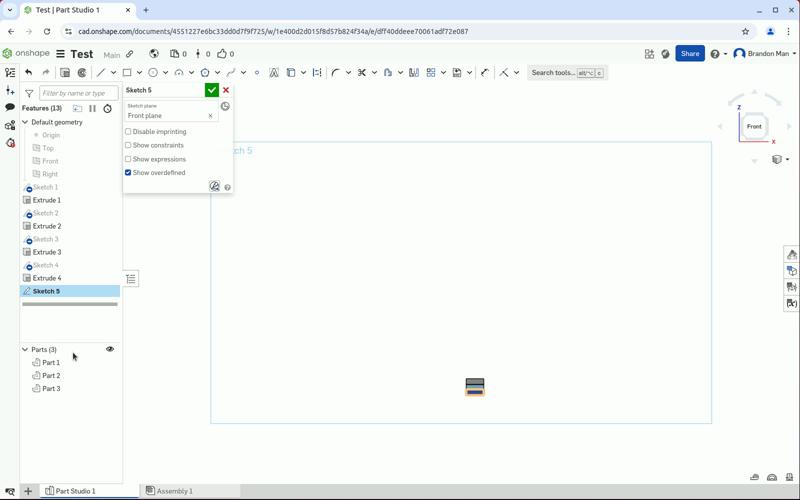
key(y)
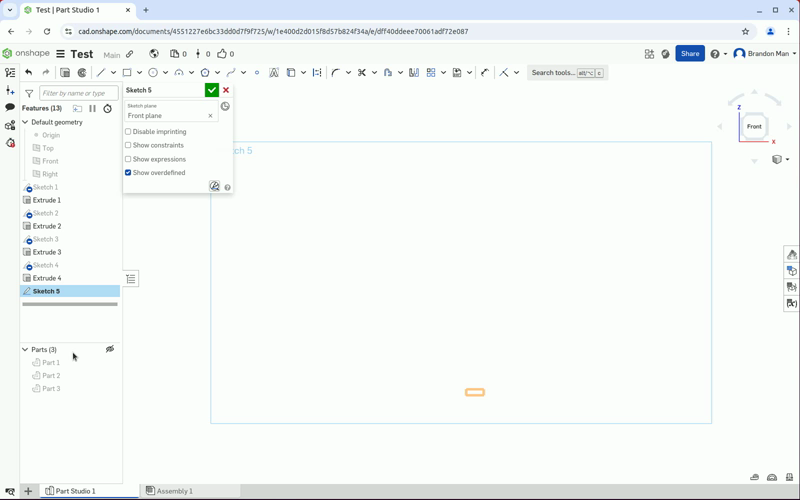
key(l)
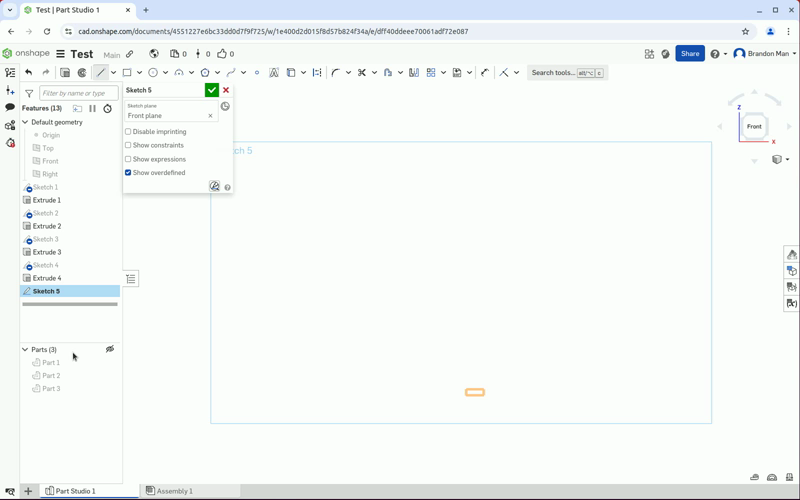
key_down(shift)
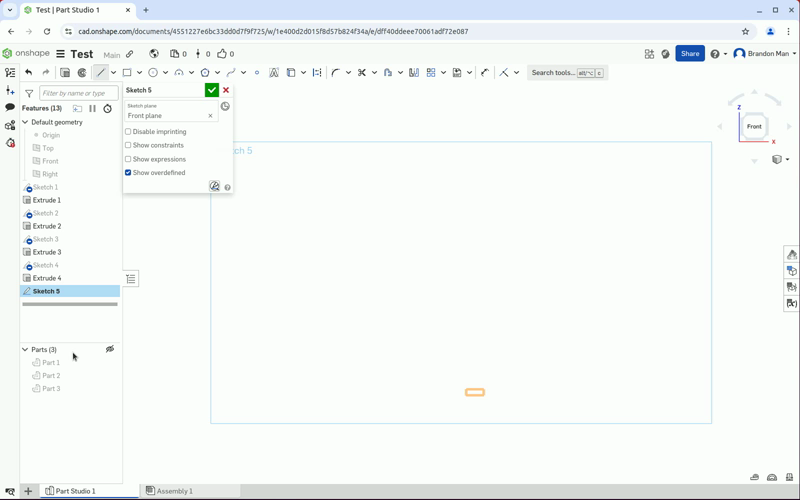
mouse_move(466, 384)
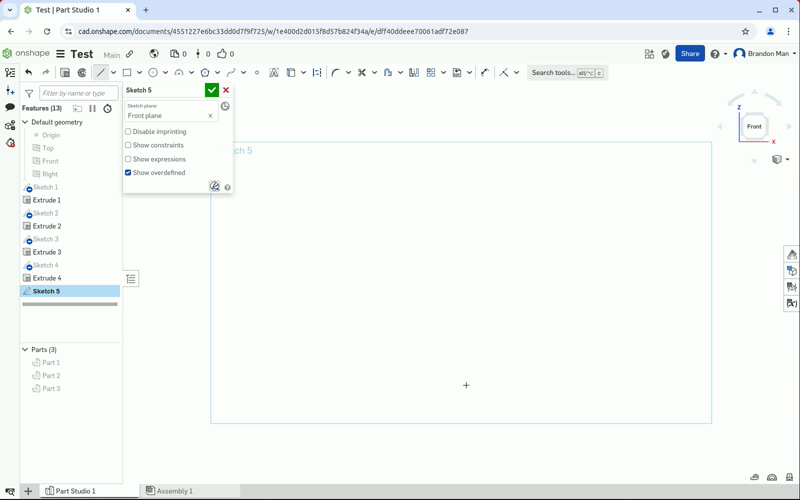
click(466, 384)
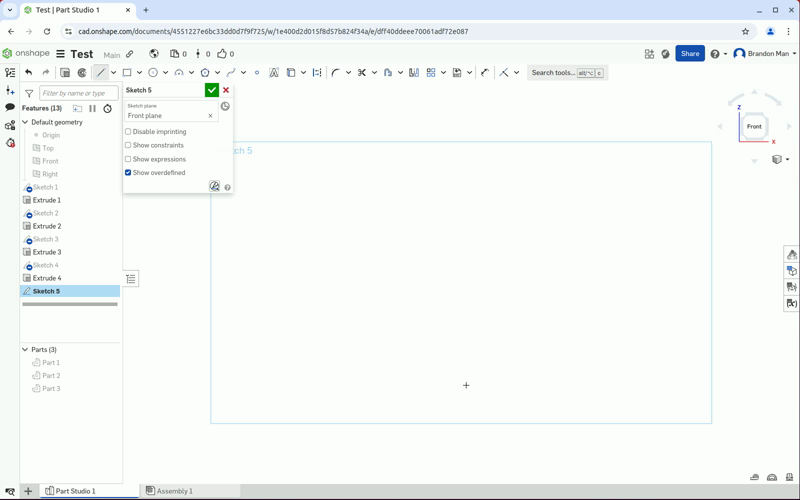
key_up(shift)
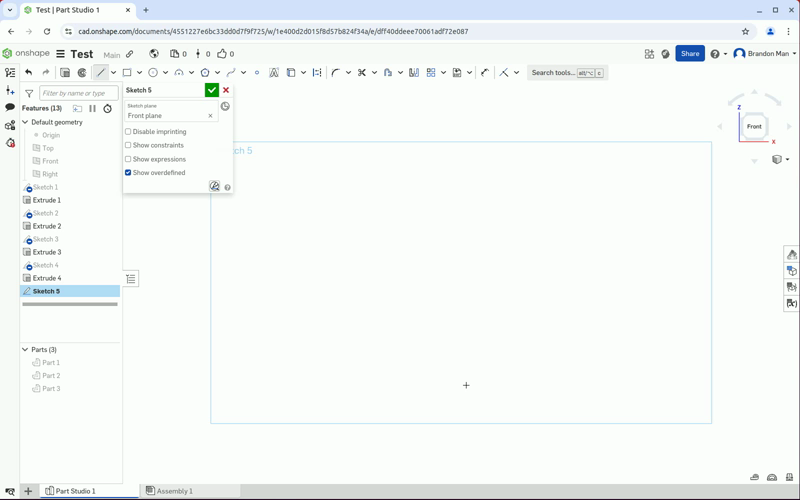
key_down(shift)
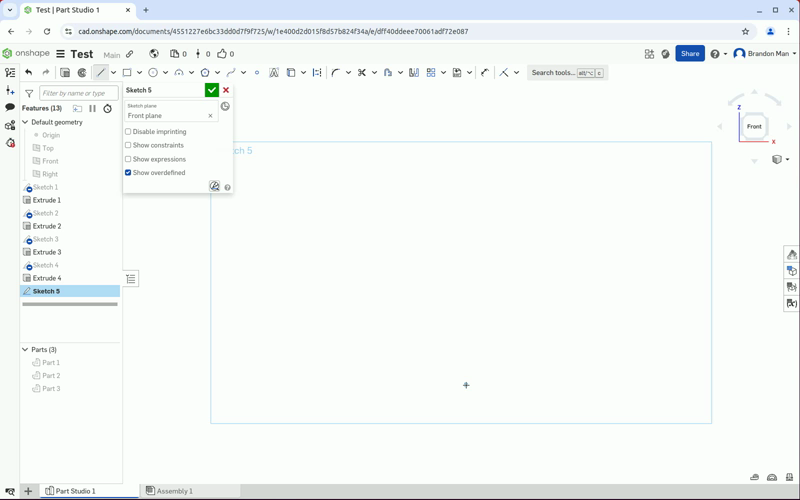
mouse_move(496, 384)
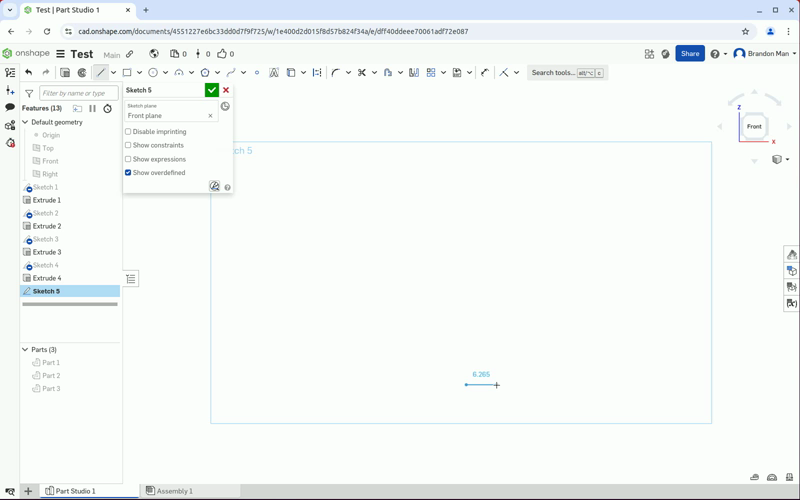
mouse_move(483, 384)
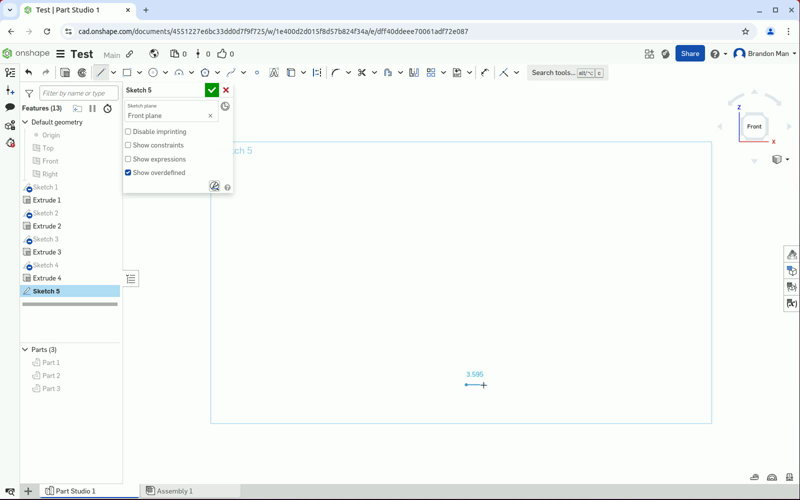
click(483, 384)
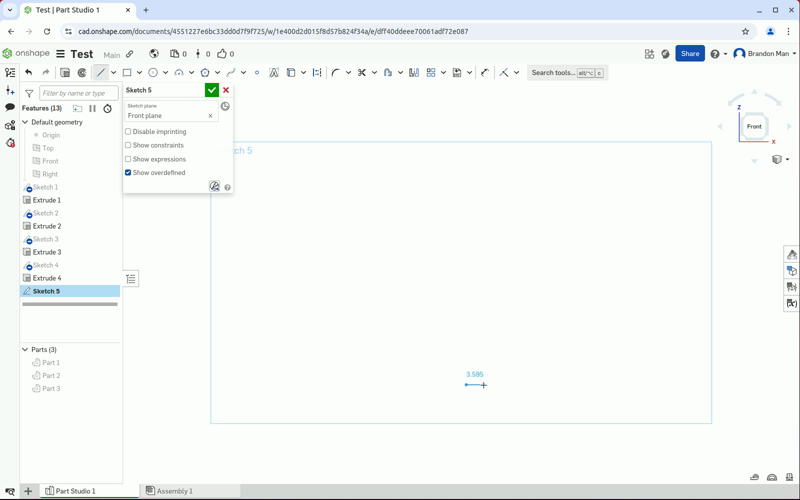
key_up(shift)
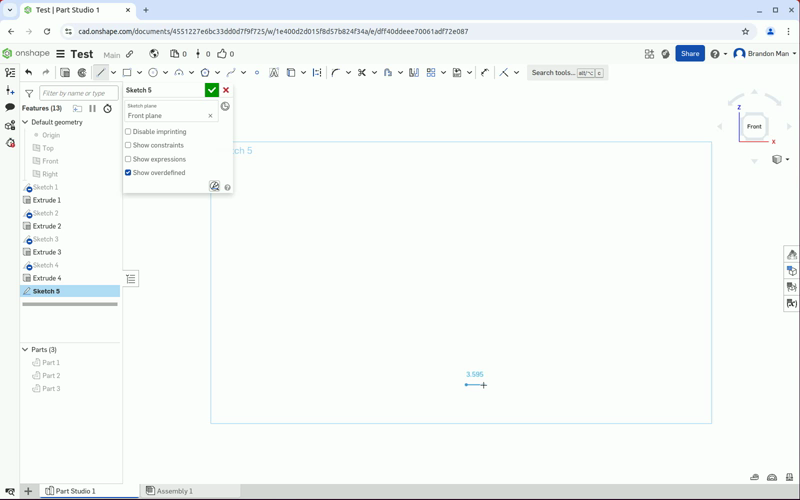
key_down(shift)
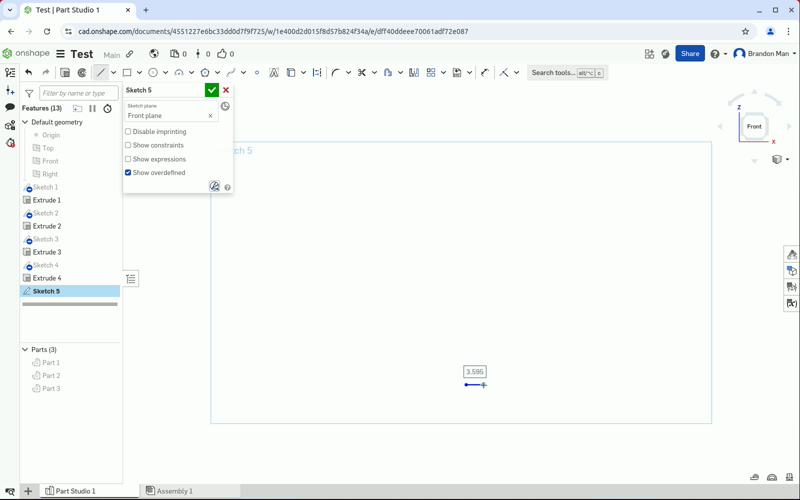
mouse_move(513, 384)
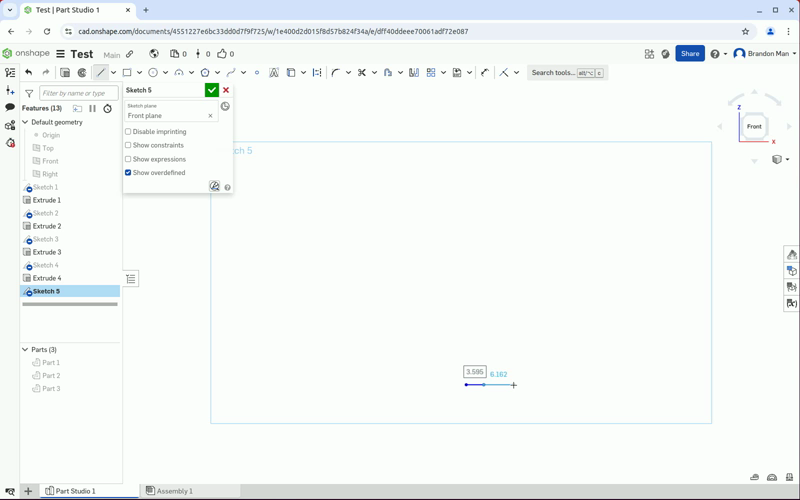
mouse_move(483, 378)
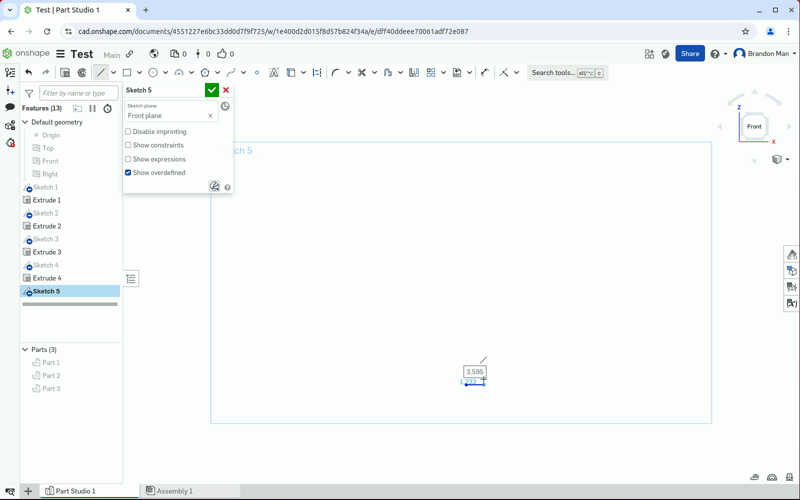
scroll(6)
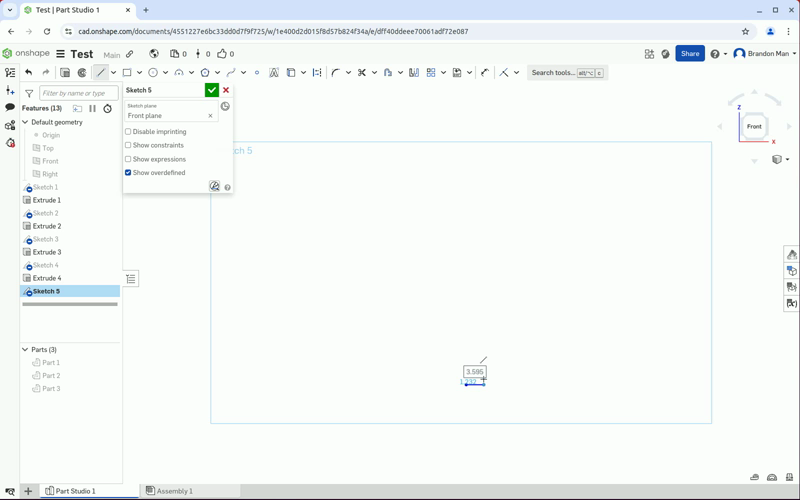
scroll(6)
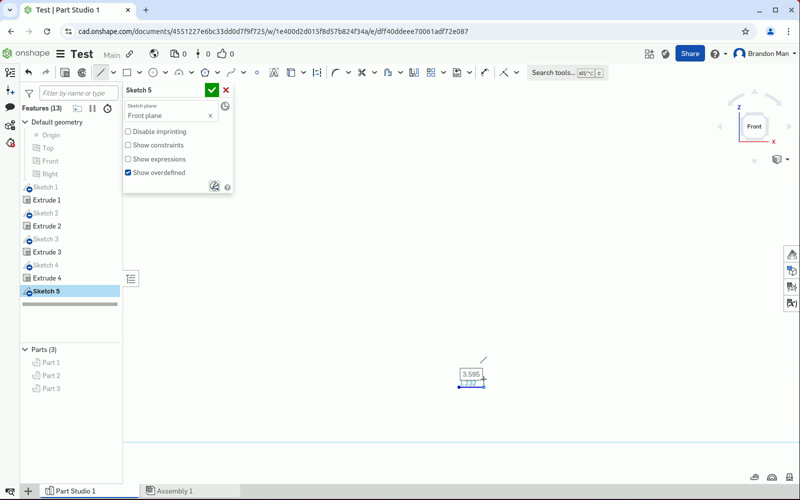
scroll(6)
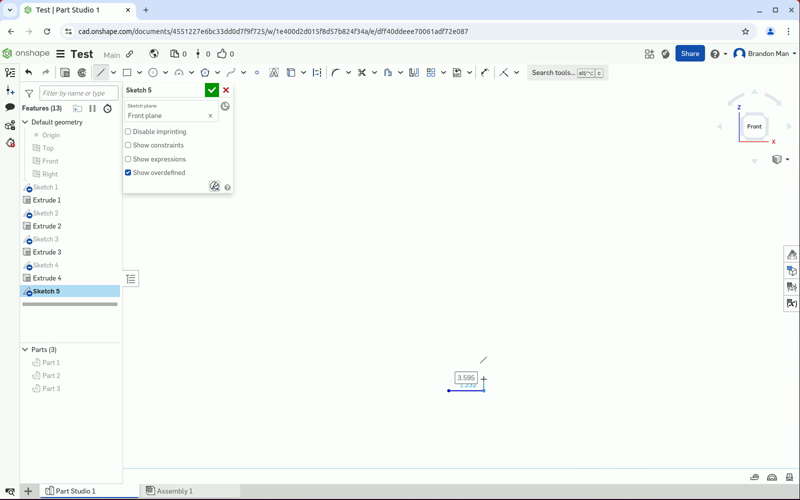
scroll(6)
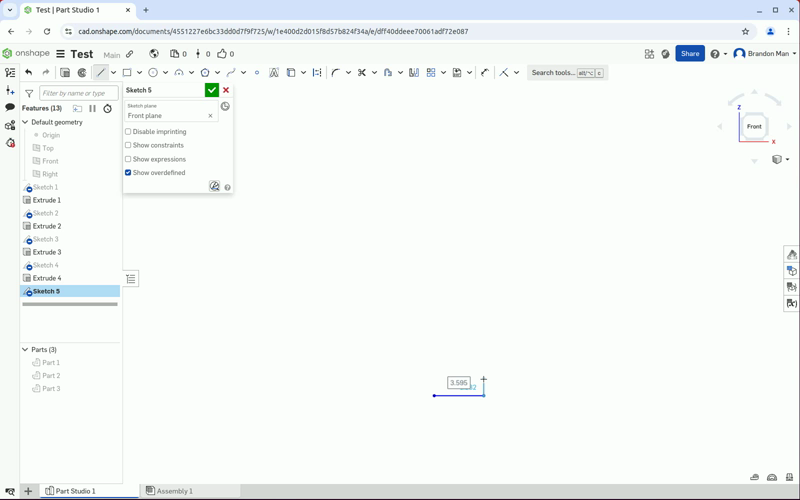
scroll(6)
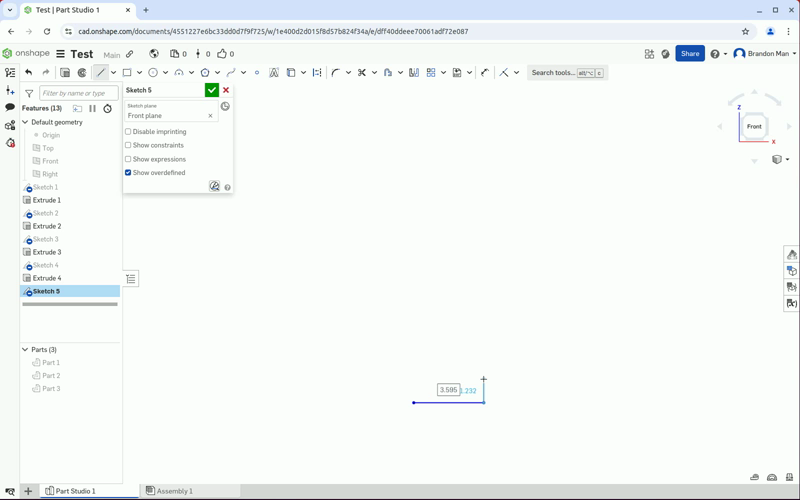
scroll(6)
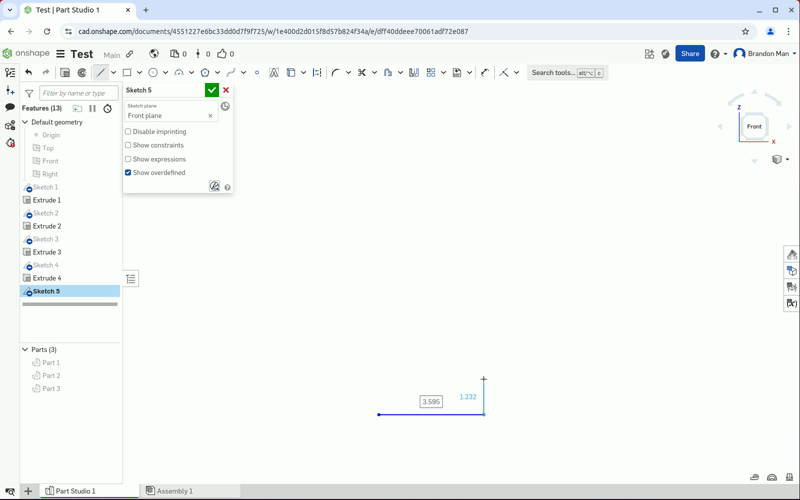
scroll(6)
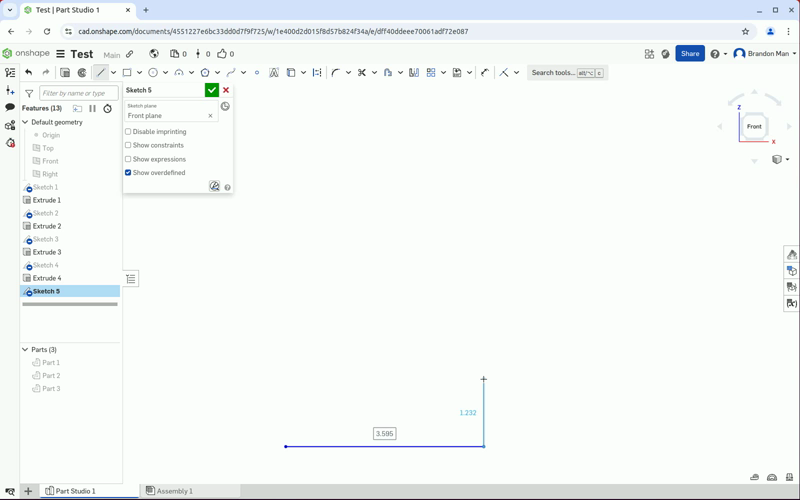
click(483, 378)
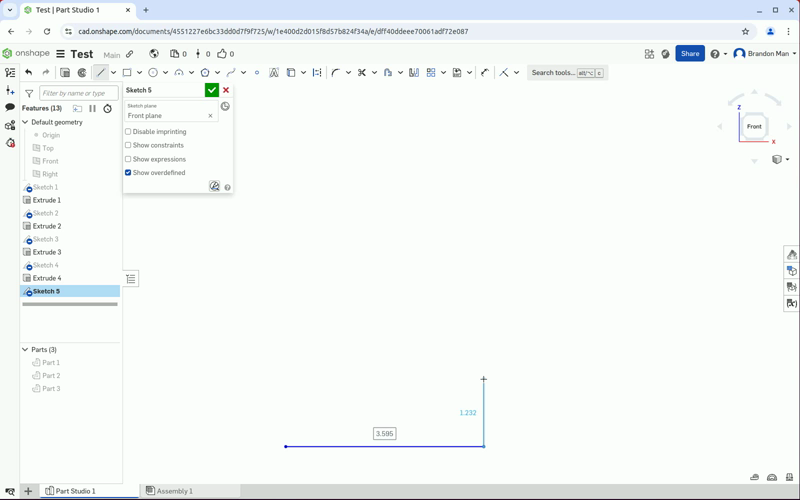
scroll(-6)
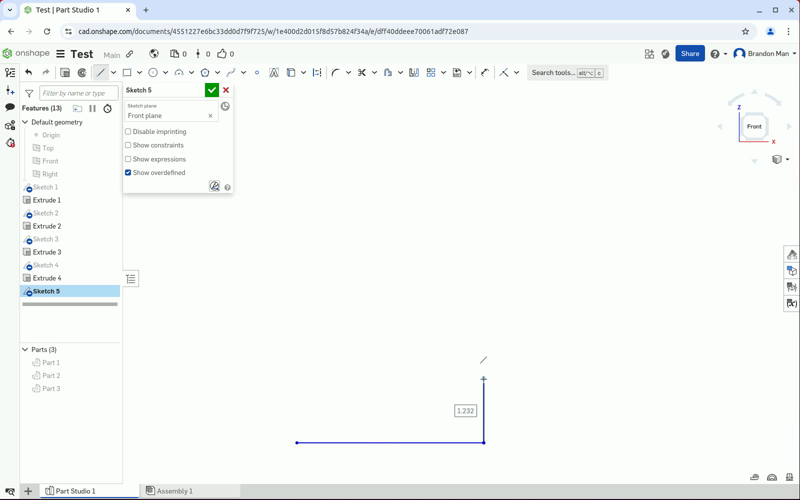
scroll(-6)
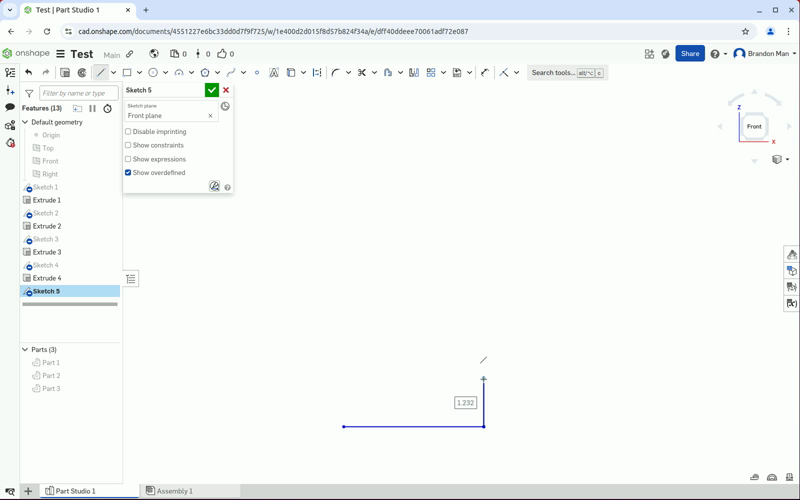
scroll(-6)
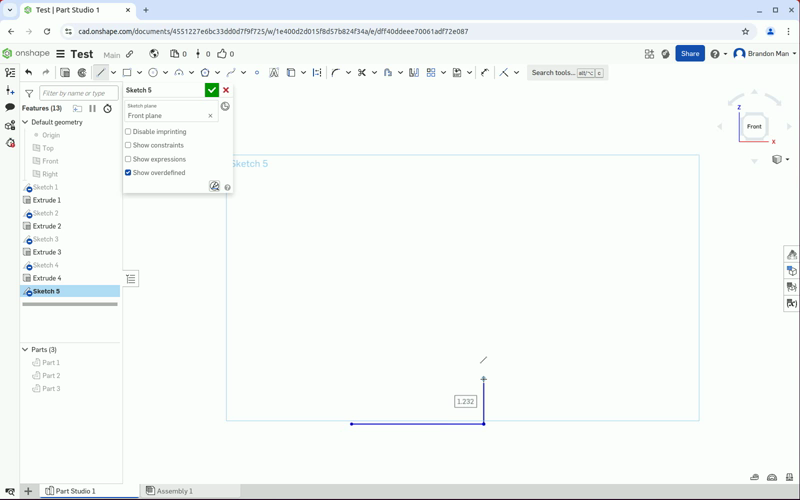
scroll(-6)
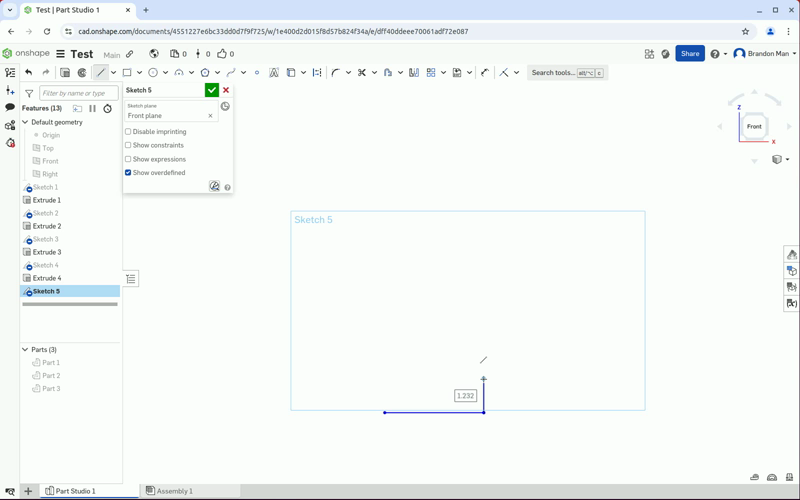
scroll(-6)
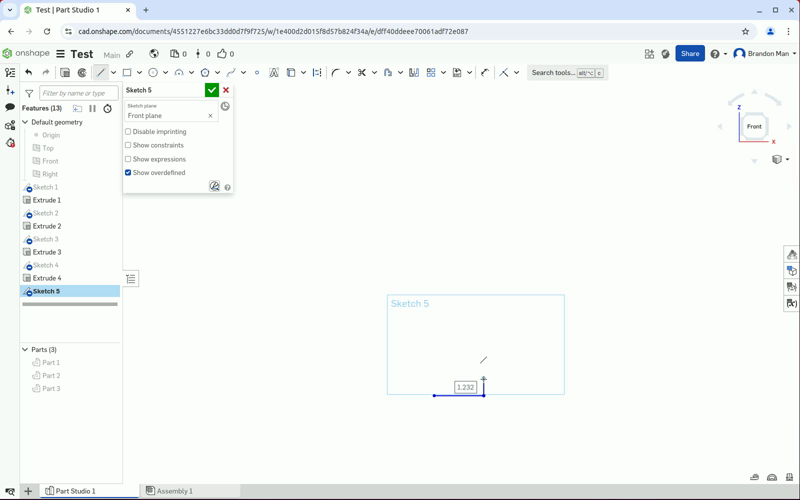
scroll(-6)
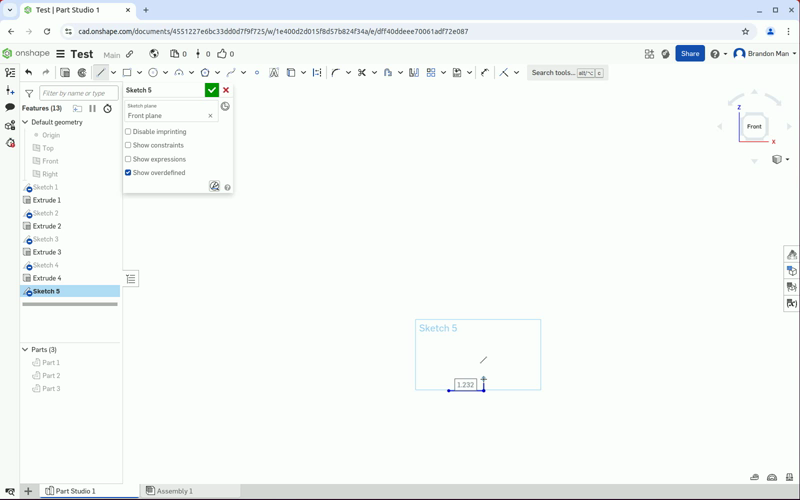
scroll(-6)
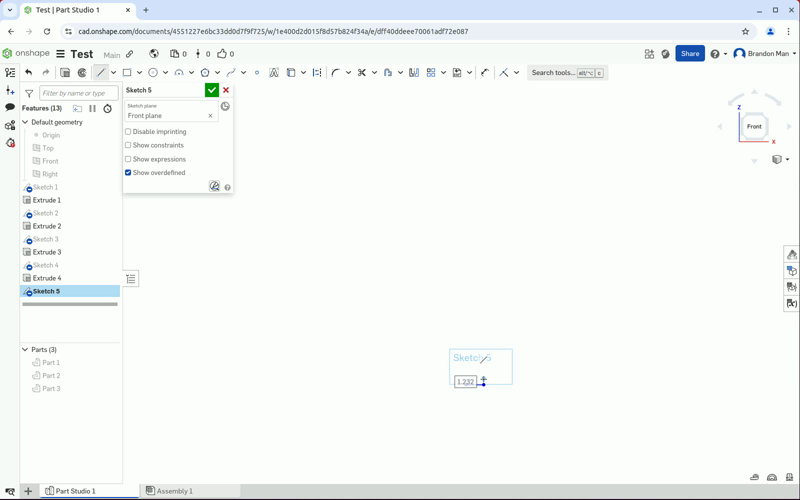
key_up(shift)
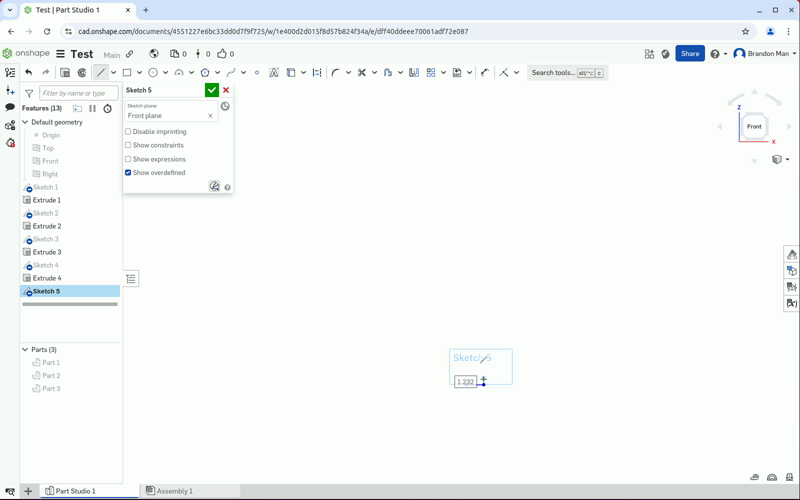
key_down(shift)
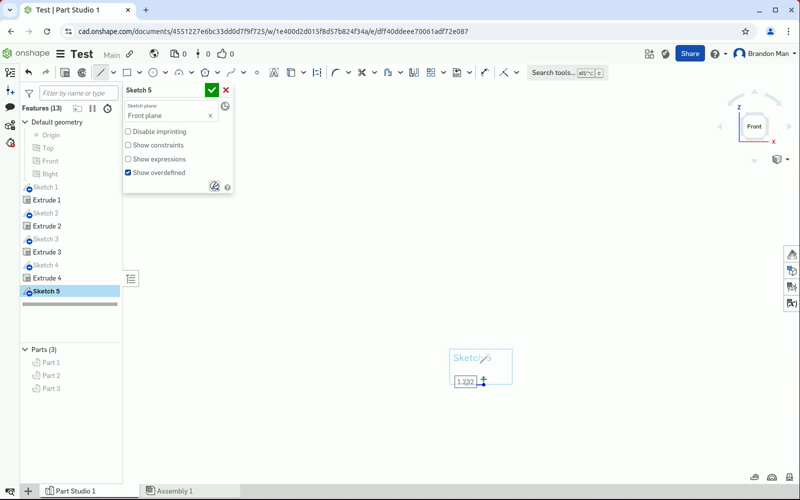
mouse_move(513, 378)
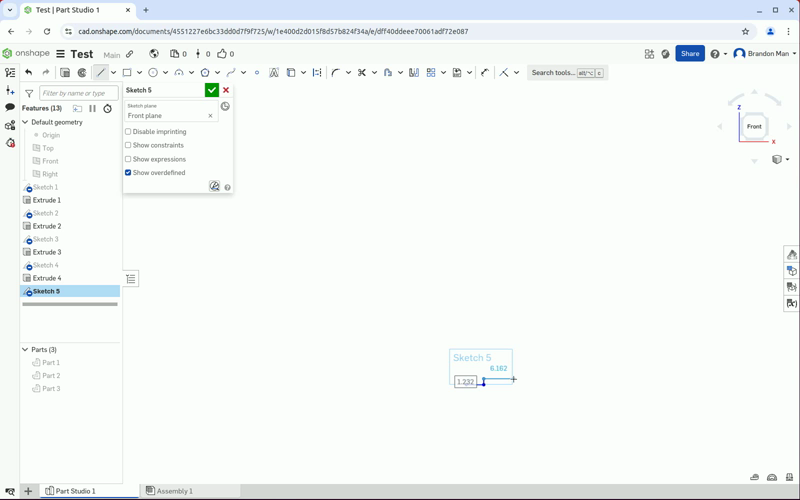
mouse_move(466, 378)
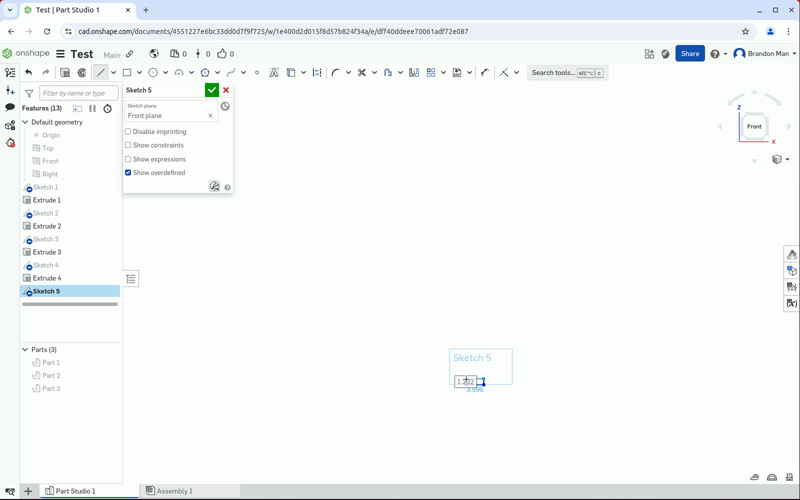
click(466, 378)
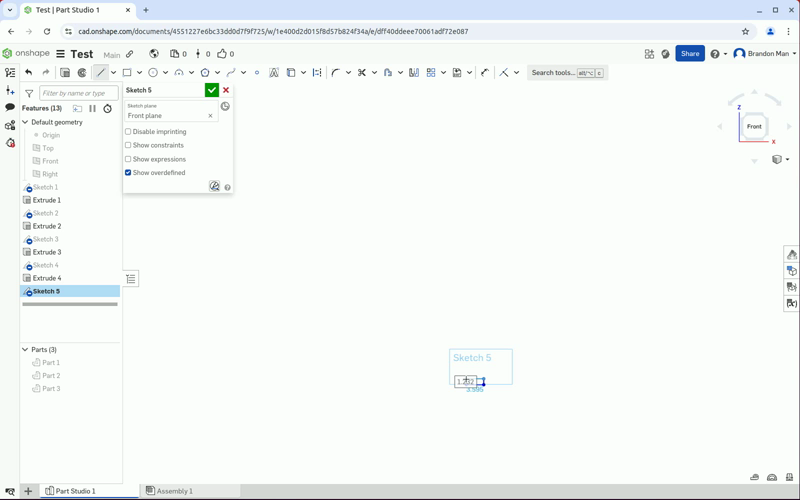
key_up(shift)
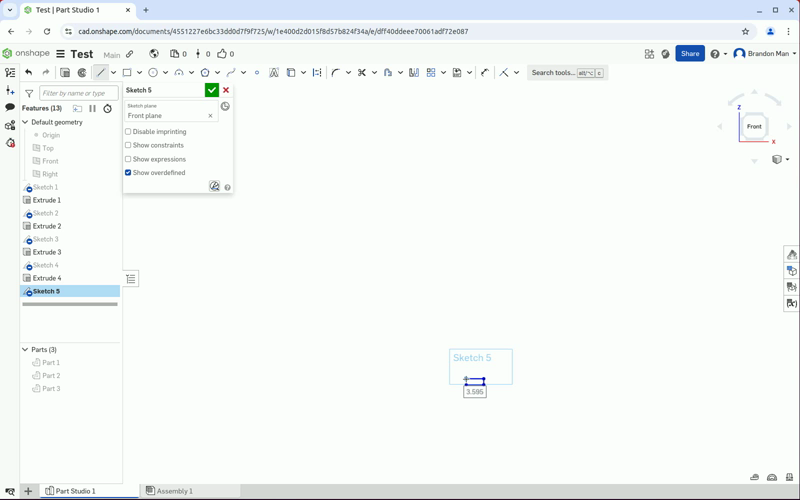
mouse_move(496, 378)
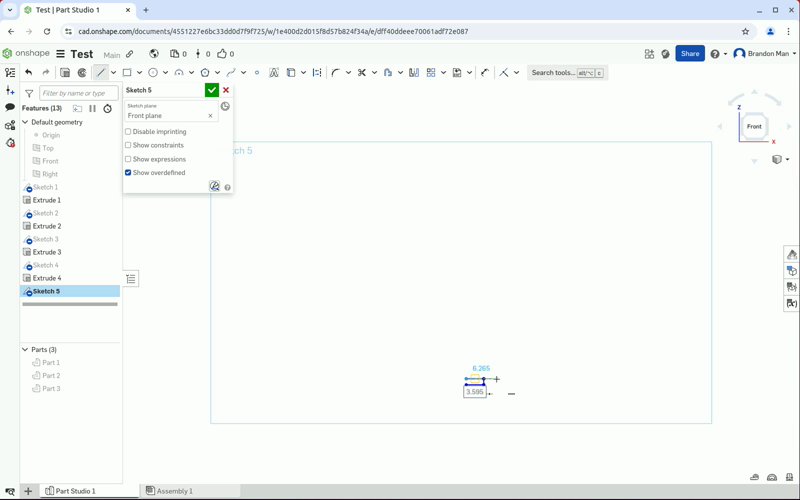
key_down(shift)
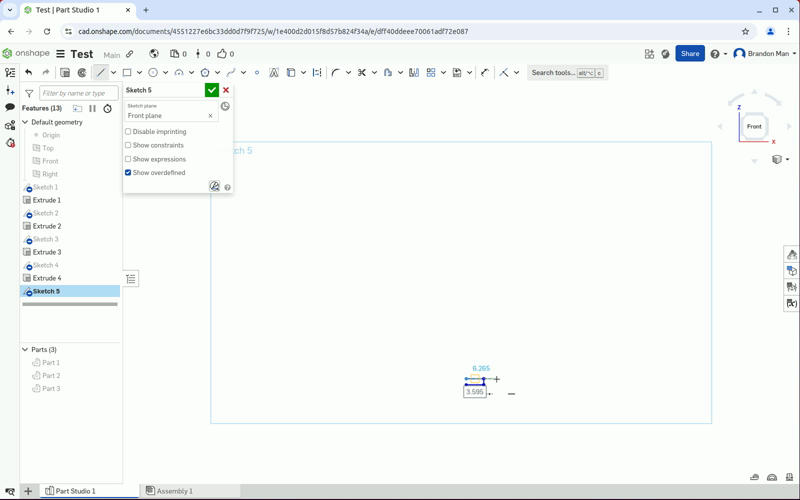
mouse_move(466, 384)
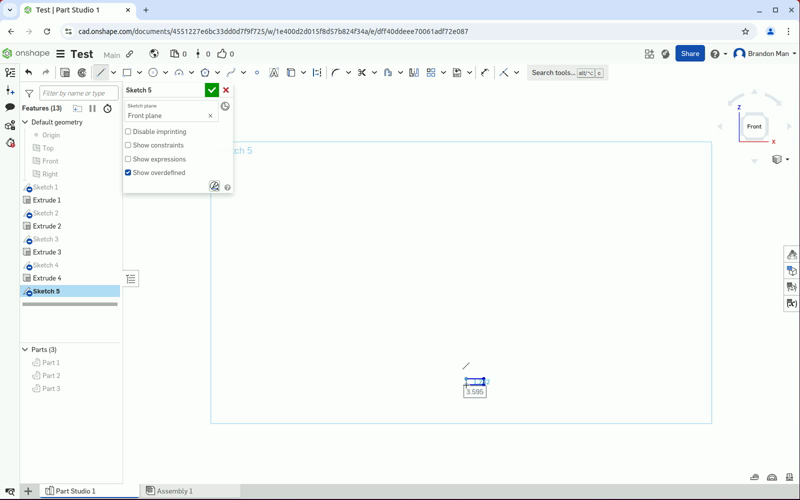
scroll(6)
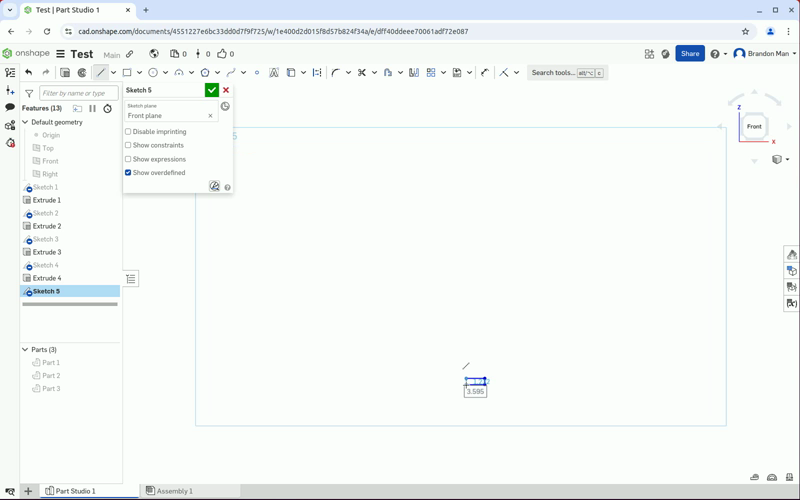
scroll(6)
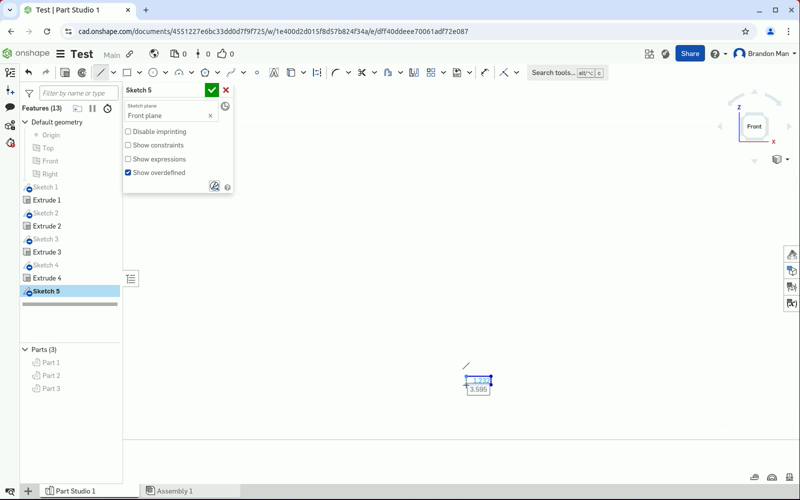
scroll(6)
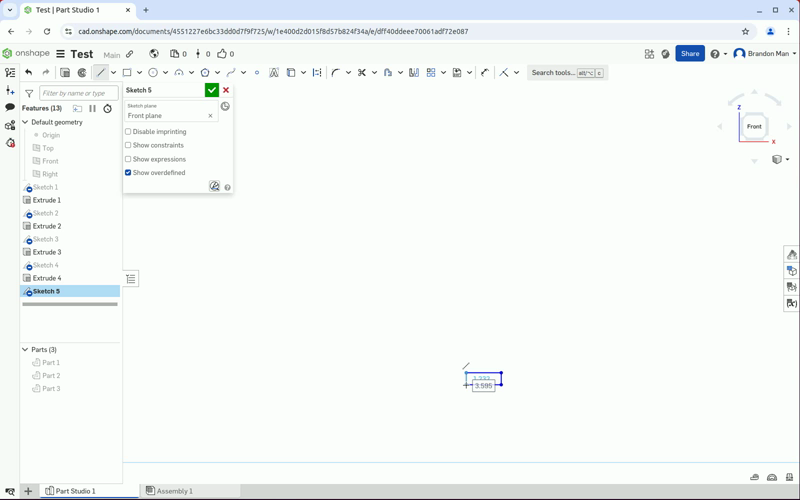
scroll(6)
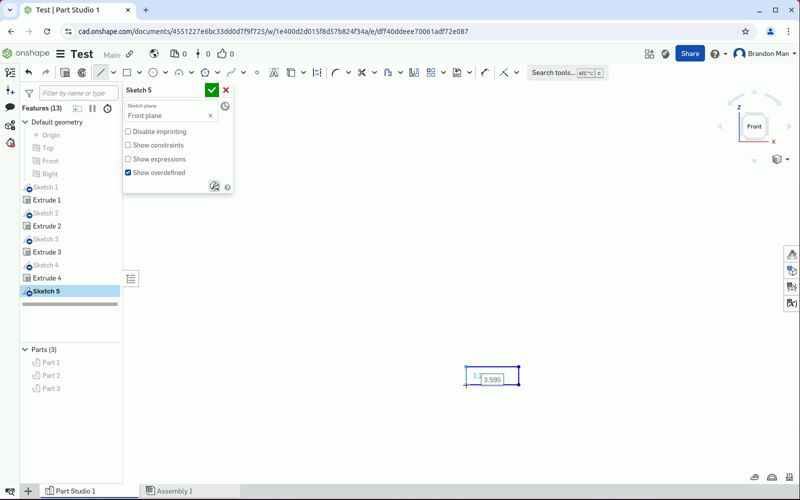
scroll(6)
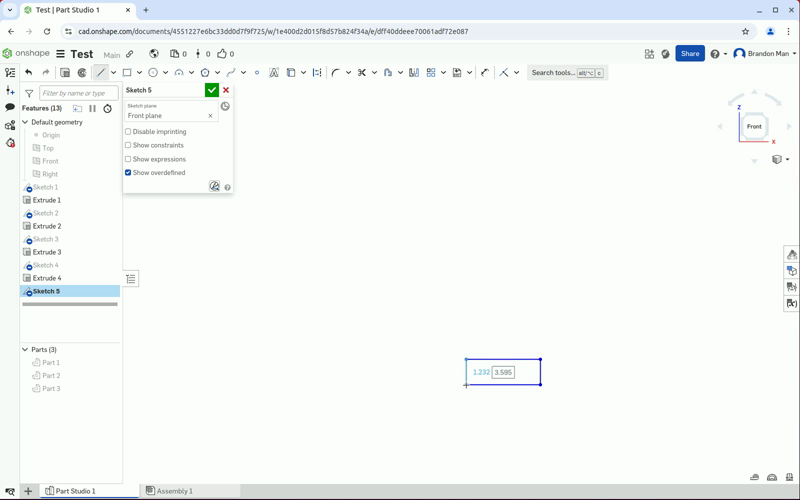
scroll(6)
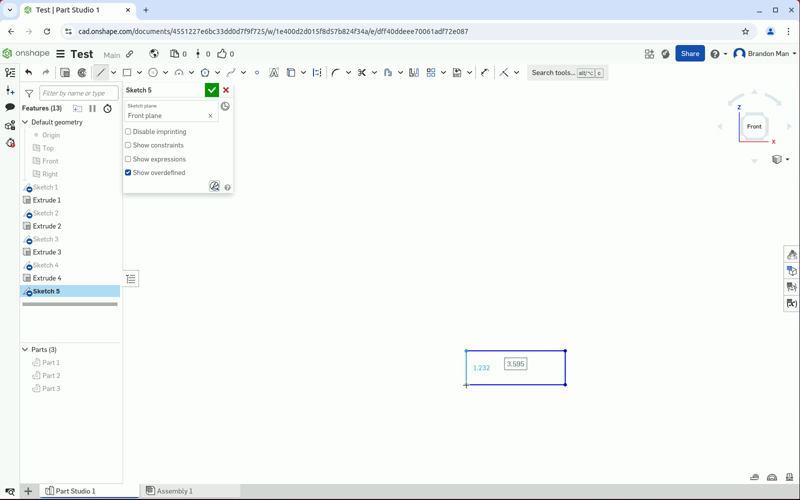
scroll(6)
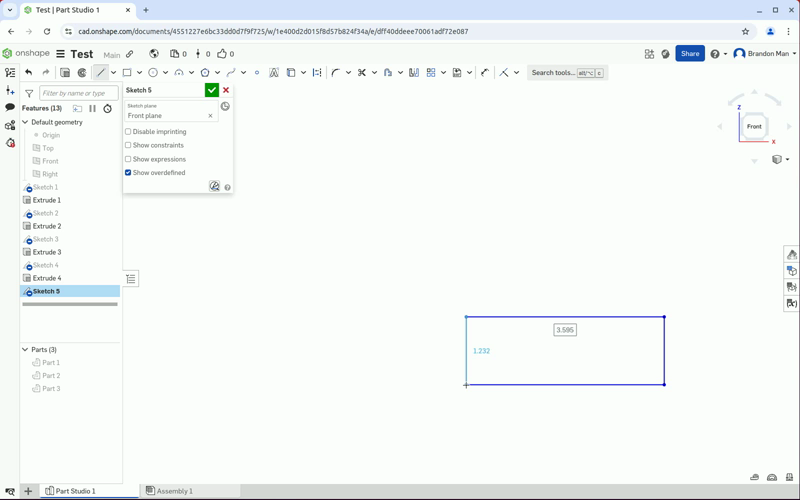
key_up(shift)
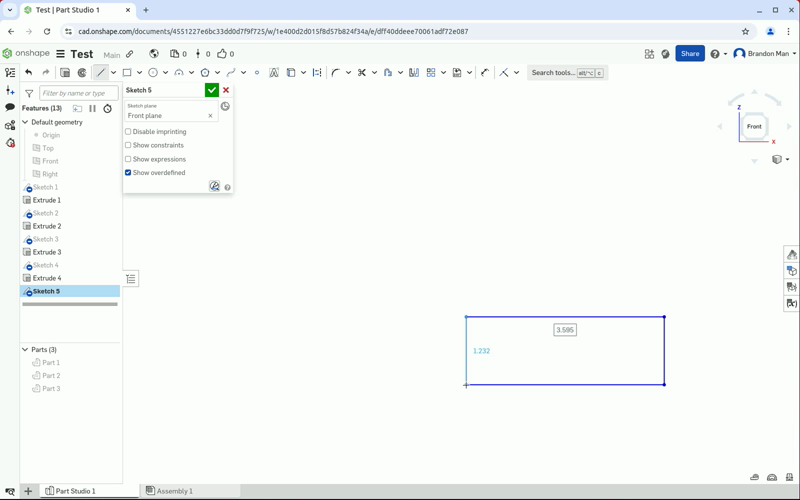
click(466, 384)
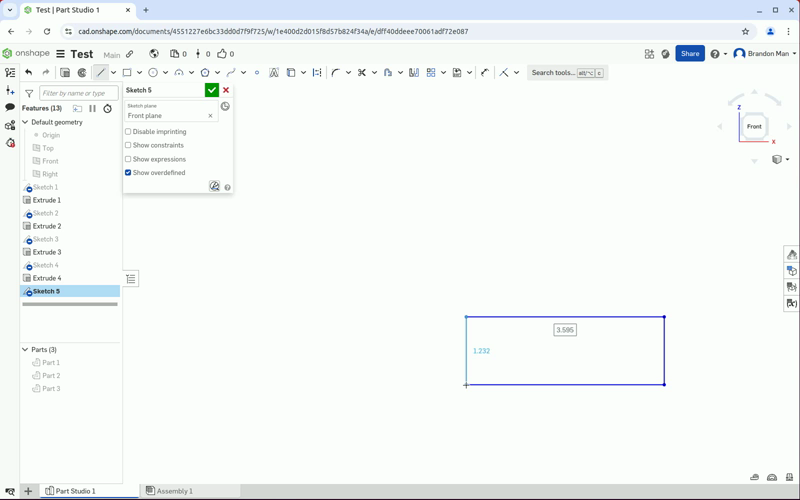
scroll(-6)
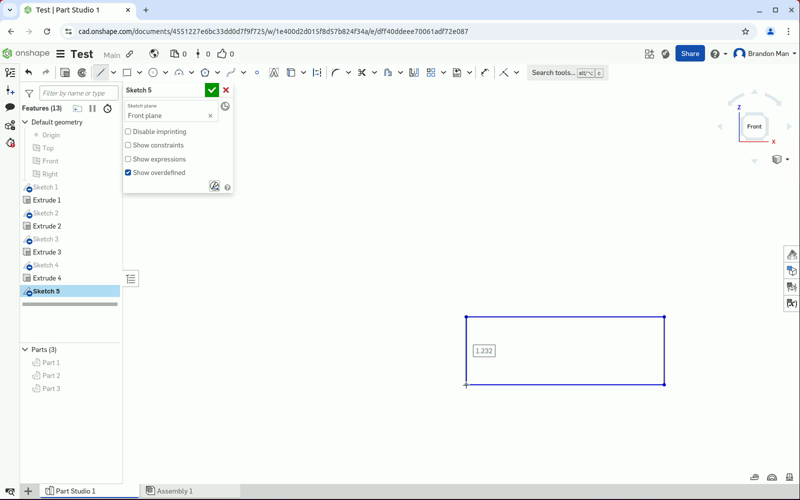
scroll(-6)
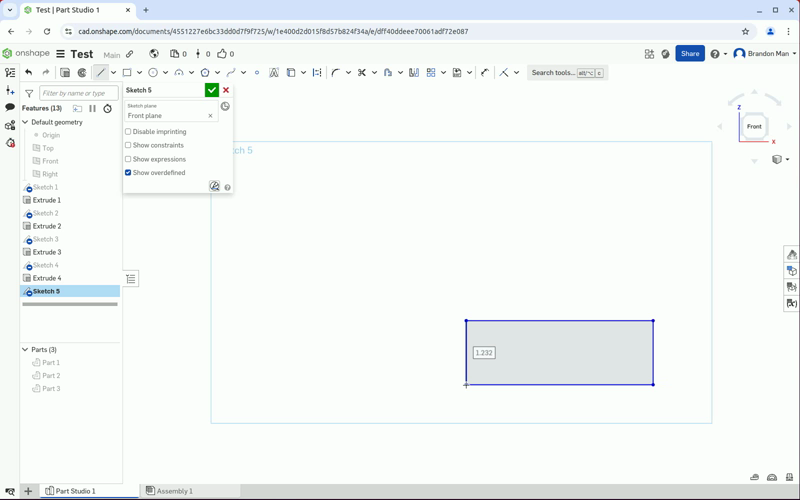
scroll(-6)
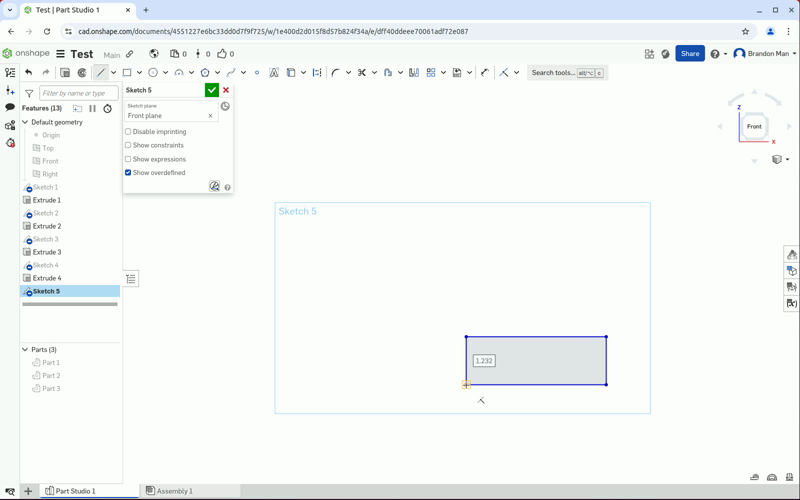
scroll(-6)
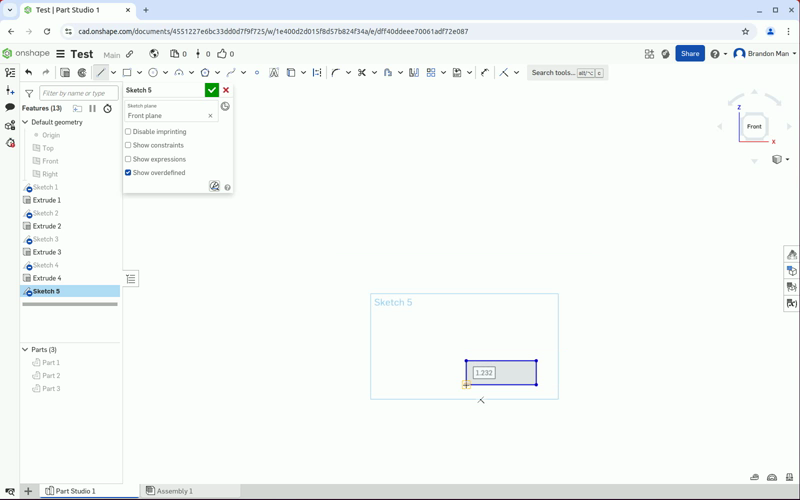
scroll(-6)
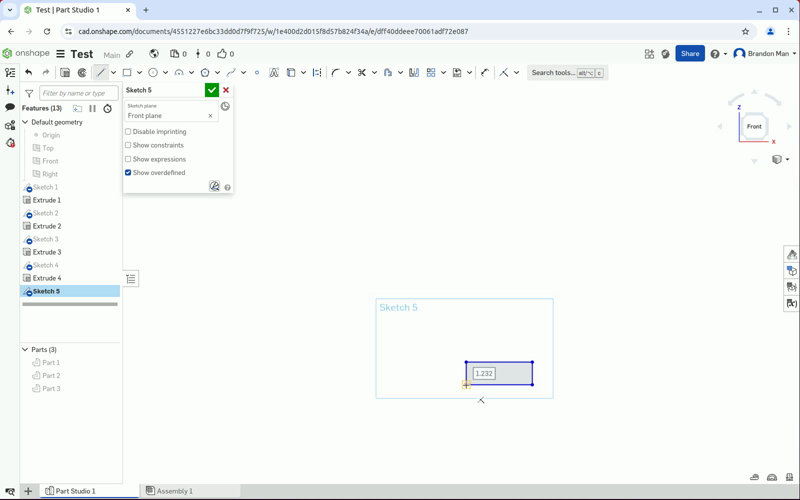
scroll(-6)
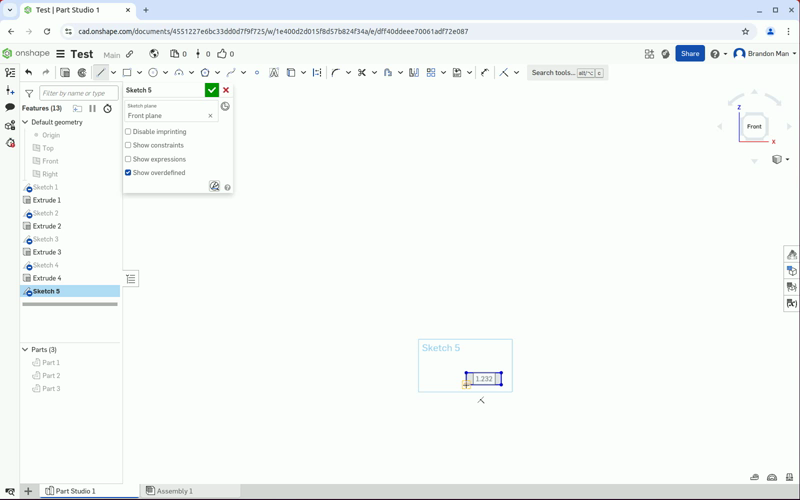
scroll(-6)
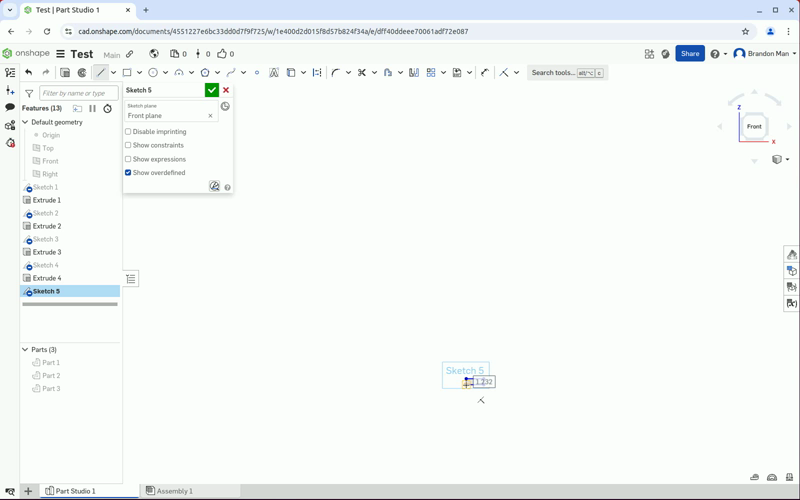
key(esc)
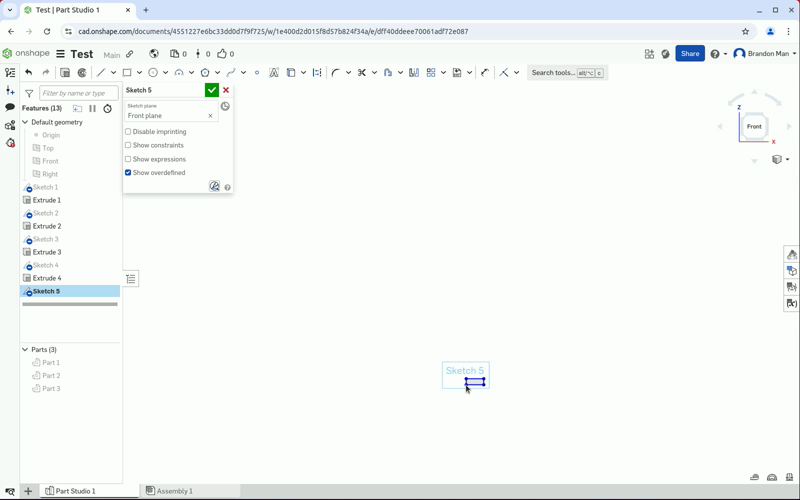
mouse_move(467, 381)
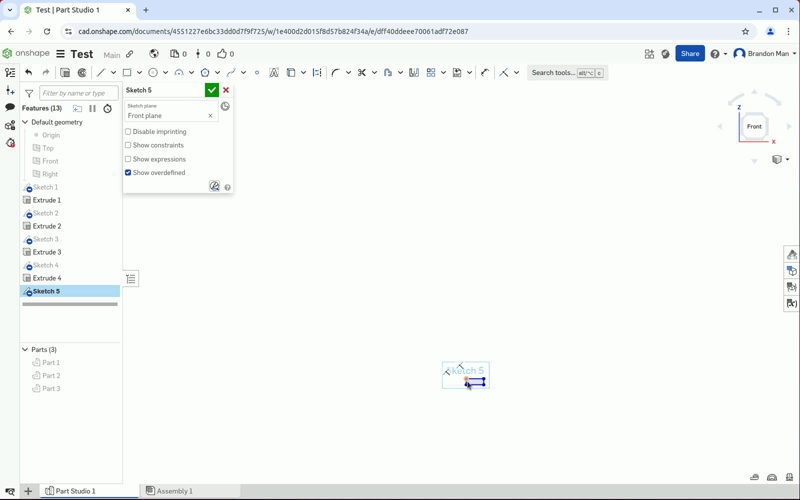
scroll(6)
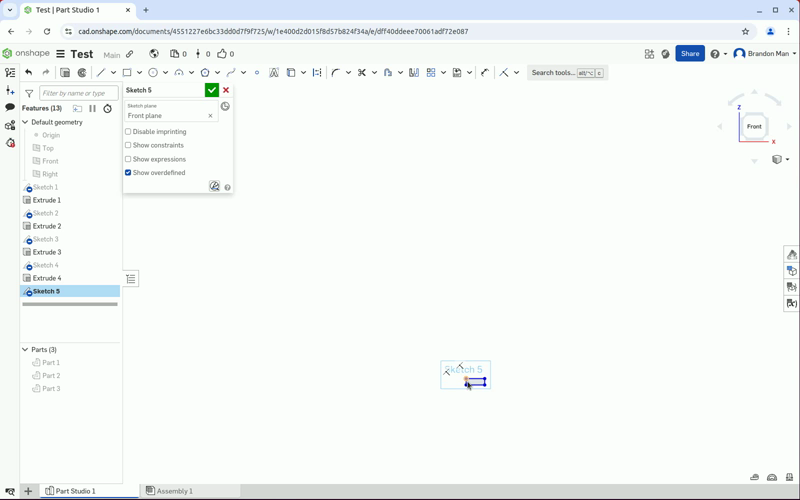
scroll(6)
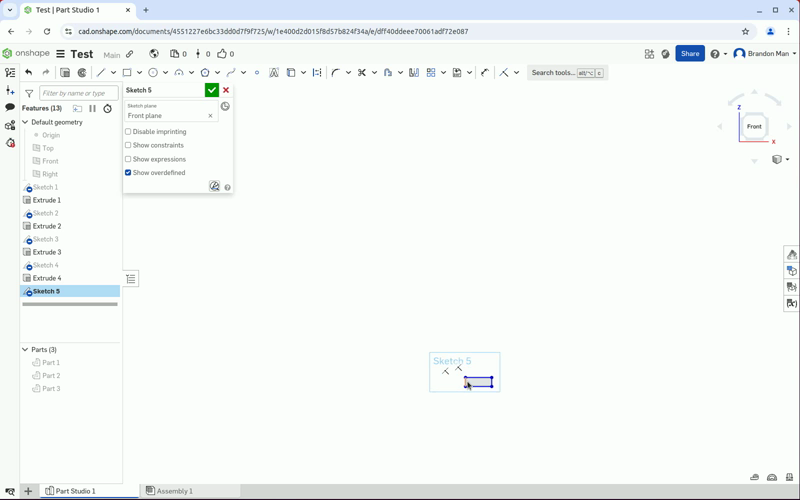
scroll(6)
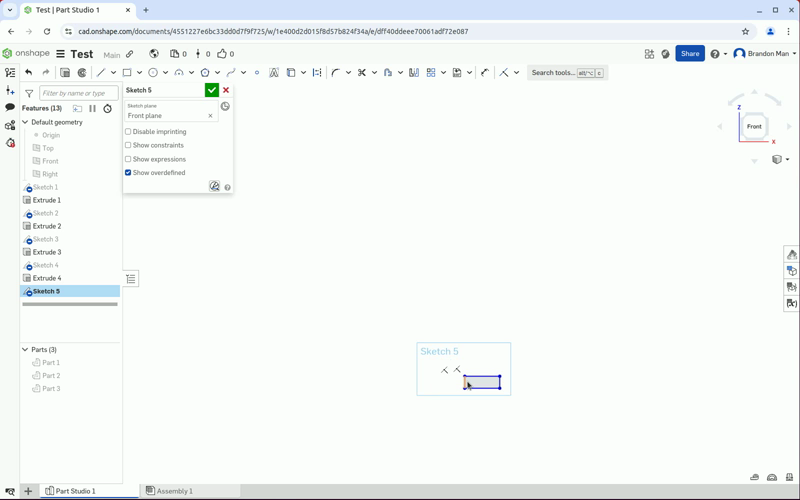
scroll(6)
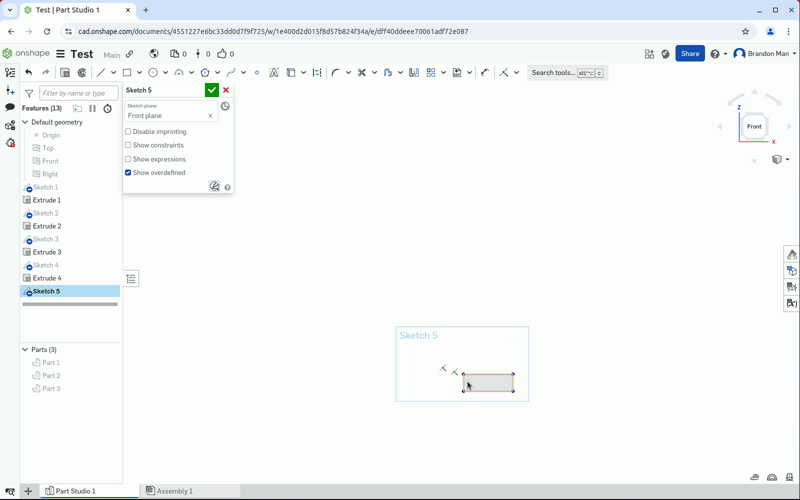
scroll(6)
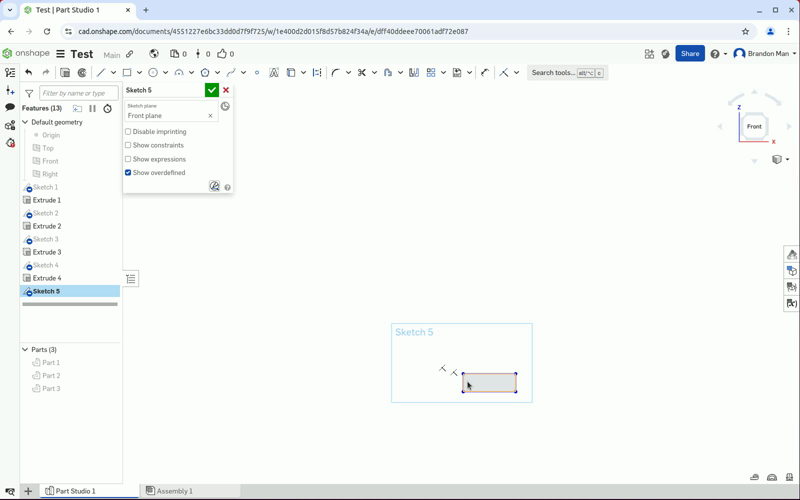
scroll(6)
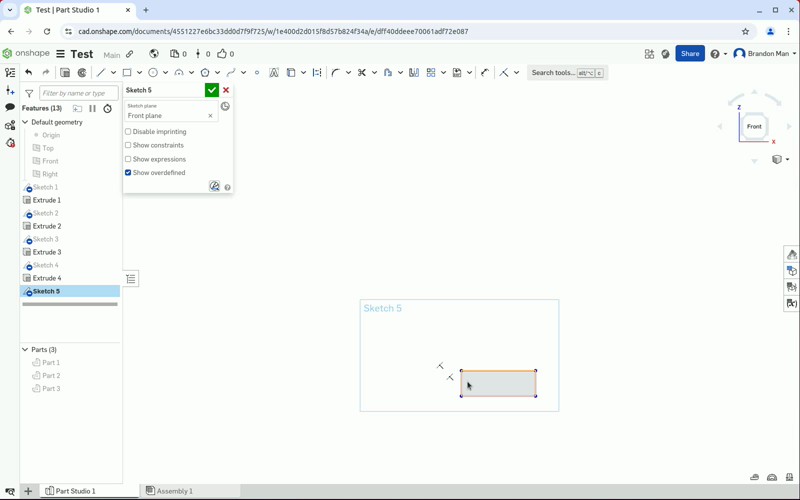
scroll(6)
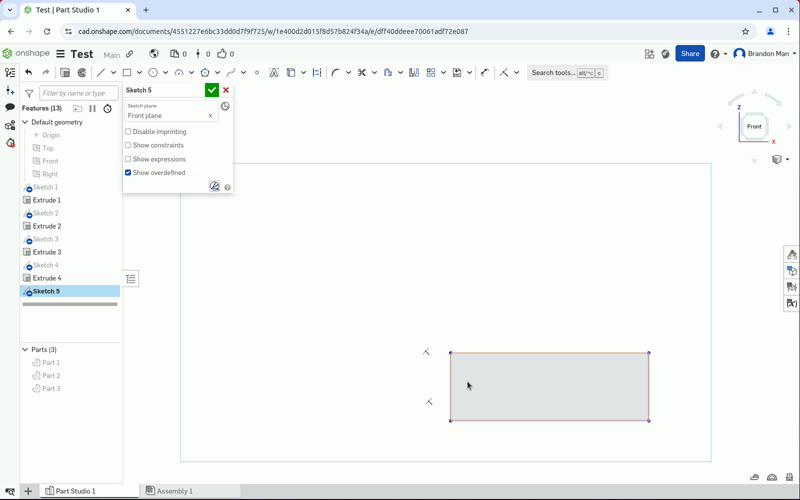
click(467, 381)
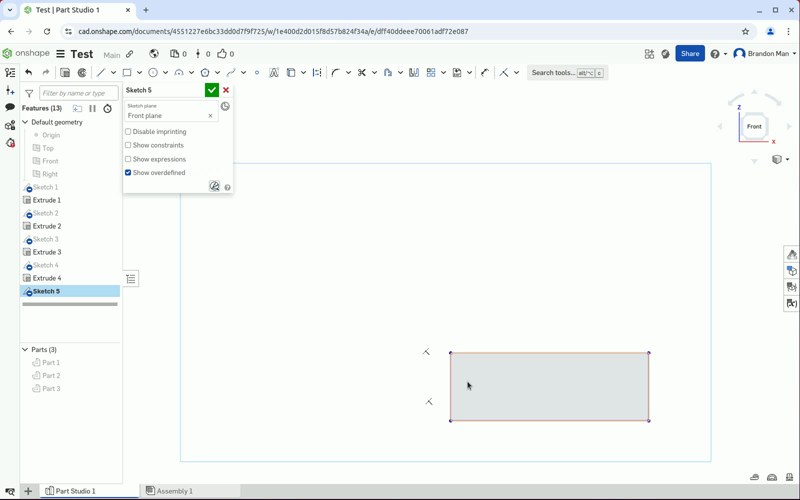
scroll(-6)
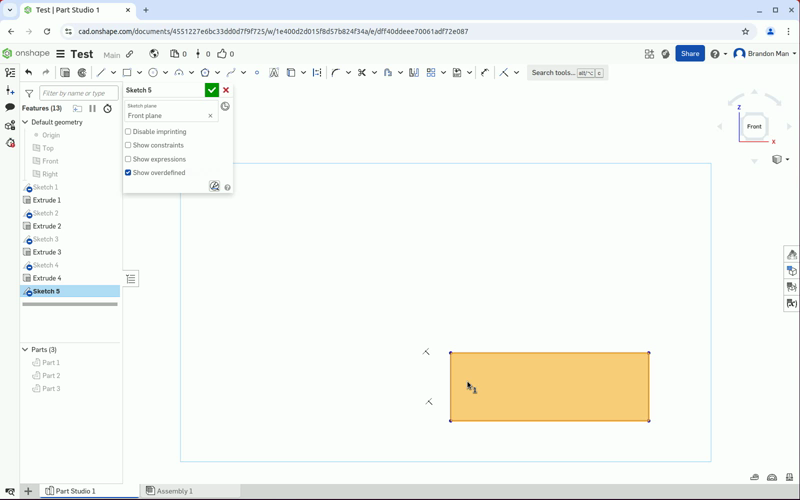
scroll(-6)
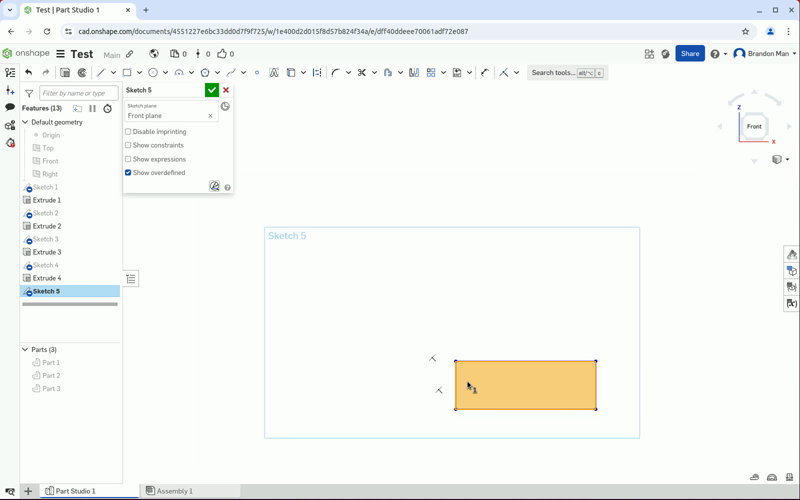
scroll(-6)
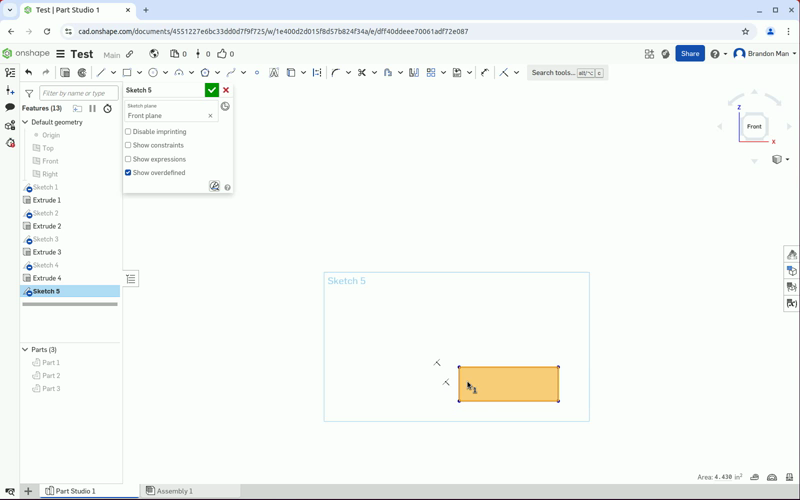
scroll(-6)
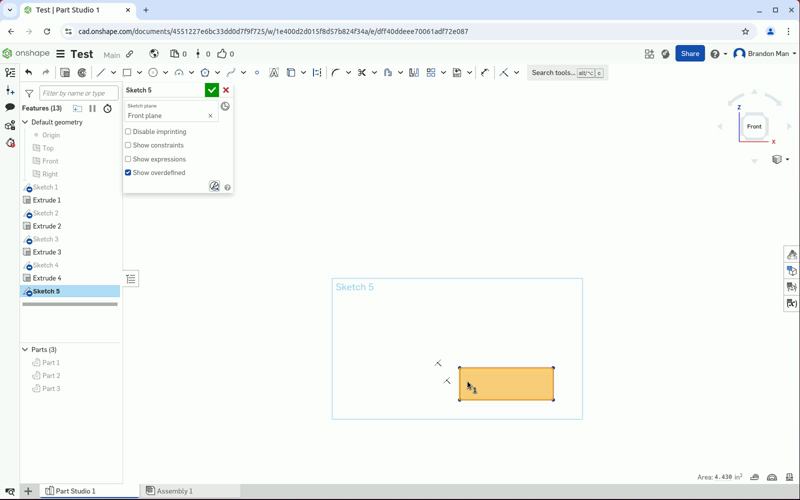
scroll(-6)
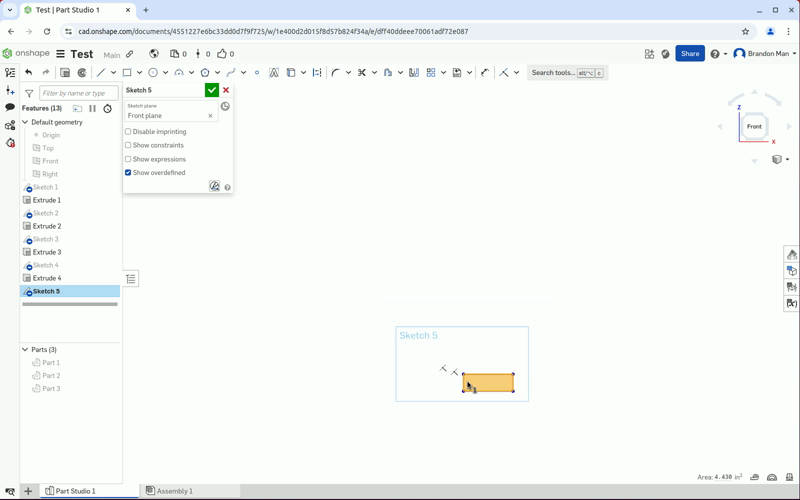
scroll(-6)
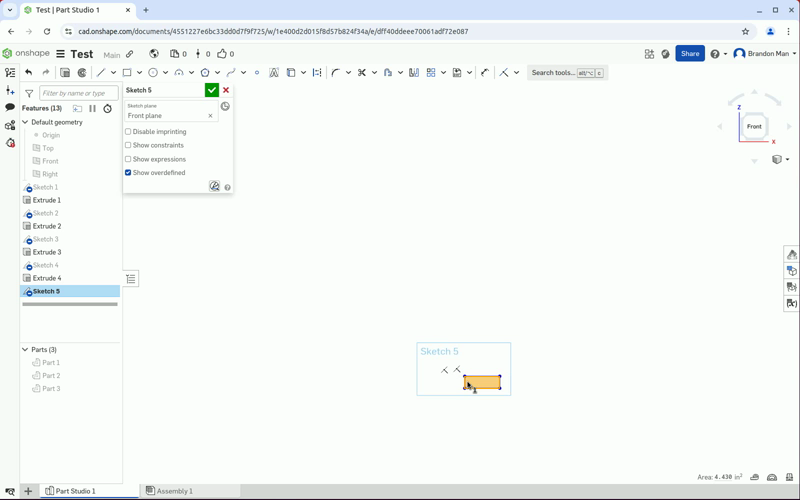
scroll(-6)
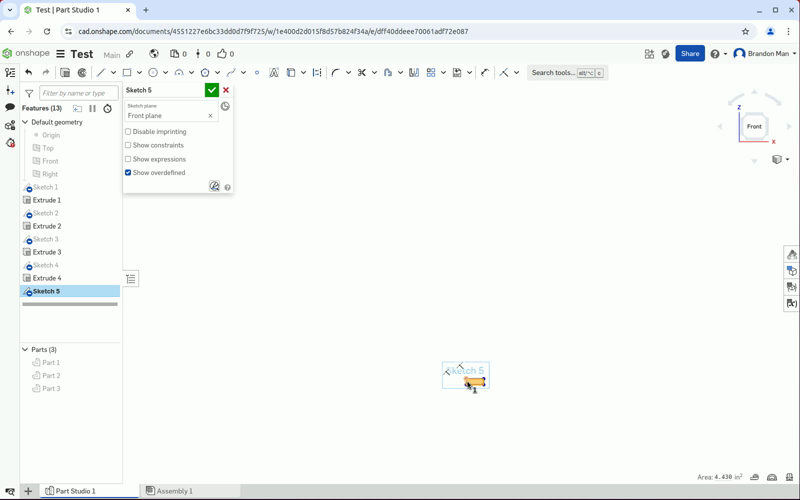
mouse_move(73, 352)
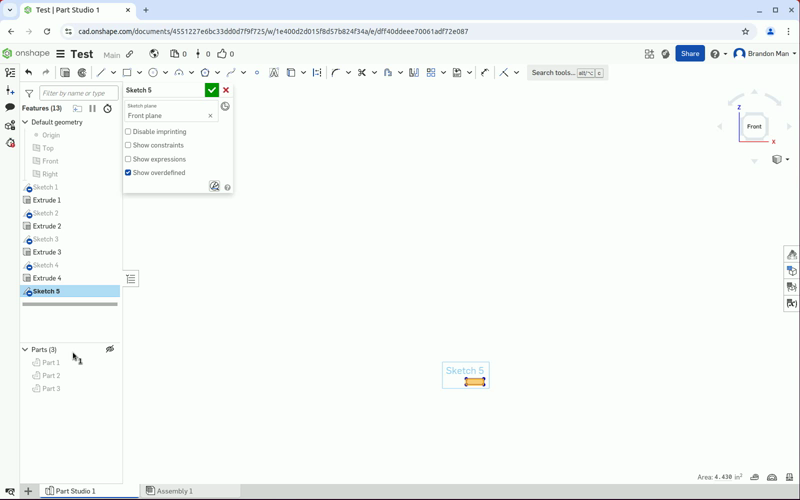
key(shift+y)
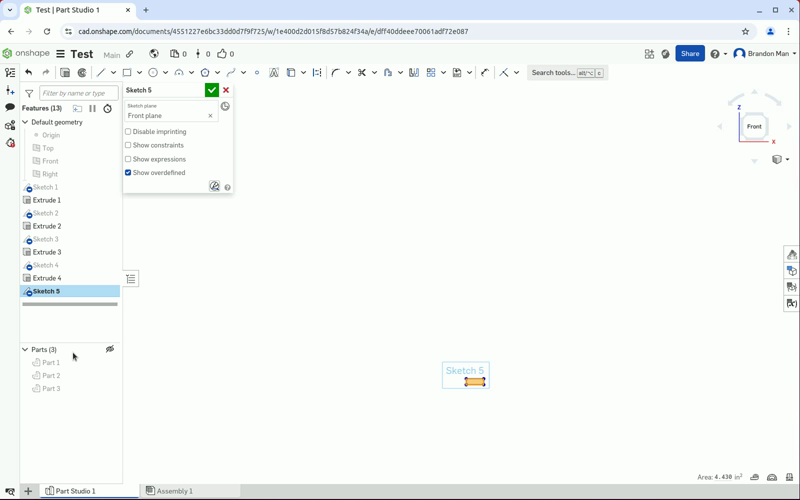
key(shift+e)
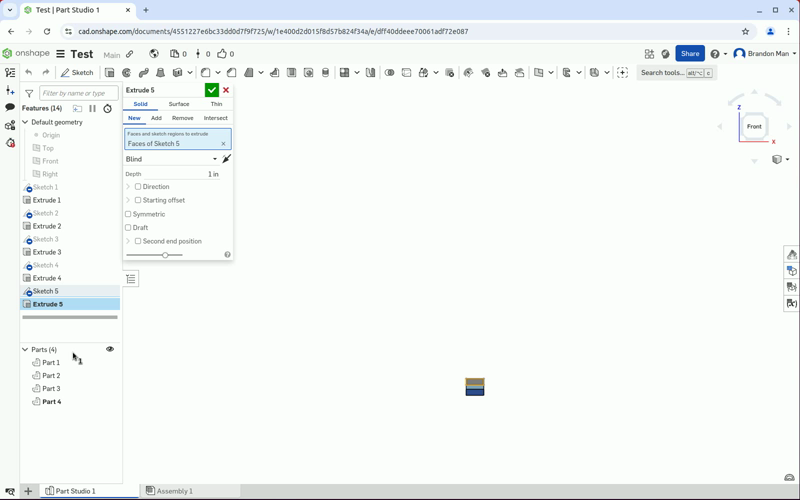
mouse_move(143, 106)
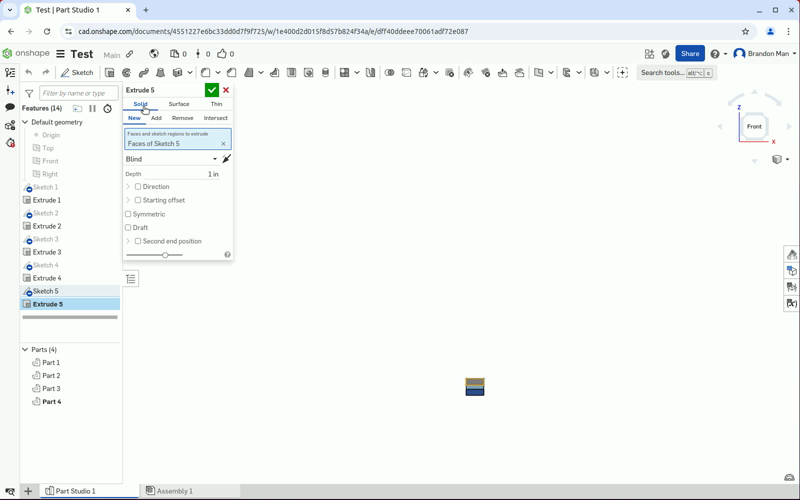
click(143, 106)
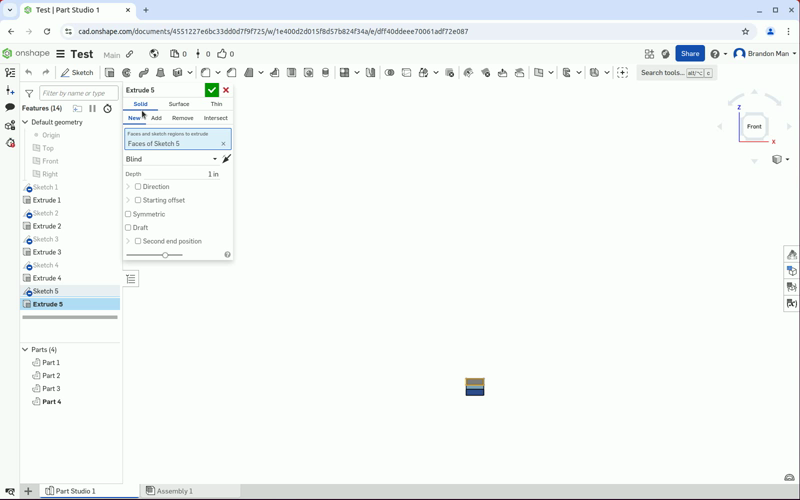
mouse_move(137, 120)
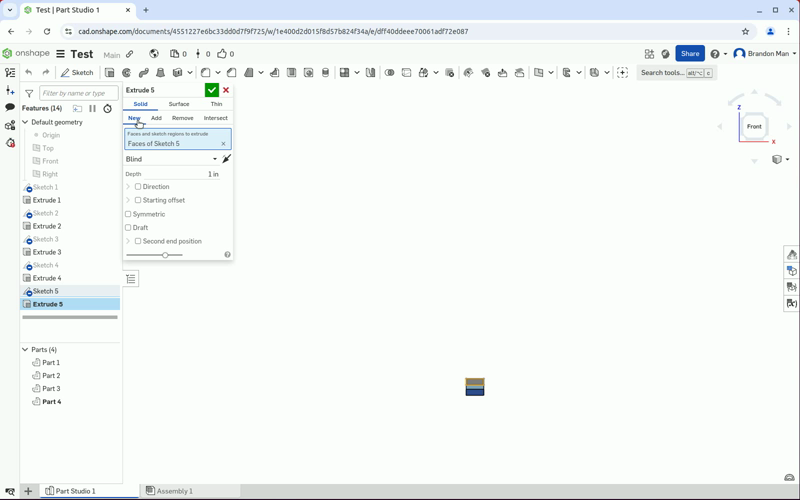
click(137, 120)
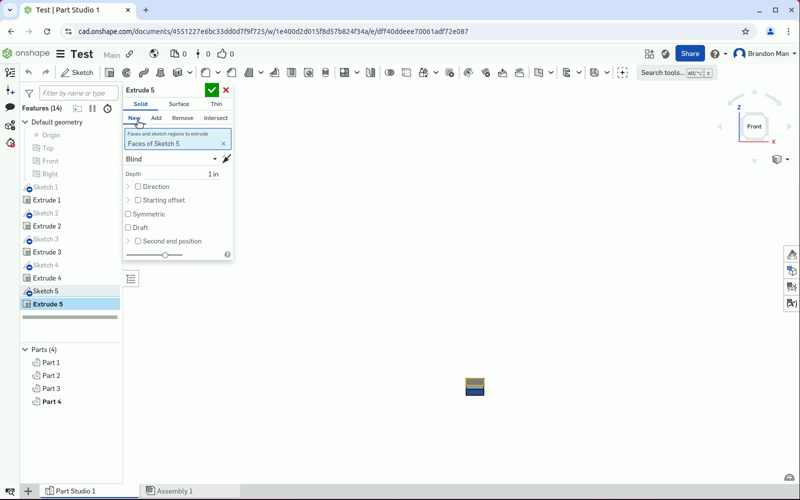
key(tab, 4)
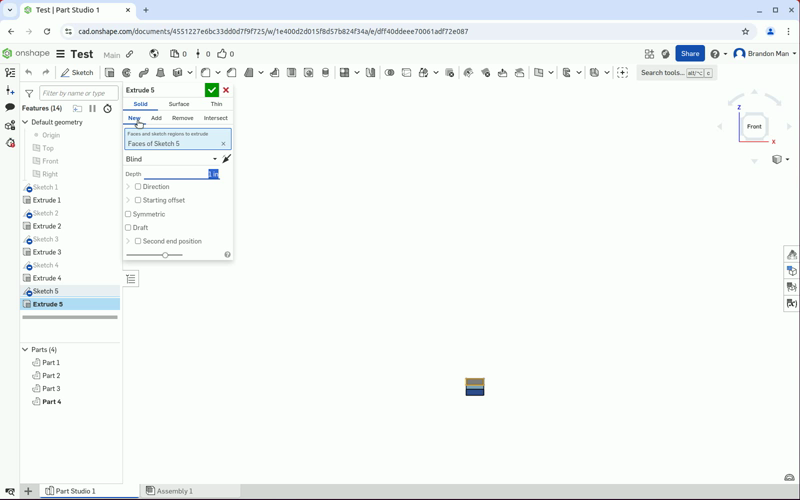
text(0.241)
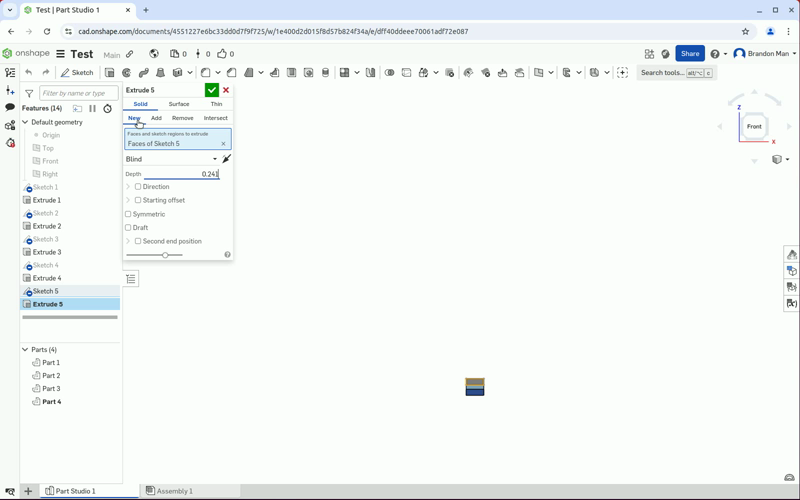
key(enter)
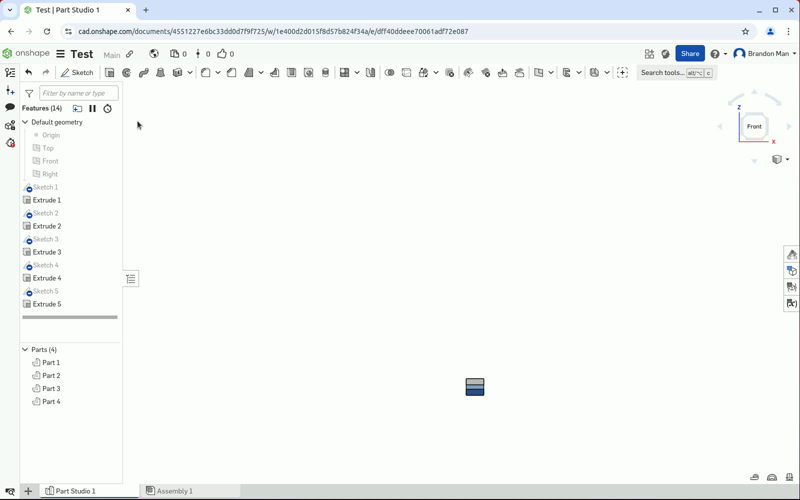
key(shift+h)
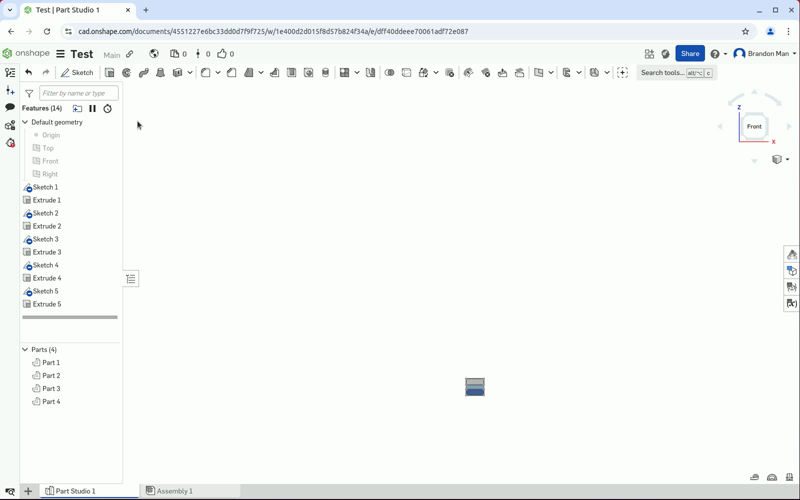
key(shift+h)
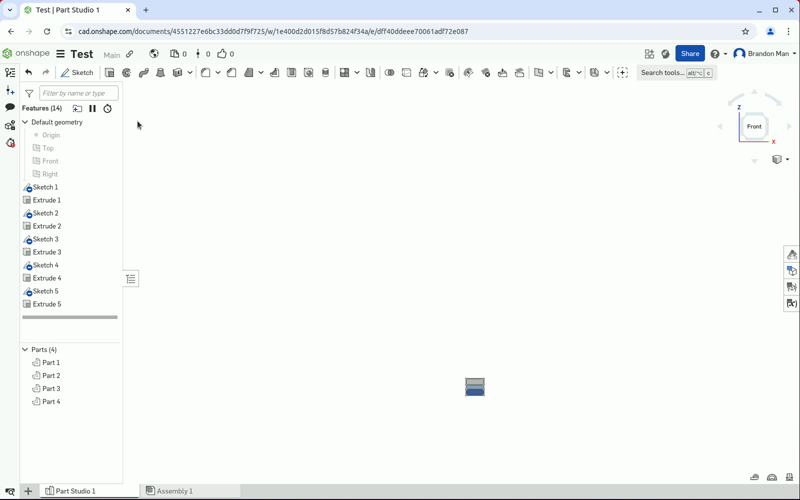
key(shift+7)
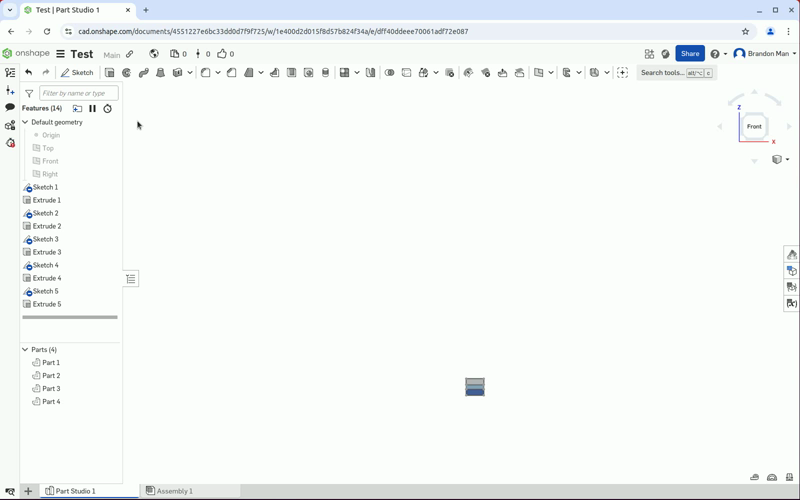
key(left, 2)
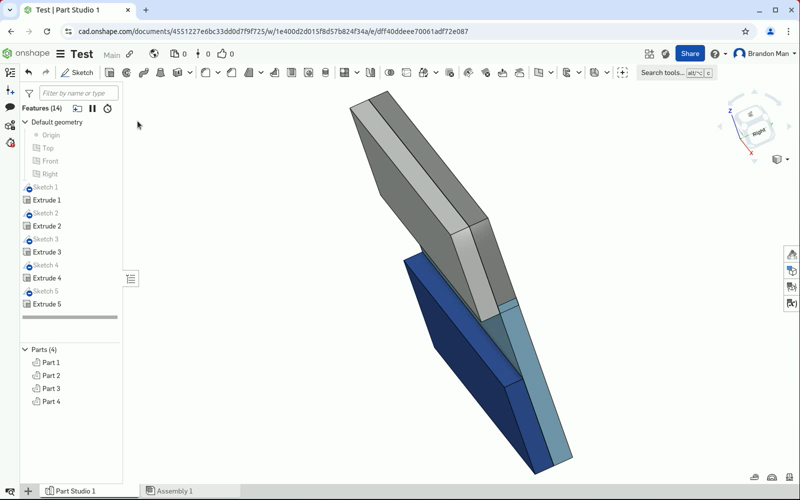
key(down, 2)
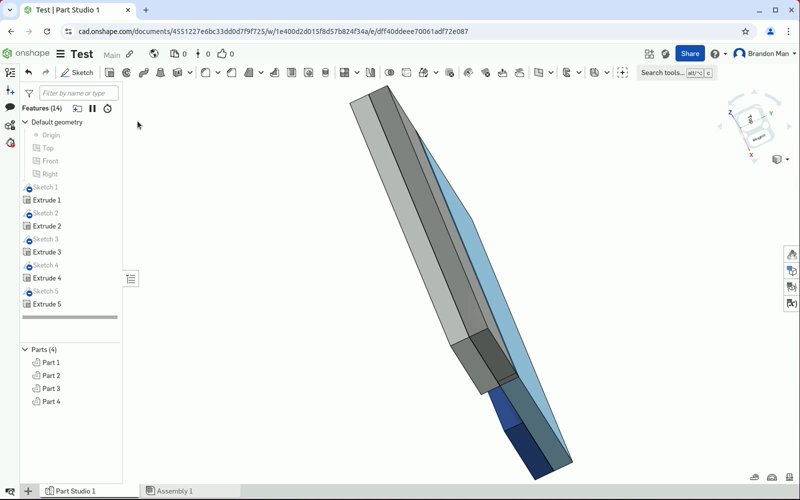
key(up, 2)
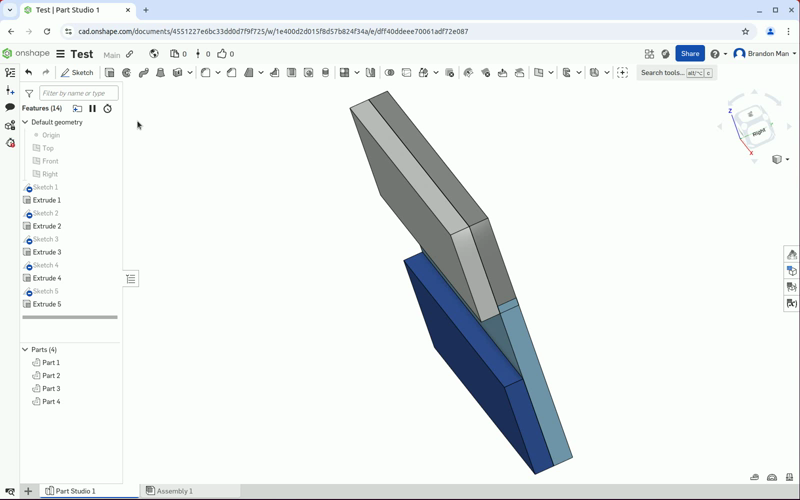
key(right, 2)
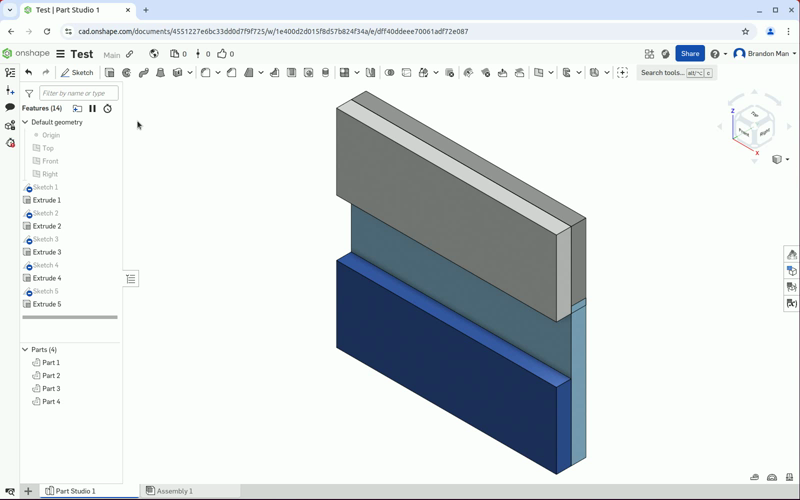
mouse_move(73, 189)
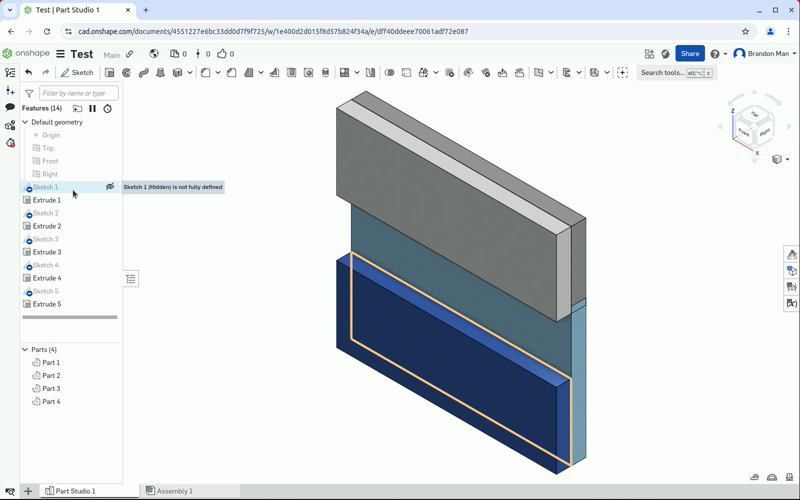
click(73, 189)